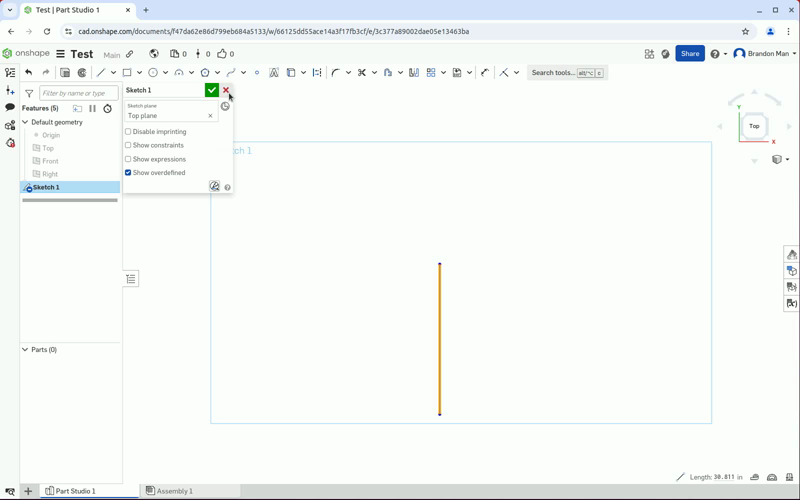
key(shift+h)
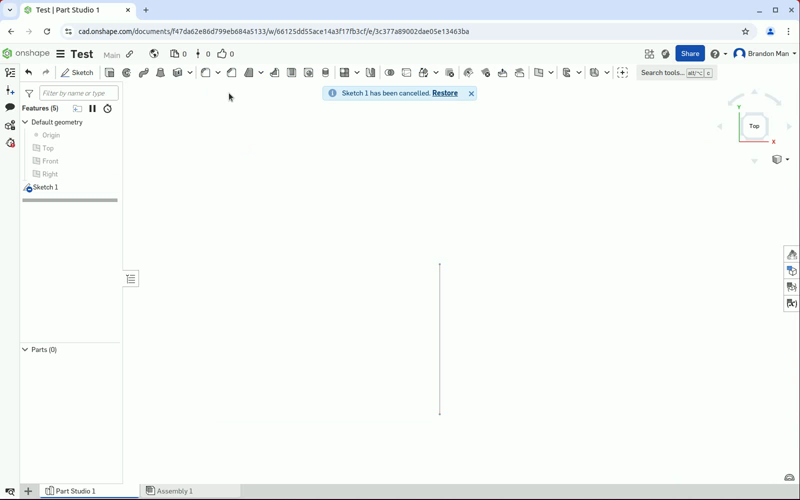
key(shift+s)
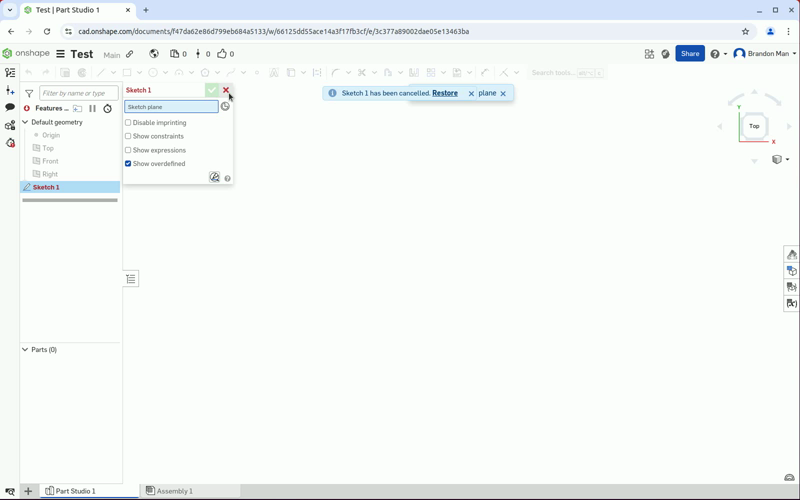
mouse_move(73, 150)
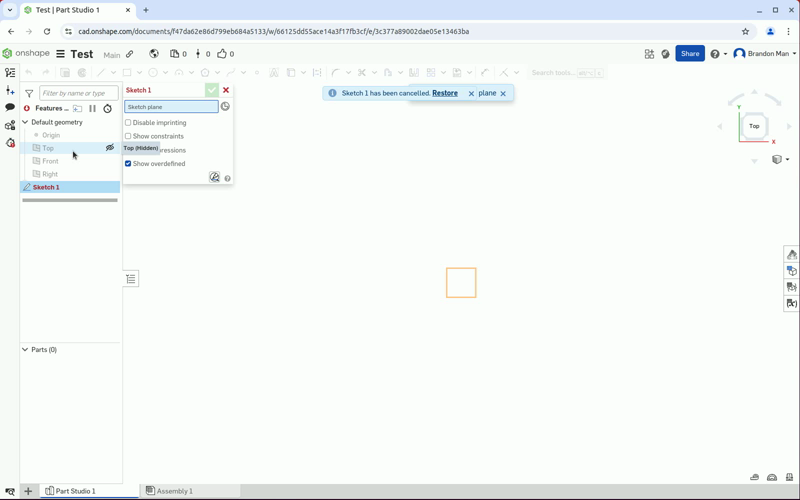
click(73, 150)
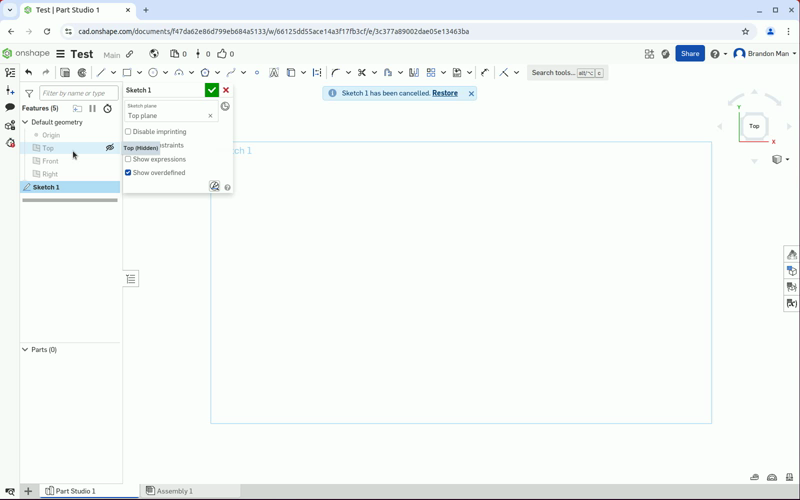
mouse_move(73, 352)
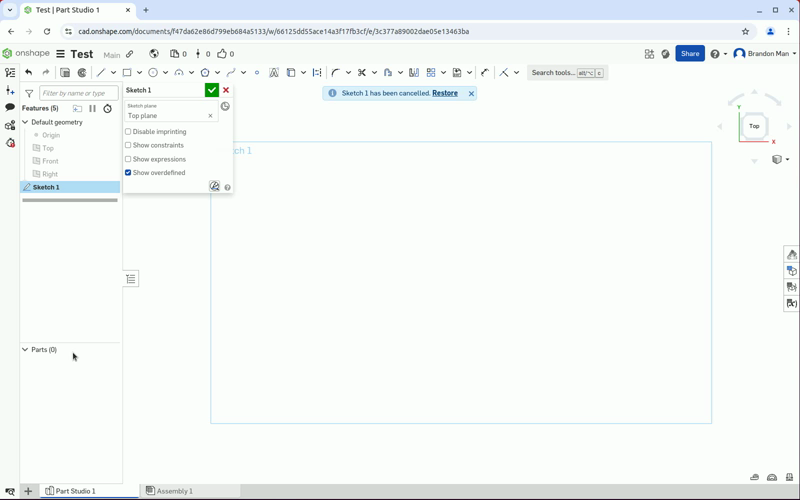
key(y)
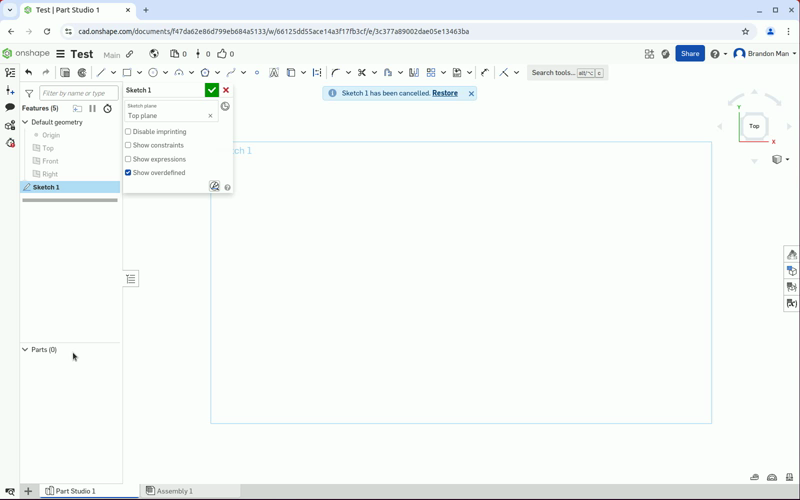
key(l)
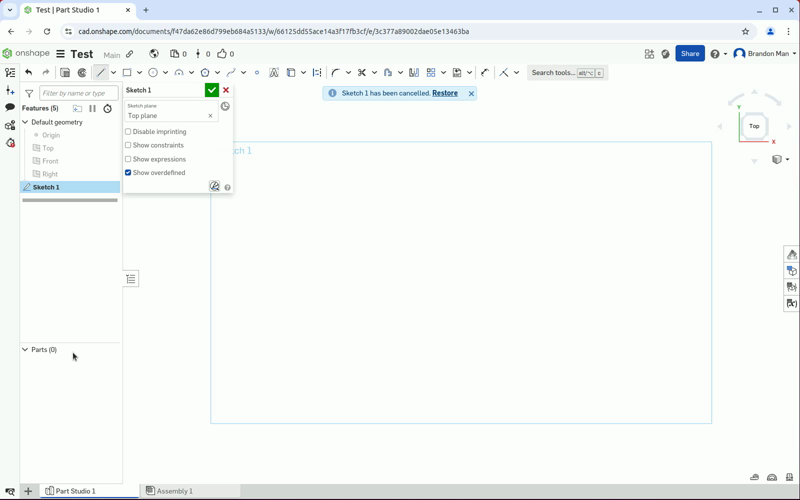
key_down(shift)
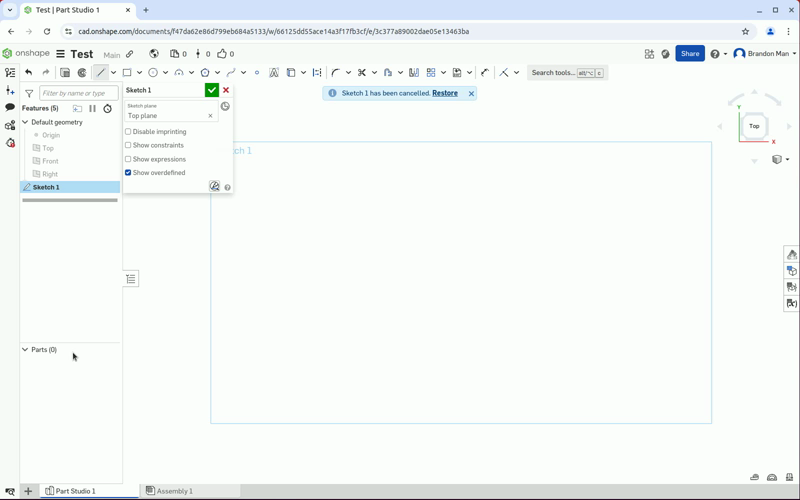
mouse_move(567, 241)
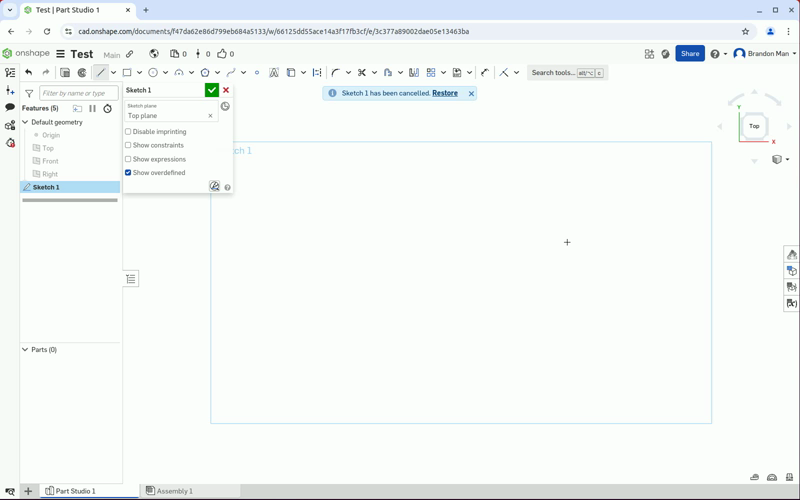
click(567, 241)
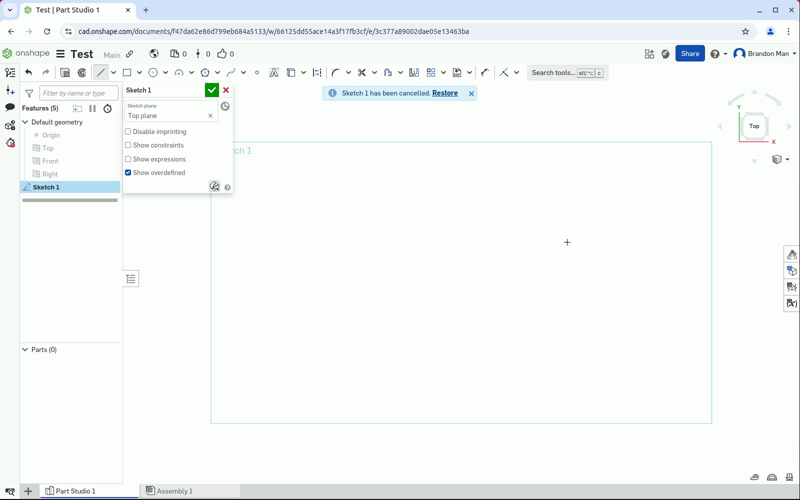
key_up(shift)
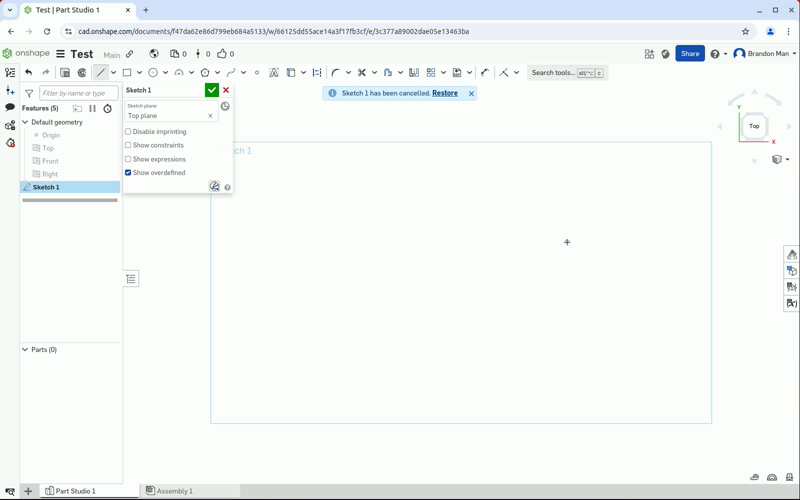
key_down(shift)
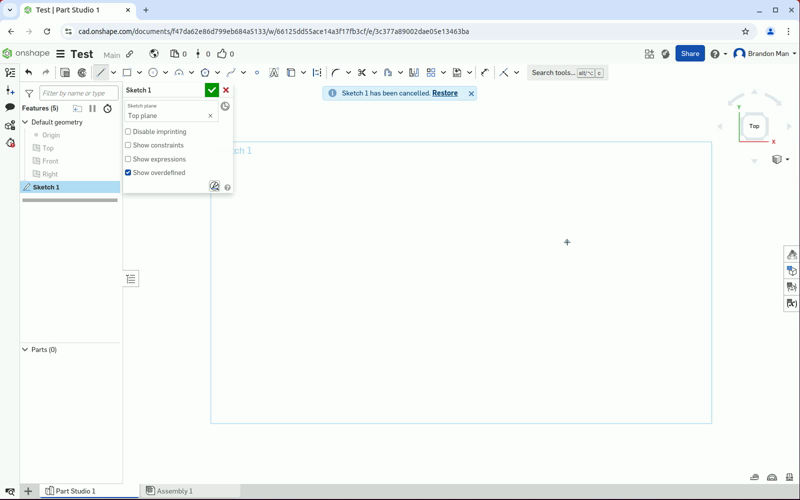
mouse_move(589, 241)
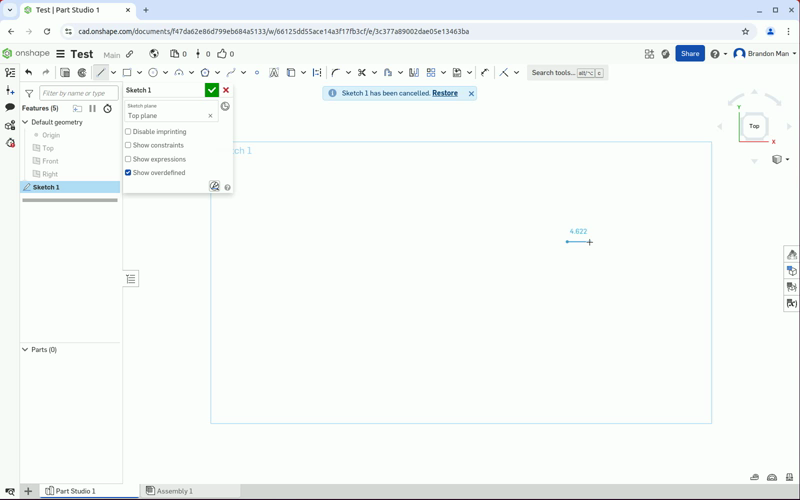
mouse_move(574, 241)
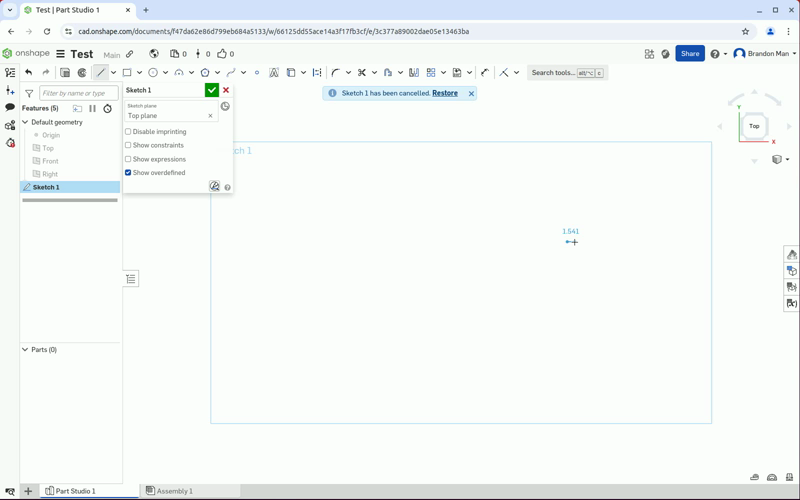
scroll(6)
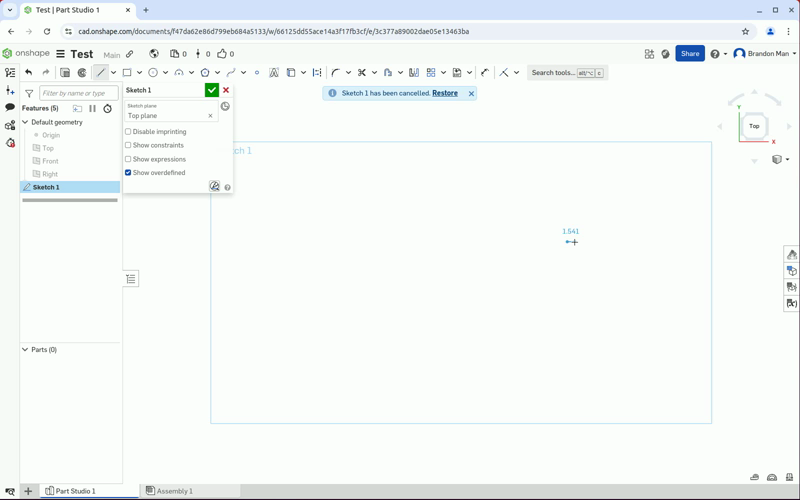
scroll(6)
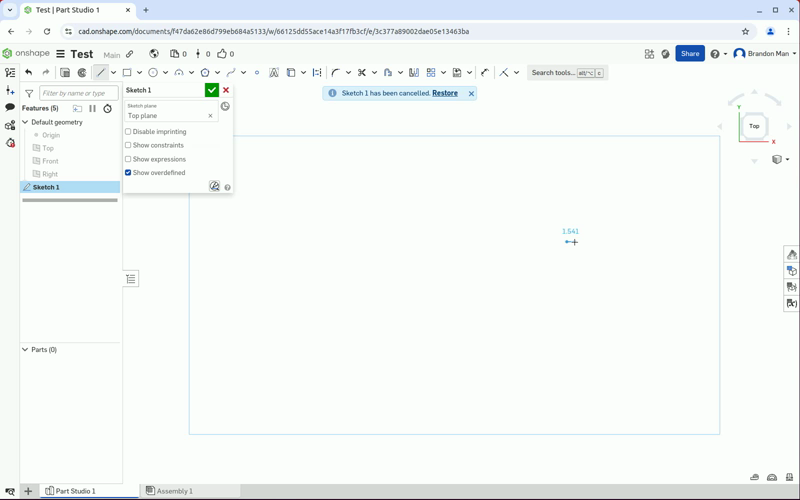
scroll(6)
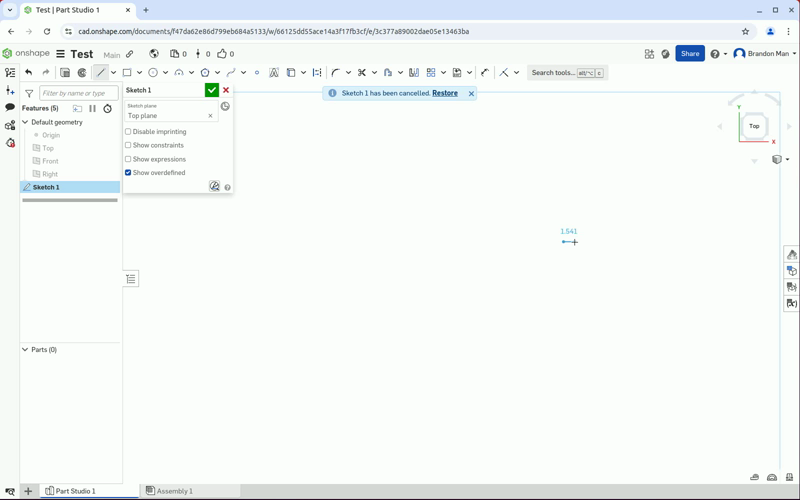
scroll(6)
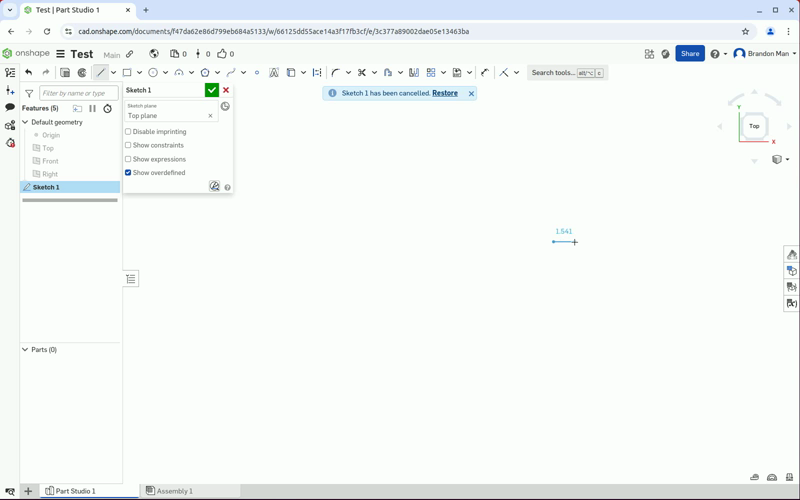
scroll(6)
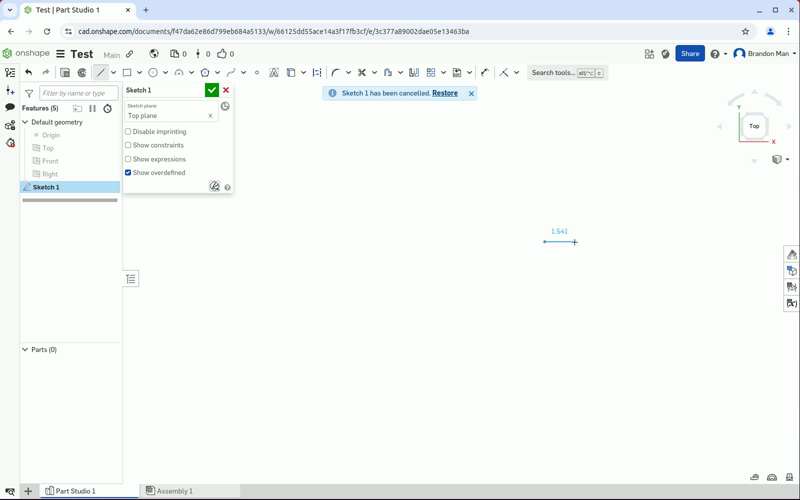
scroll(6)
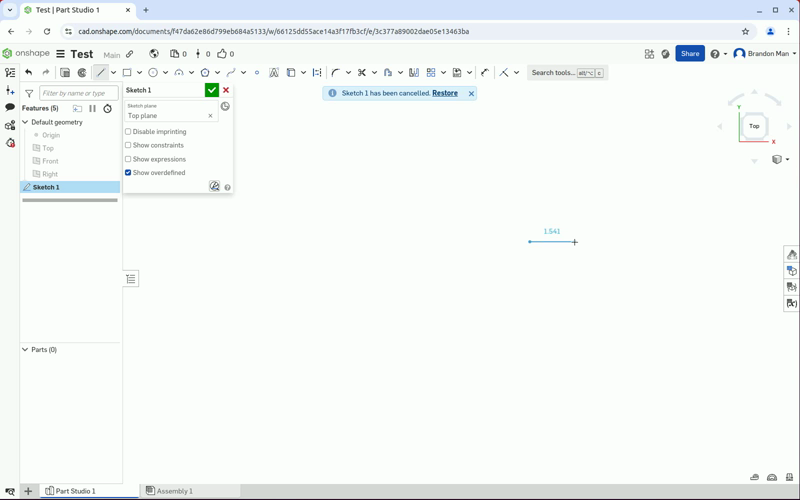
scroll(6)
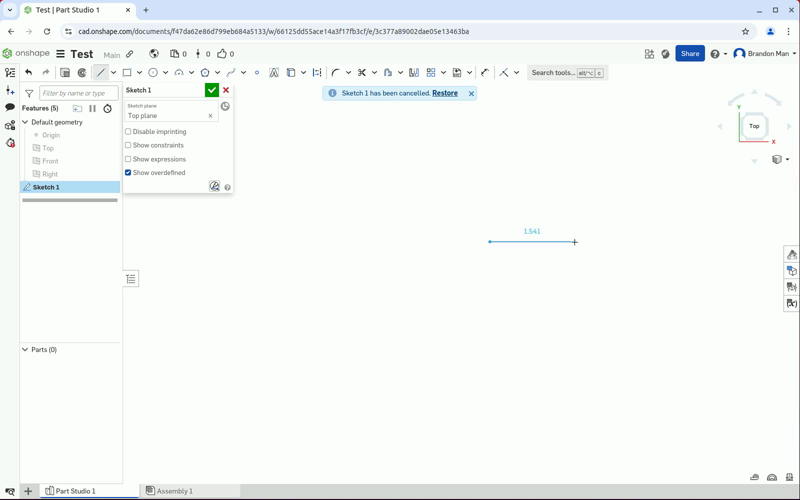
click(574, 241)
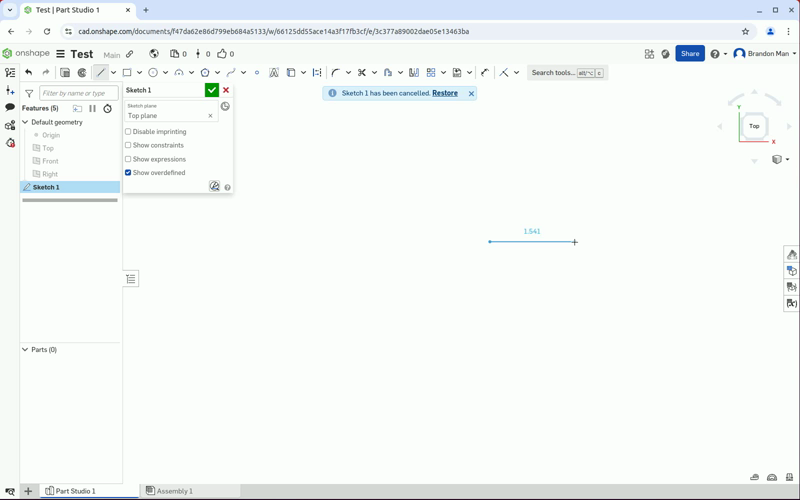
scroll(-6)
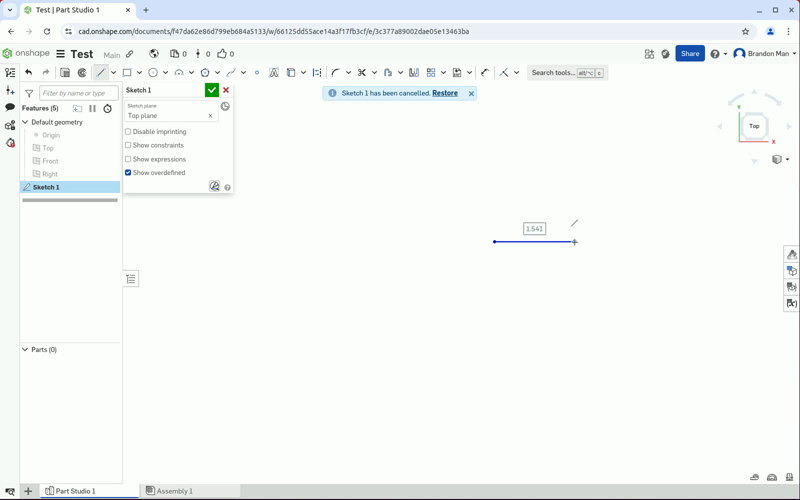
scroll(-6)
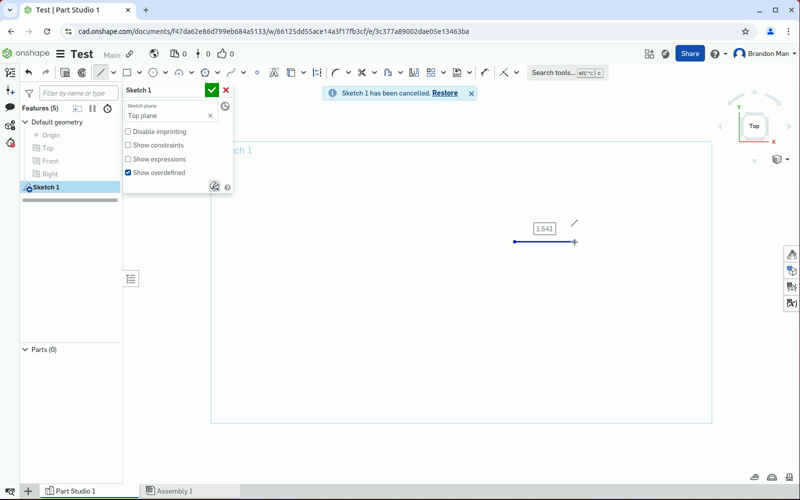
scroll(-6)
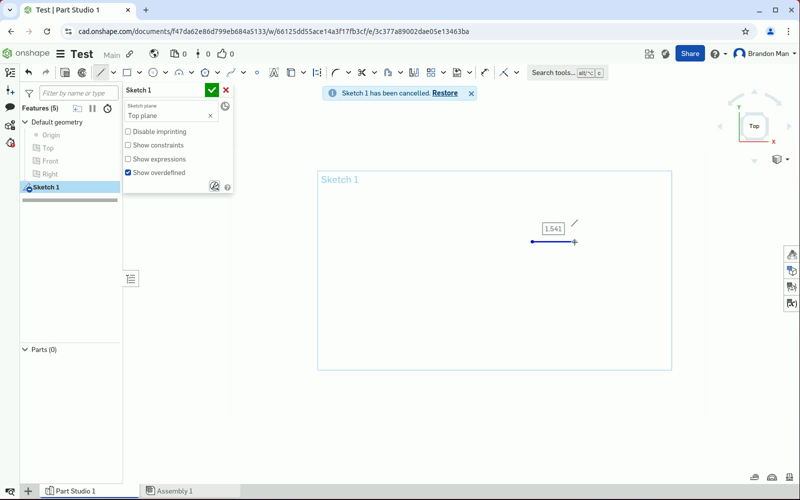
scroll(-6)
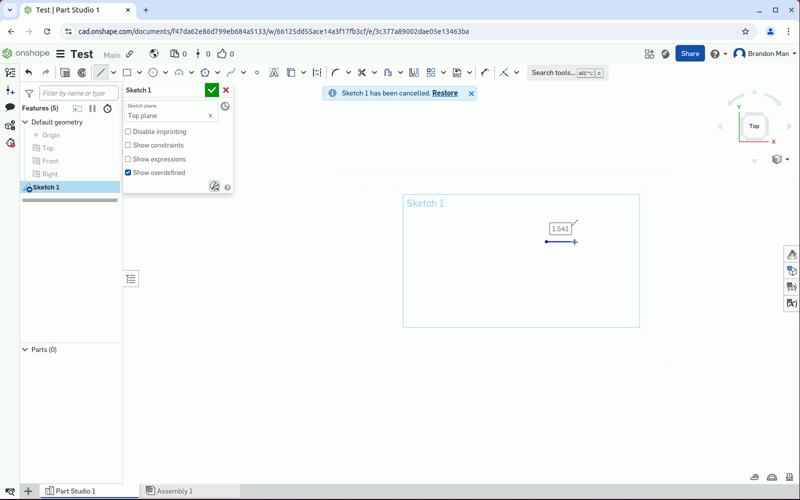
scroll(-6)
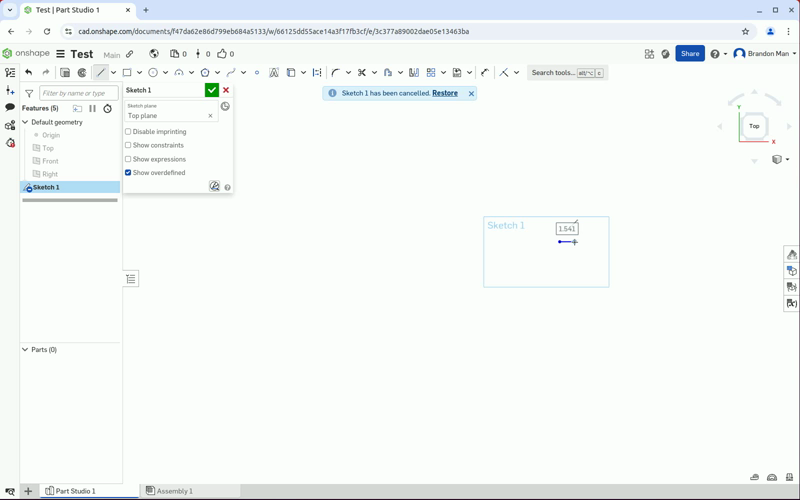
scroll(-6)
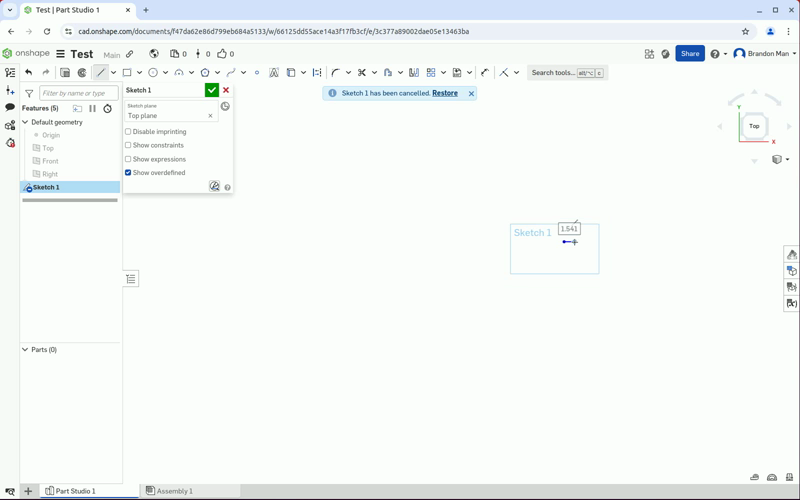
scroll(-6)
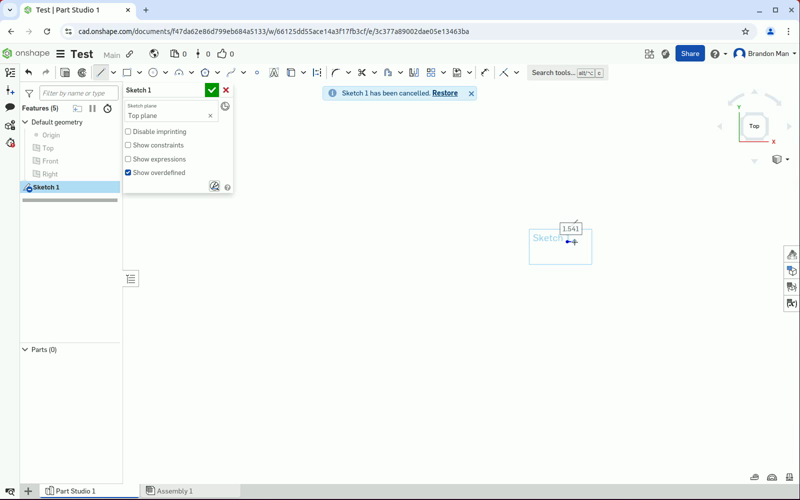
key_up(shift)
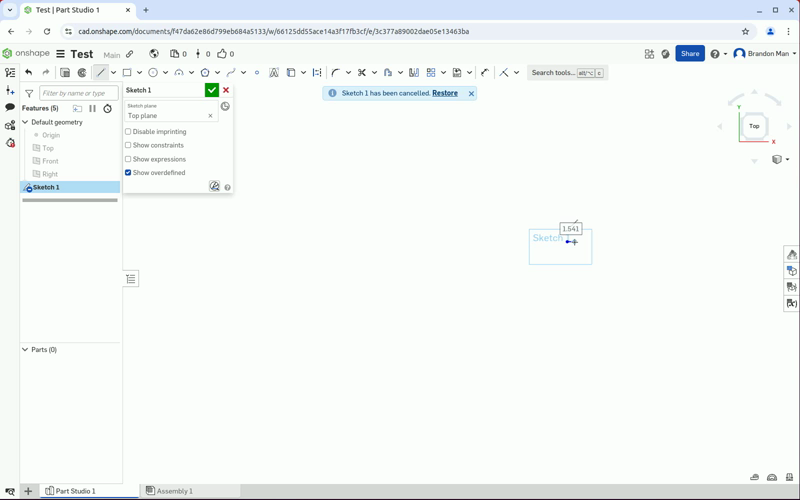
key_down(shift)
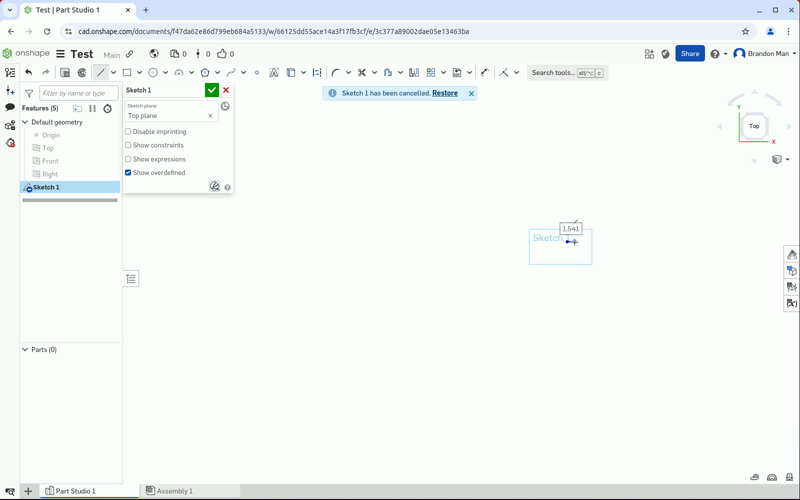
mouse_move(589, 241)
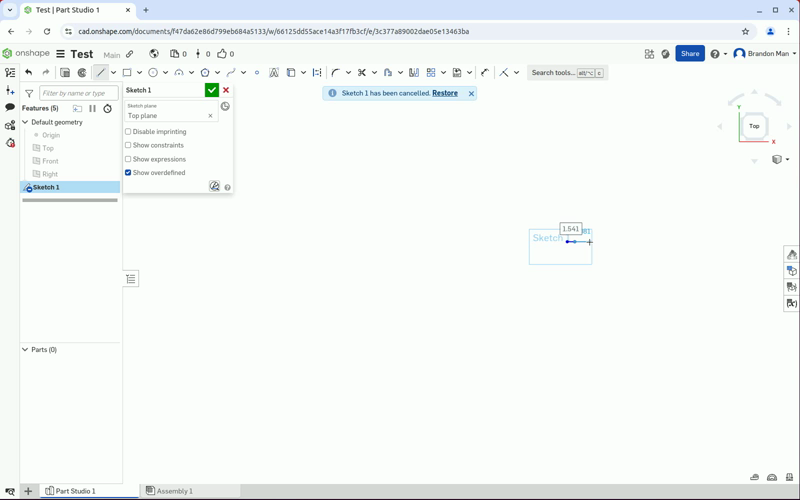
mouse_move(574, 234)
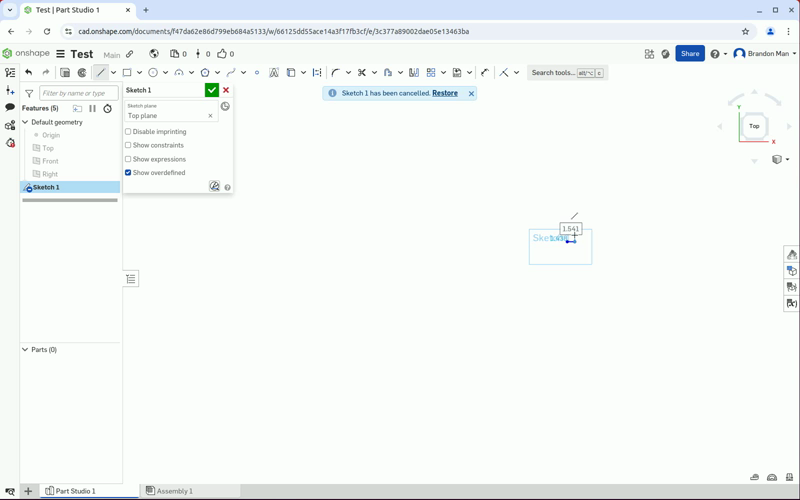
scroll(6)
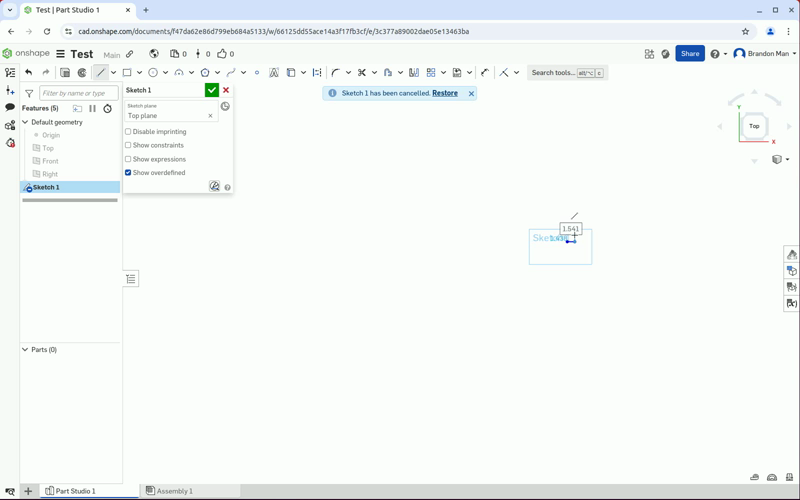
scroll(6)
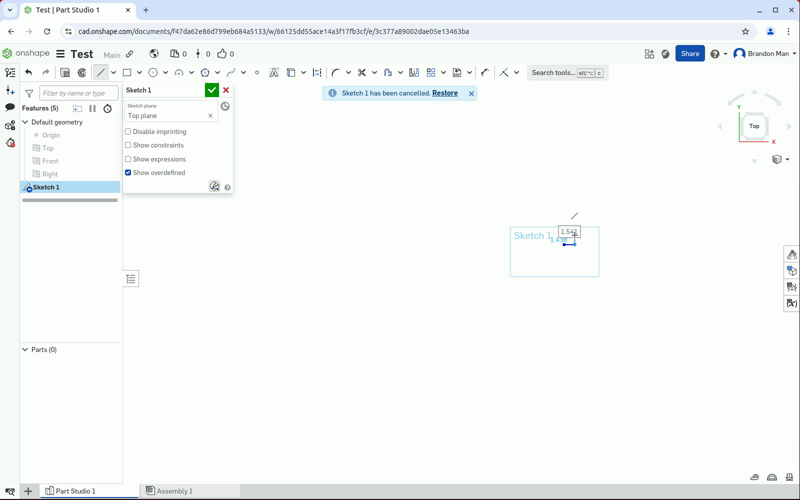
scroll(6)
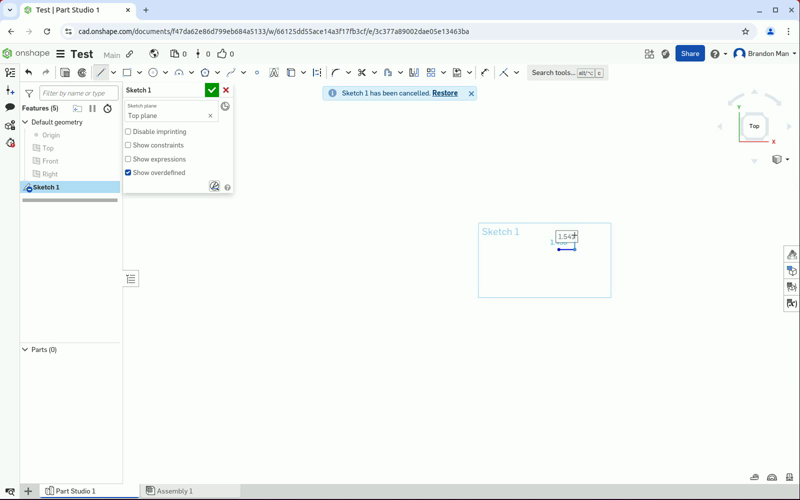
scroll(6)
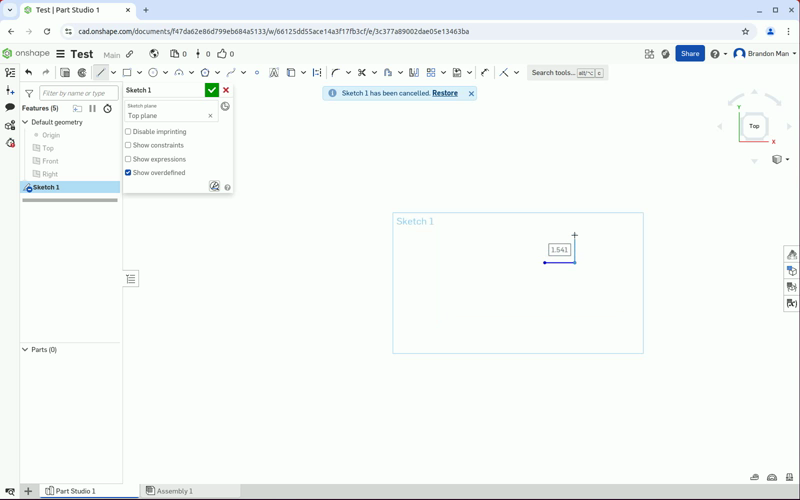
scroll(6)
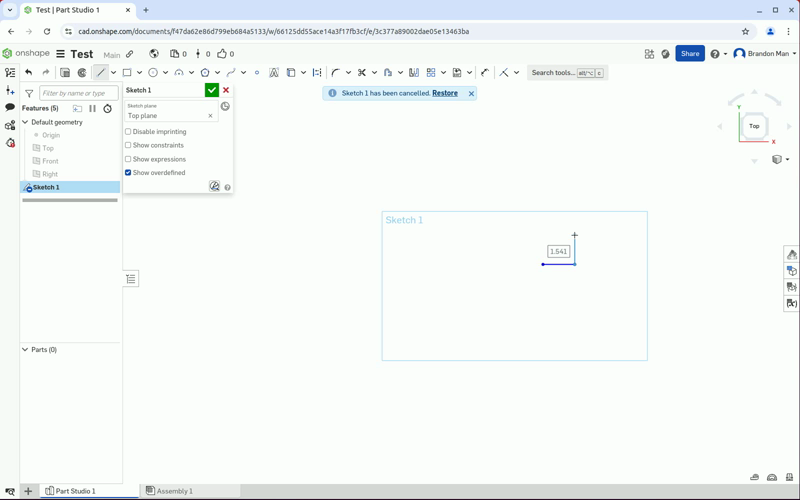
scroll(6)
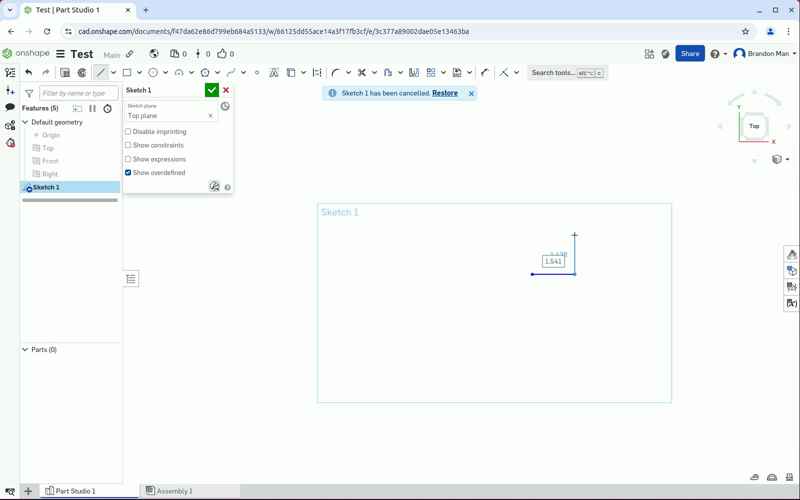
scroll(6)
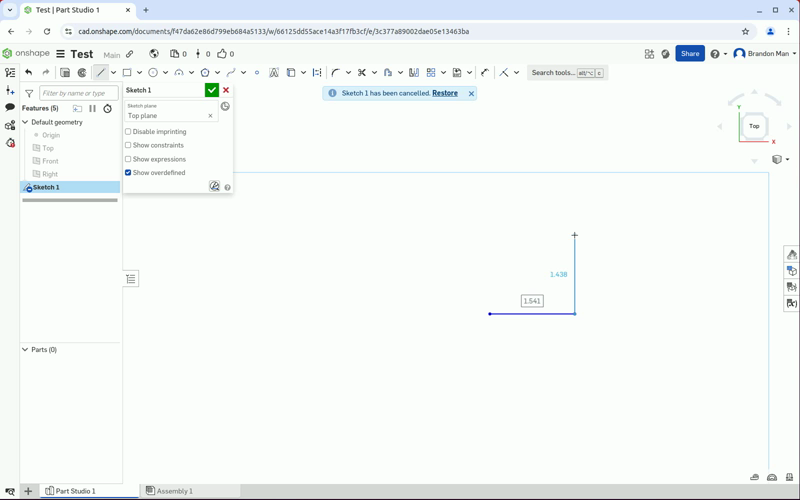
click(574, 234)
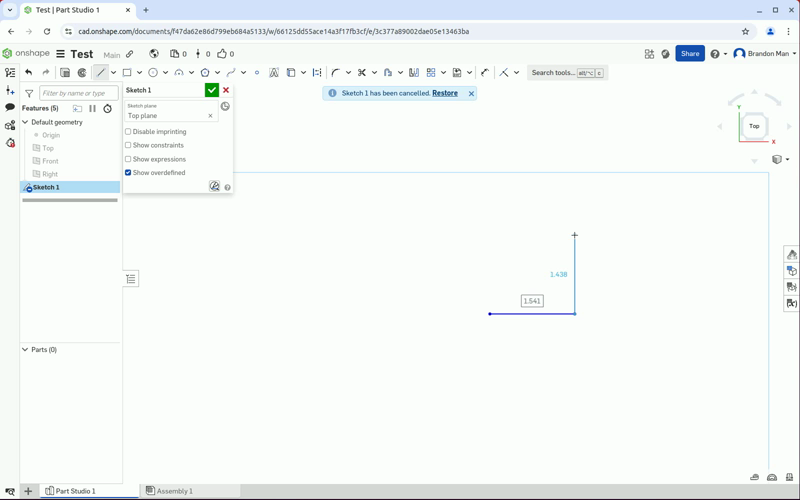
scroll(-6)
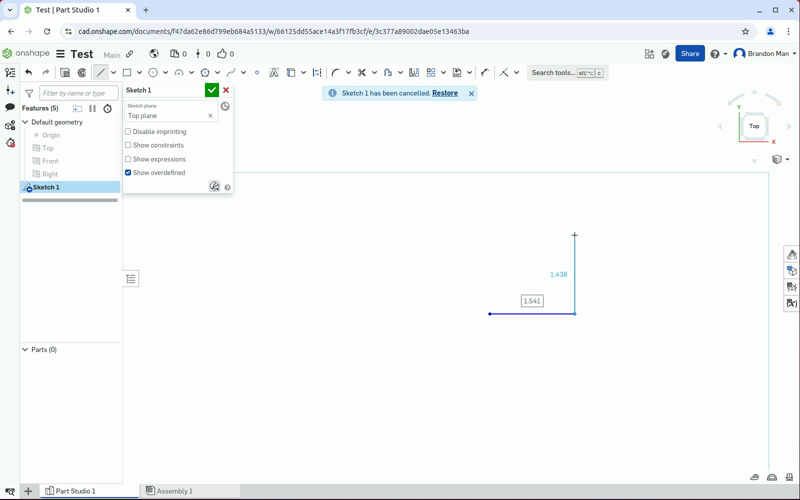
scroll(-6)
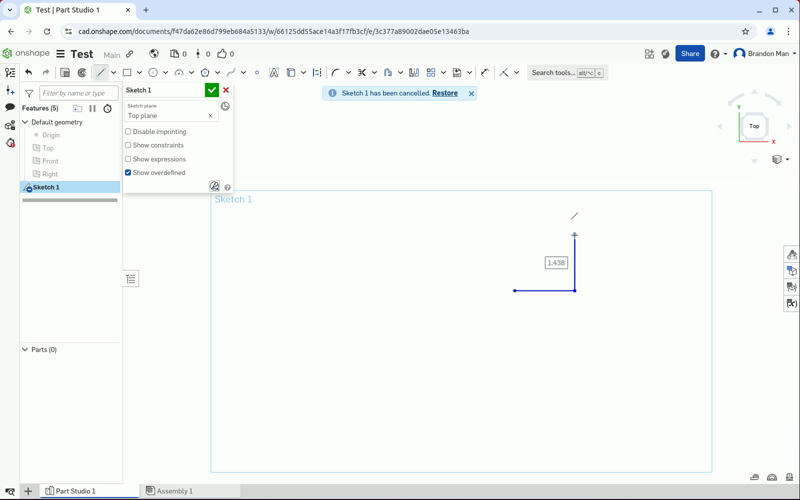
scroll(-6)
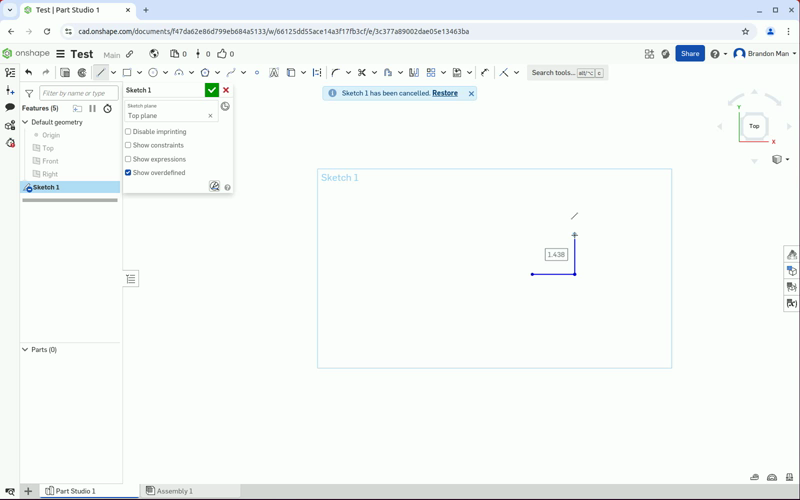
scroll(-6)
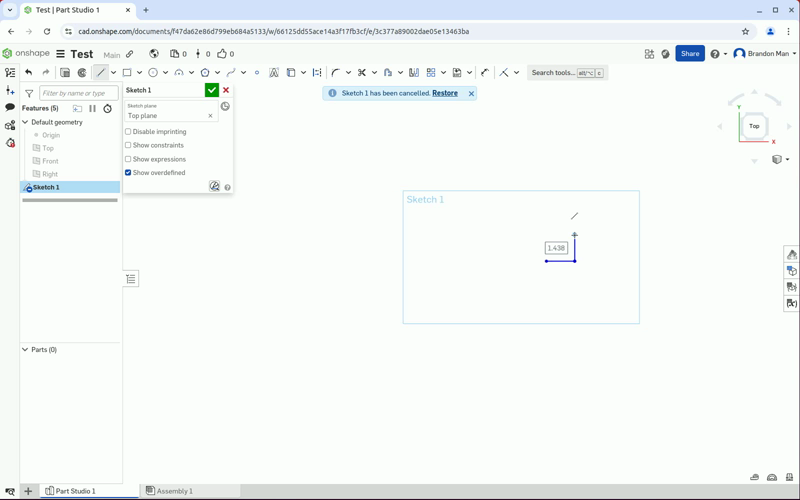
scroll(-6)
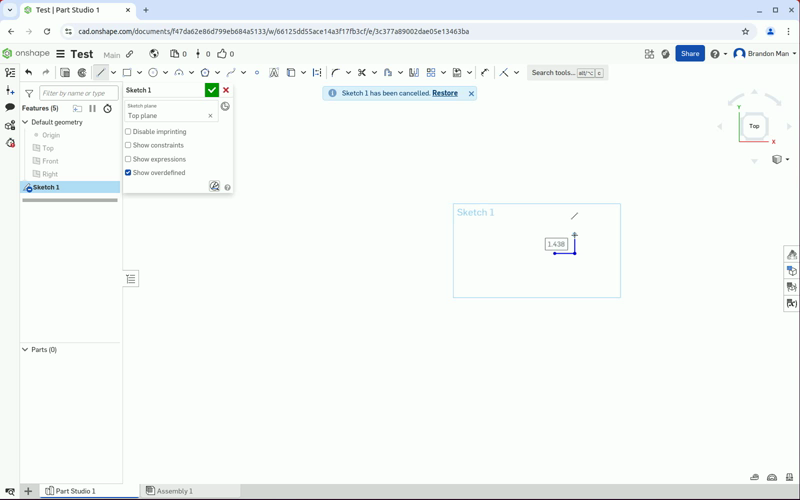
scroll(-6)
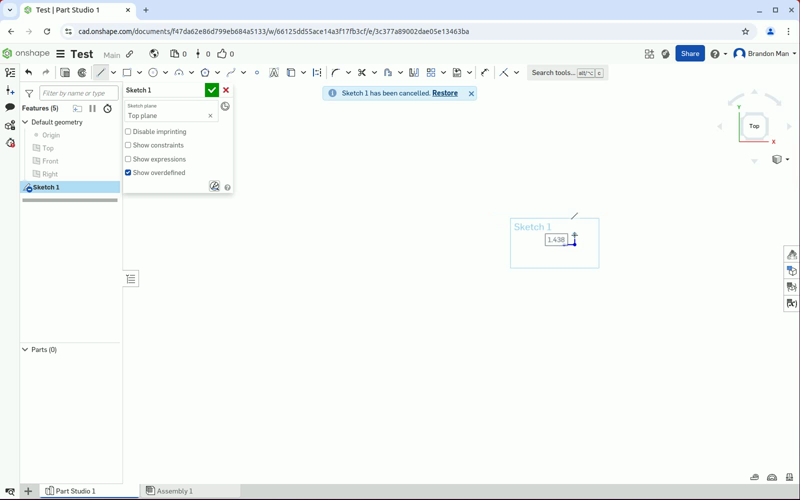
scroll(-6)
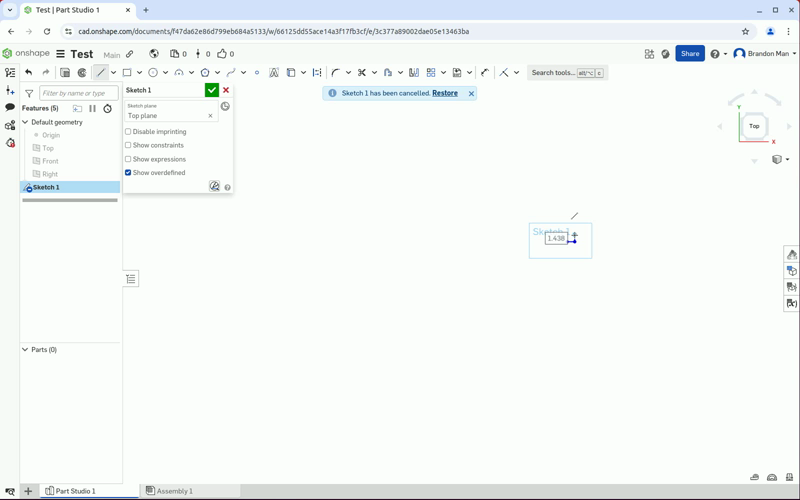
key_up(shift)
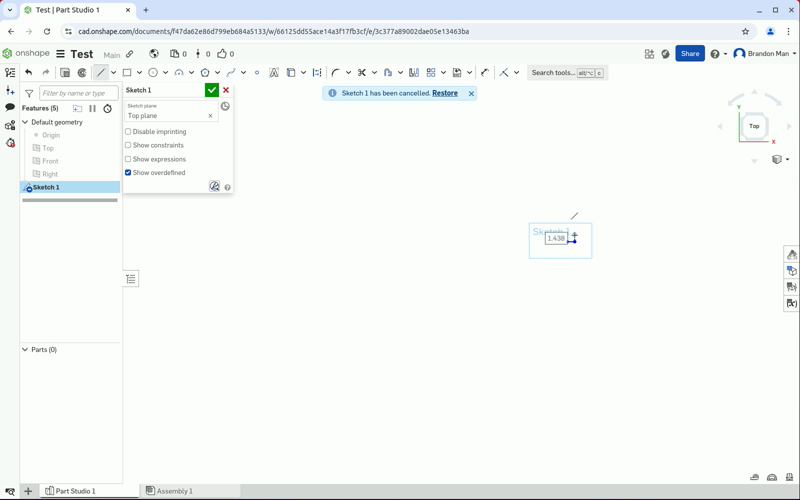
key_down(shift)
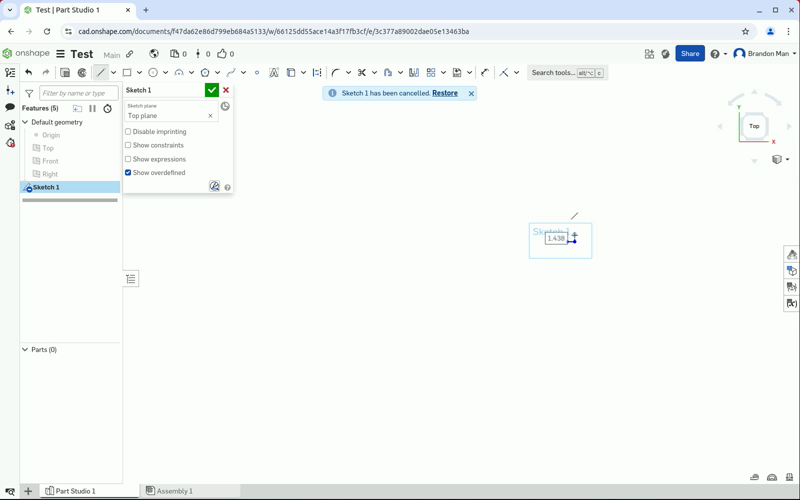
mouse_move(589, 234)
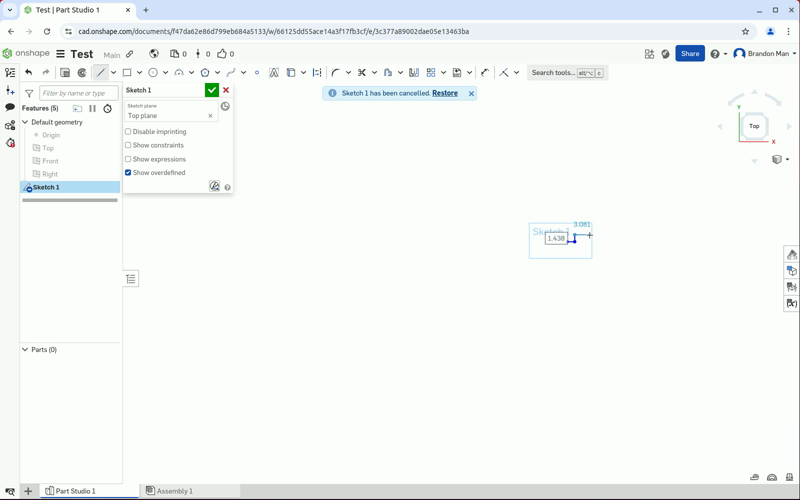
mouse_move(567, 234)
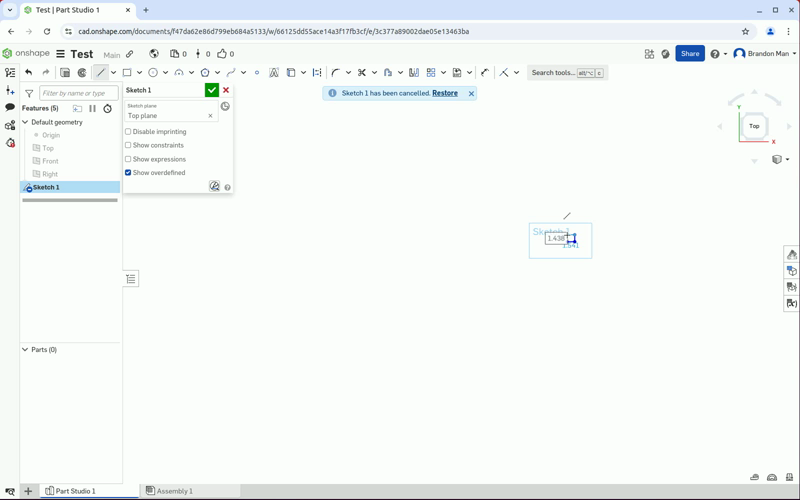
scroll(6)
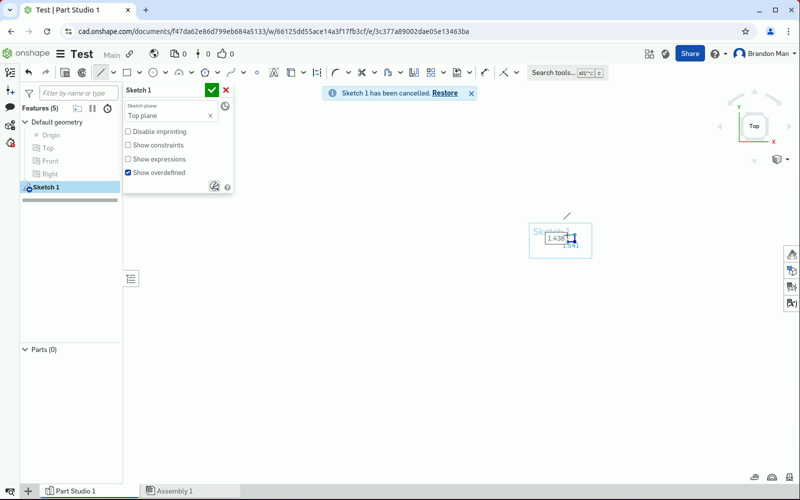
scroll(6)
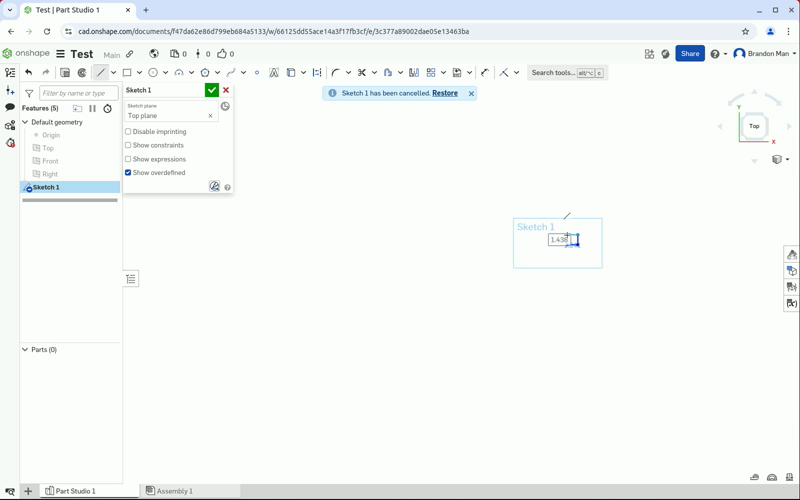
scroll(6)
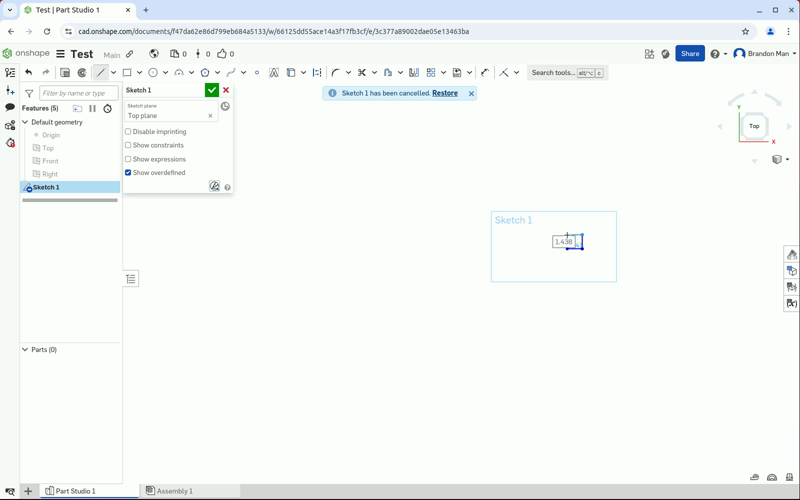
scroll(6)
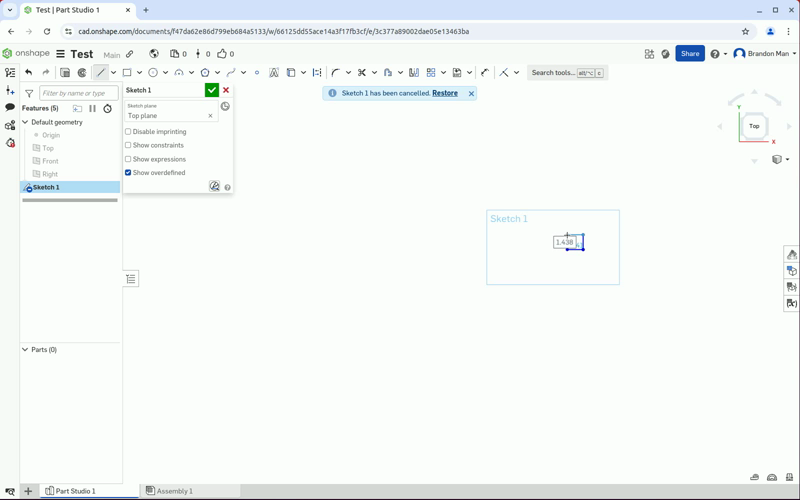
scroll(6)
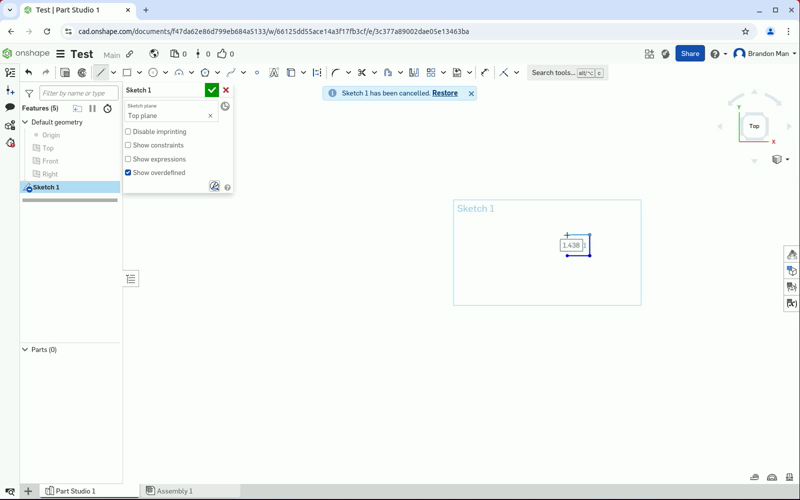
scroll(6)
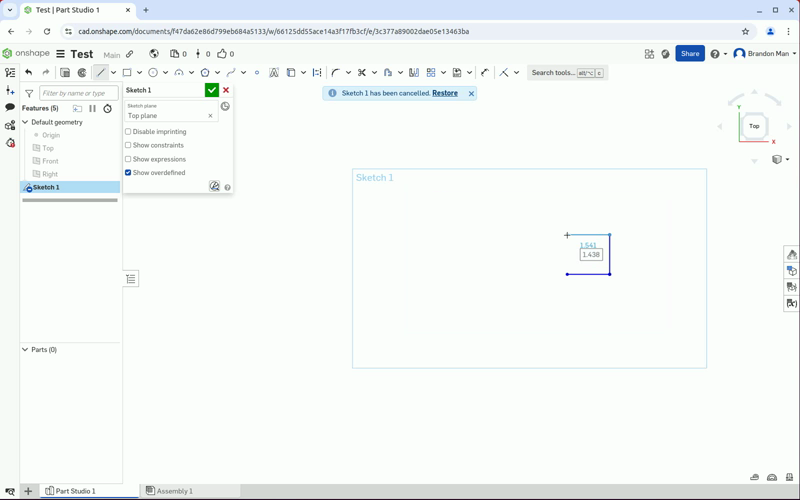
scroll(6)
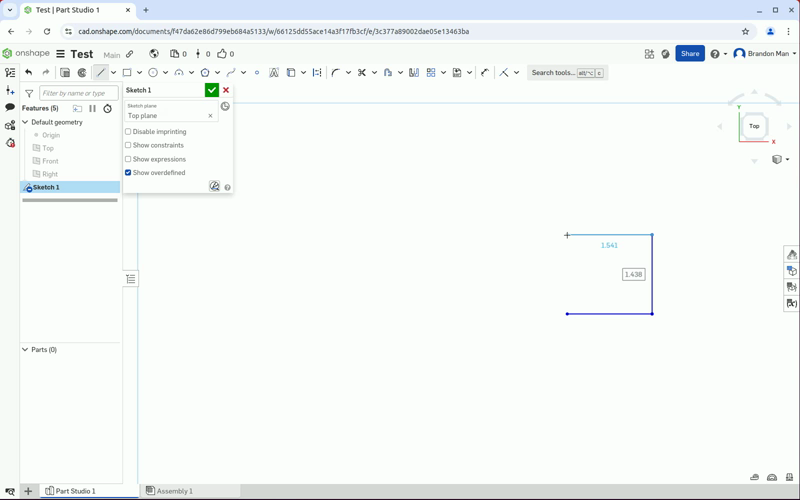
click(567, 234)
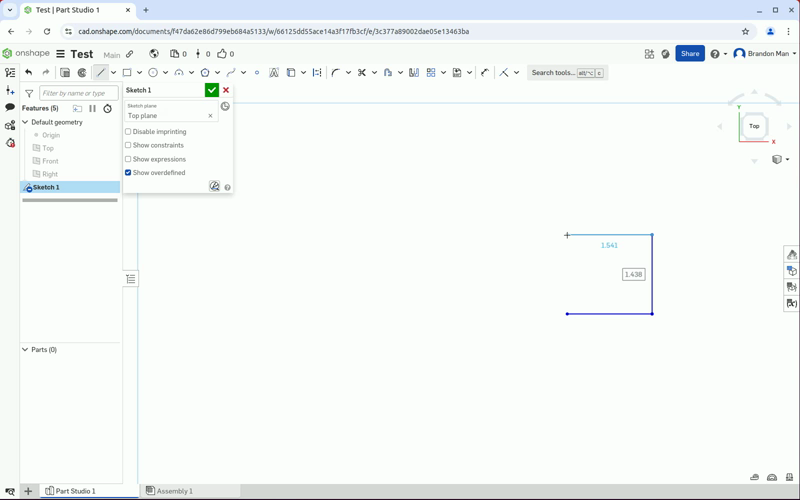
scroll(-6)
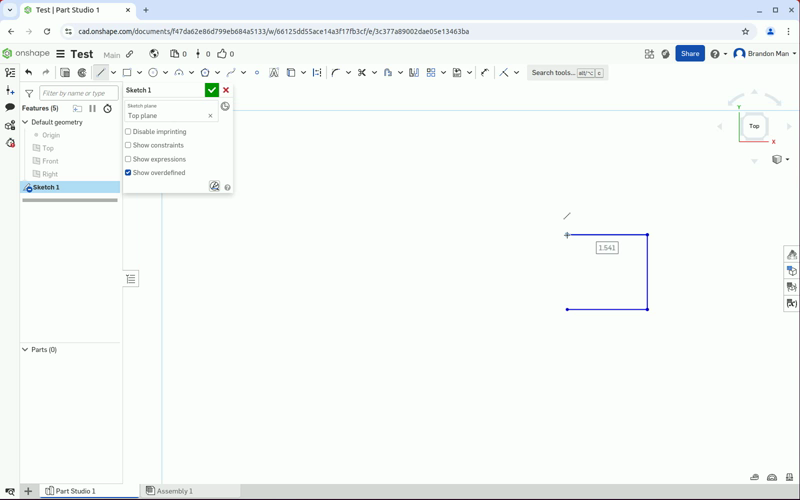
scroll(-6)
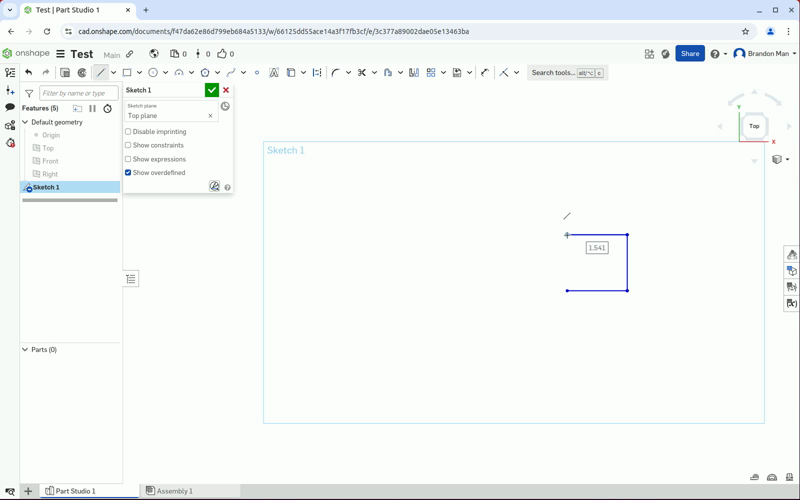
scroll(-6)
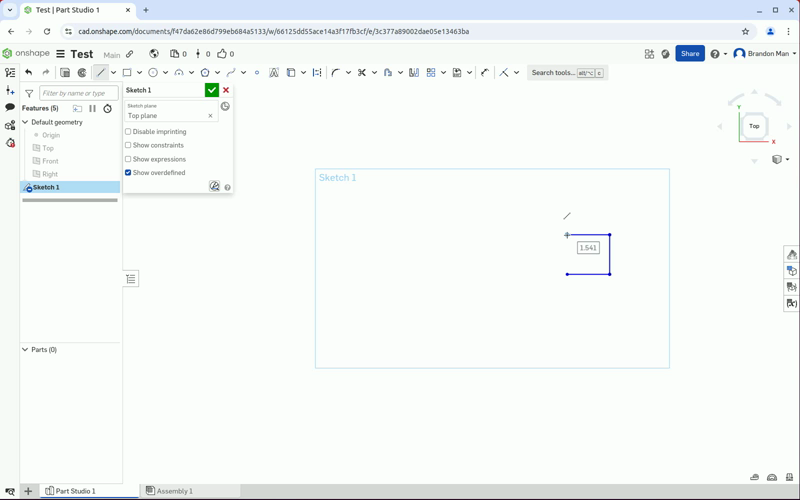
scroll(-6)
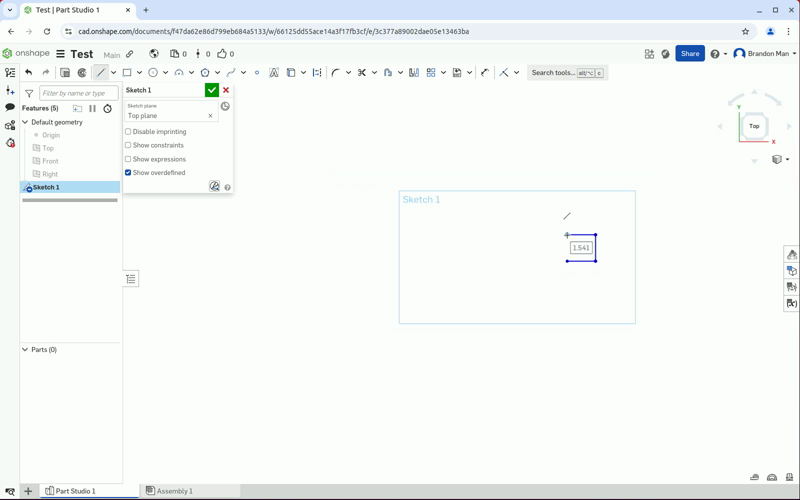
scroll(-6)
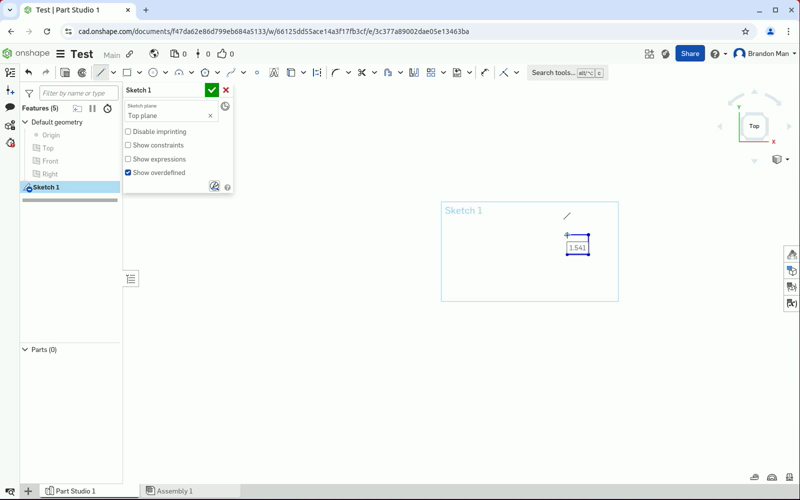
scroll(-6)
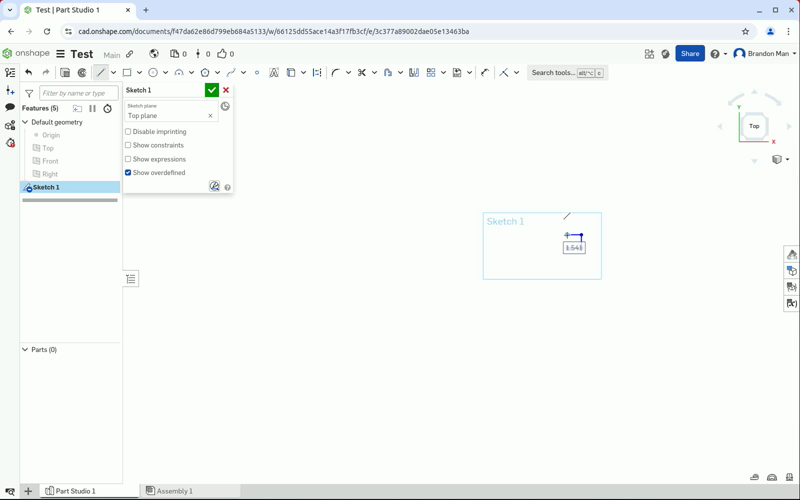
scroll(-6)
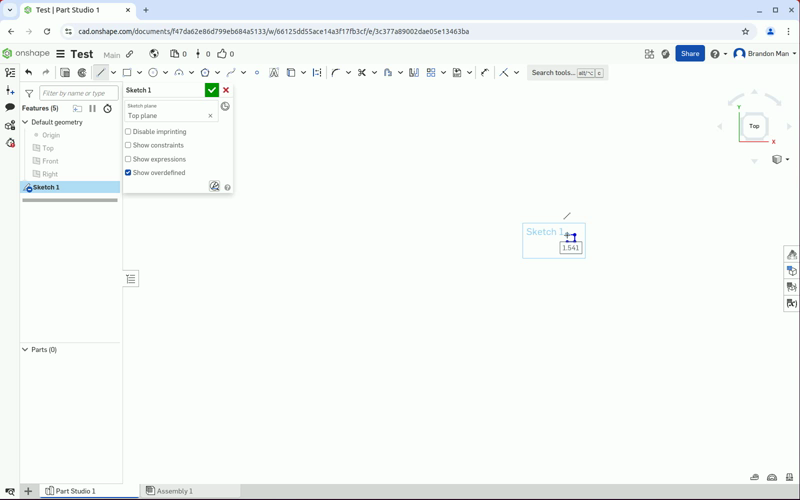
key_up(shift)
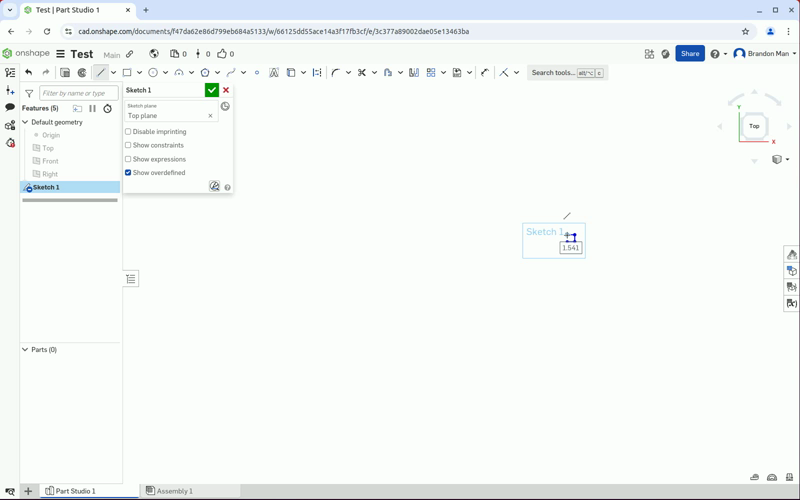
mouse_move(589, 234)
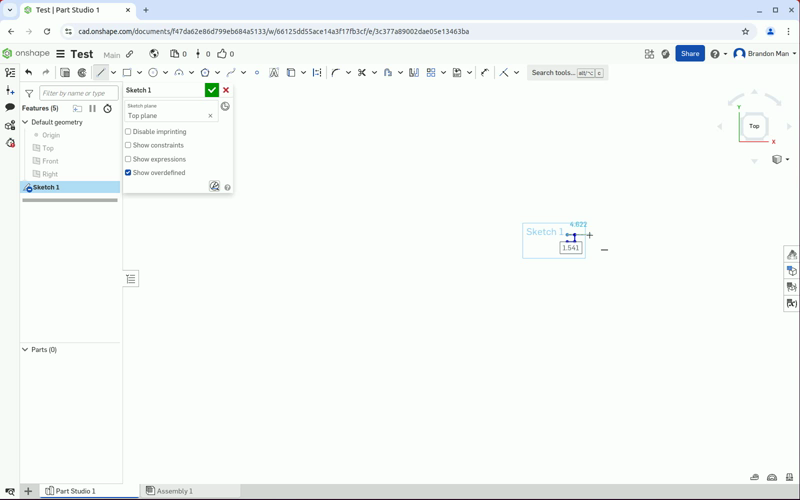
key_down(shift)
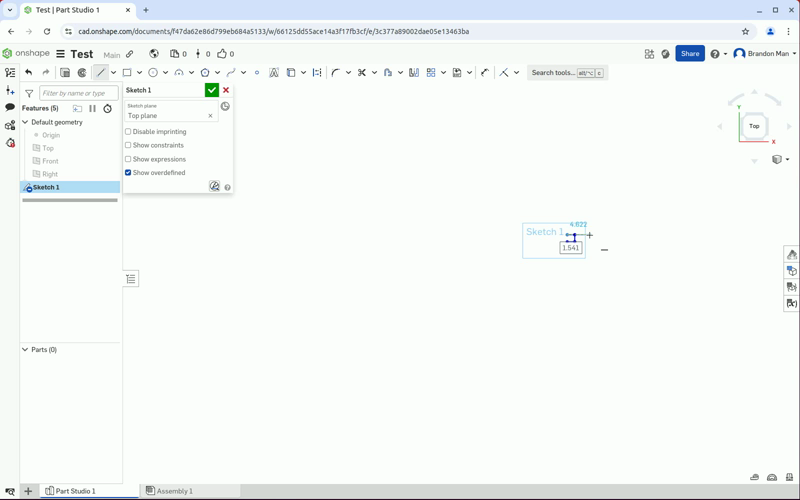
mouse_move(567, 241)
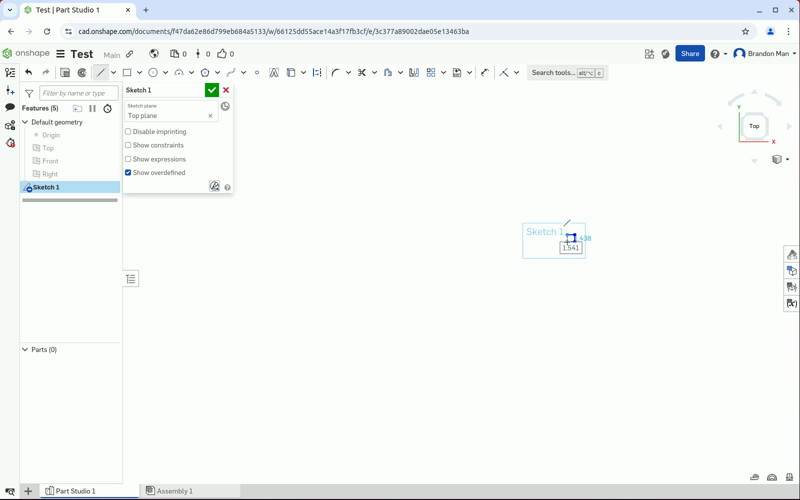
scroll(6)
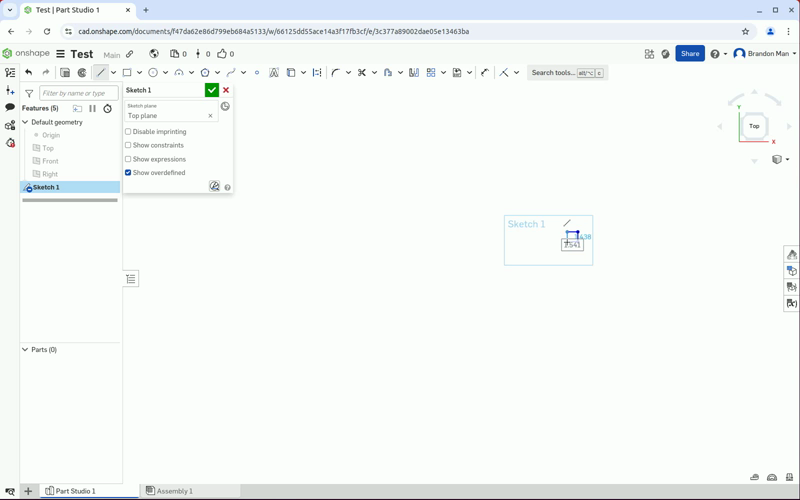
scroll(6)
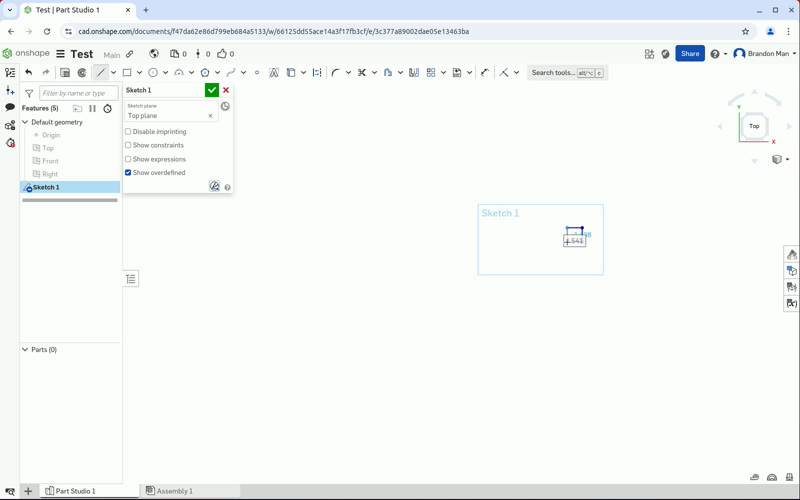
scroll(6)
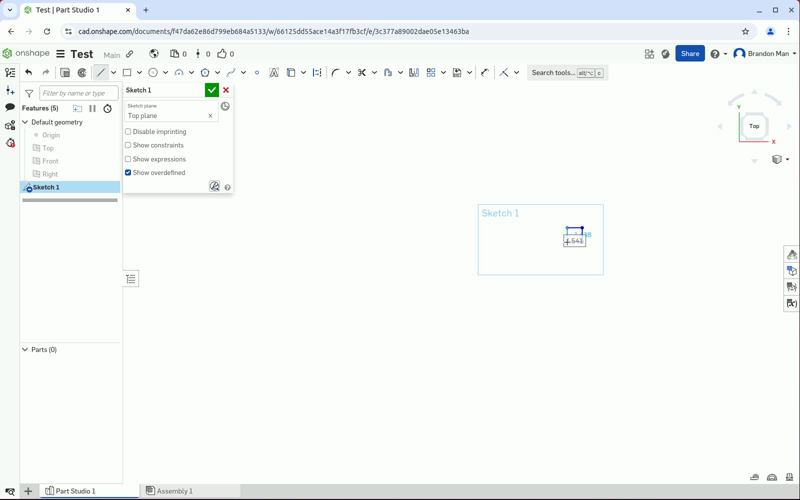
scroll(6)
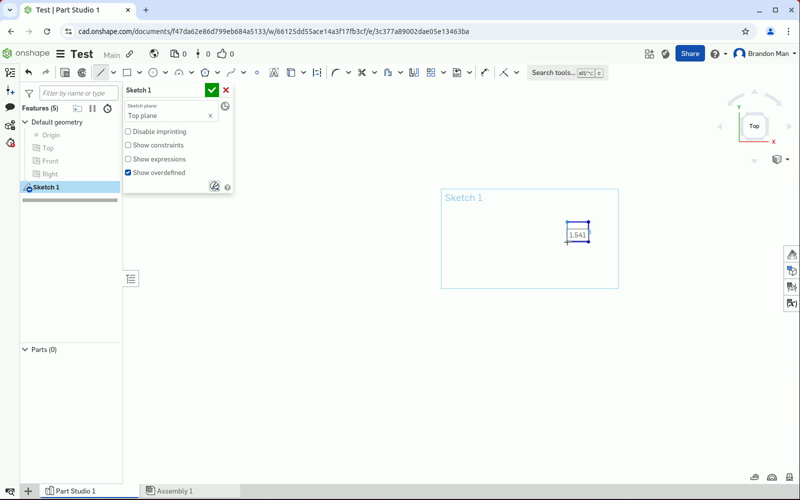
scroll(6)
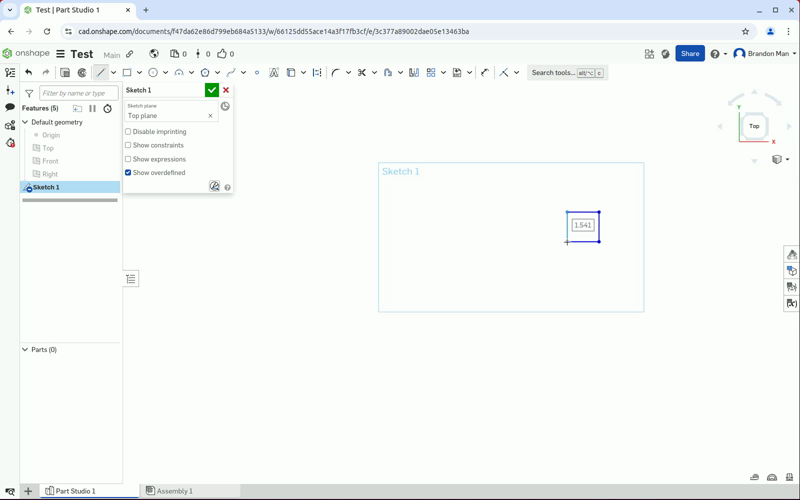
scroll(6)
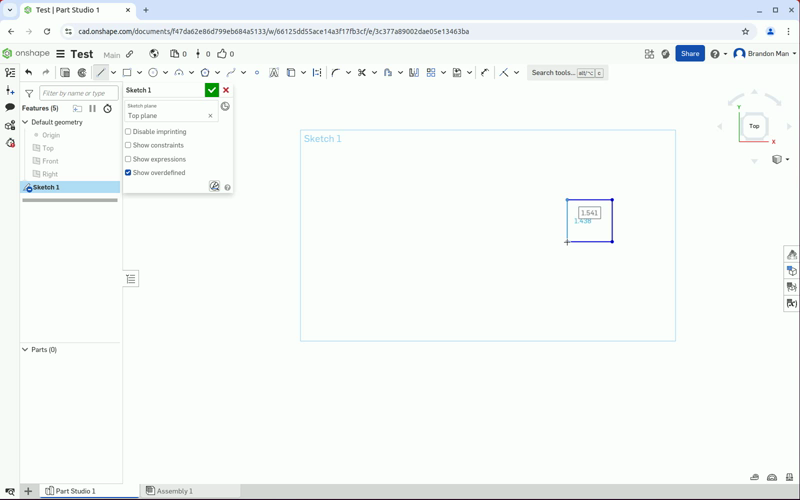
scroll(6)
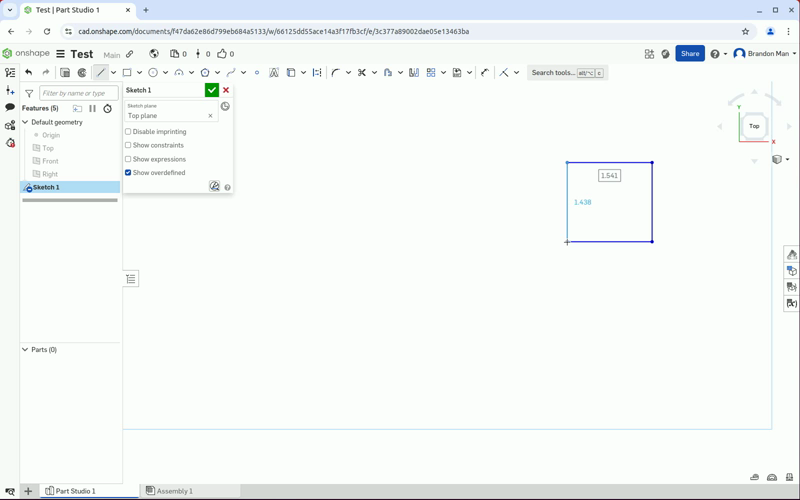
key_up(shift)
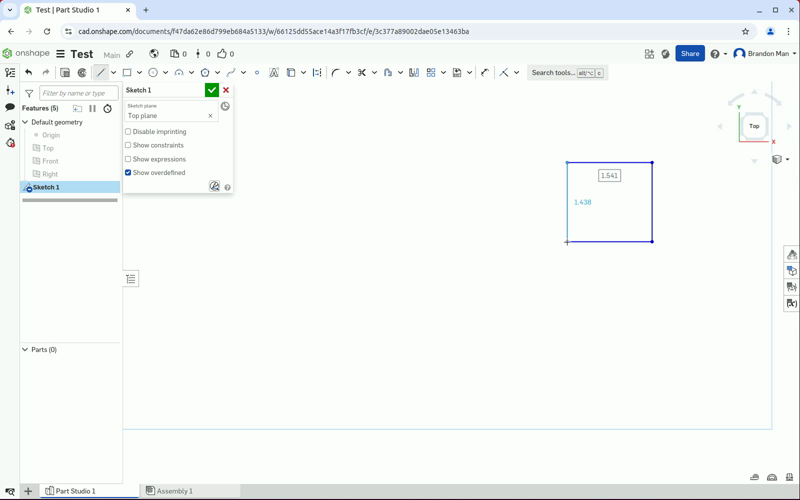
click(567, 241)
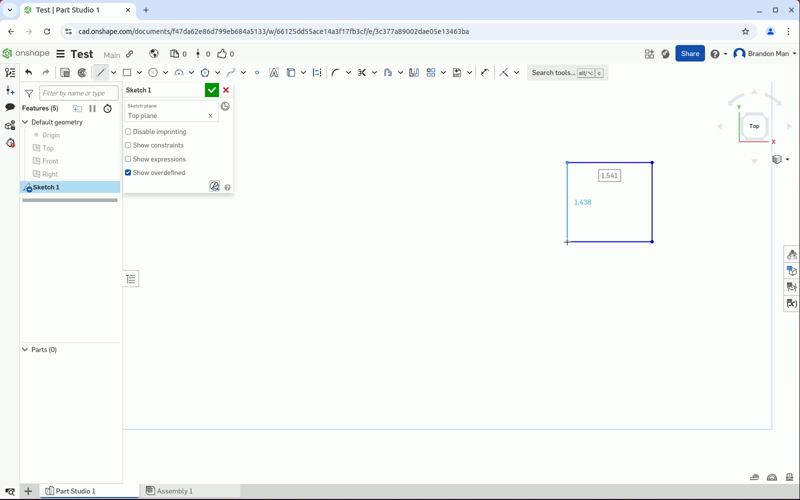
scroll(-6)
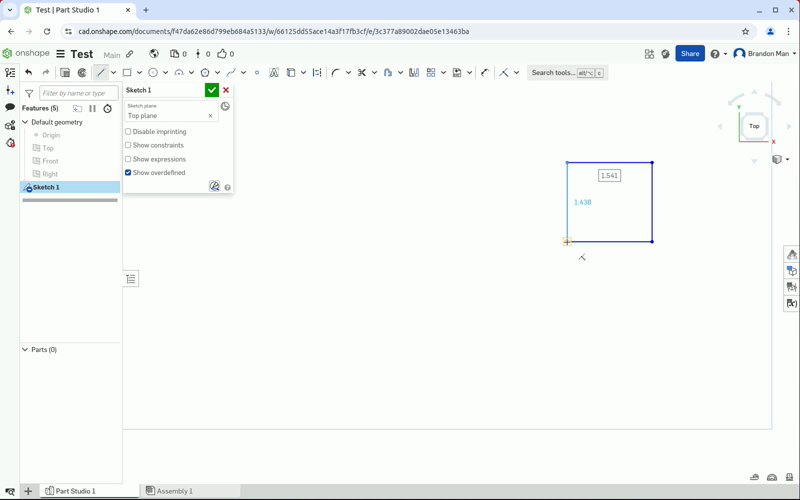
scroll(-6)
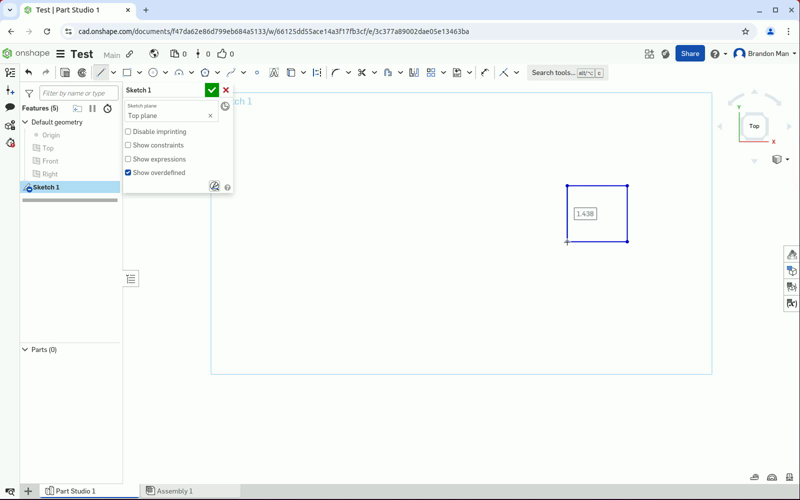
scroll(-6)
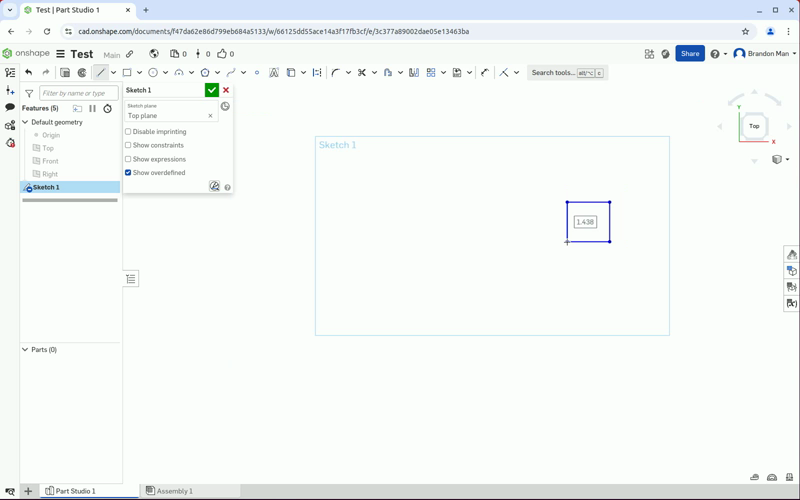
scroll(-6)
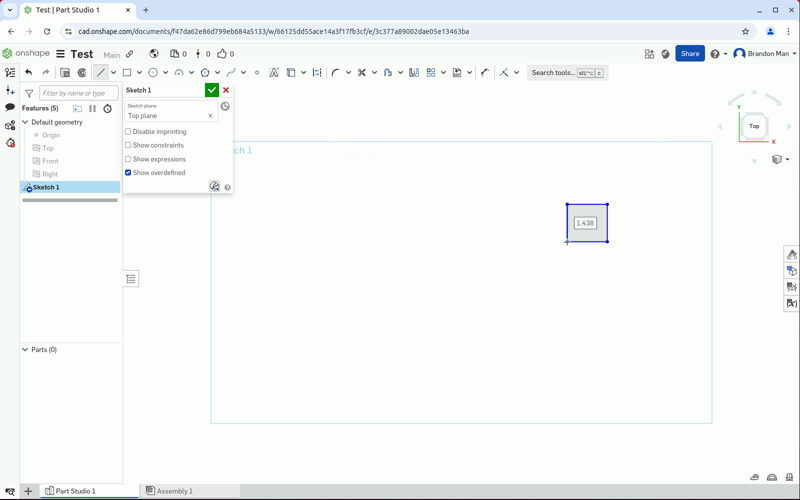
scroll(-6)
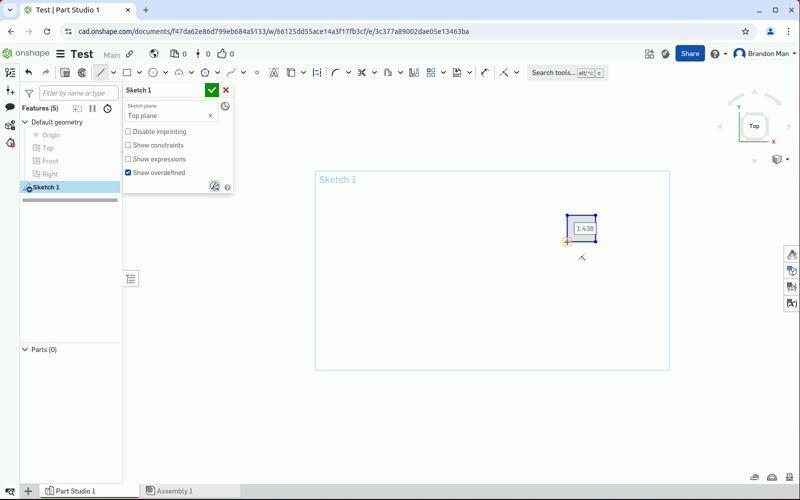
scroll(-6)
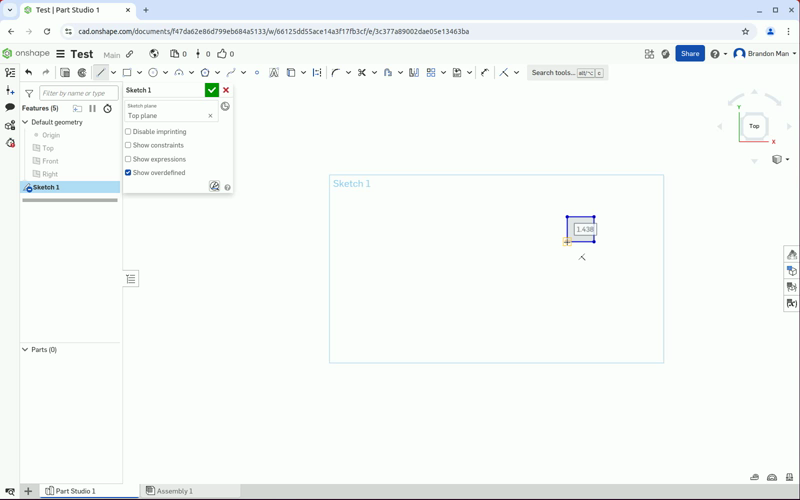
scroll(-6)
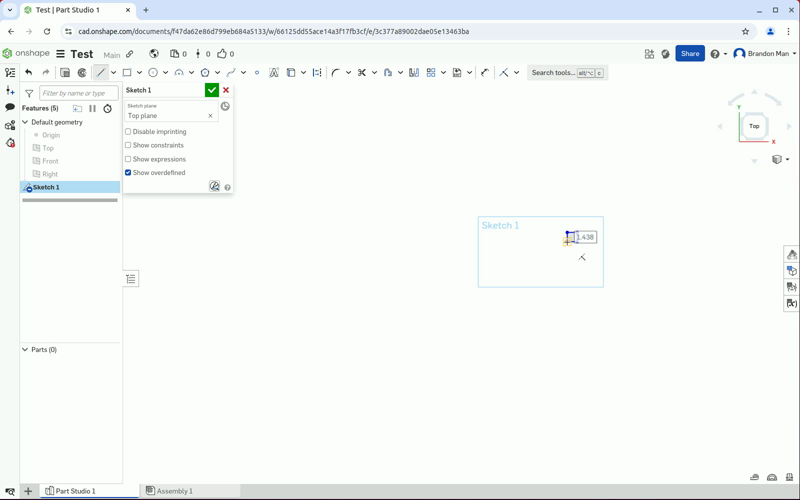
key(esc)
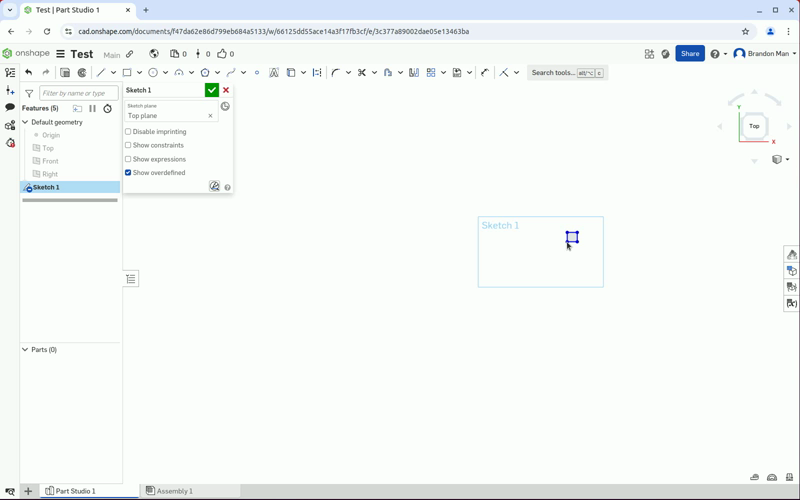
mouse_move(569, 235)
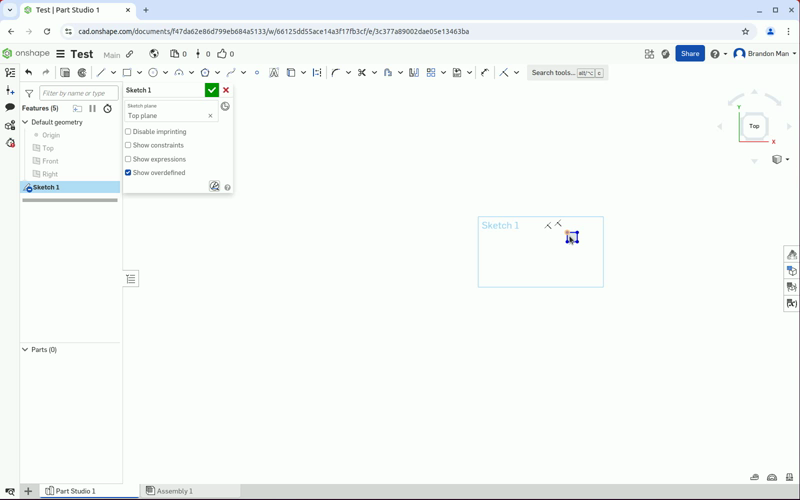
scroll(6)
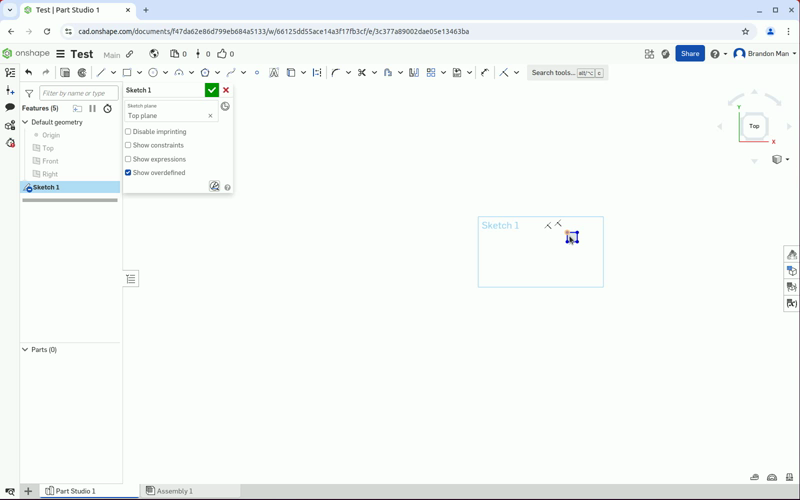
scroll(6)
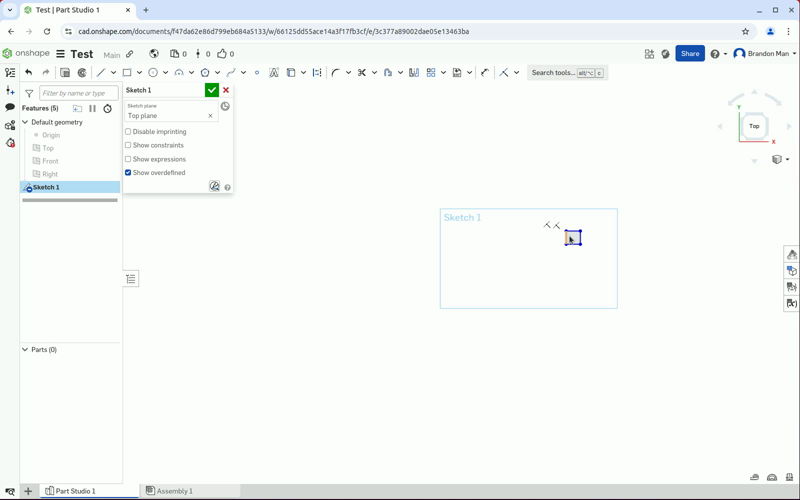
scroll(6)
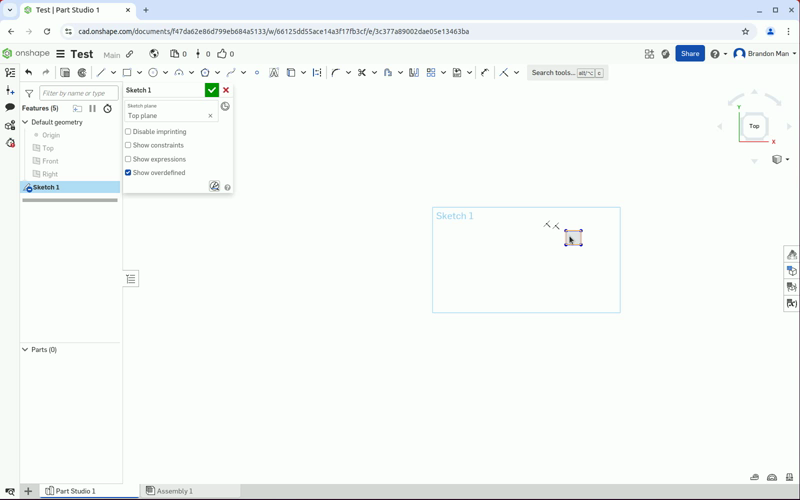
scroll(6)
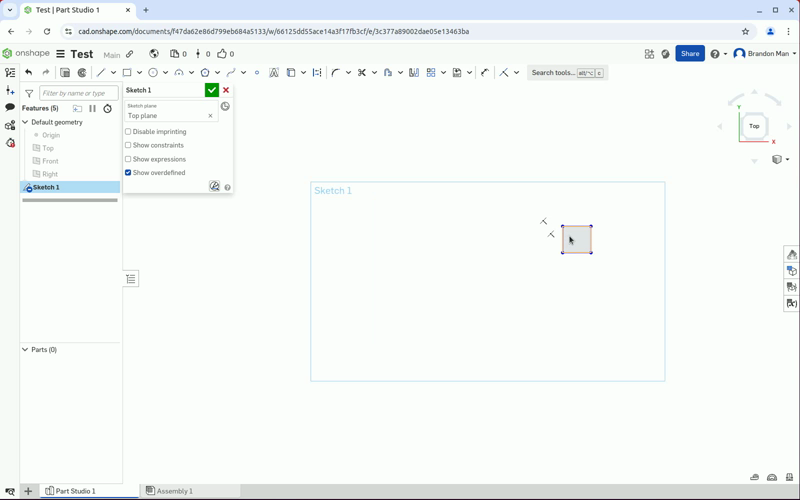
scroll(6)
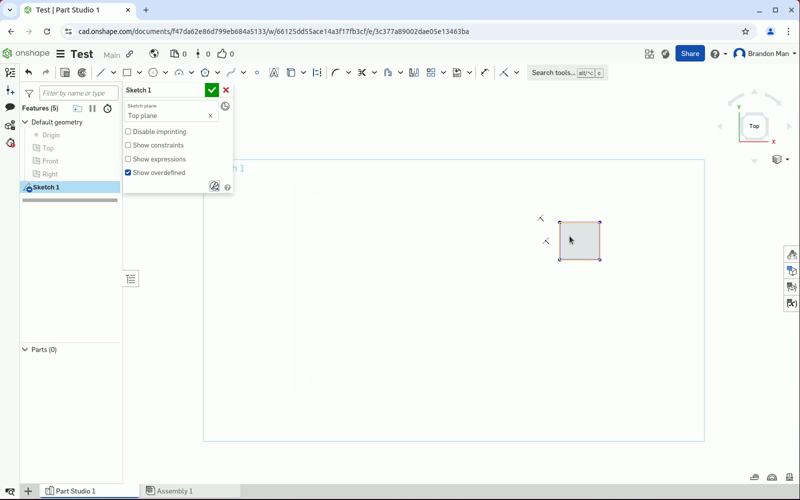
scroll(6)
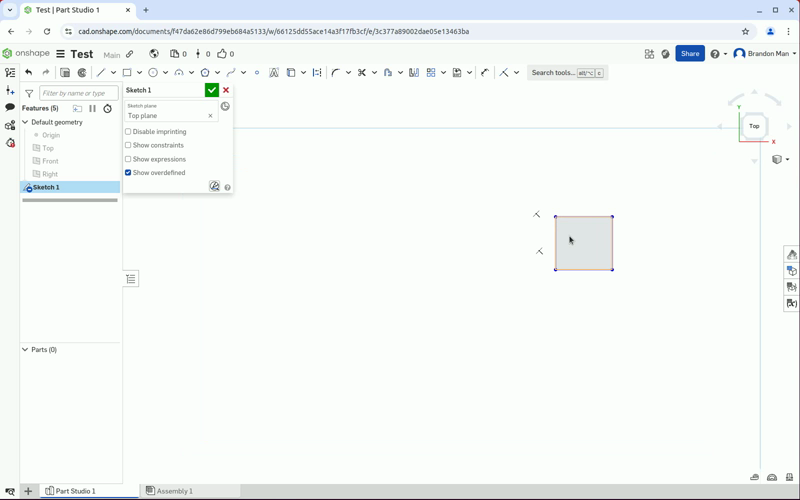
scroll(6)
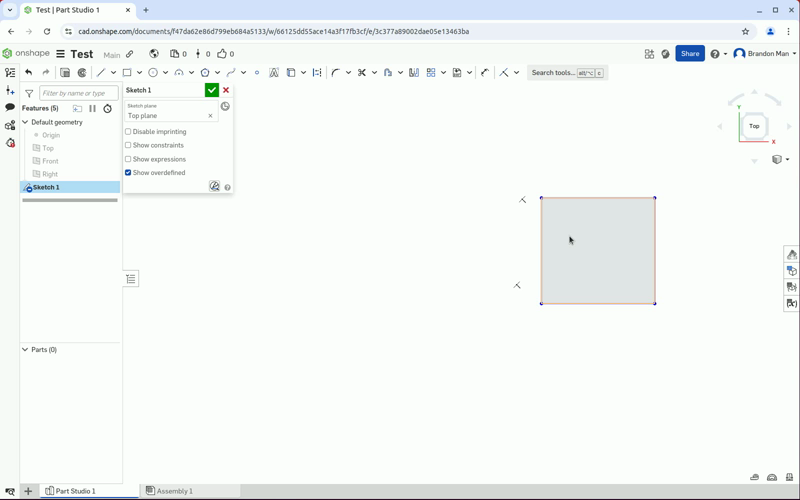
click(569, 235)
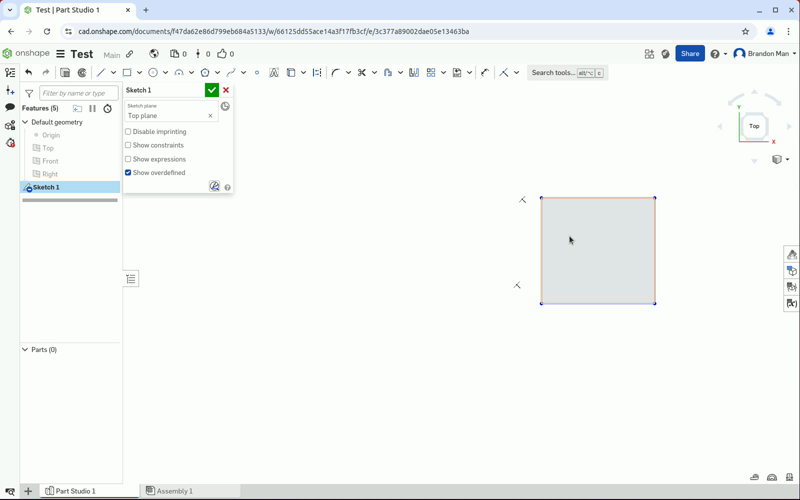
scroll(-6)
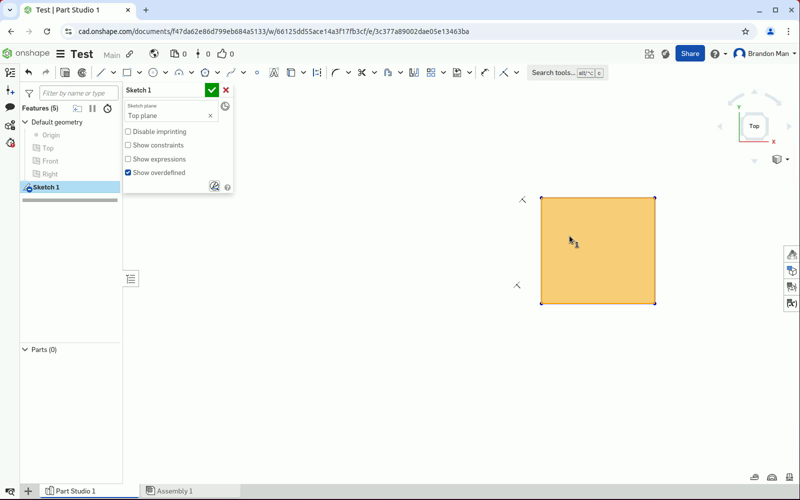
scroll(-6)
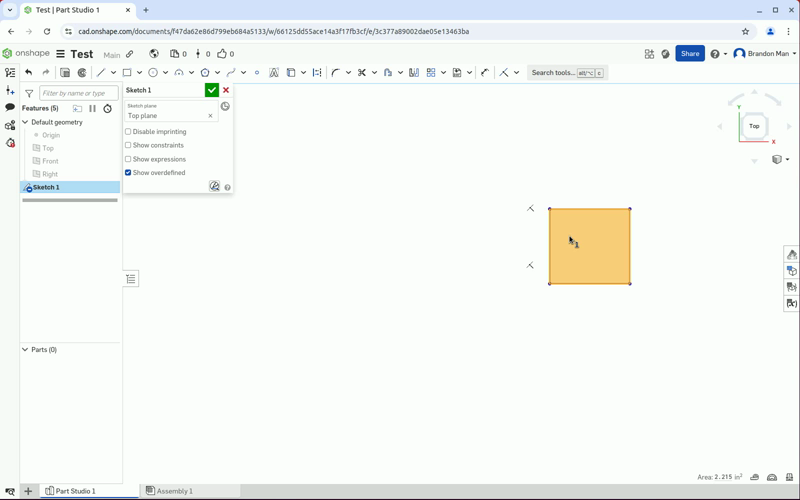
scroll(-6)
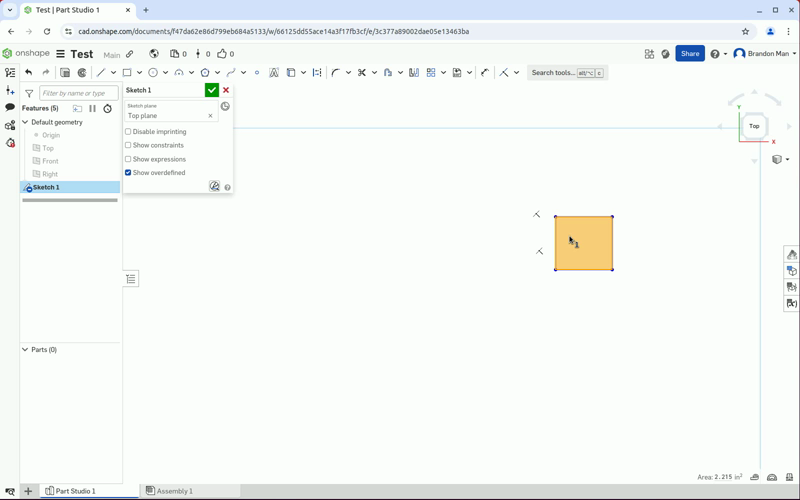
scroll(-6)
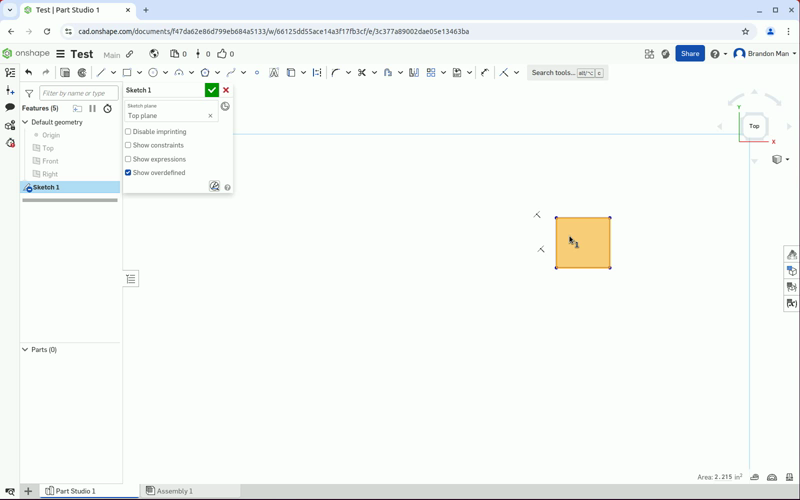
scroll(-6)
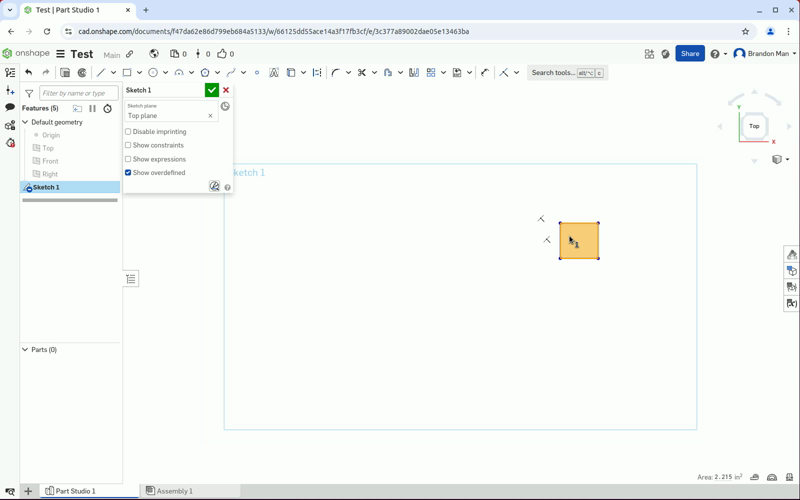
scroll(-6)
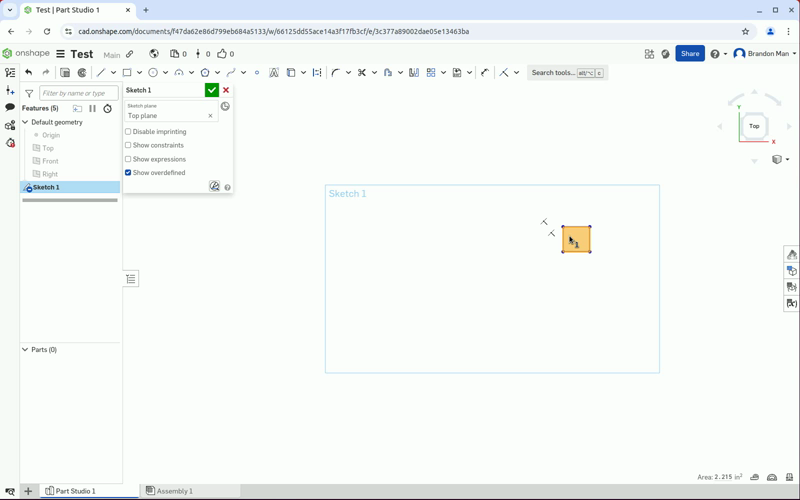
scroll(-6)
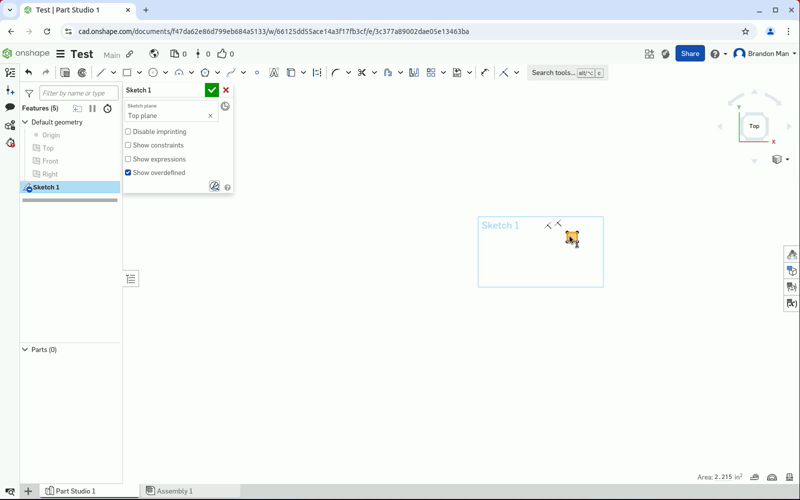
mouse_move(73, 352)
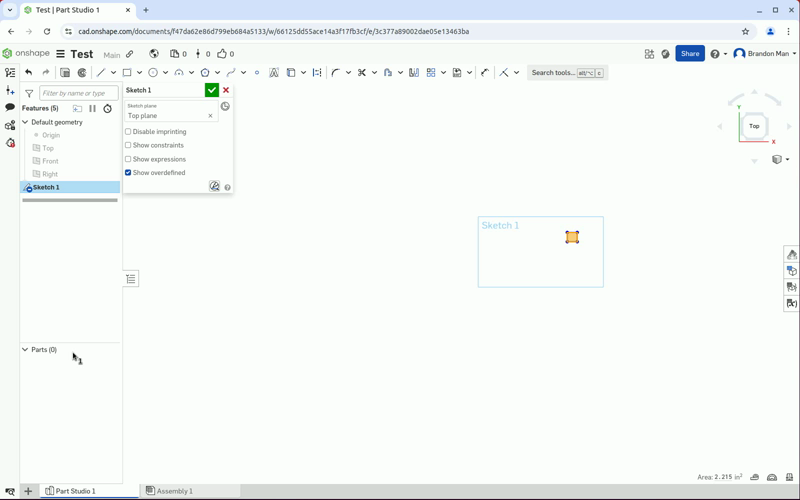
key(shift+y)
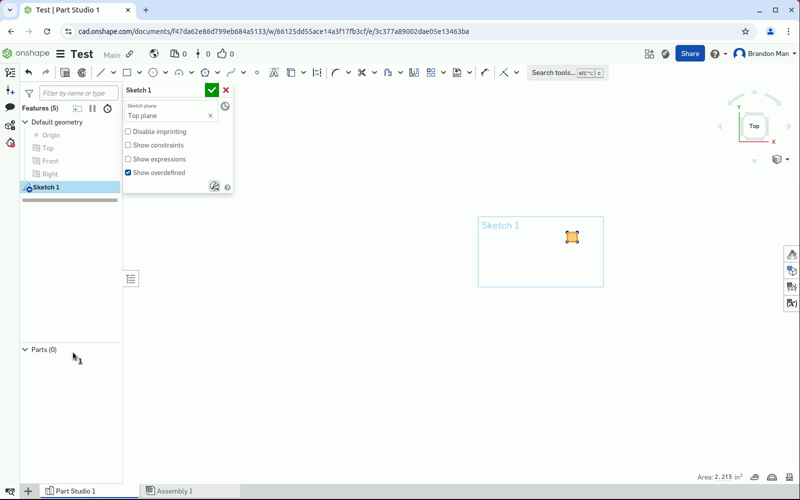
key(shift+e)
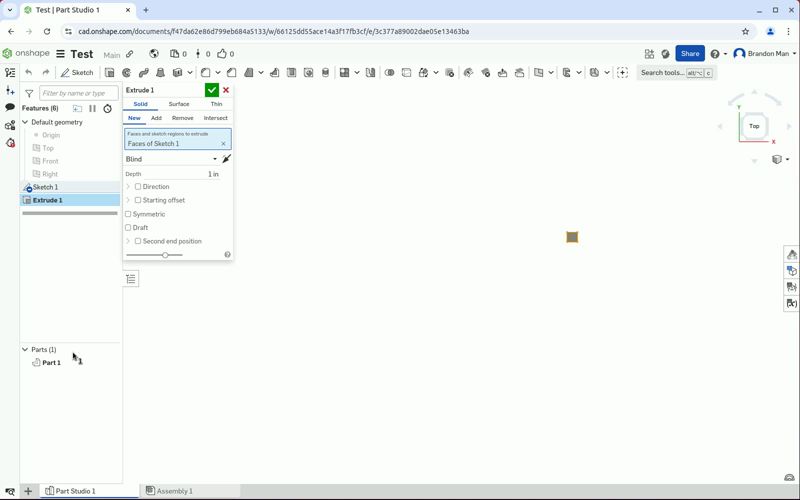
mouse_move(143, 106)
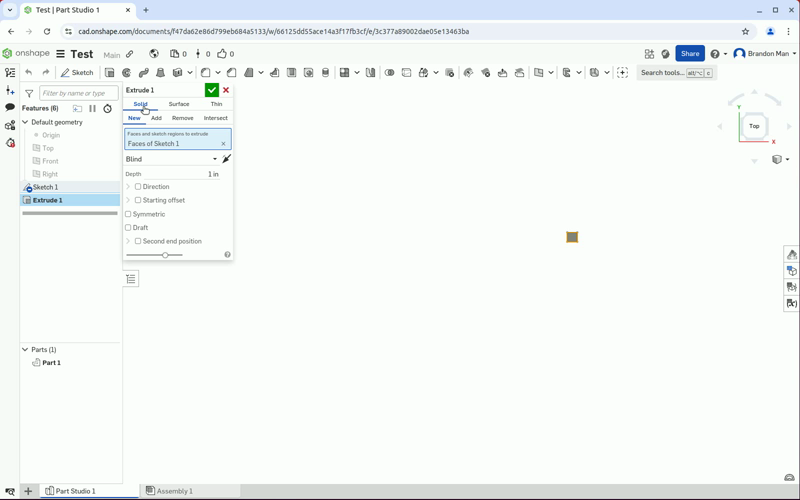
click(143, 106)
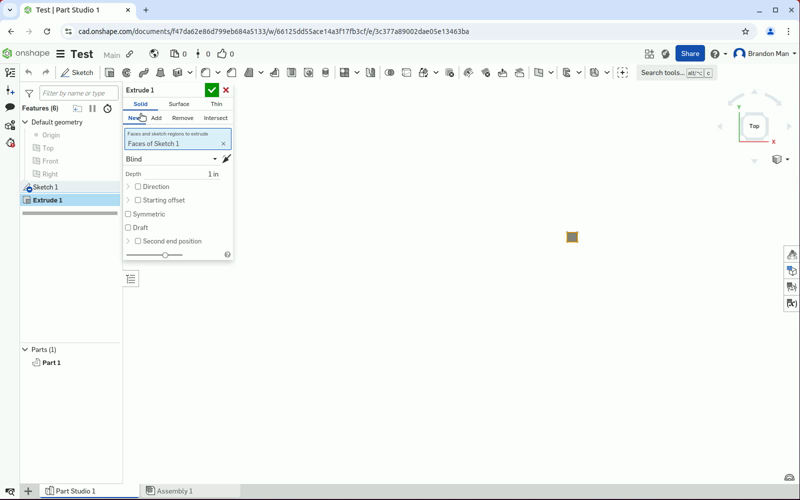
mouse_move(137, 120)
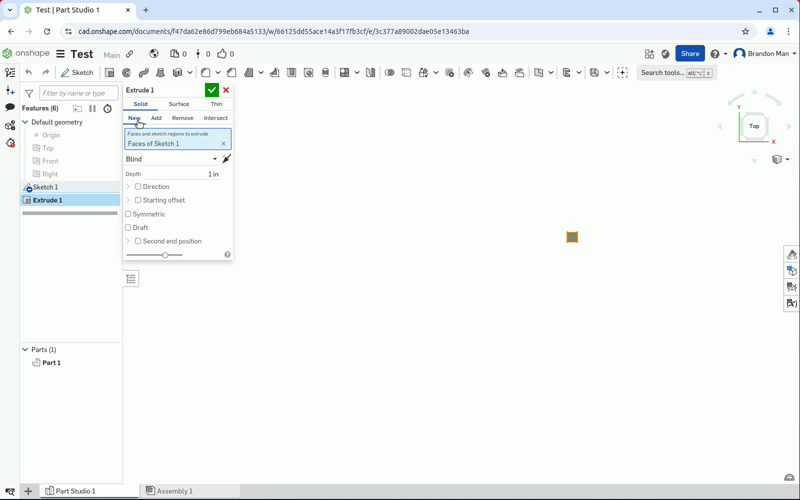
click(137, 120)
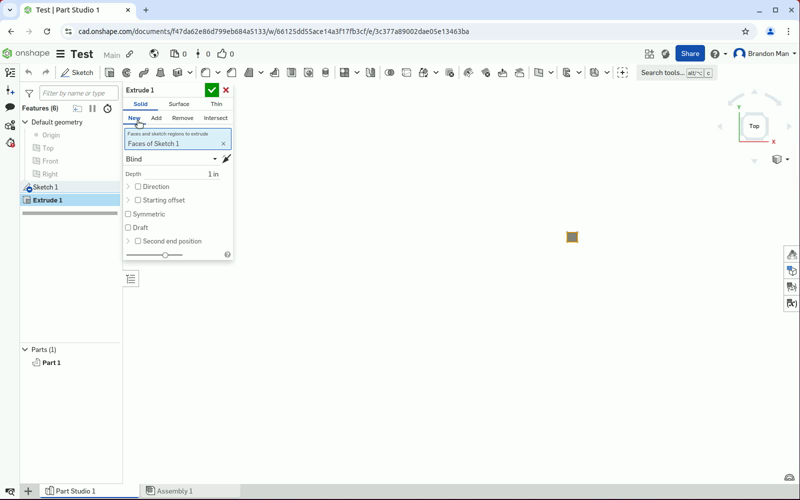
key(tab, 4)
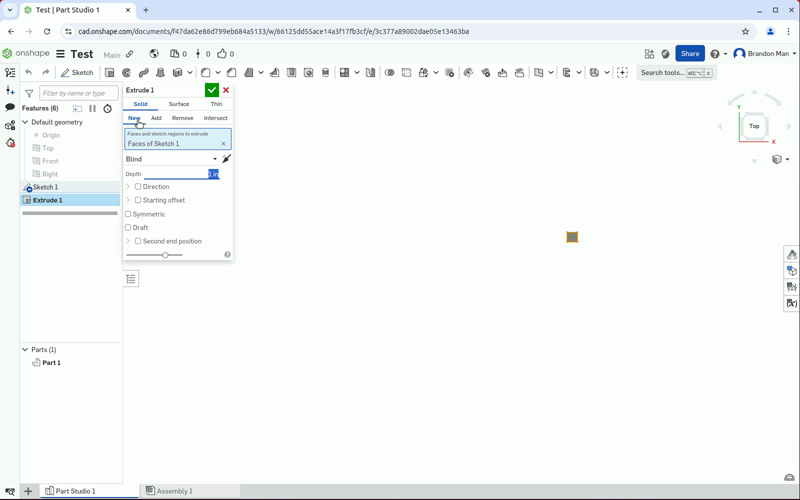
text(16.368)
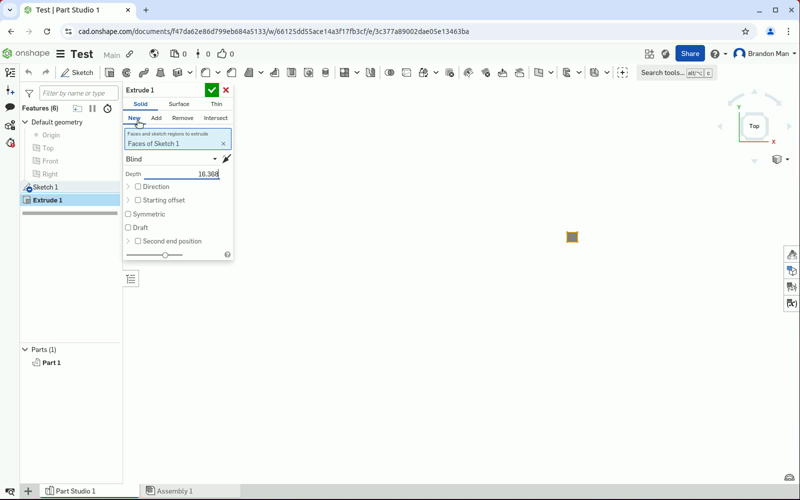
key(enter)
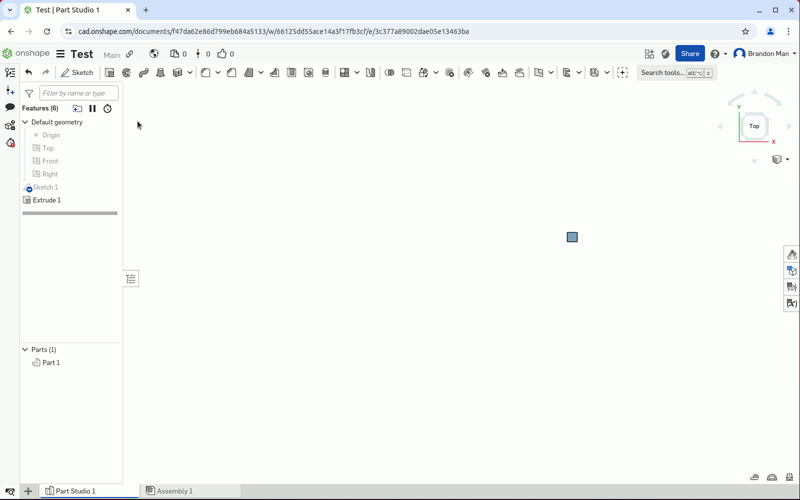
key(shift+h)
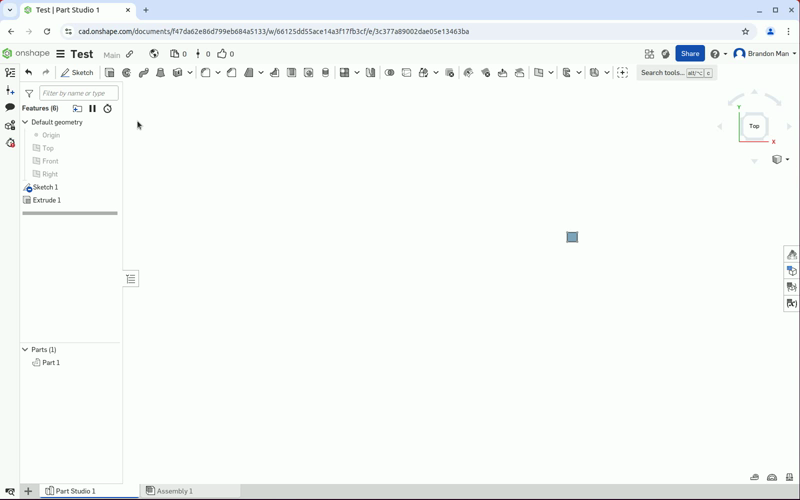
key(shift+h)
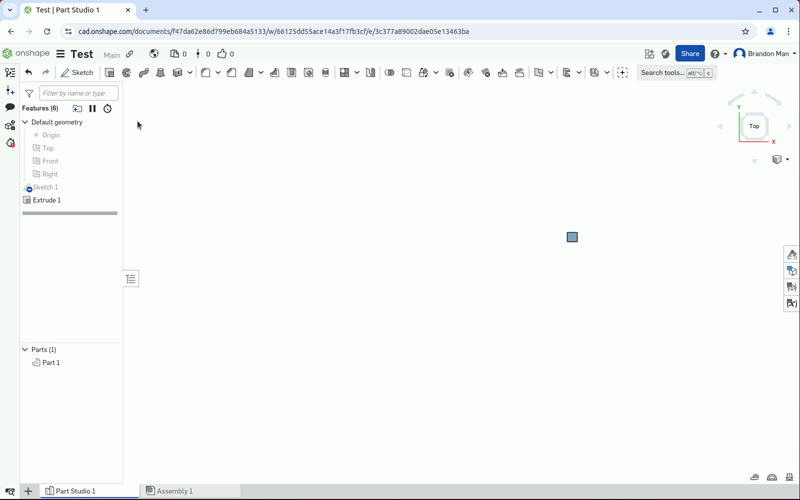
mouse_move(73, 189)
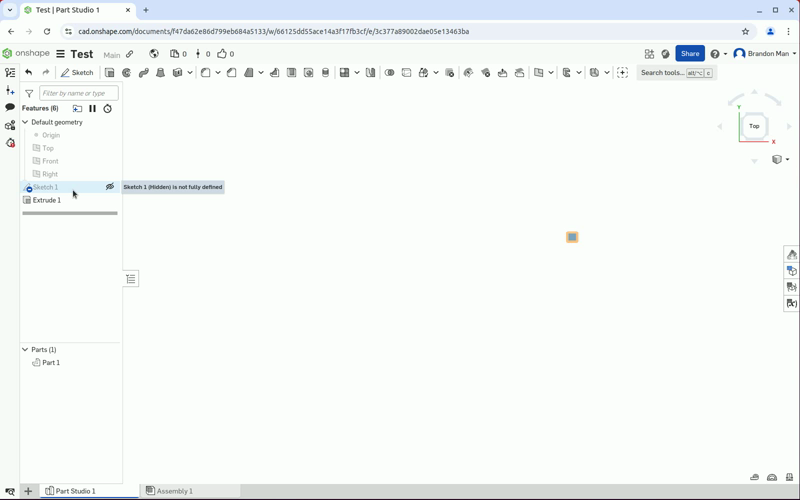
click(73, 189)
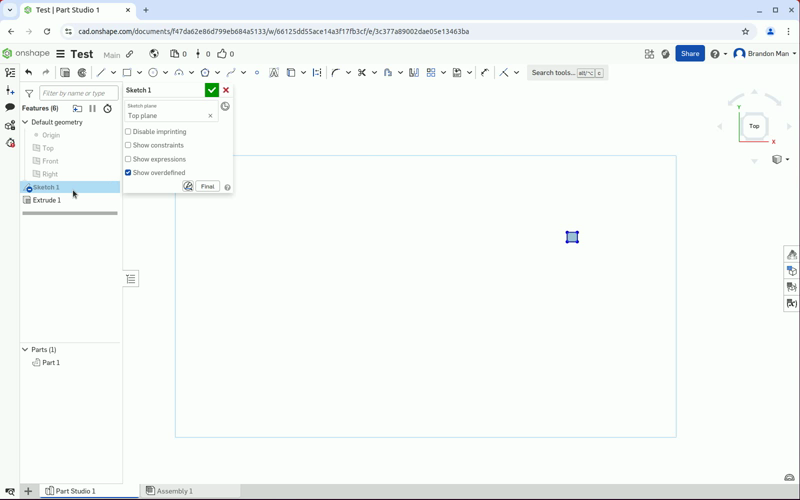
mouse_move(229, 92)
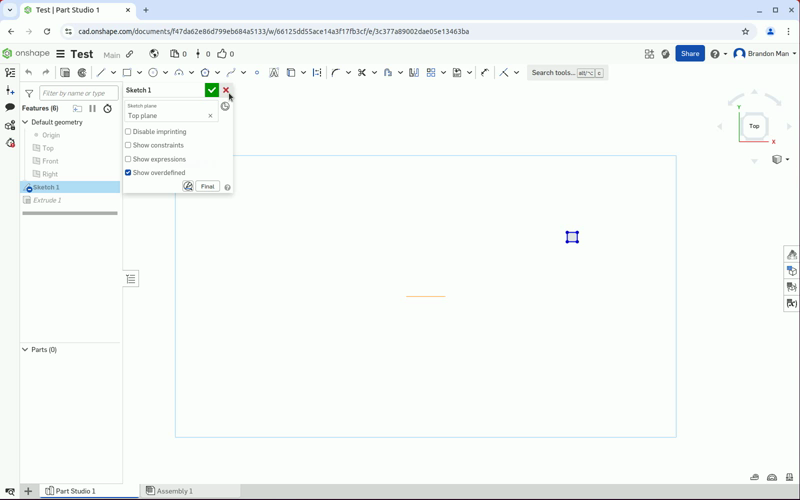
click(229, 92)
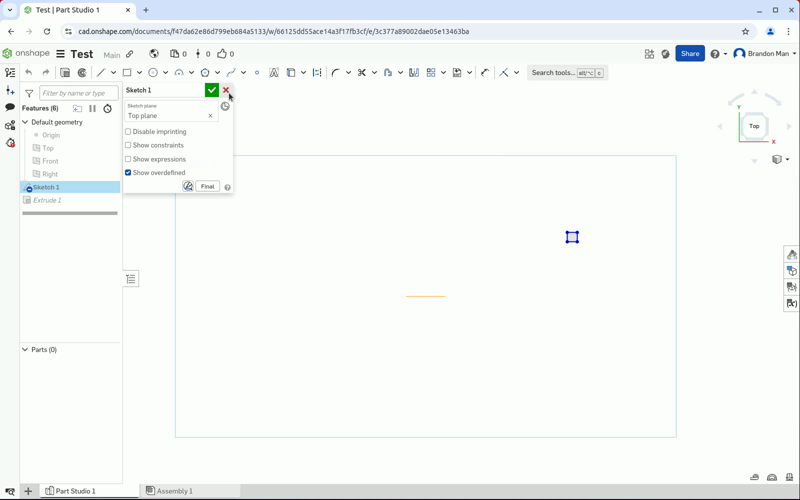
key(shift+s)
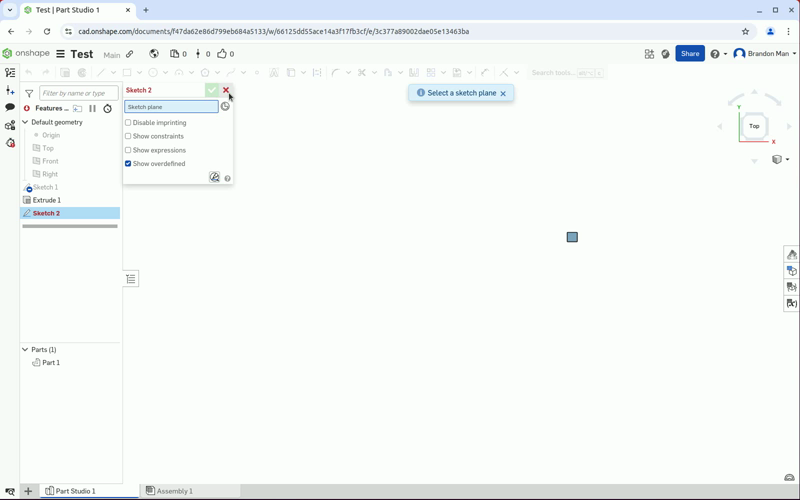
mouse_move(73, 150)
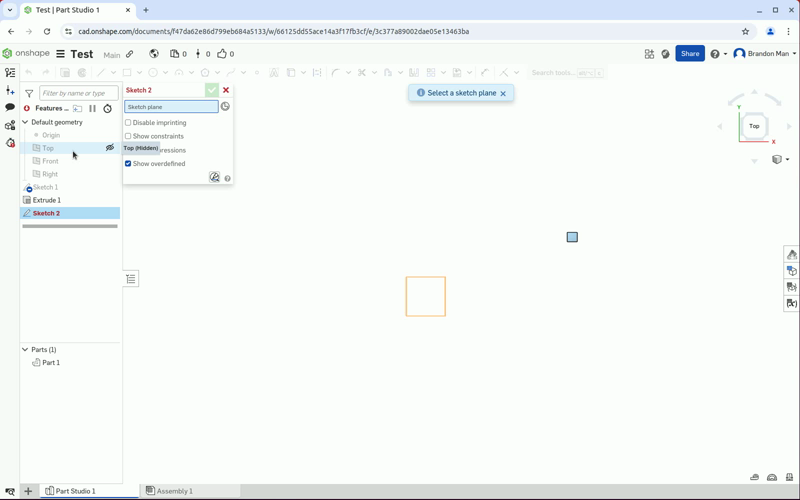
click(73, 150)
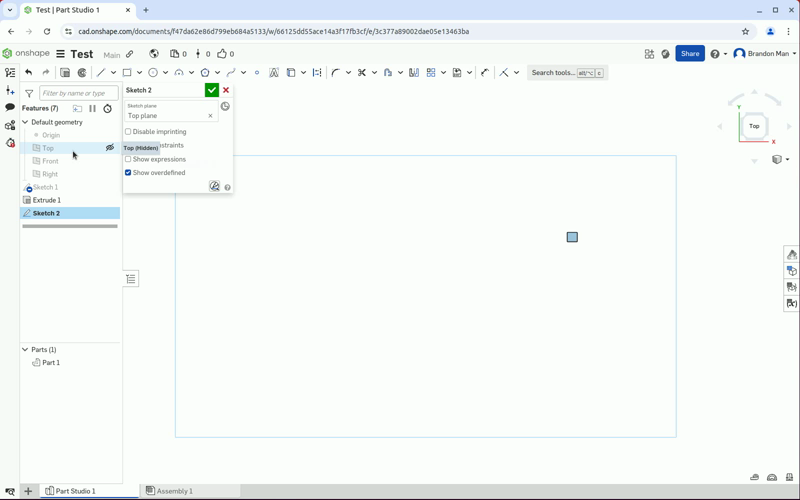
mouse_move(73, 352)
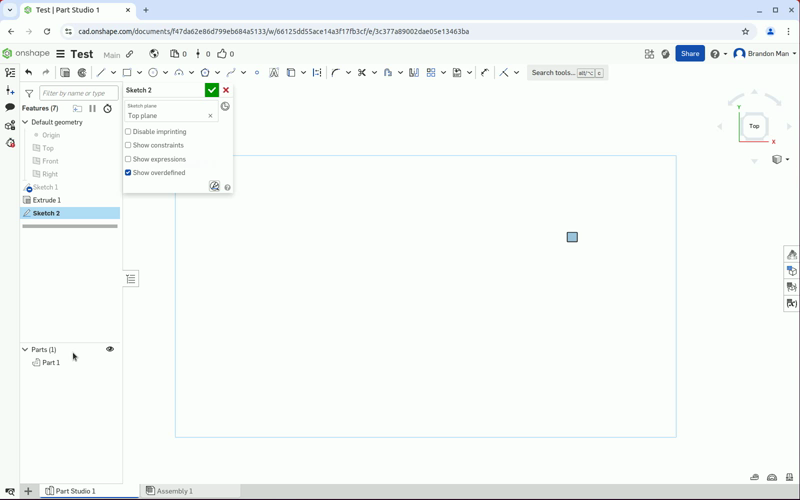
key(y)
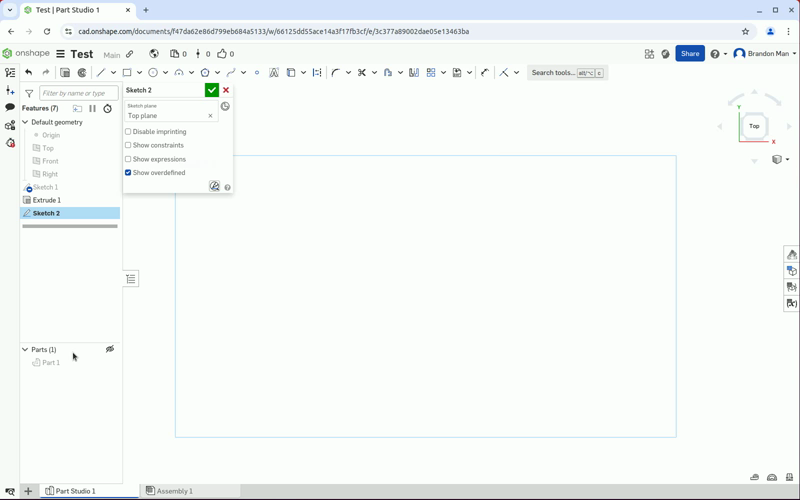
key(l)
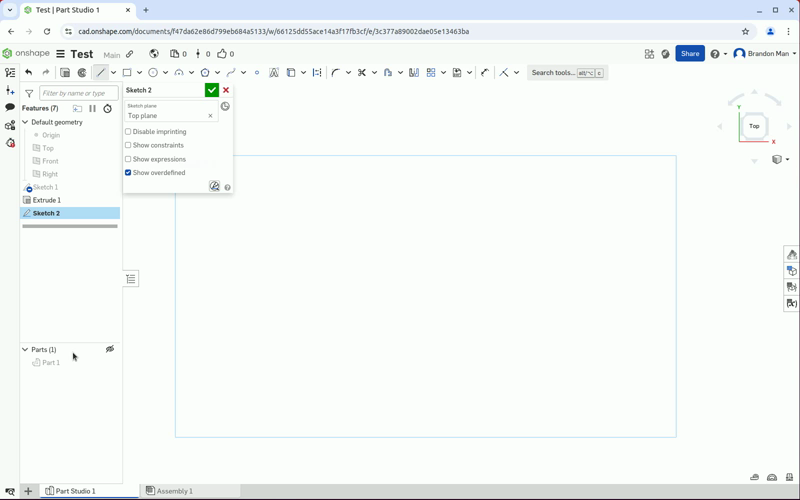
key_down(shift)
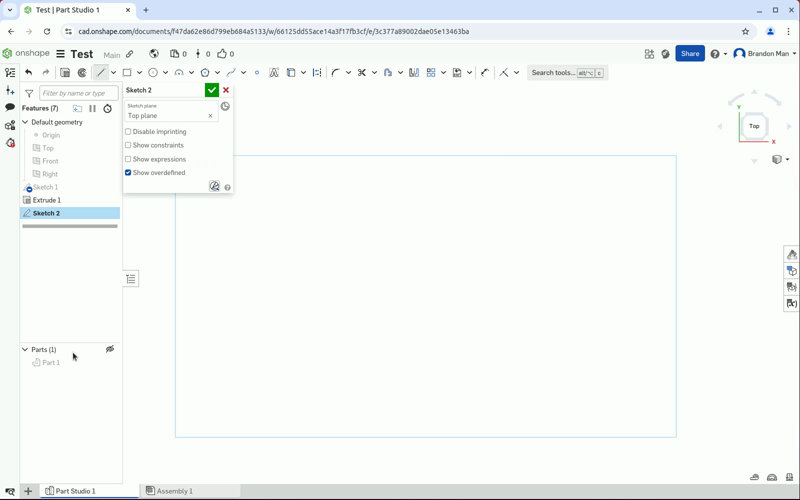
mouse_move(348, 241)
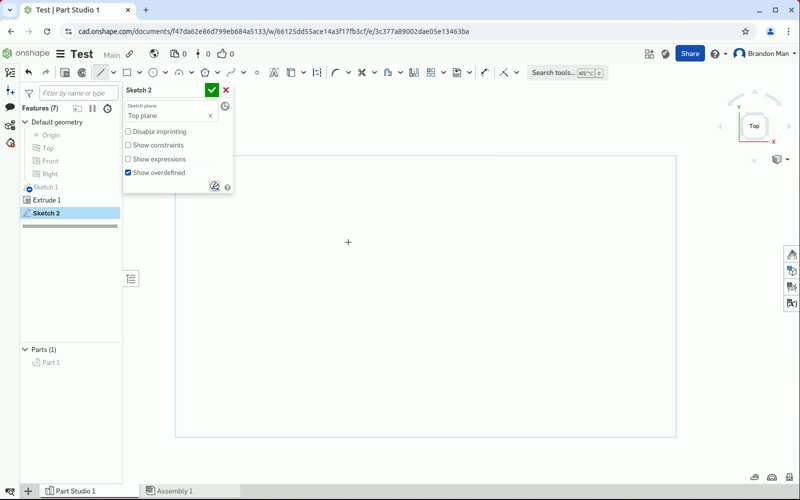
click(348, 241)
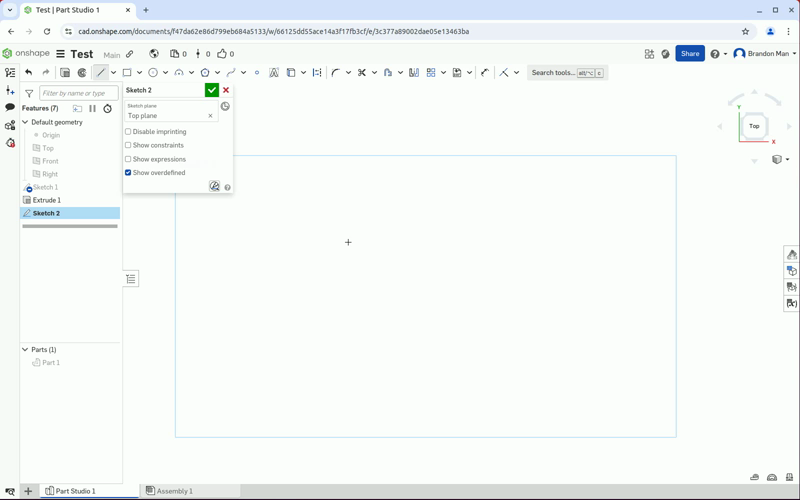
key_up(shift)
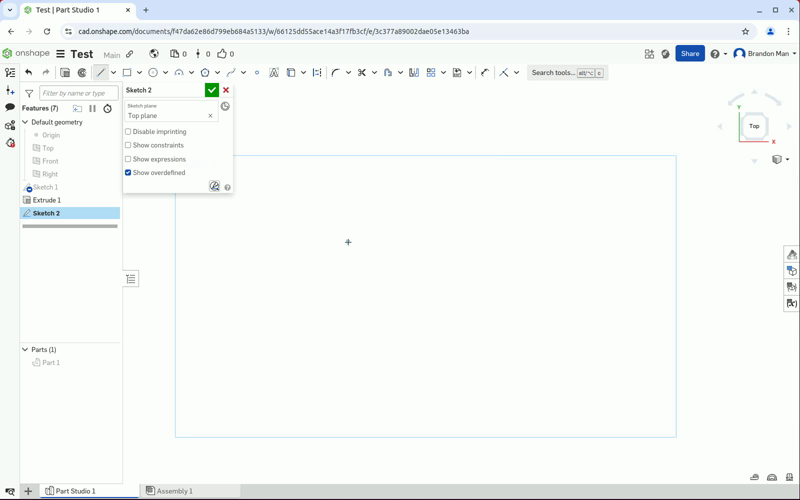
key_down(shift)
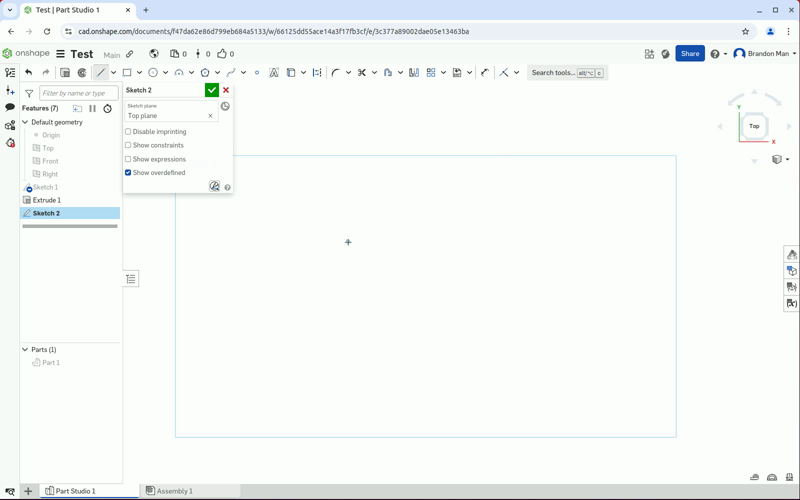
mouse_move(378, 241)
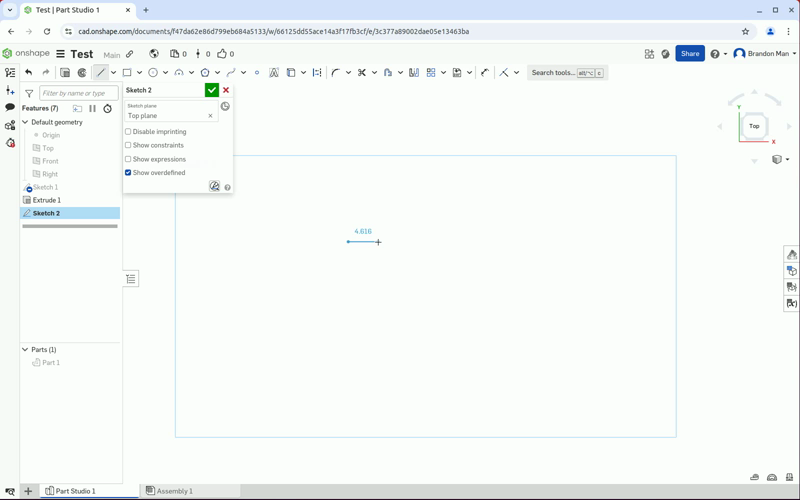
mouse_move(355, 241)
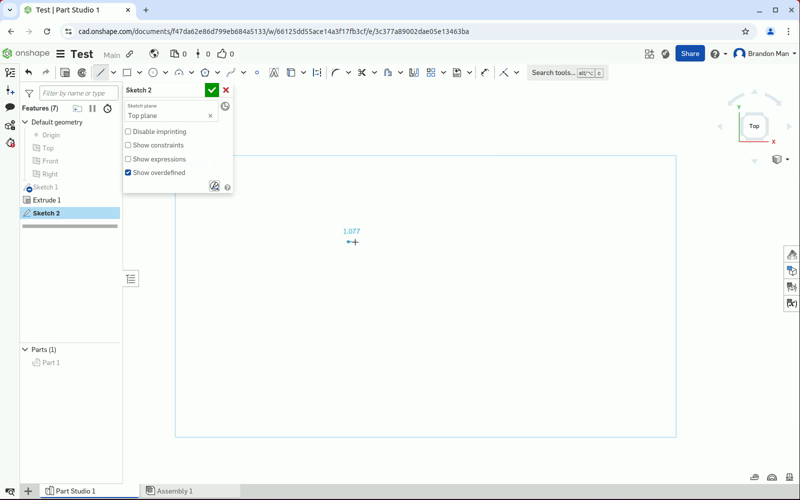
scroll(6)
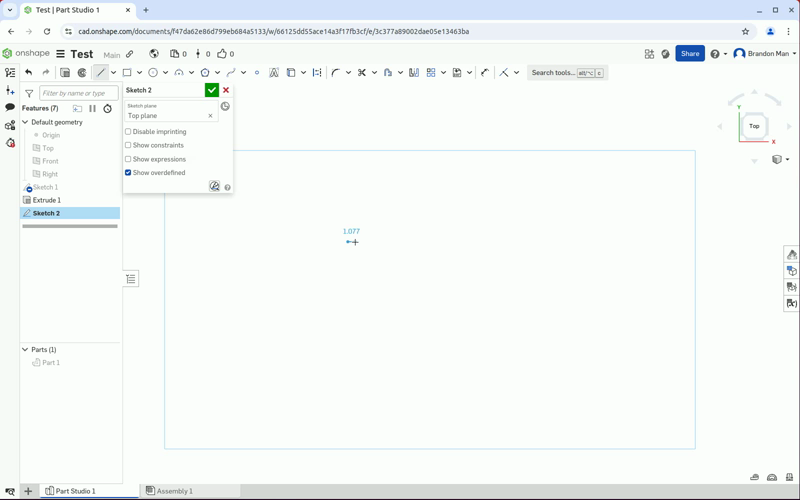
scroll(6)
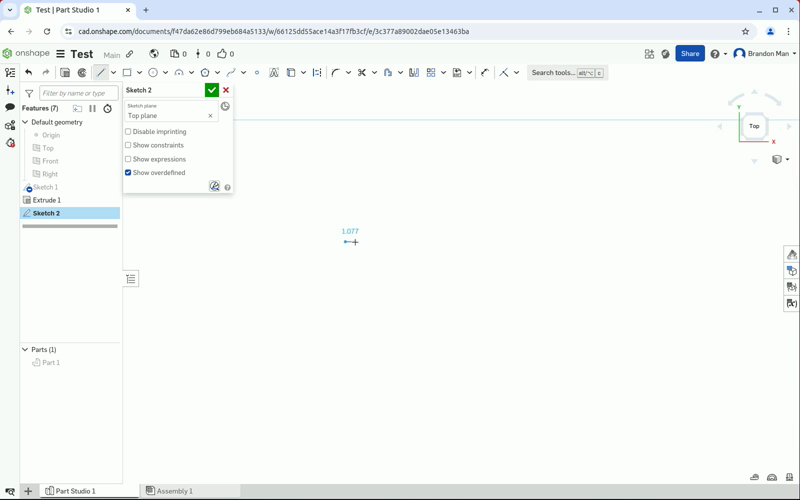
scroll(6)
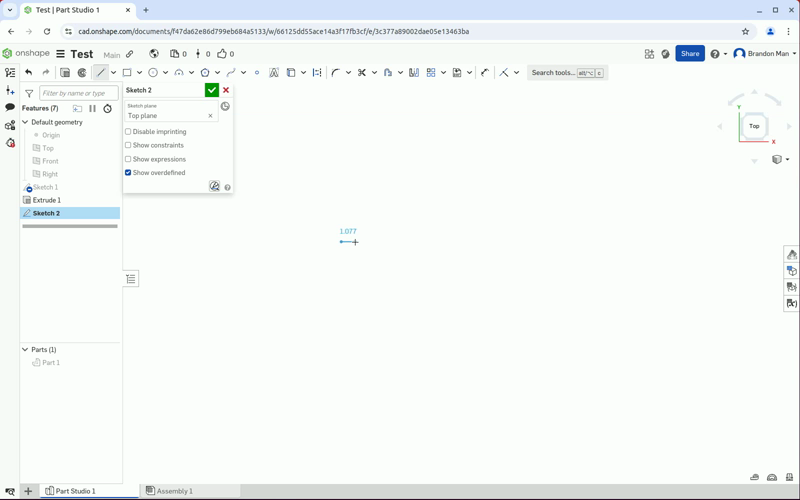
scroll(6)
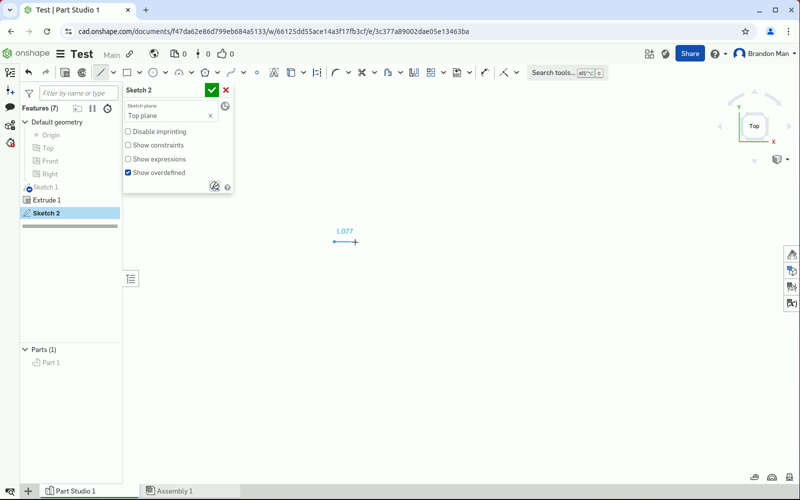
scroll(6)
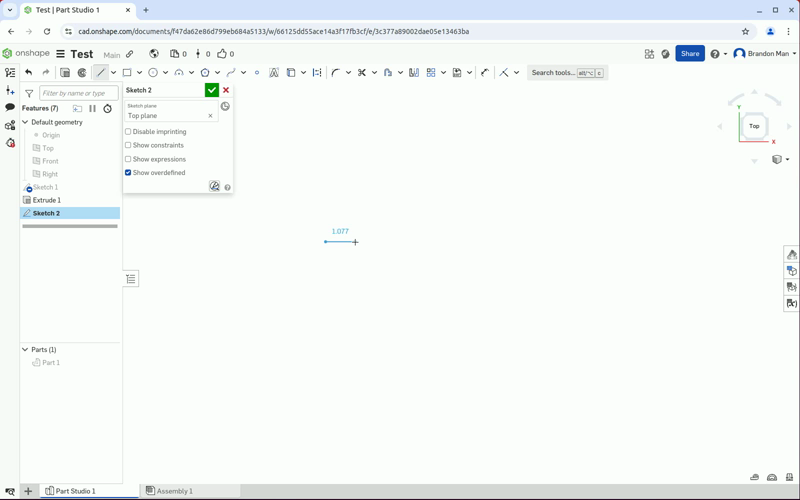
scroll(6)
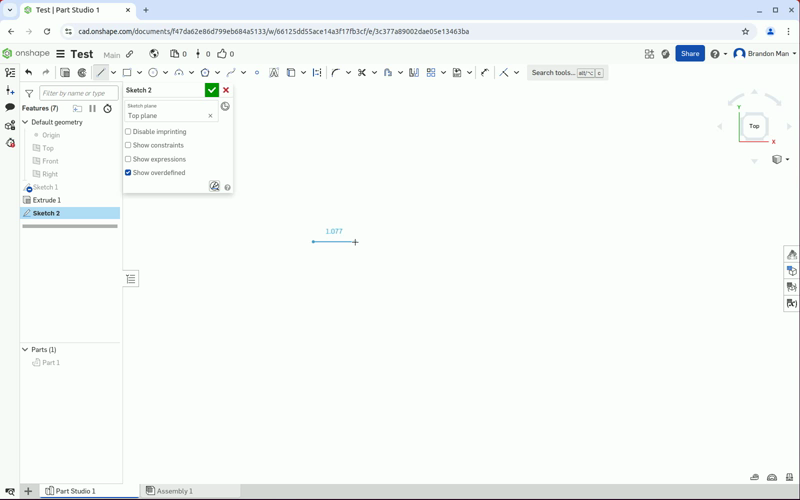
scroll(6)
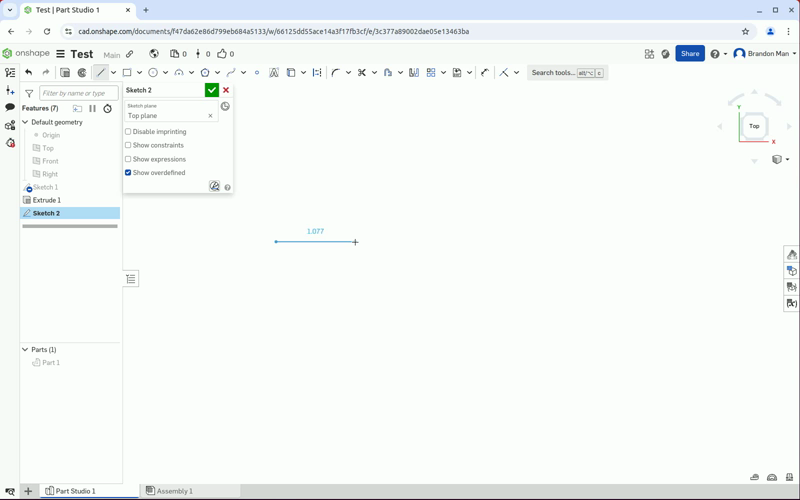
click(355, 241)
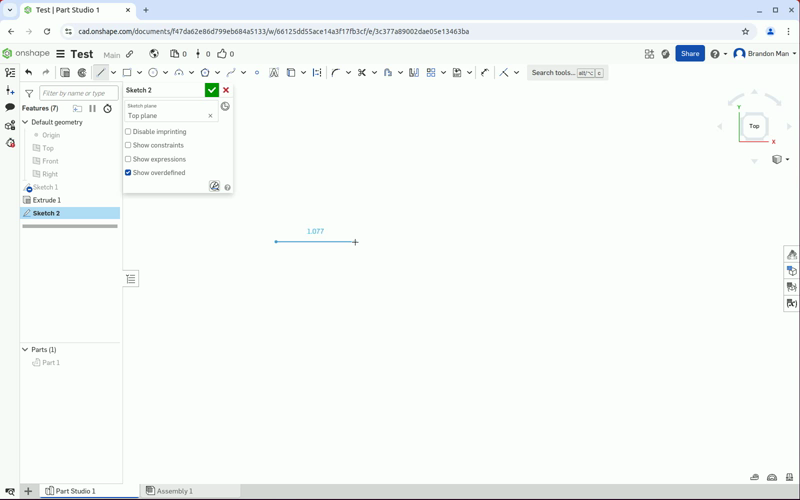
scroll(-6)
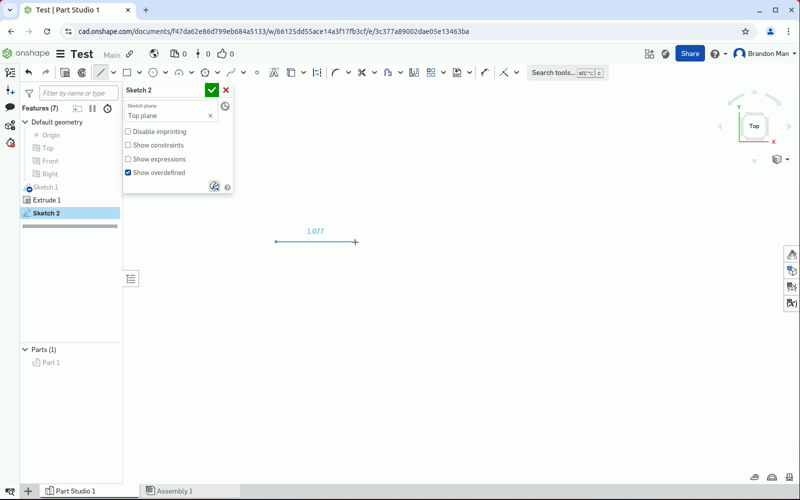
scroll(-6)
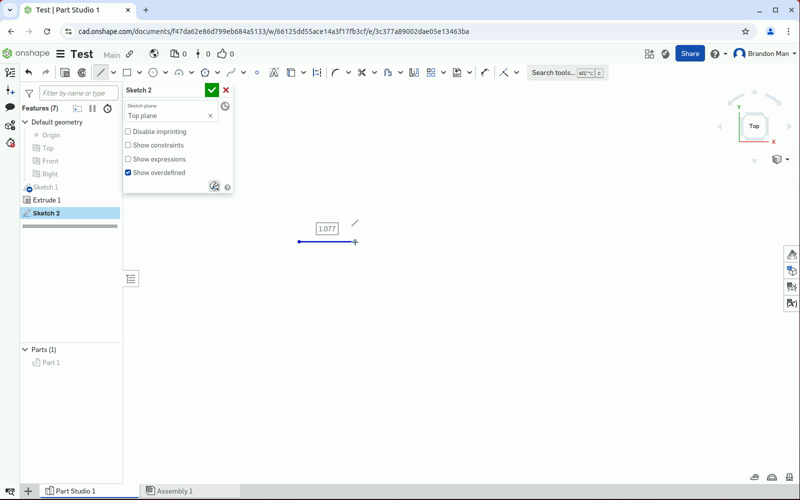
scroll(-6)
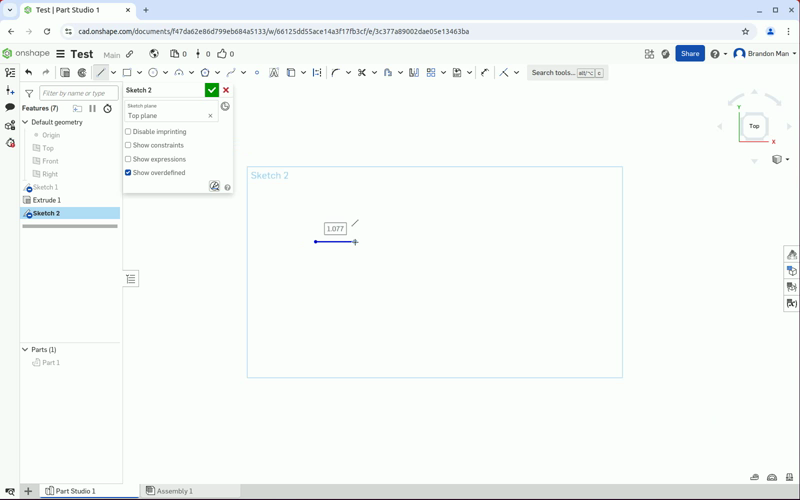
scroll(-6)
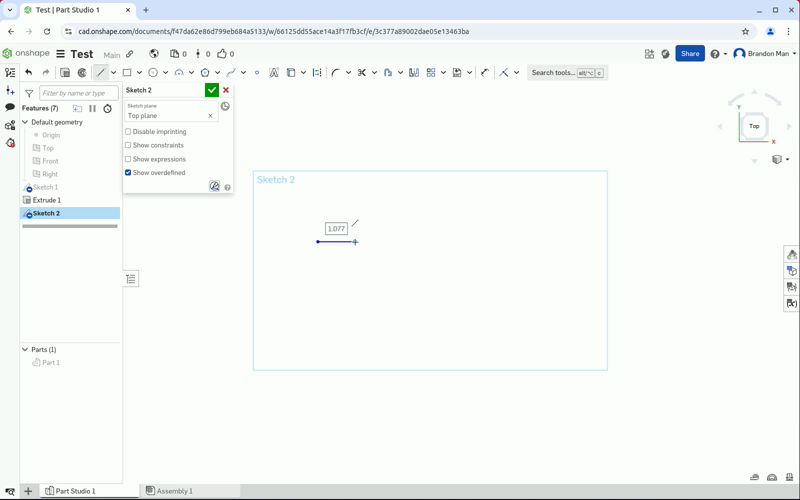
scroll(-6)
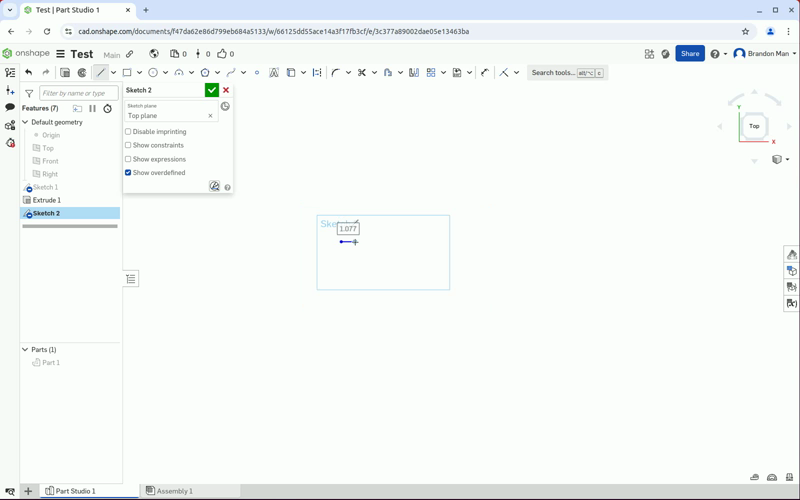
scroll(-6)
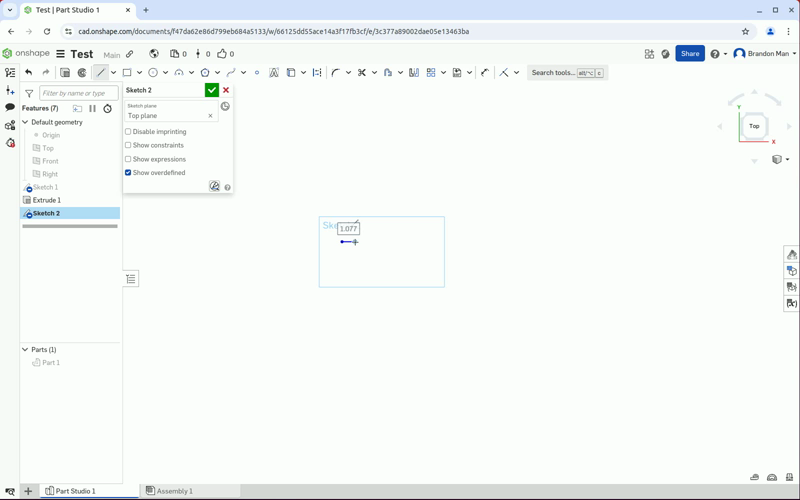
scroll(-6)
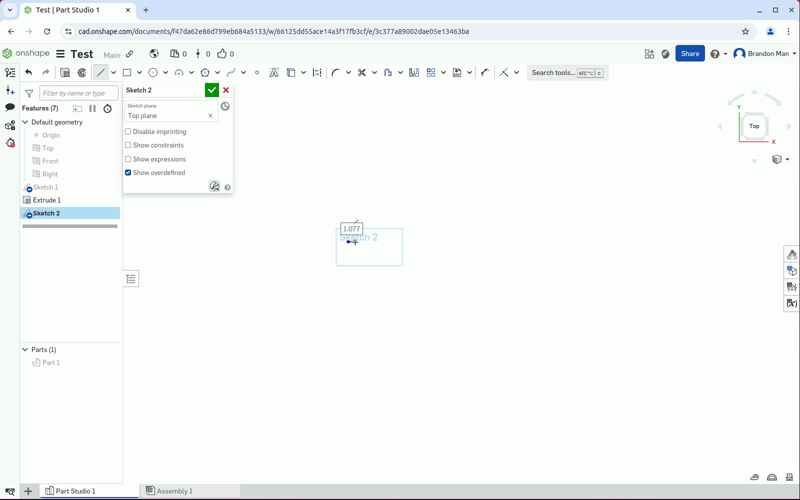
key_up(shift)
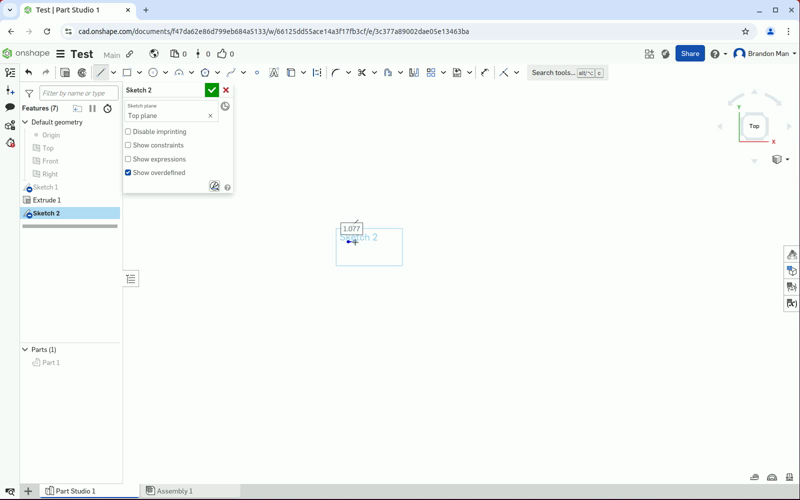
key_down(shift)
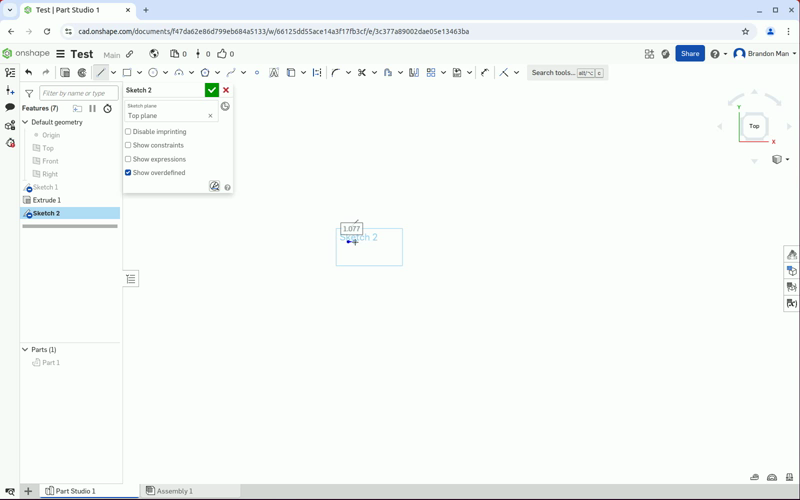
mouse_move(385, 241)
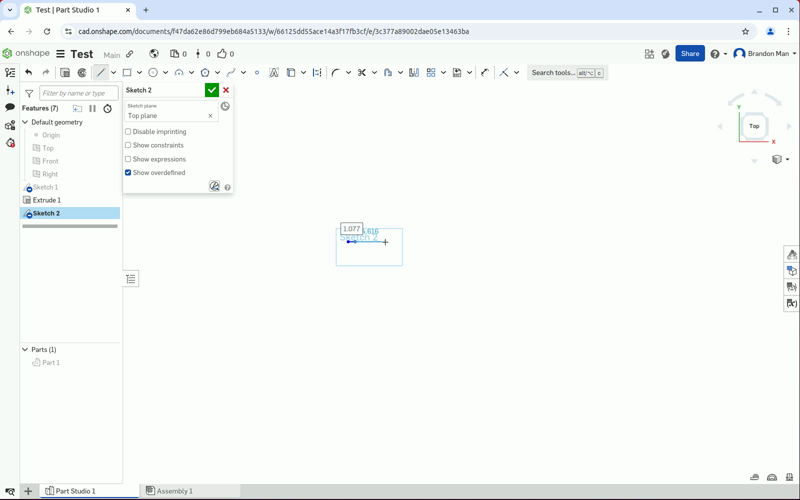
mouse_move(355, 234)
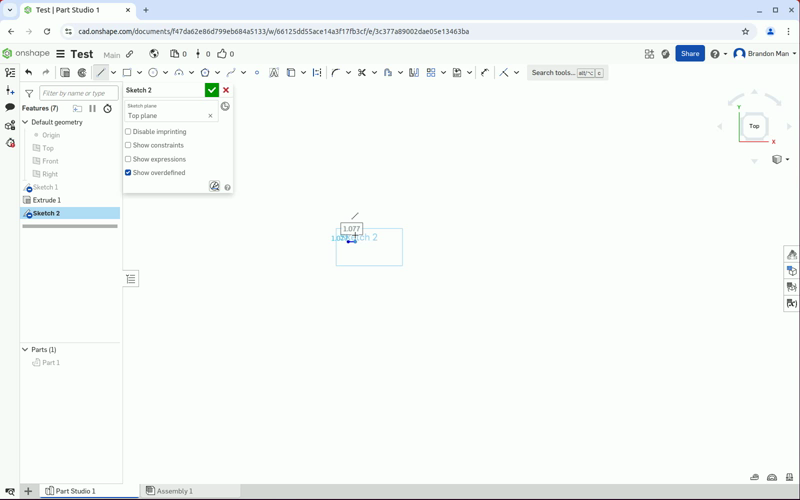
scroll(6)
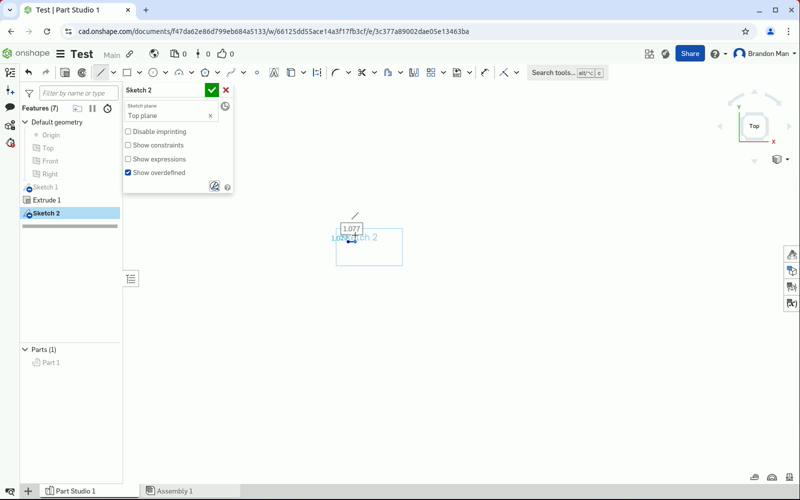
scroll(6)
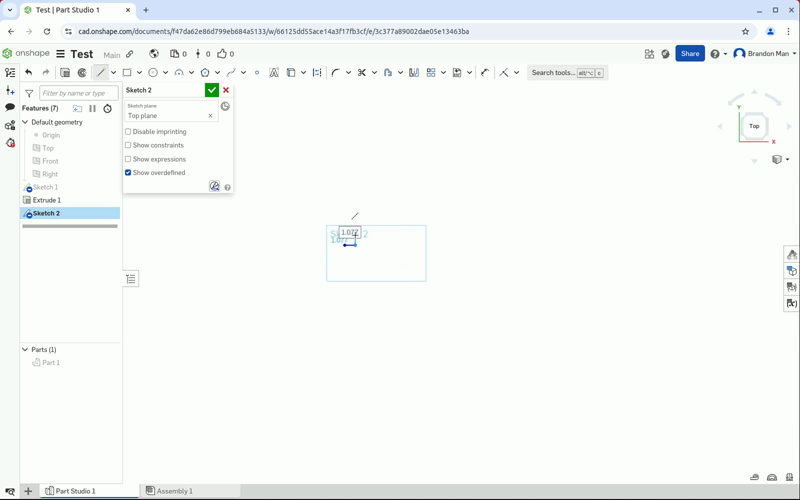
scroll(6)
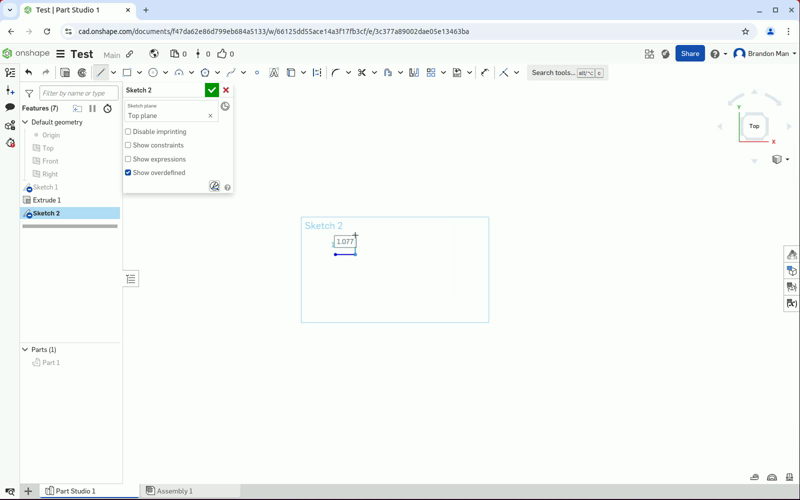
scroll(6)
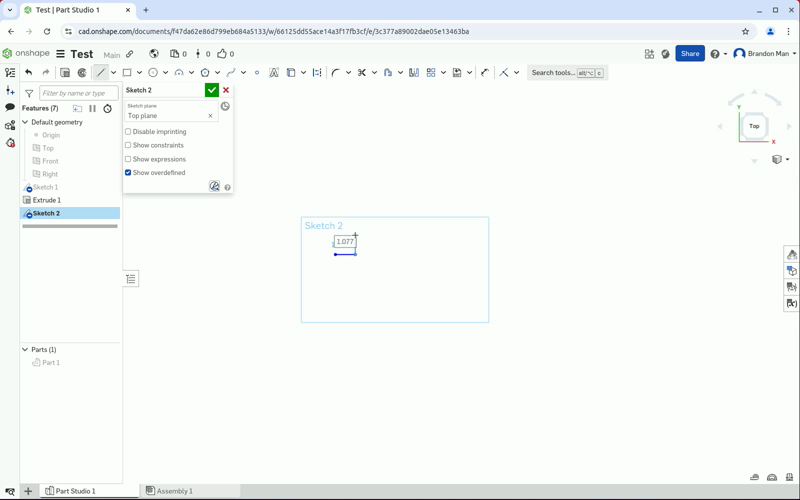
scroll(6)
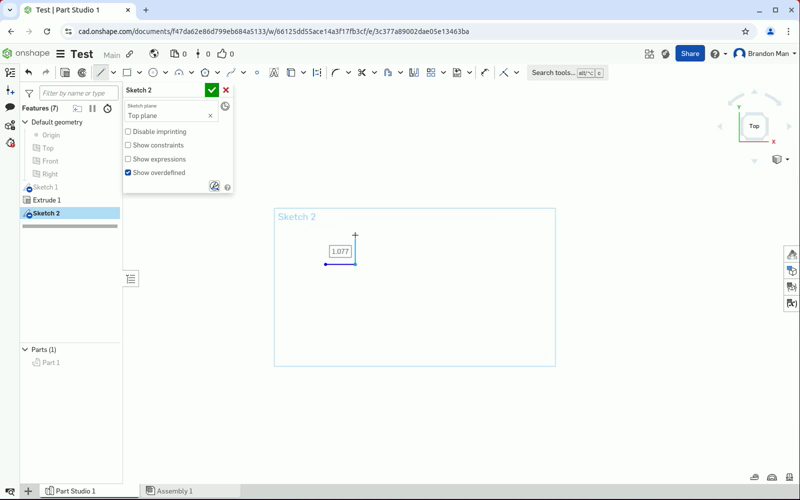
scroll(6)
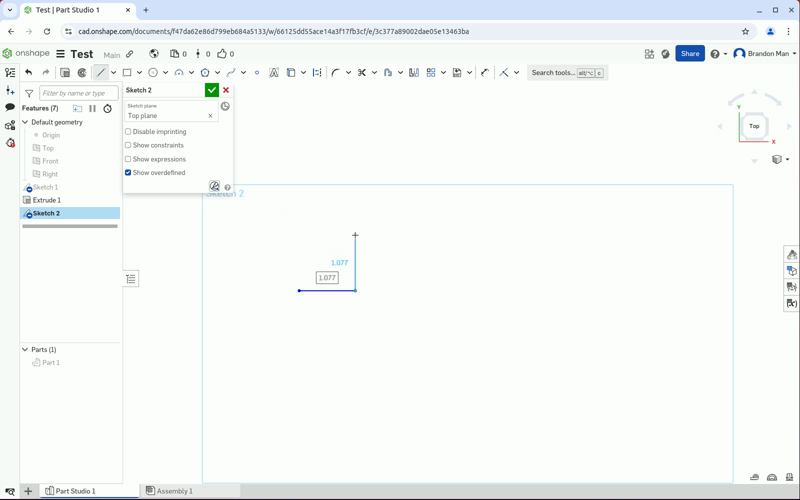
scroll(6)
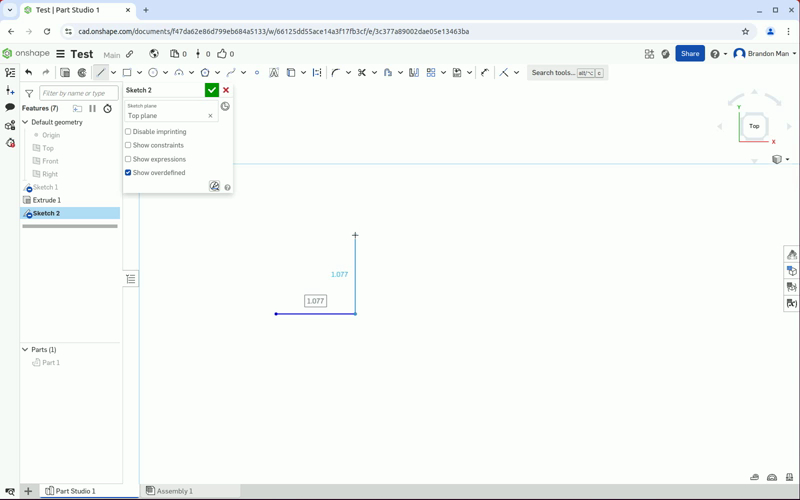
click(355, 234)
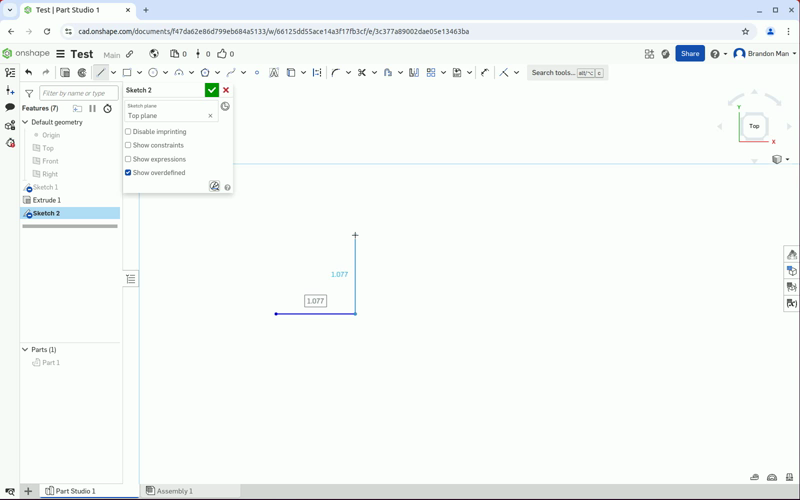
scroll(-6)
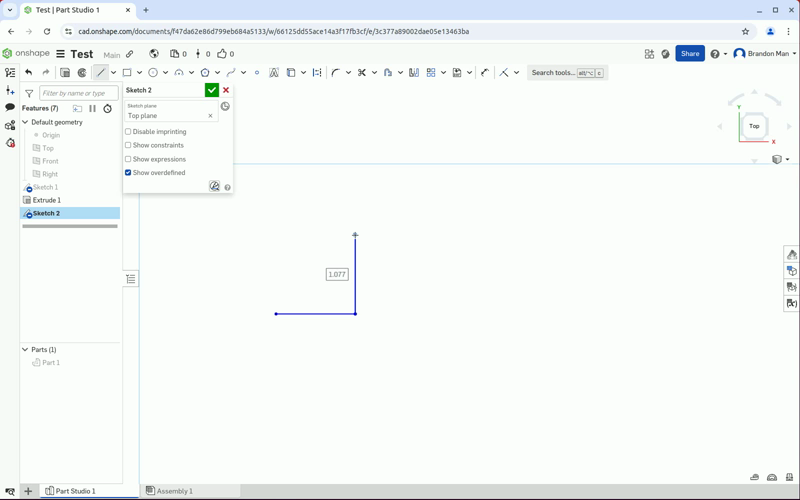
scroll(-6)
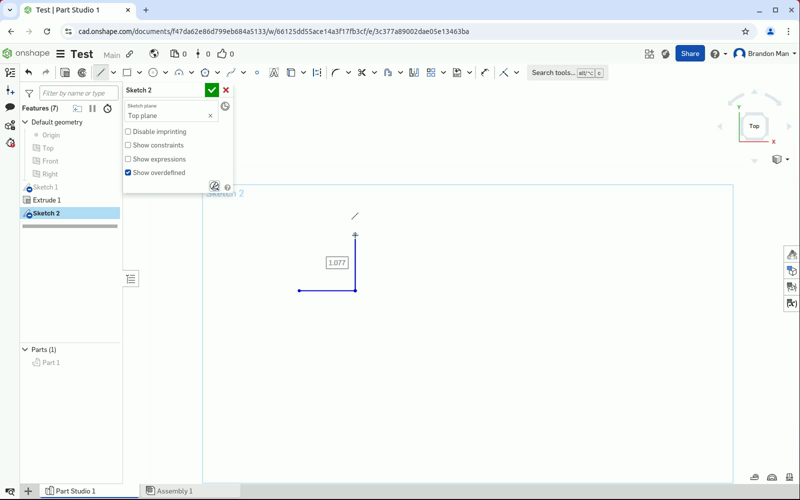
scroll(-6)
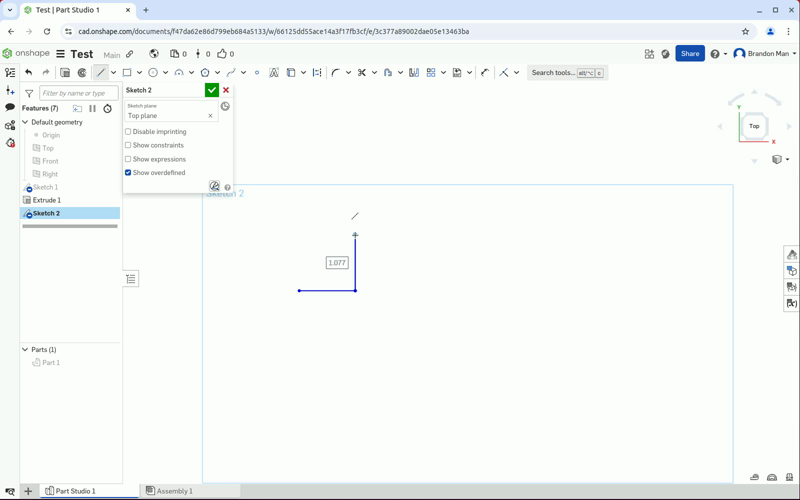
scroll(-6)
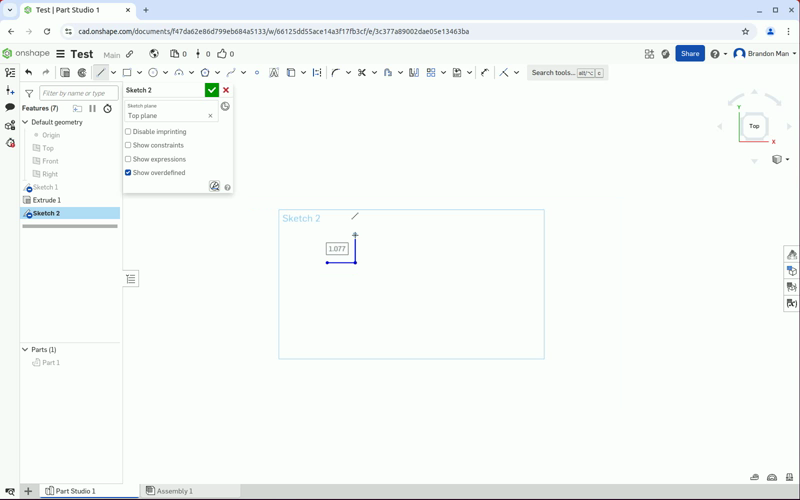
scroll(-6)
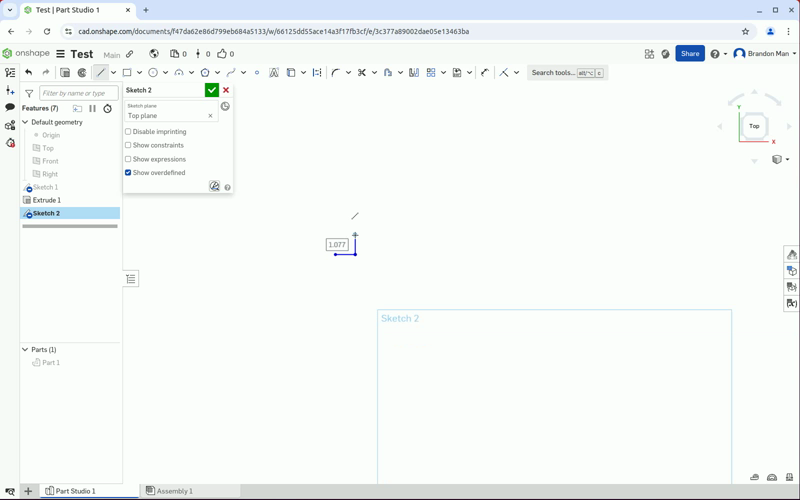
scroll(-6)
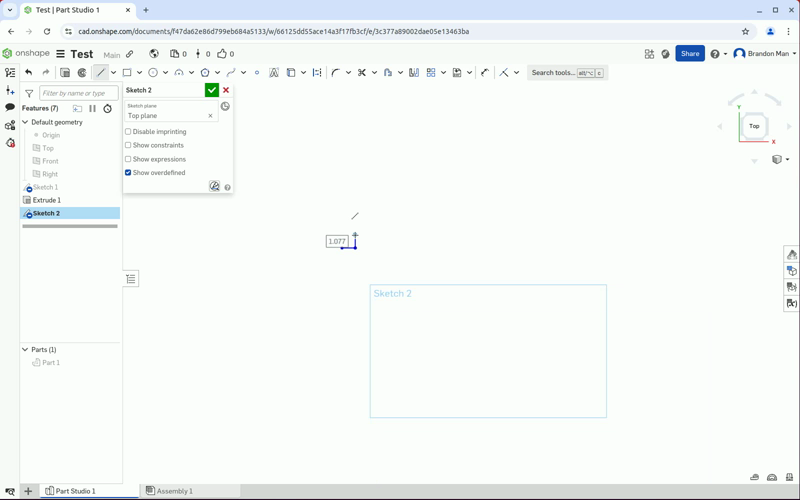
scroll(-6)
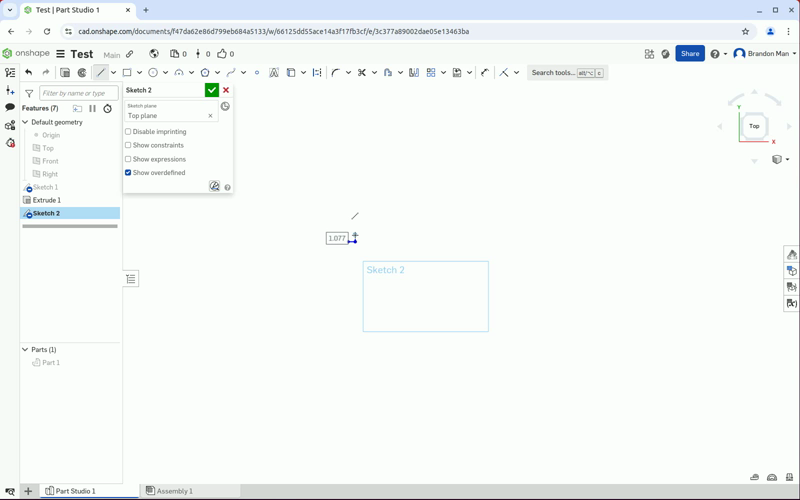
key_up(shift)
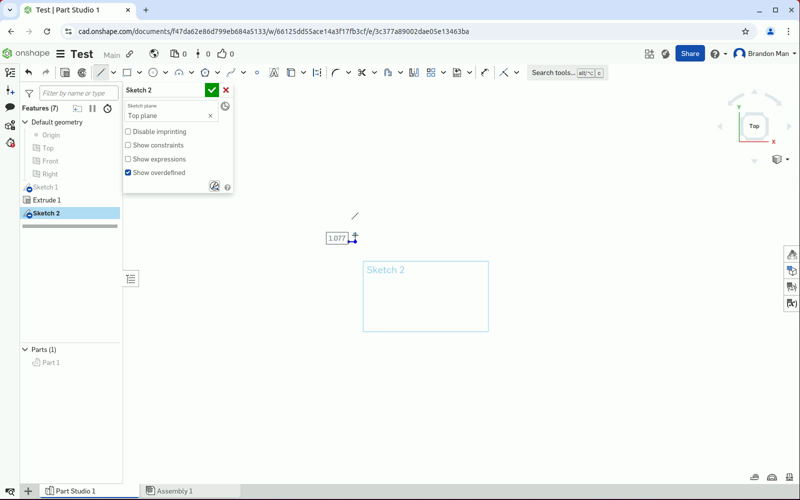
key_down(shift)
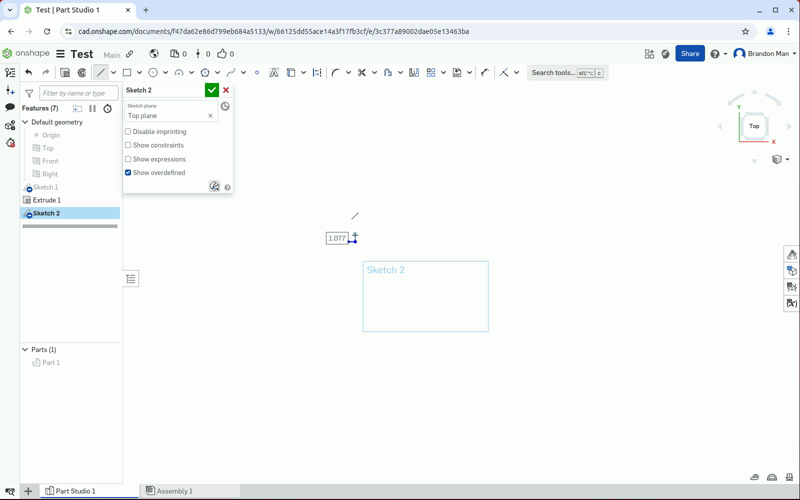
mouse_move(385, 234)
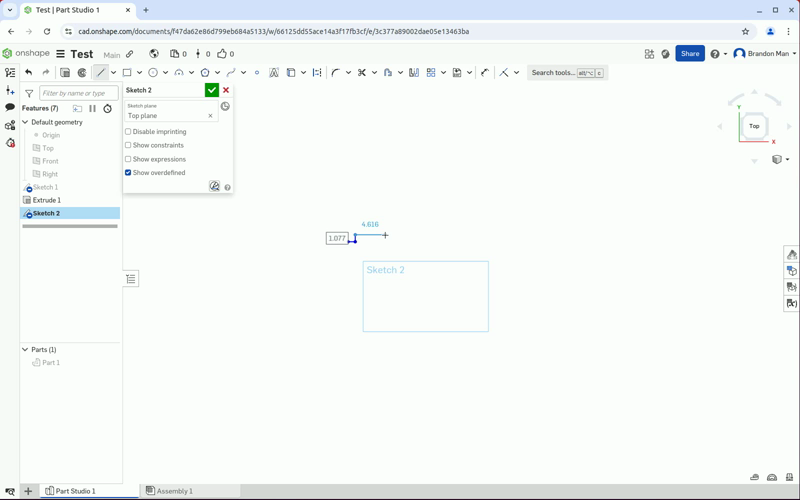
mouse_move(348, 234)
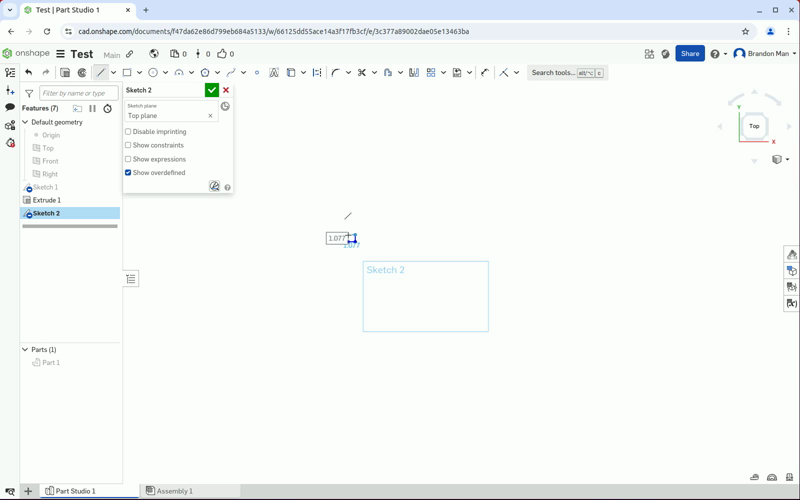
scroll(6)
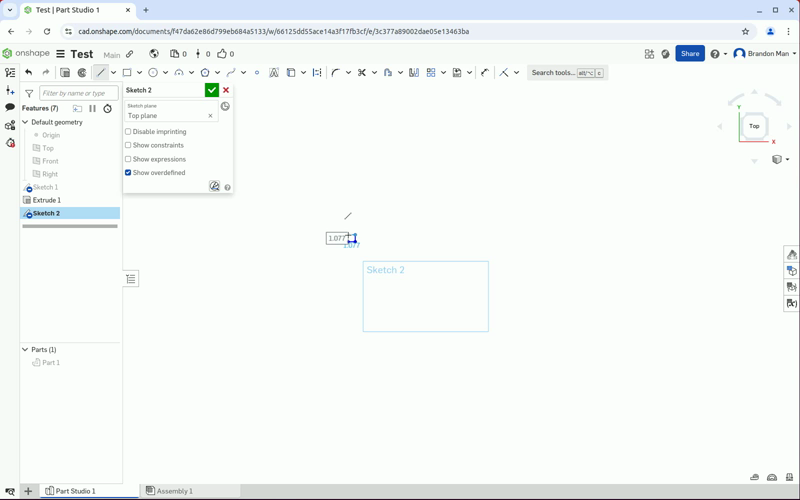
scroll(6)
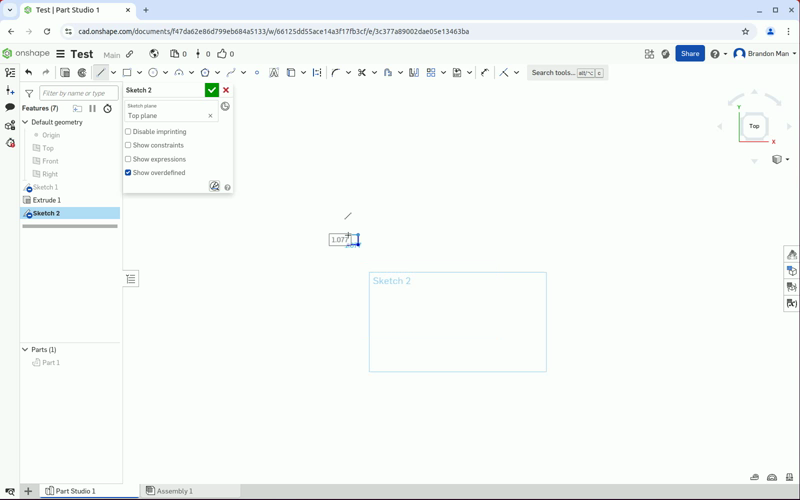
scroll(6)
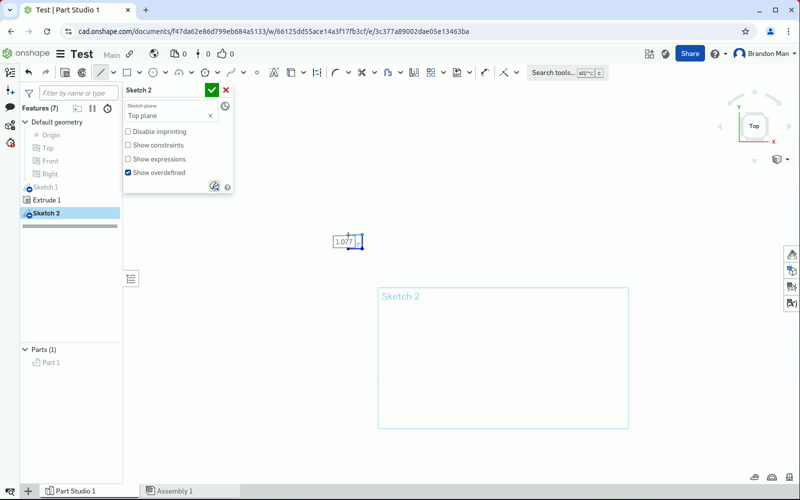
scroll(6)
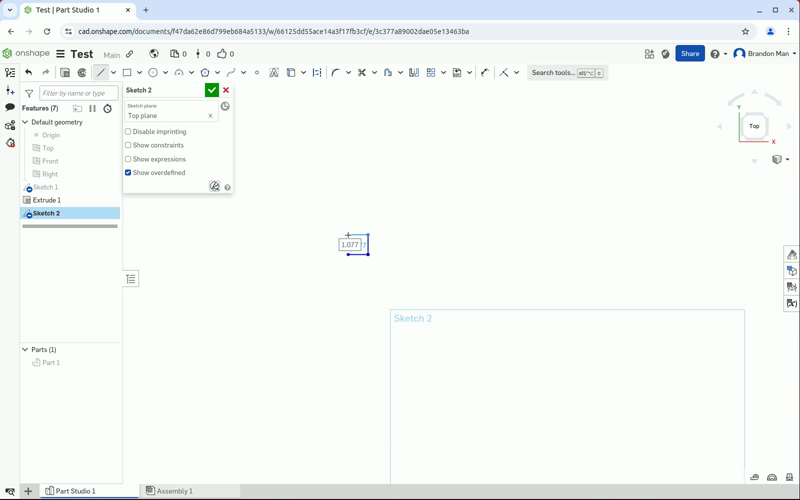
scroll(6)
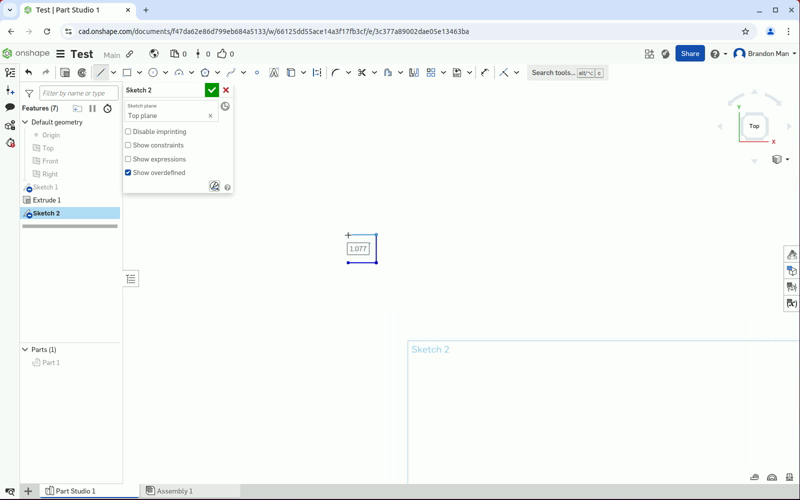
scroll(6)
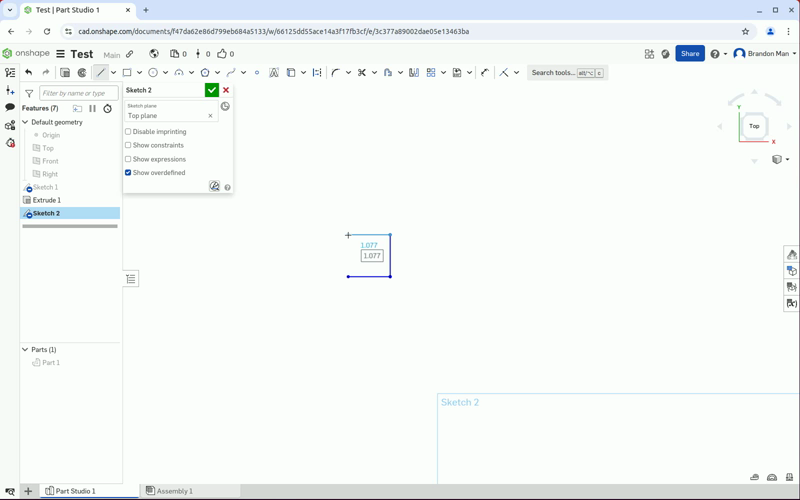
scroll(6)
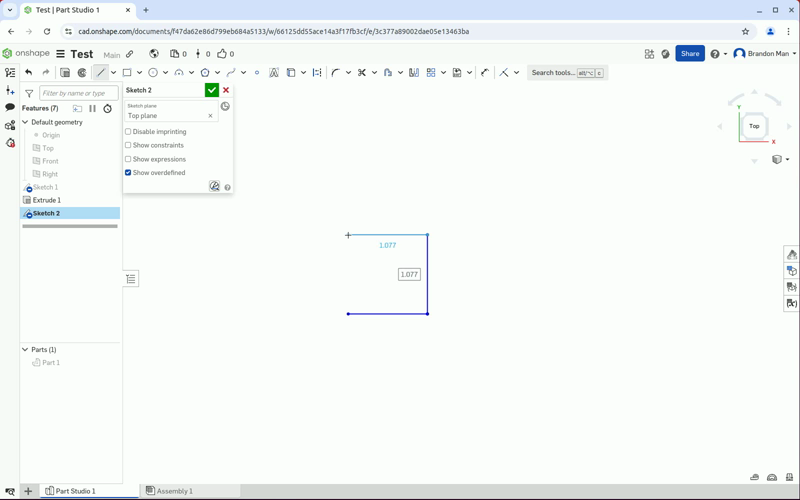
click(348, 234)
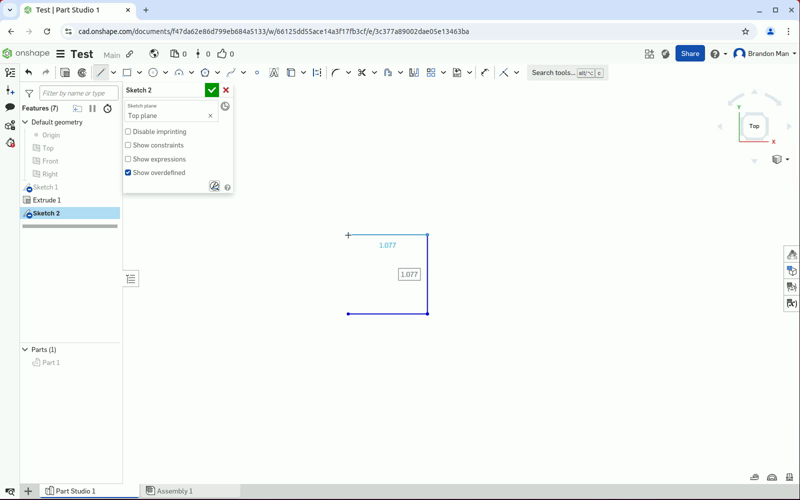
scroll(-6)
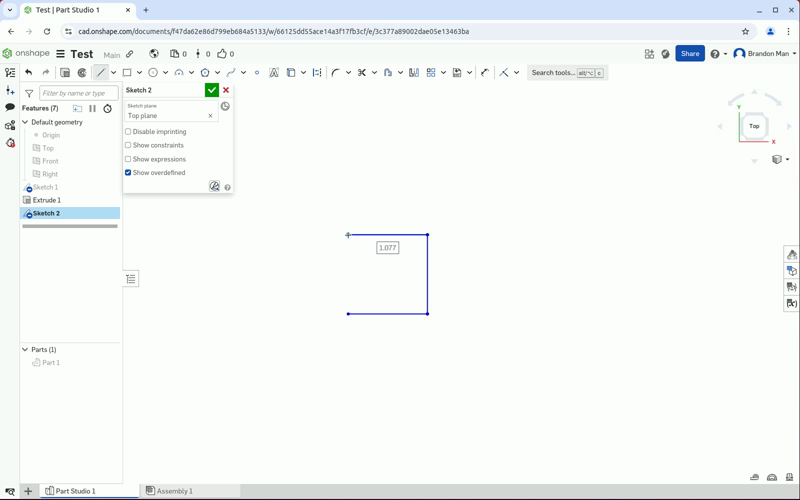
scroll(-6)
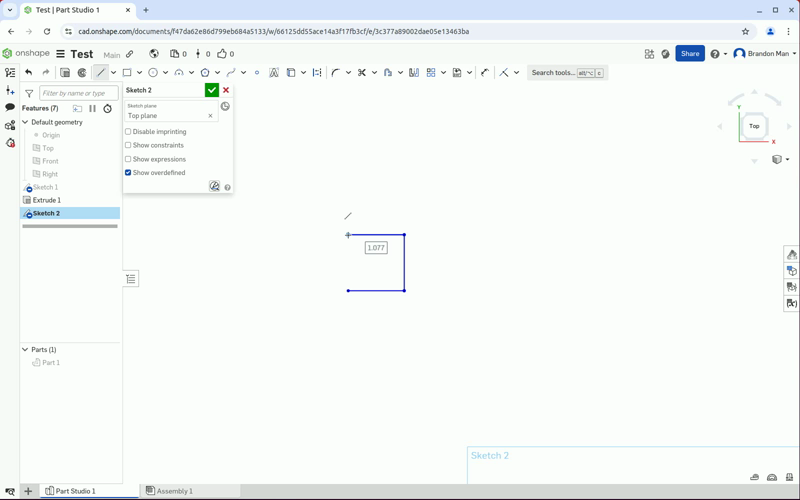
scroll(-6)
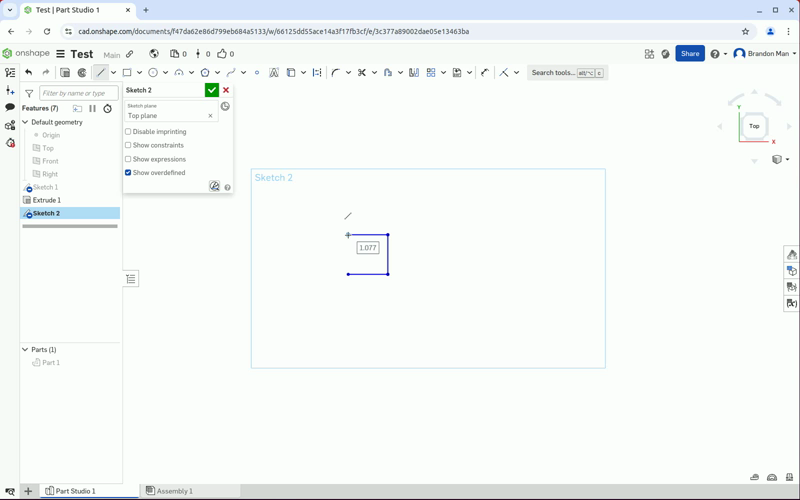
scroll(-6)
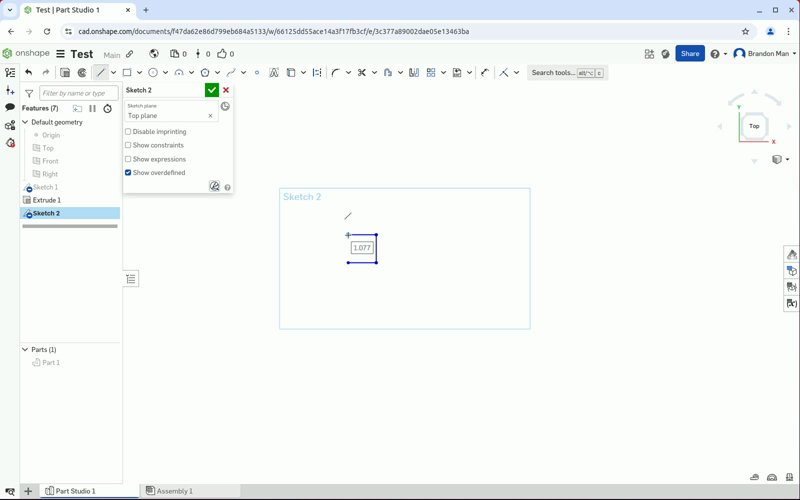
scroll(-6)
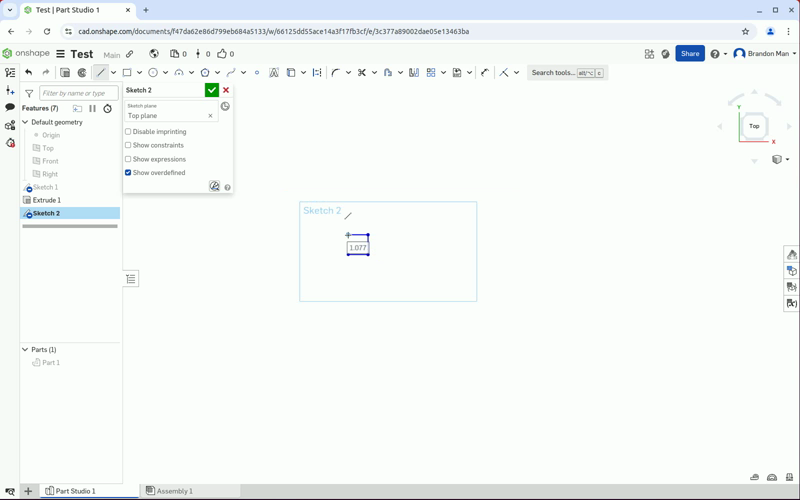
scroll(-6)
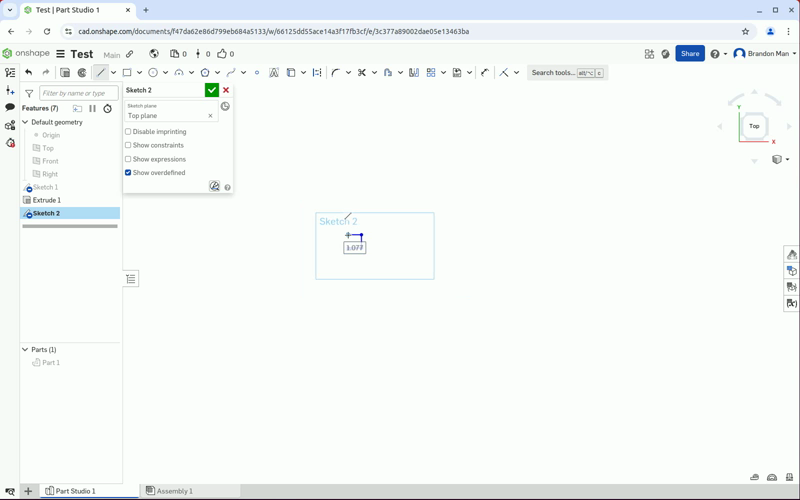
scroll(-6)
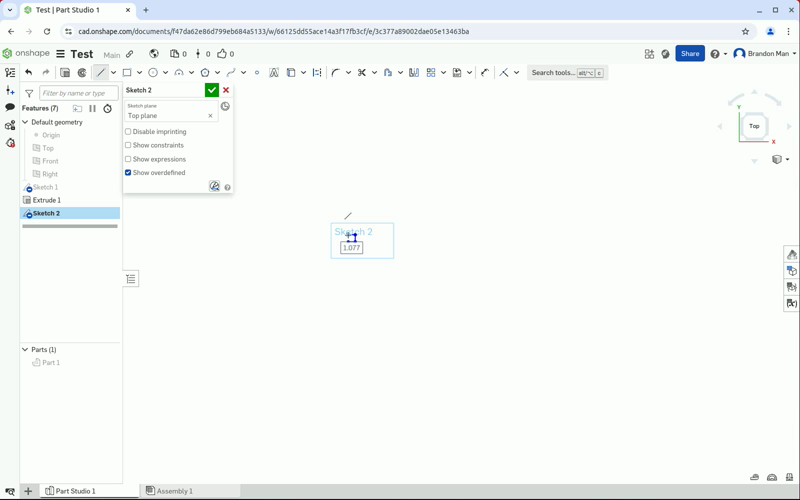
key_up(shift)
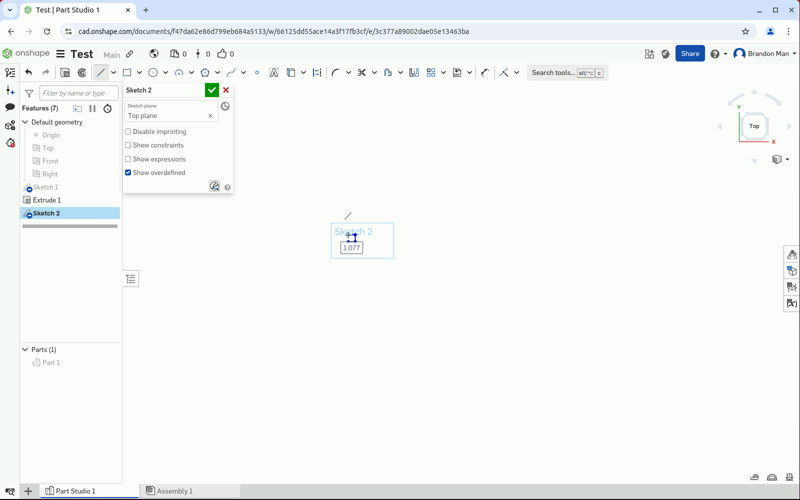
mouse_move(378, 234)
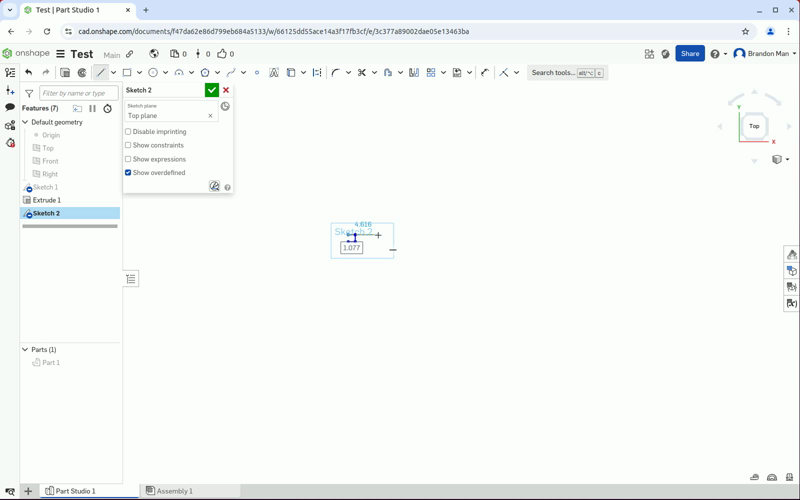
key_down(shift)
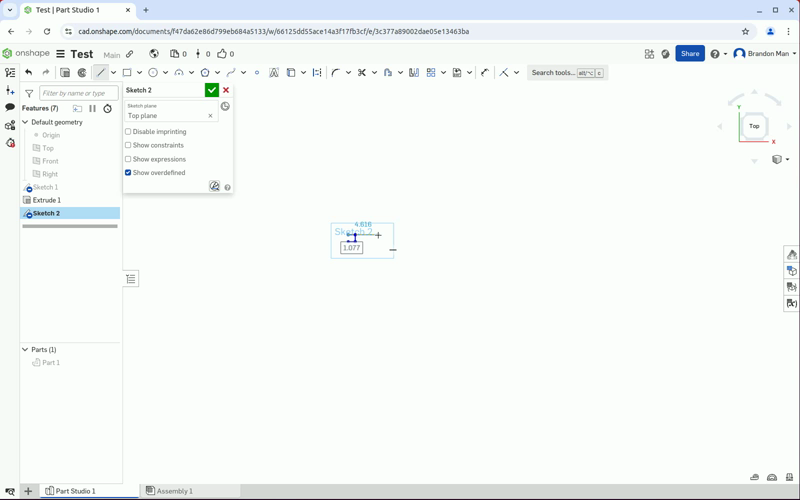
mouse_move(348, 241)
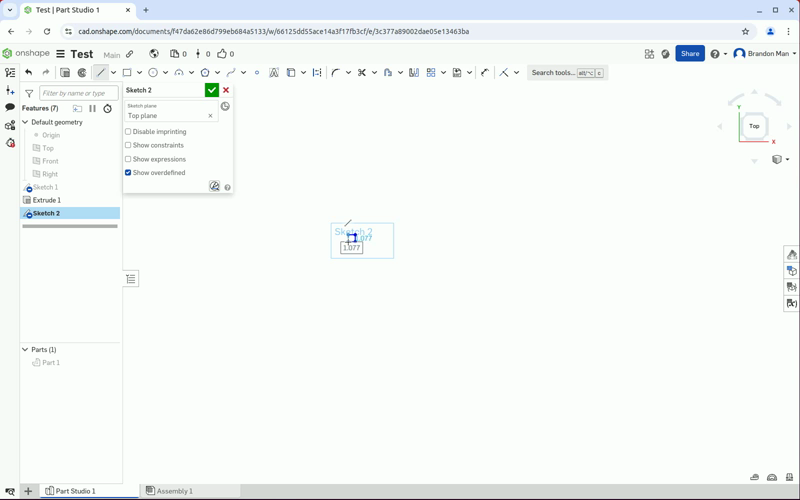
scroll(6)
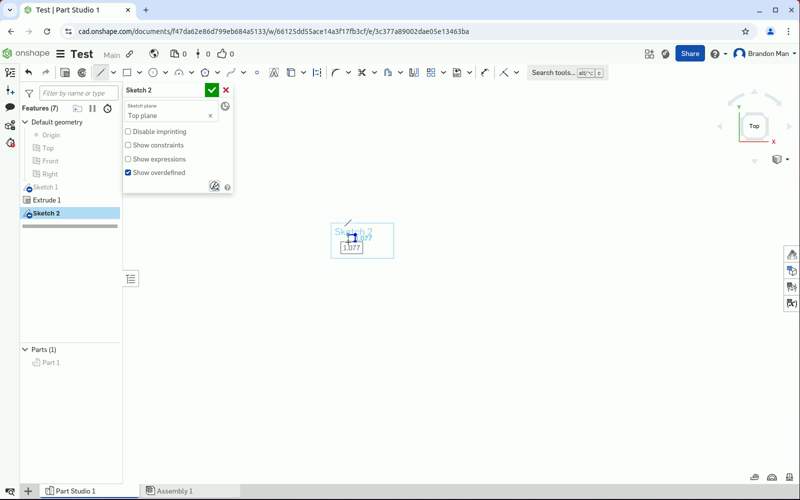
scroll(6)
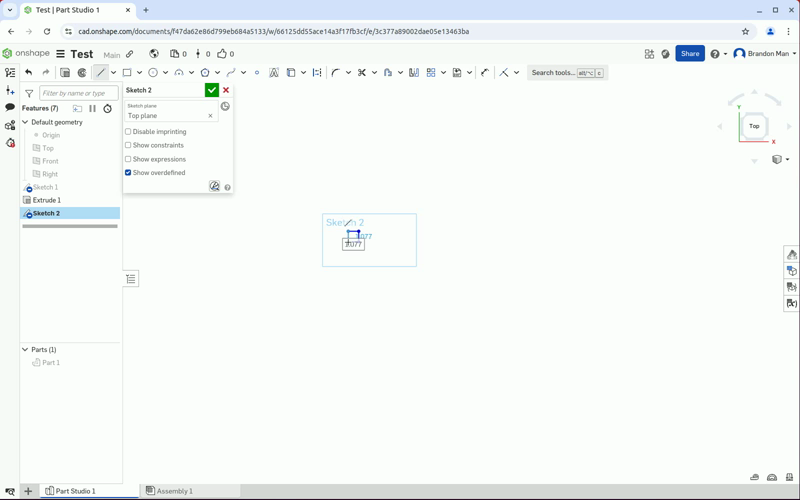
scroll(6)
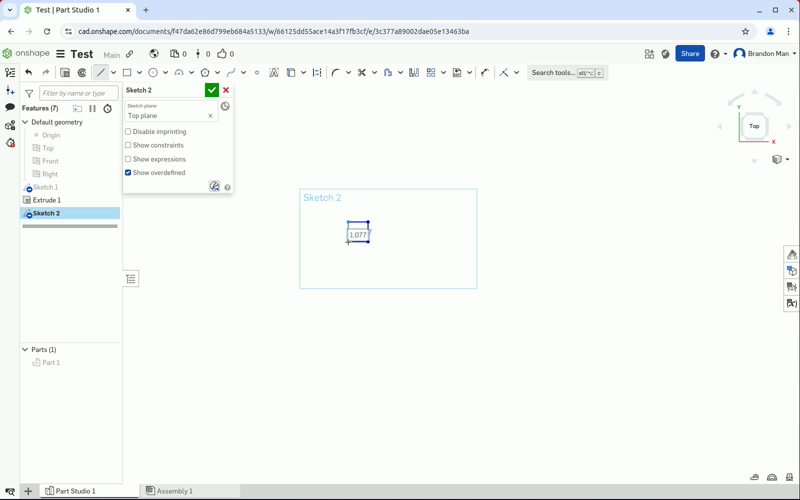
scroll(6)
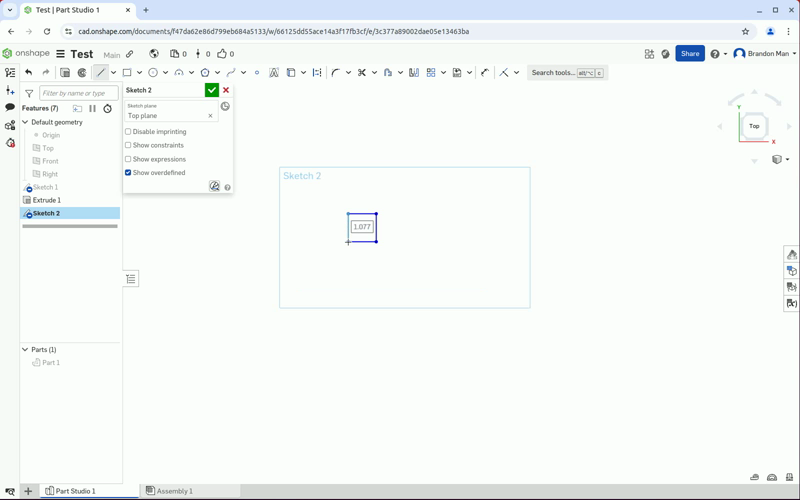
scroll(6)
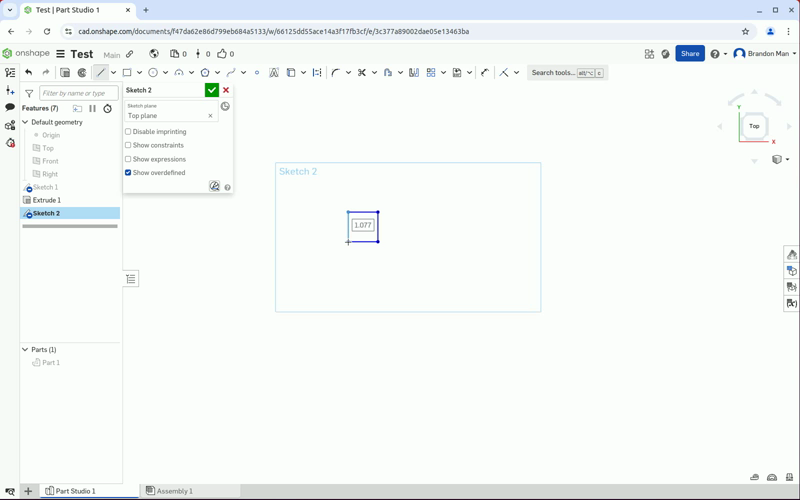
scroll(6)
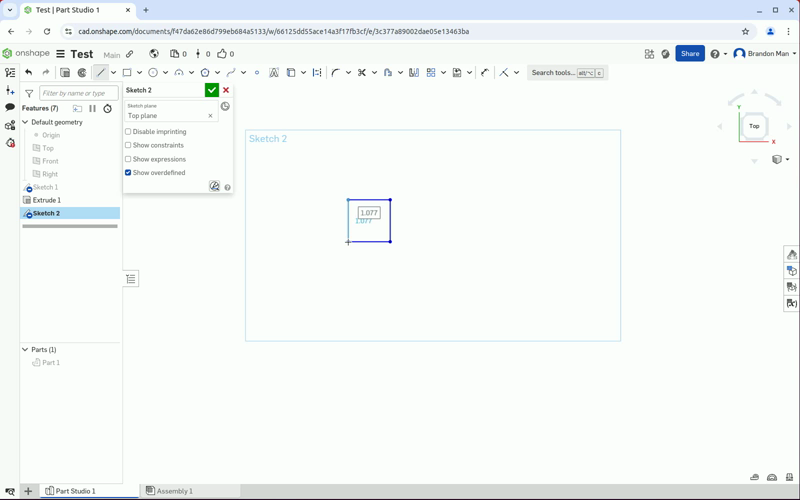
scroll(6)
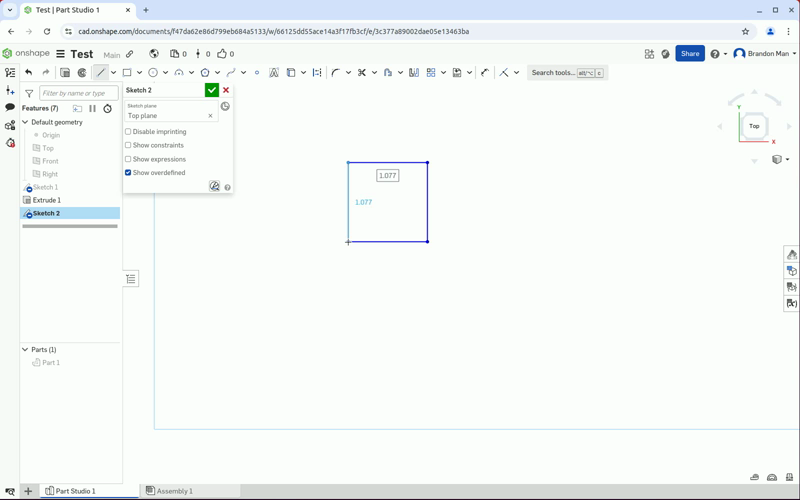
key_up(shift)
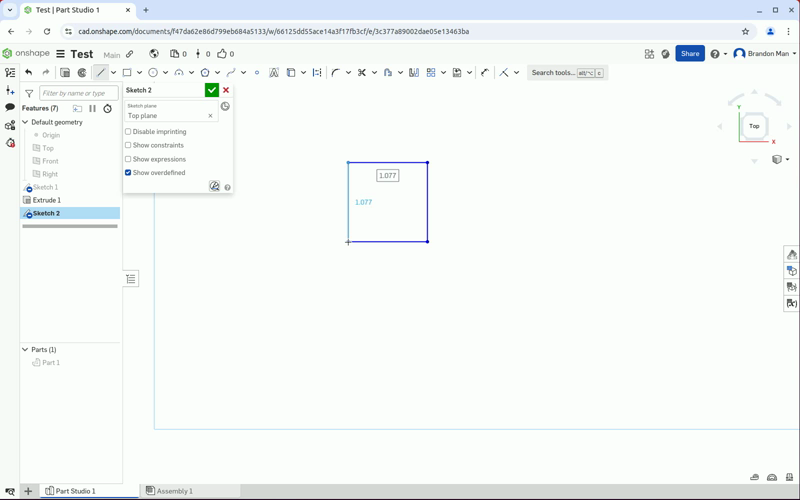
click(348, 241)
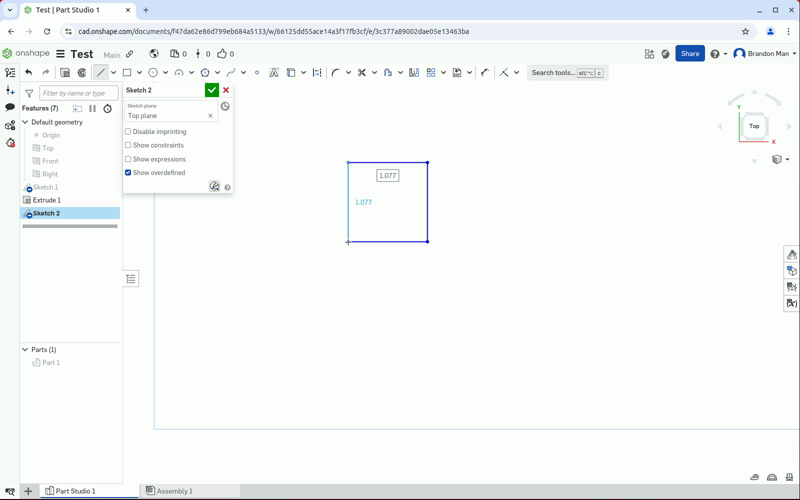
scroll(-6)
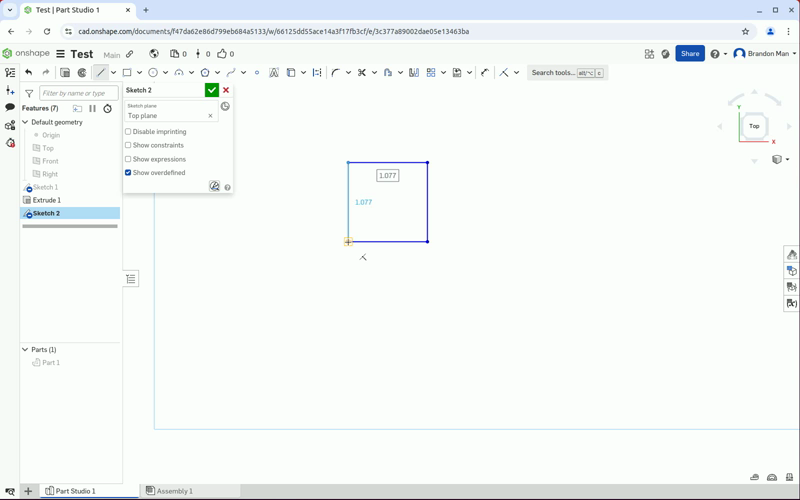
scroll(-6)
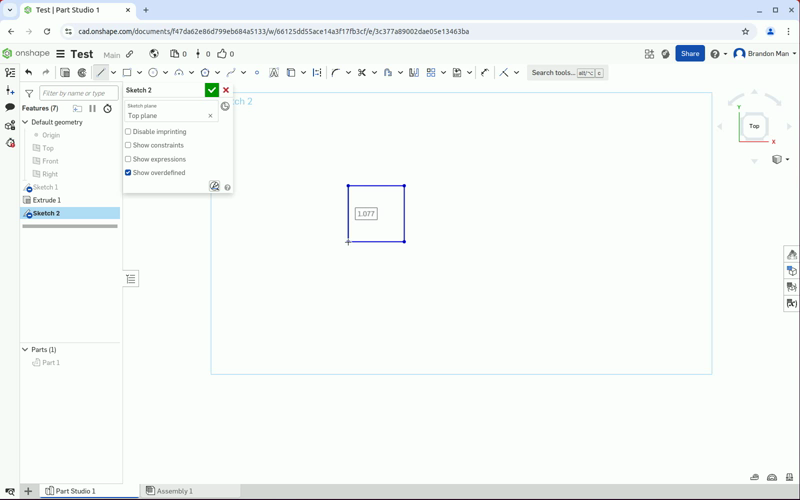
scroll(-6)
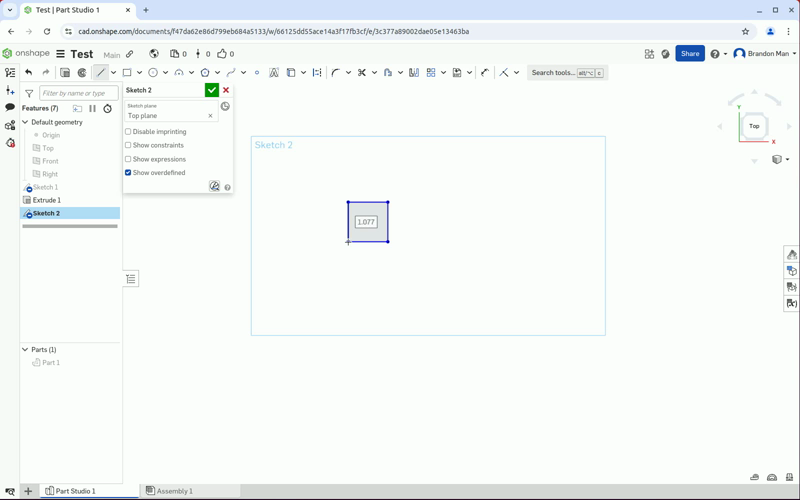
scroll(-6)
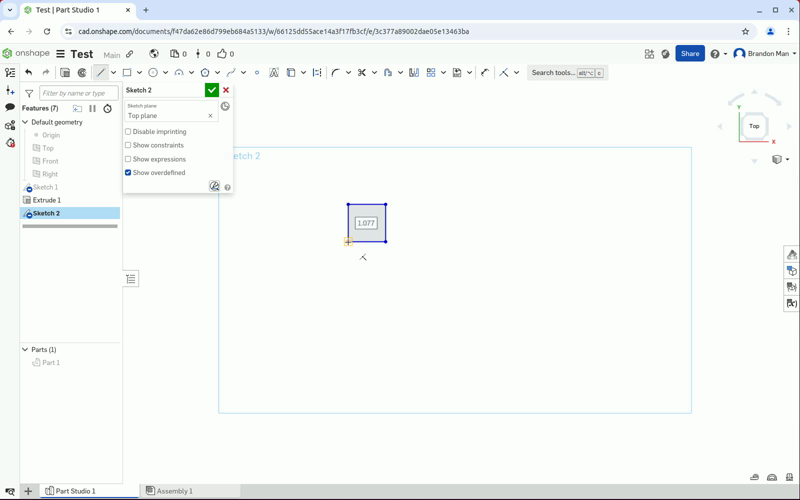
scroll(-6)
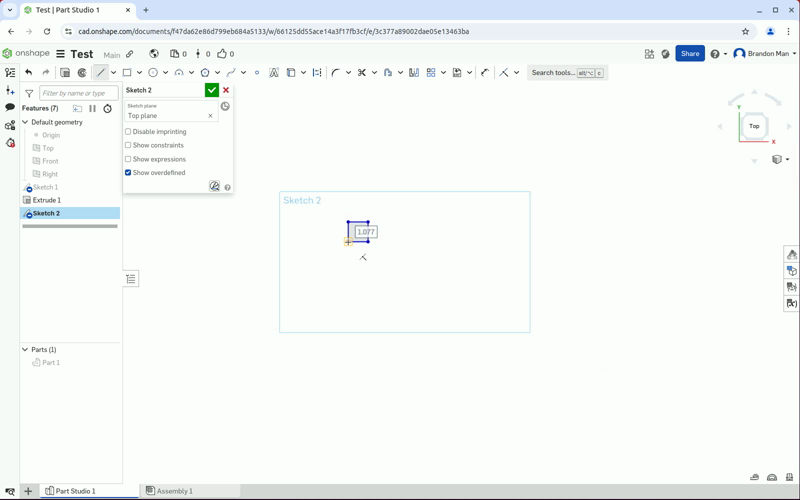
scroll(-6)
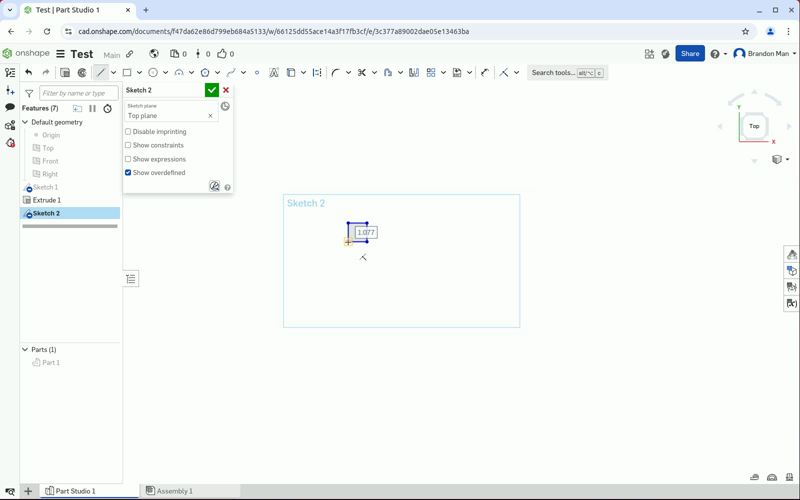
scroll(-6)
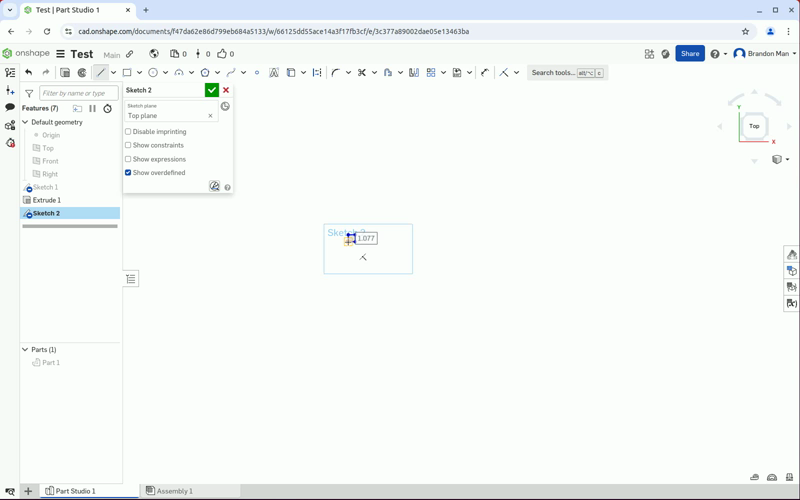
key(esc)
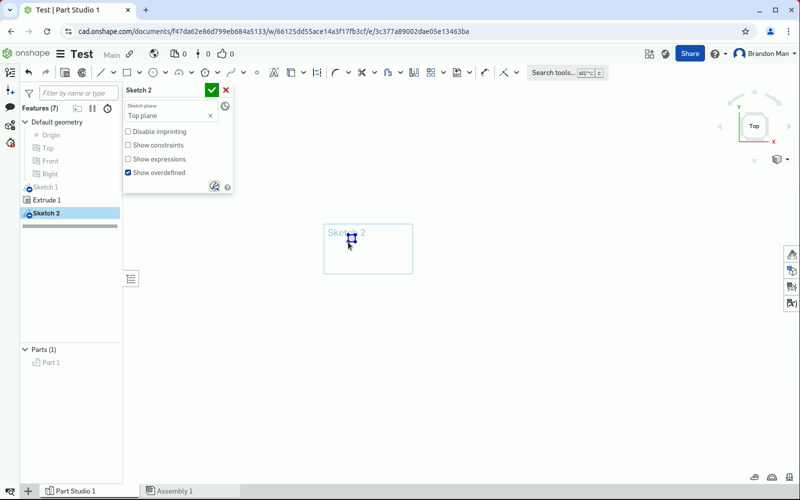
mouse_move(354, 235)
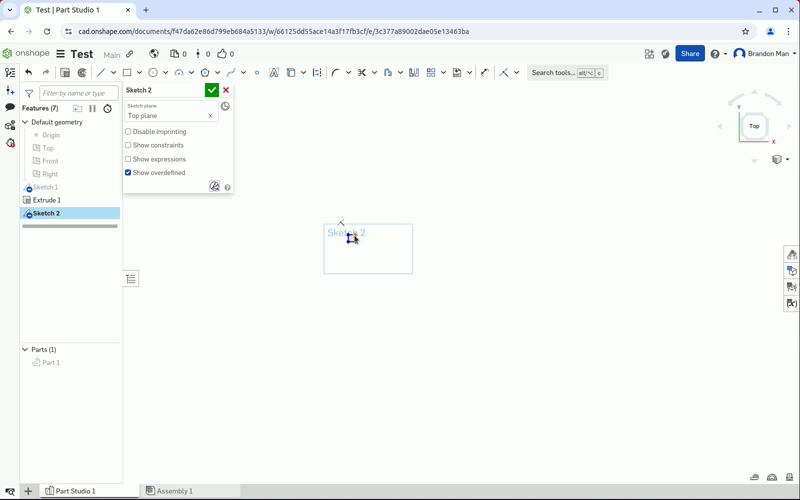
scroll(6)
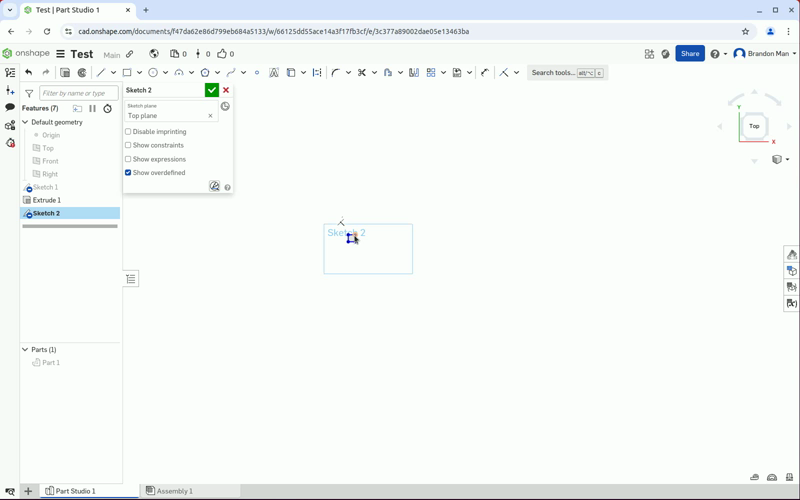
scroll(6)
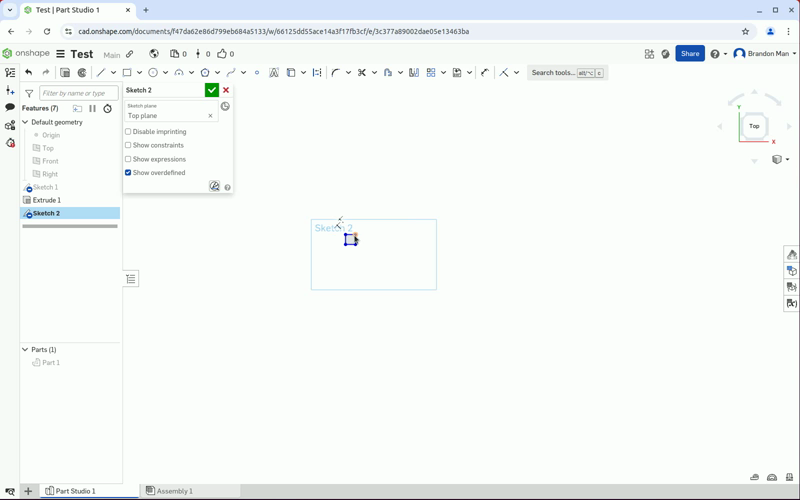
scroll(6)
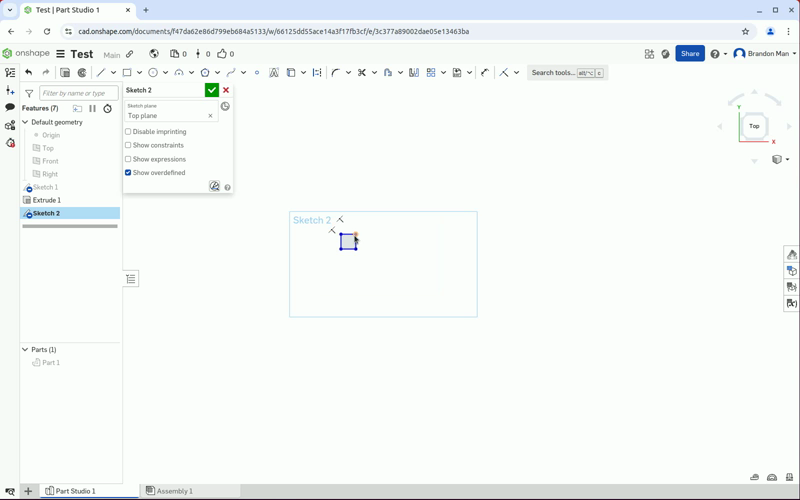
scroll(6)
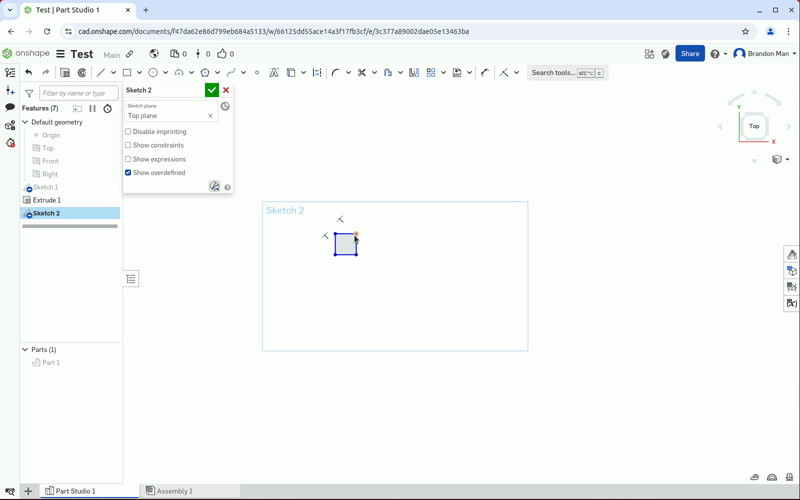
scroll(6)
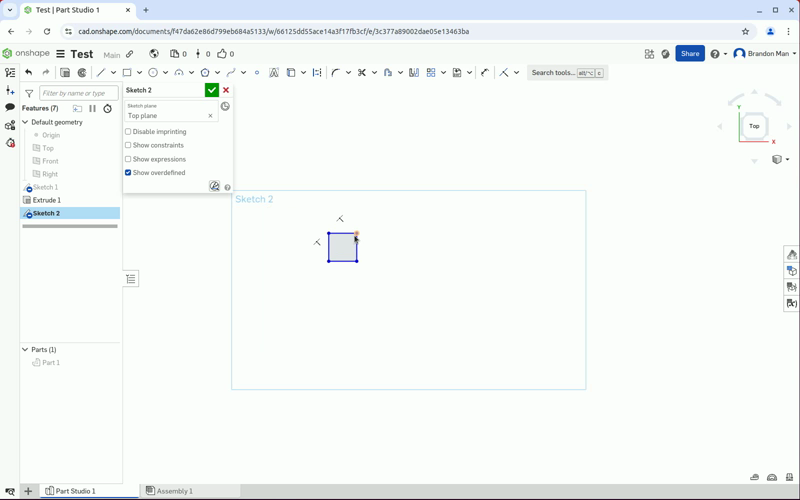
scroll(6)
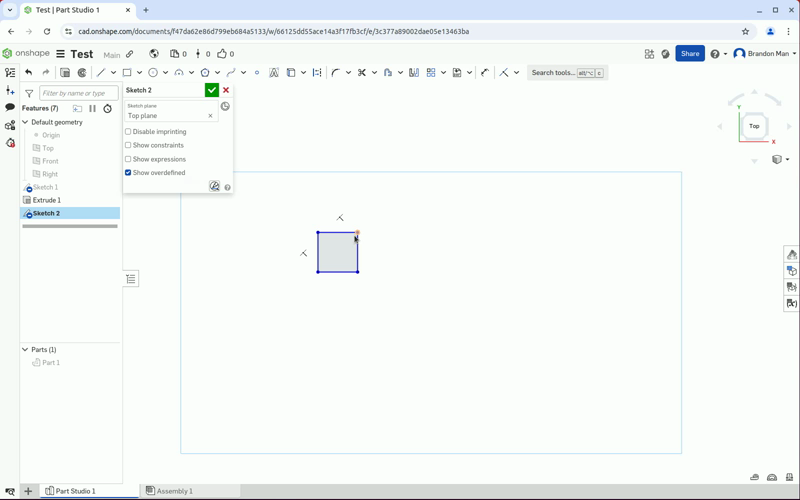
scroll(6)
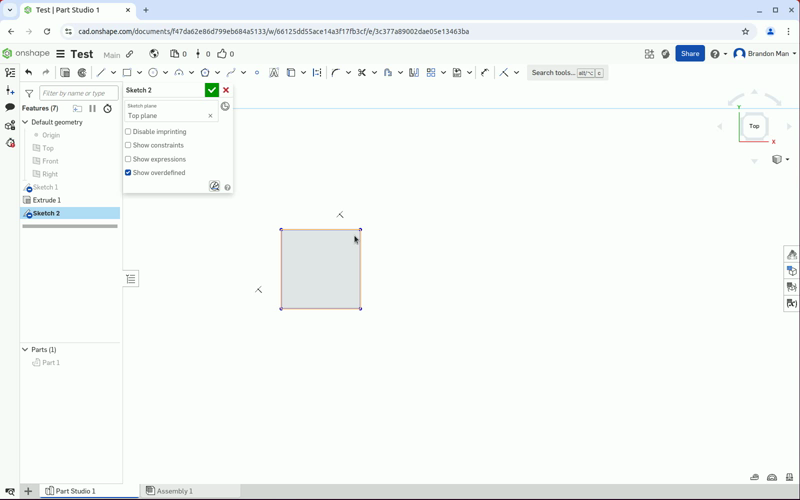
click(354, 235)
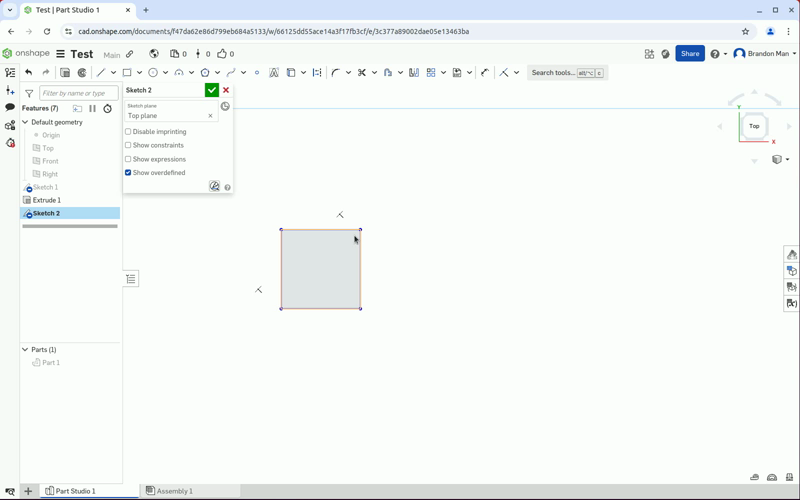
scroll(-6)
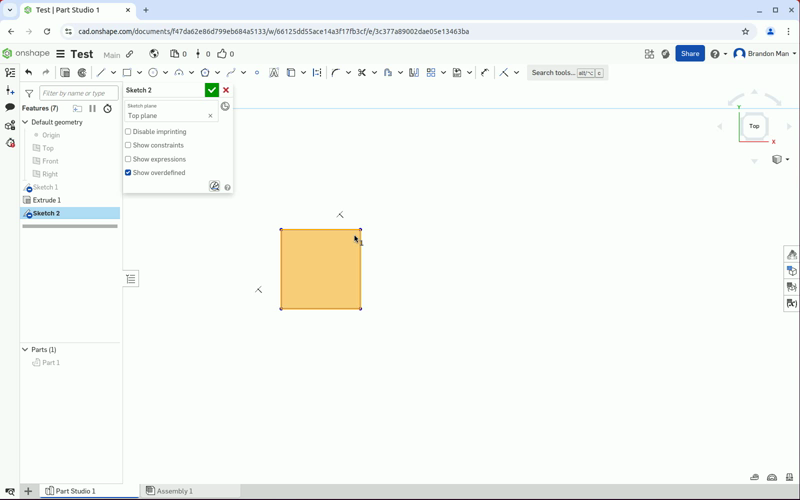
scroll(-6)
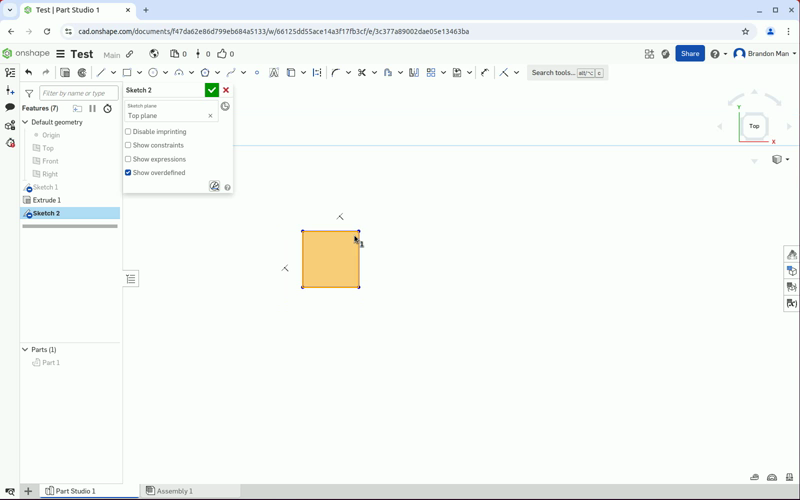
scroll(-6)
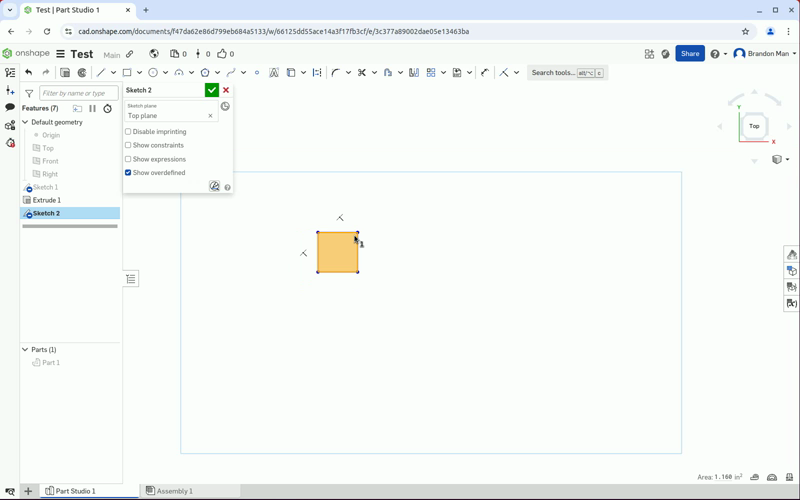
scroll(-6)
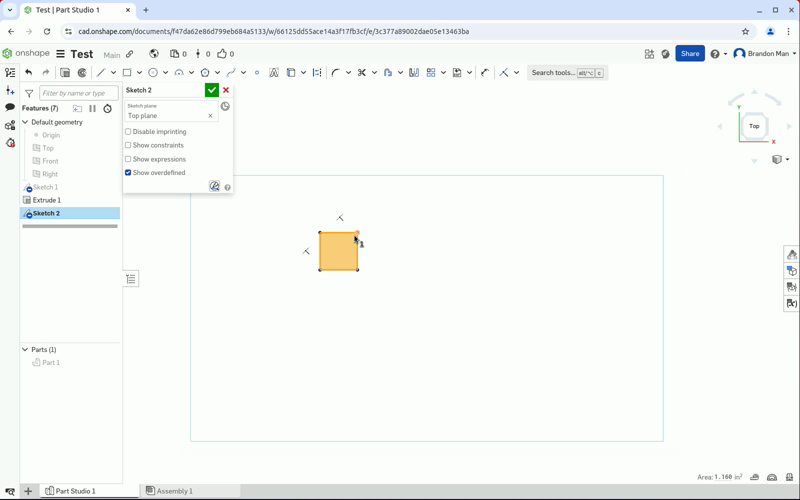
scroll(-6)
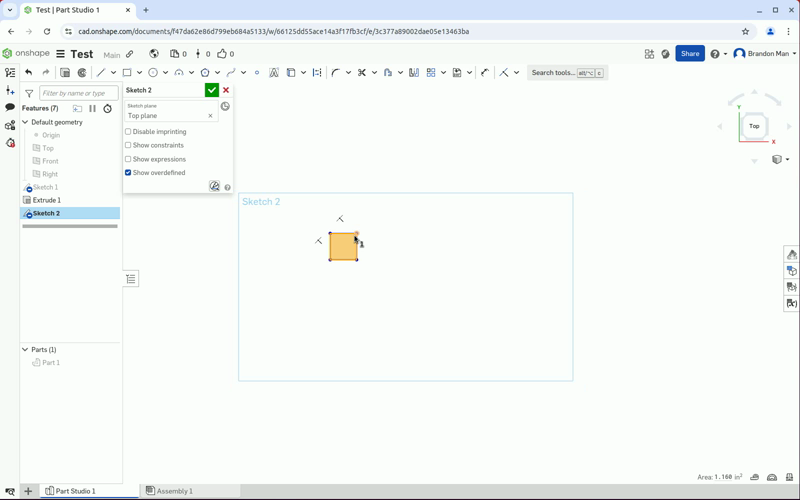
scroll(-6)
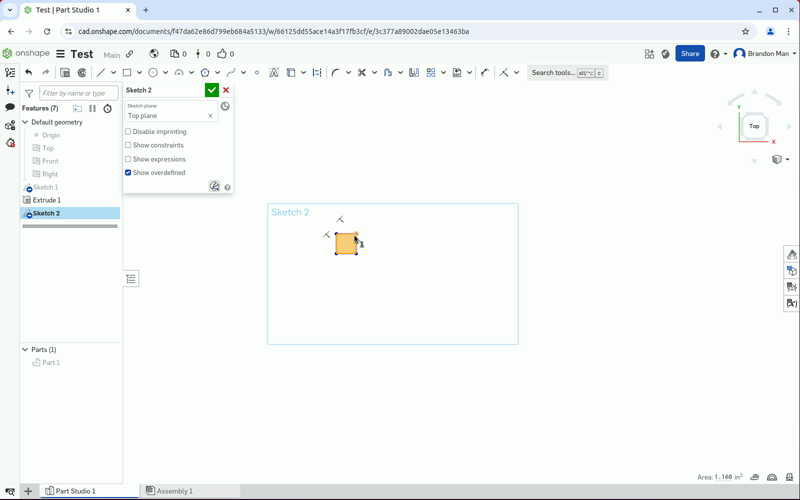
scroll(-6)
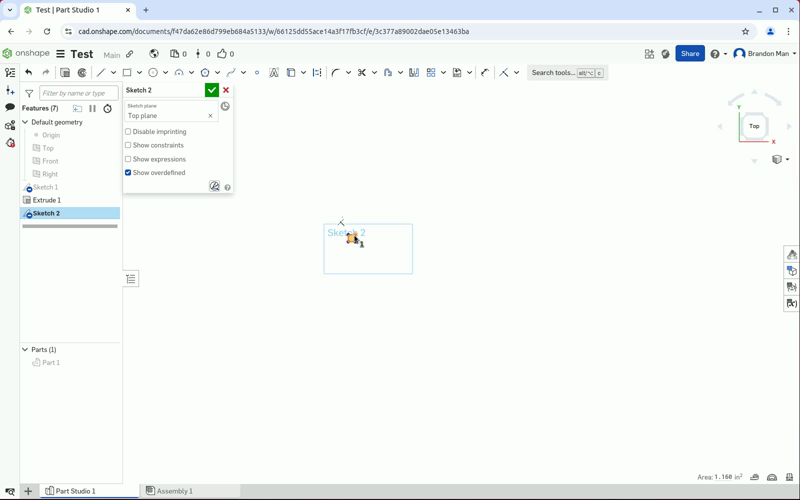
mouse_move(73, 352)
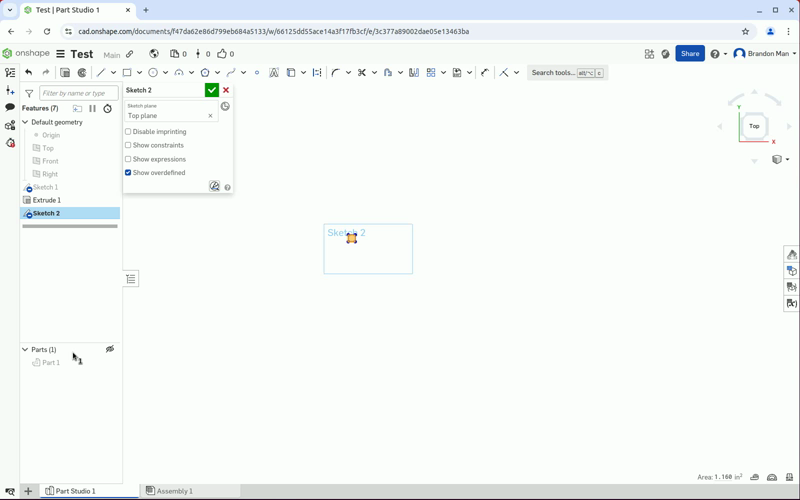
key(shift+y)
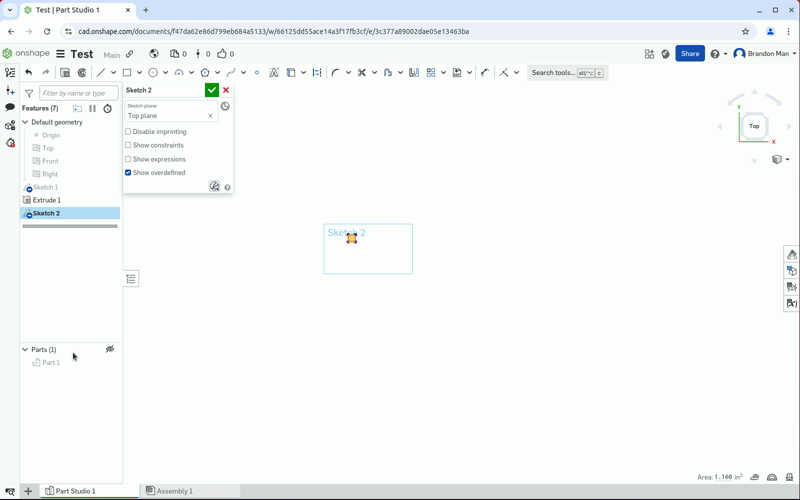
key(shift+e)
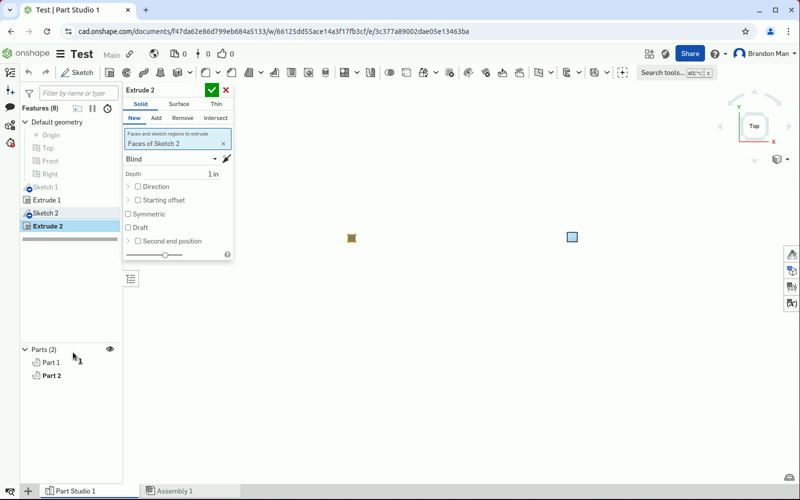
mouse_move(143, 106)
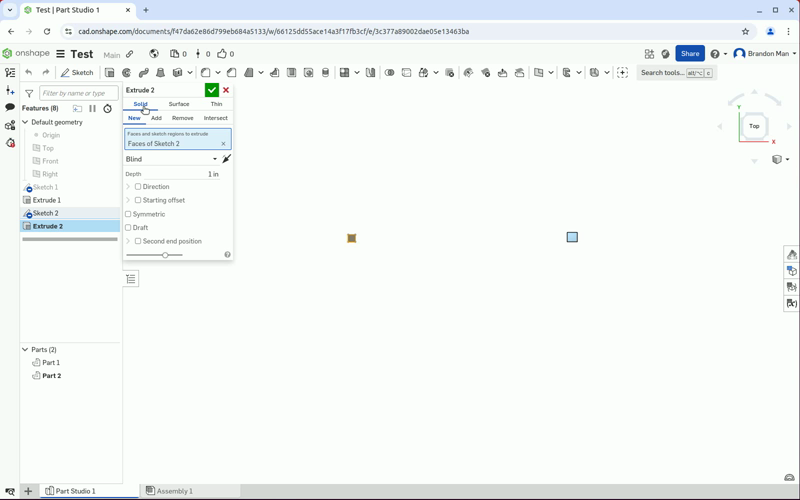
click(143, 106)
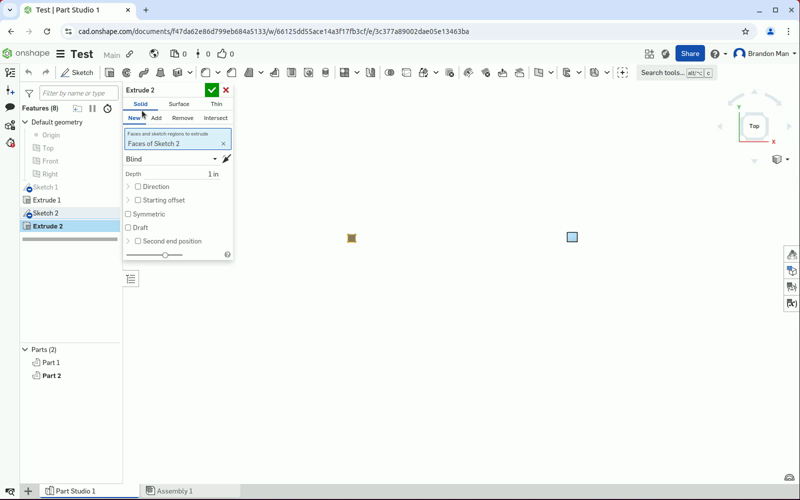
mouse_move(137, 120)
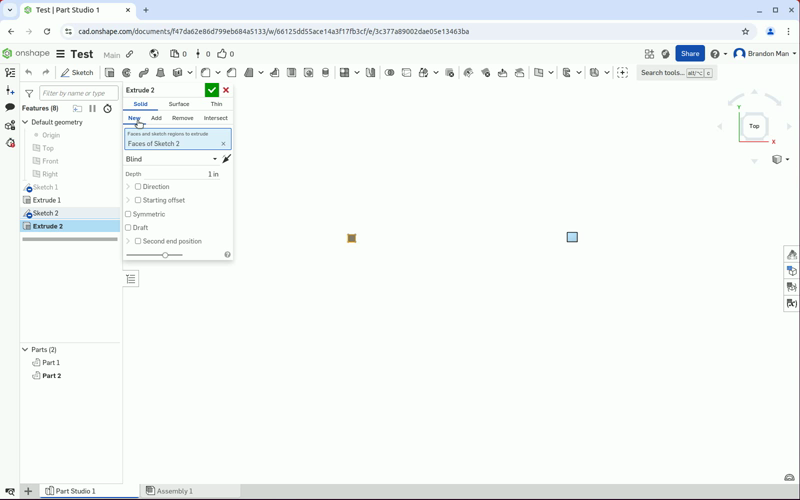
click(137, 120)
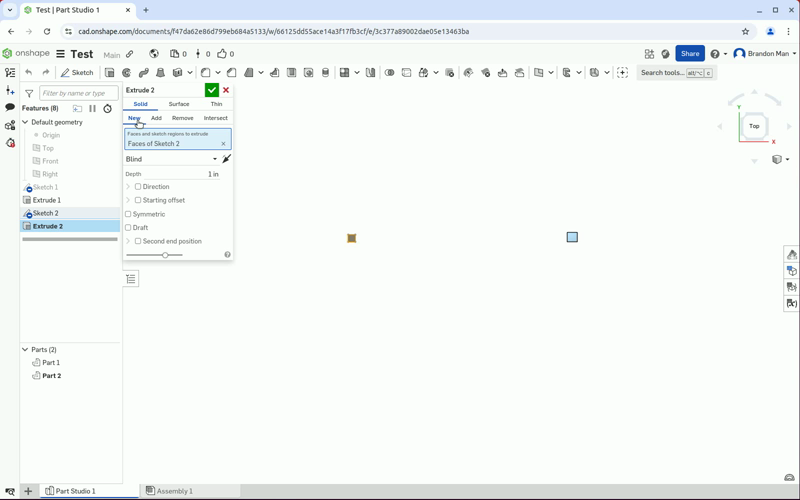
key(tab, 4)
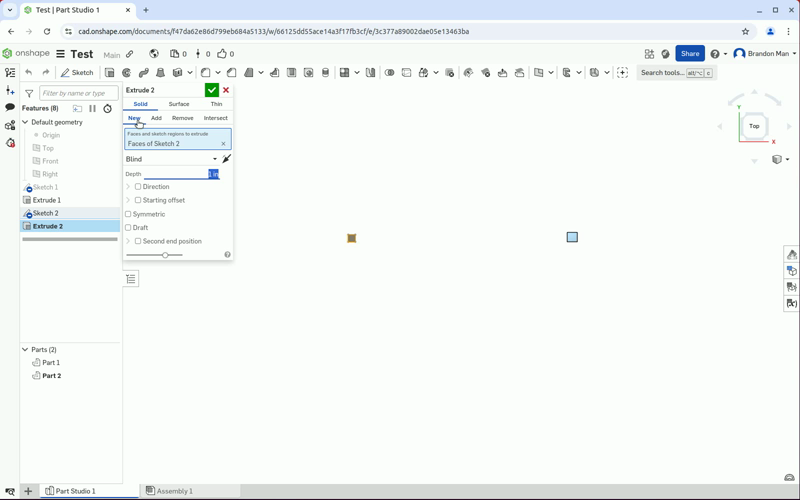
text(16.368)
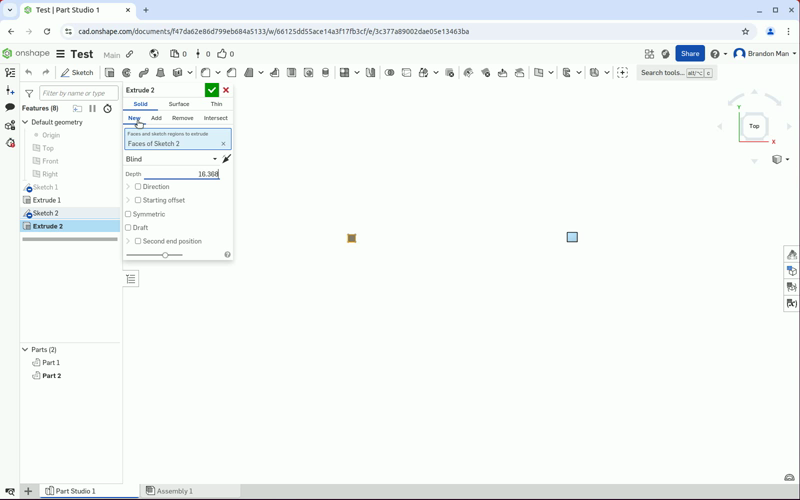
key(enter)
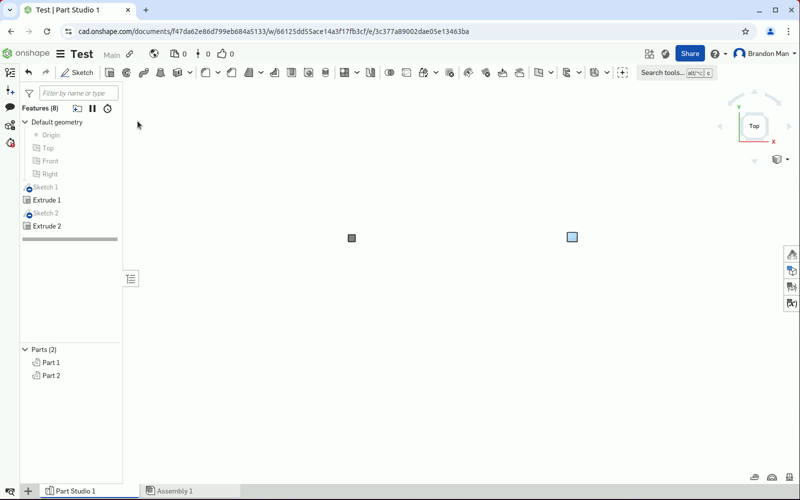
key(shift+h)
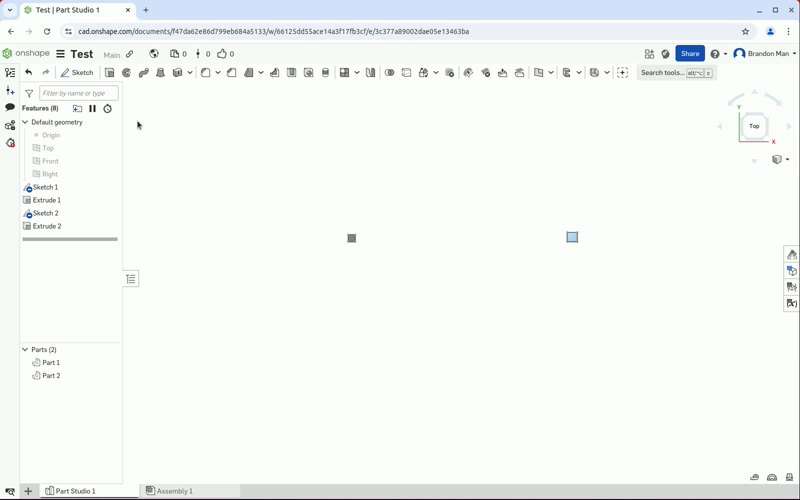
key(shift+h)
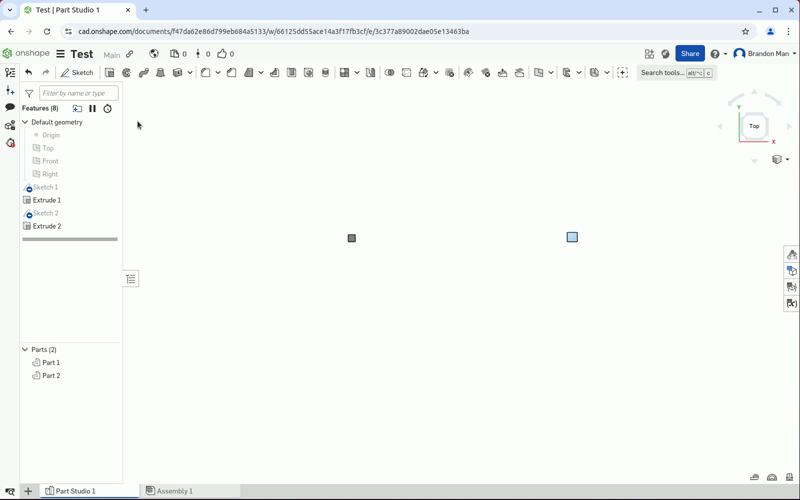
mouse_move(73, 189)
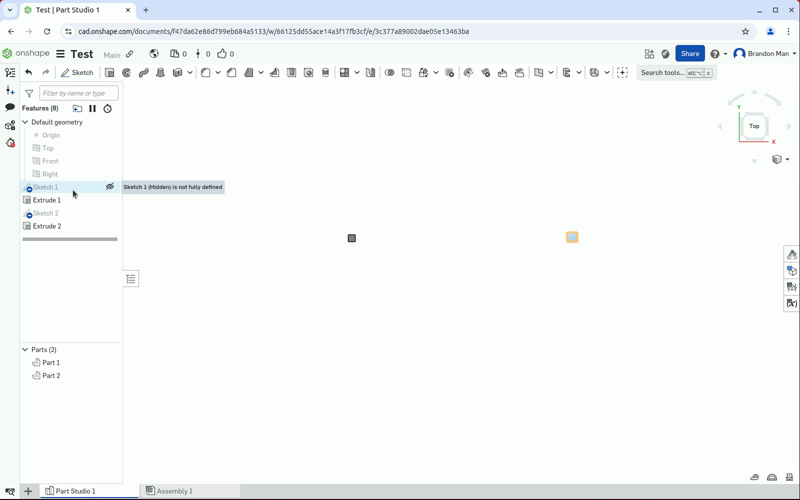
click(73, 189)
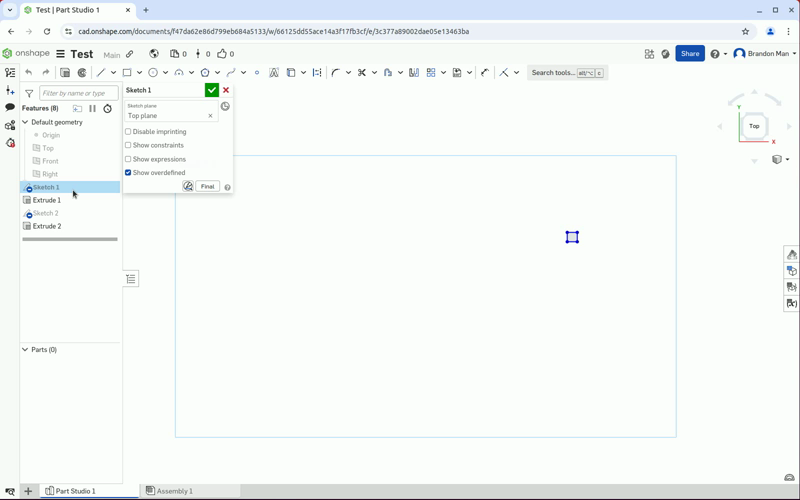
mouse_move(229, 92)
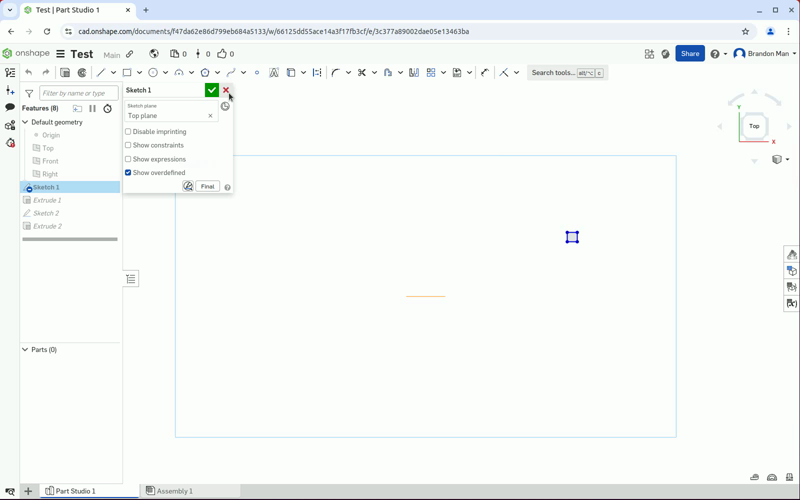
click(229, 92)
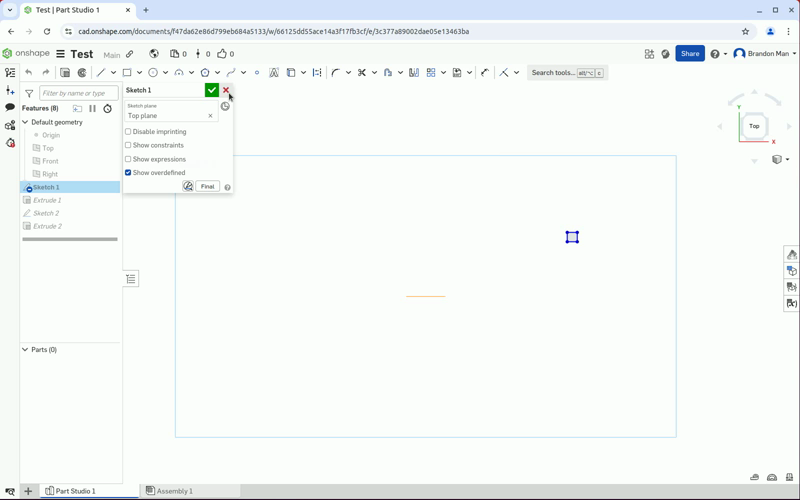
key(shift+s)
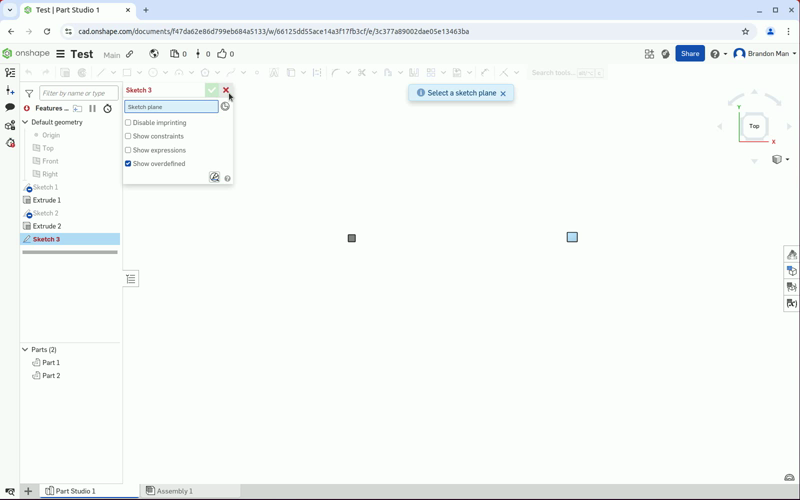
mouse_move(73, 150)
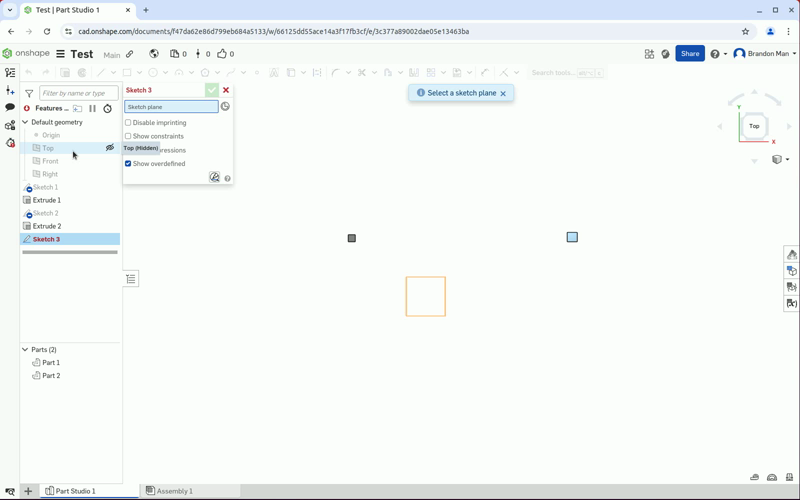
click(73, 150)
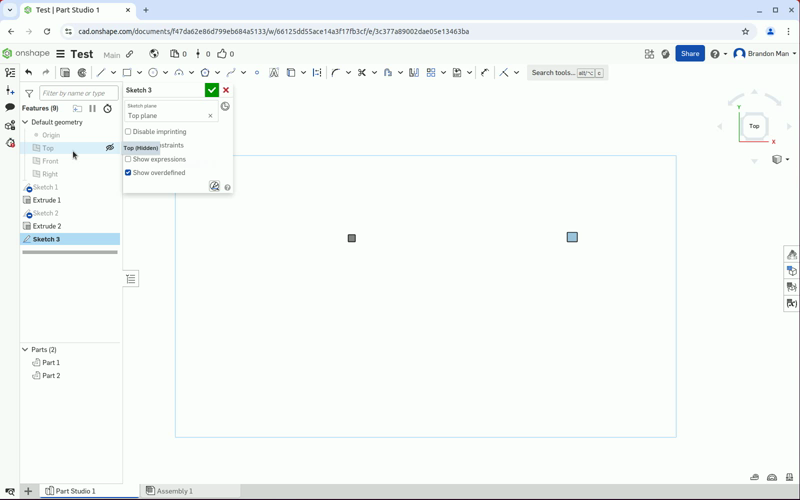
mouse_move(73, 352)
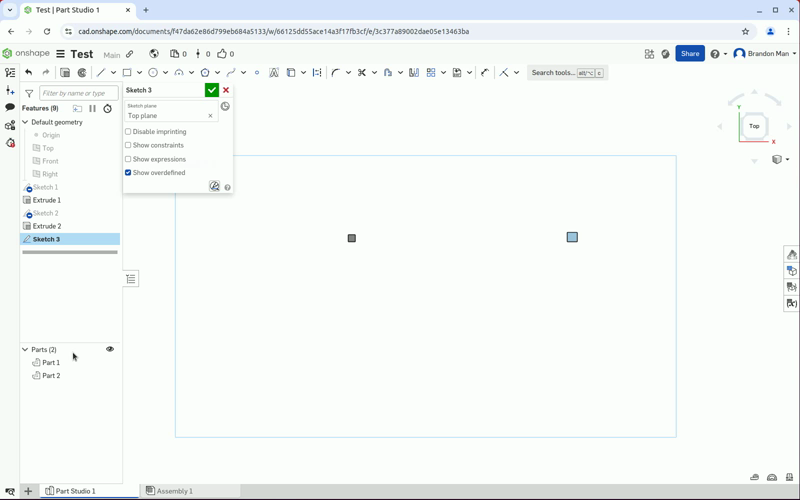
key(y)
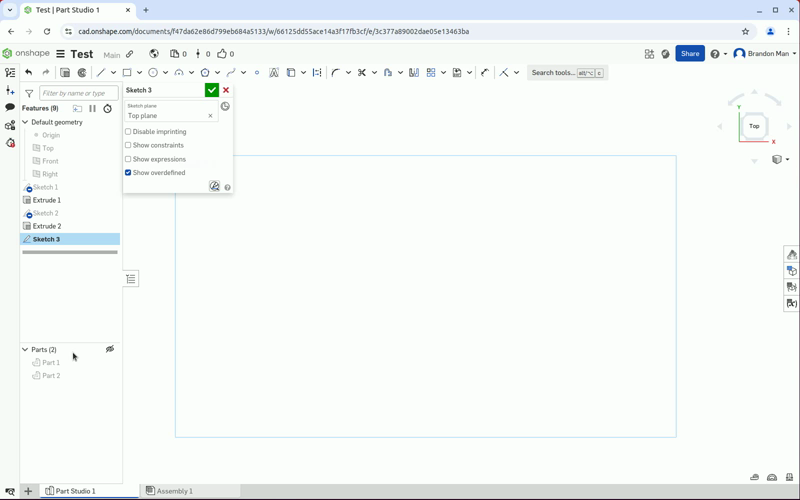
key(l)
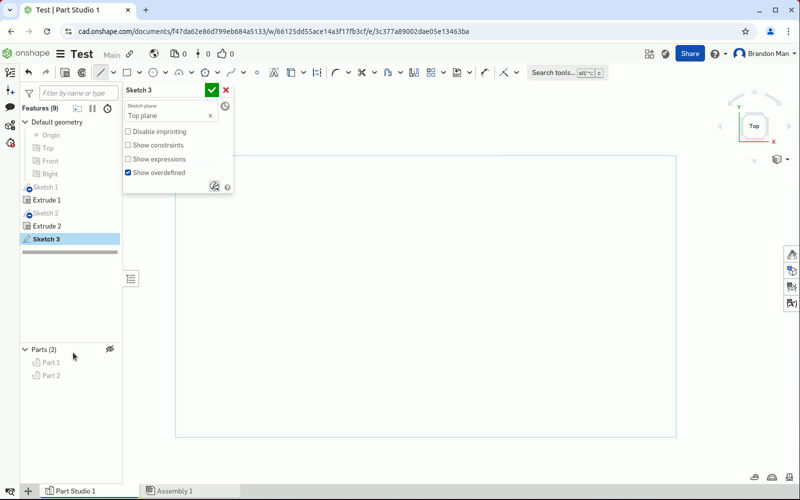
key_down(shift)
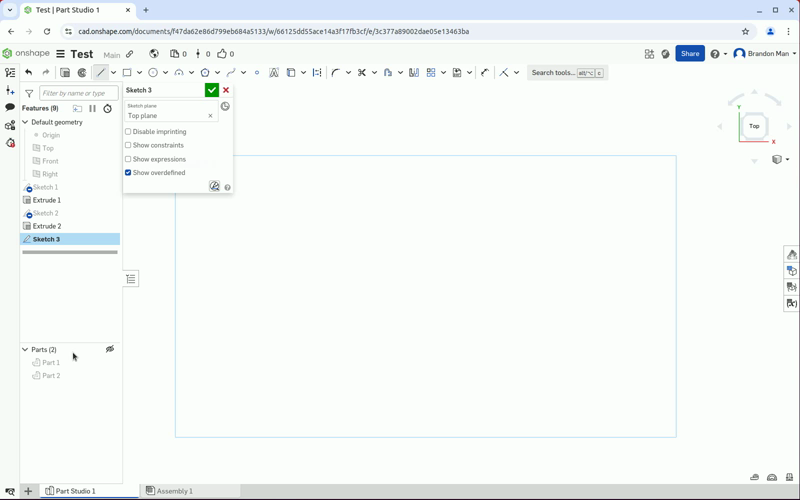
mouse_move(353, 241)
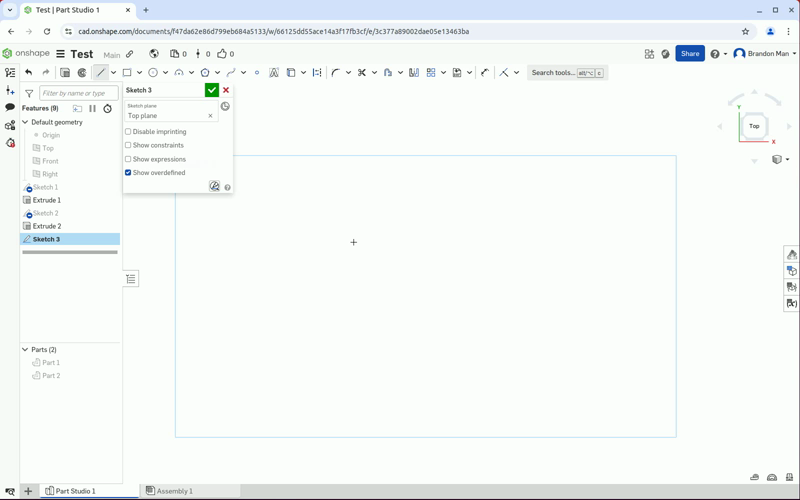
click(353, 241)
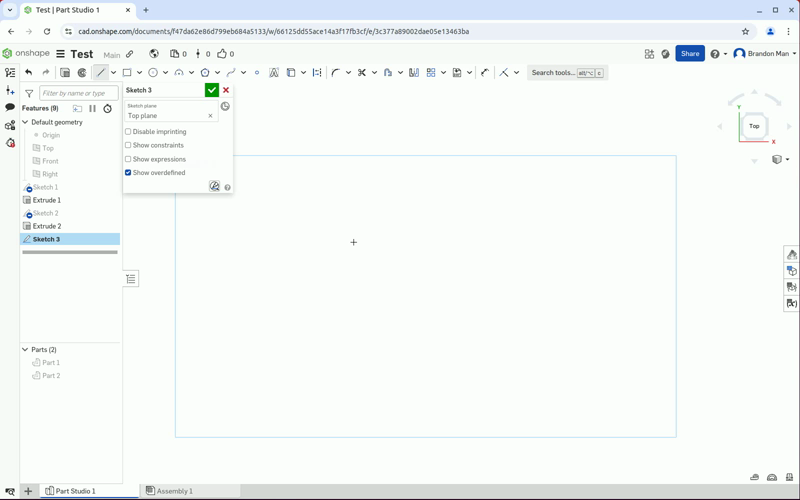
key_up(shift)
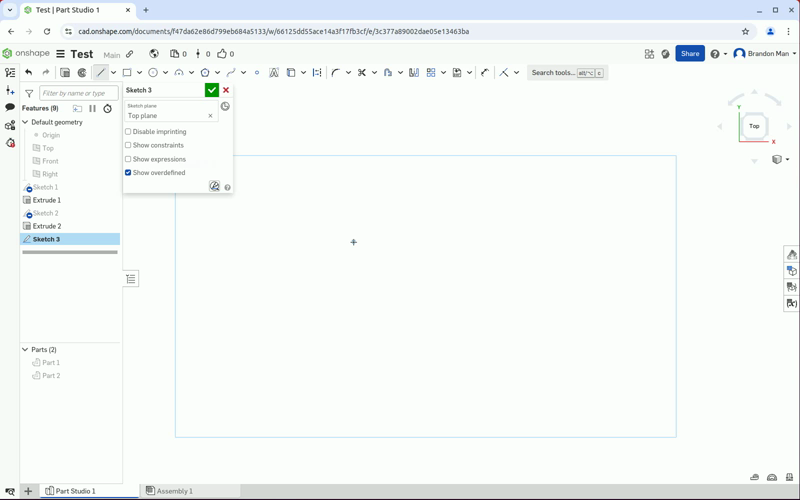
key_down(shift)
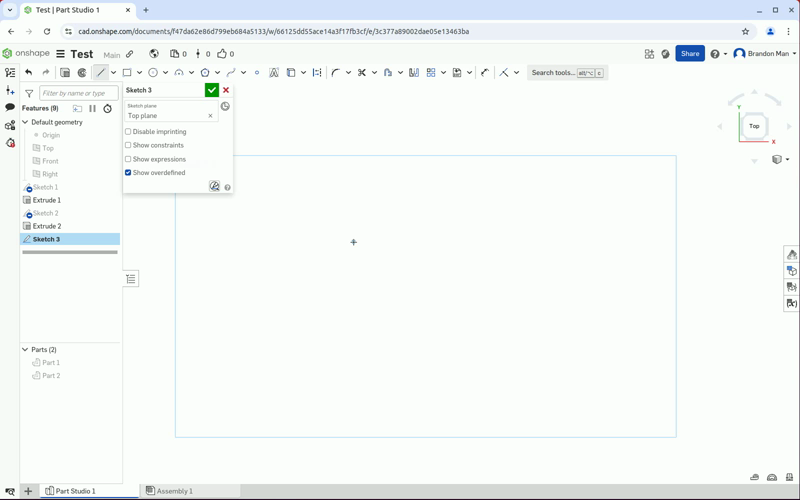
mouse_move(565, 241)
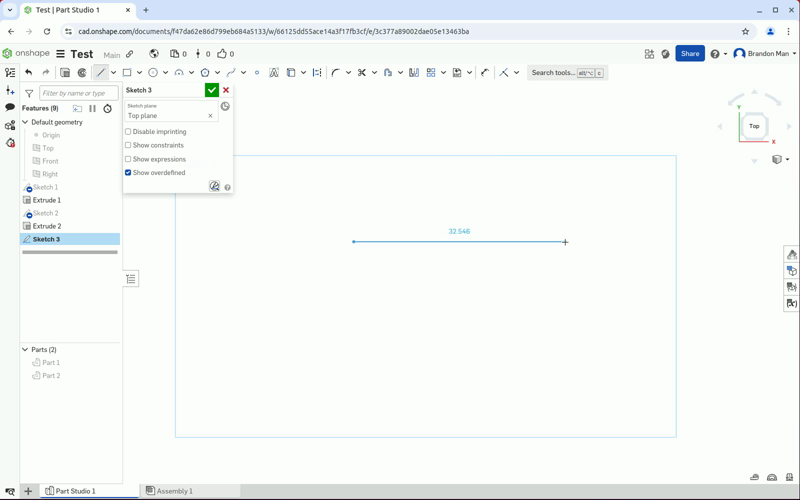
click(565, 241)
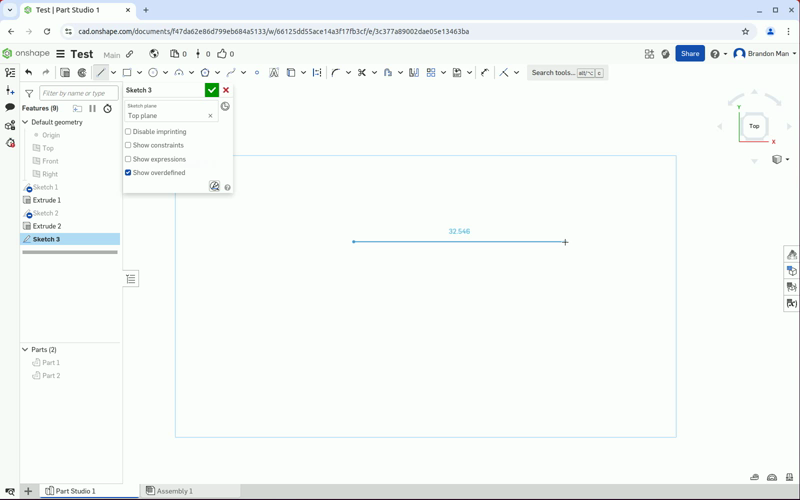
key_up(shift)
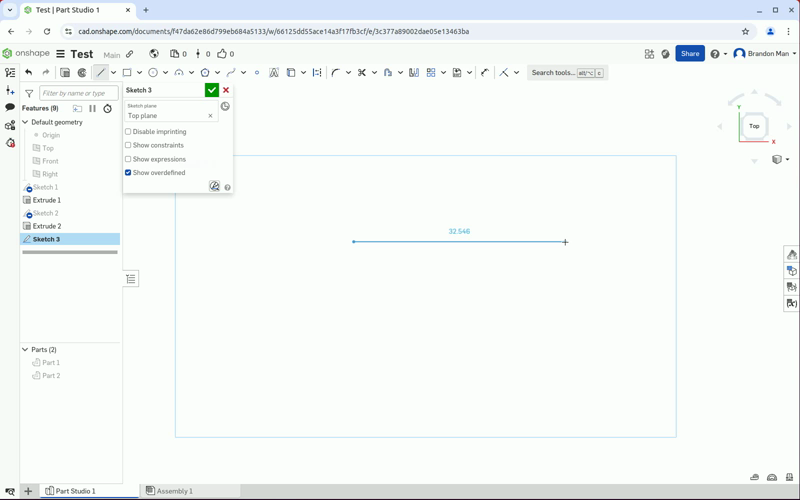
key_down(shift)
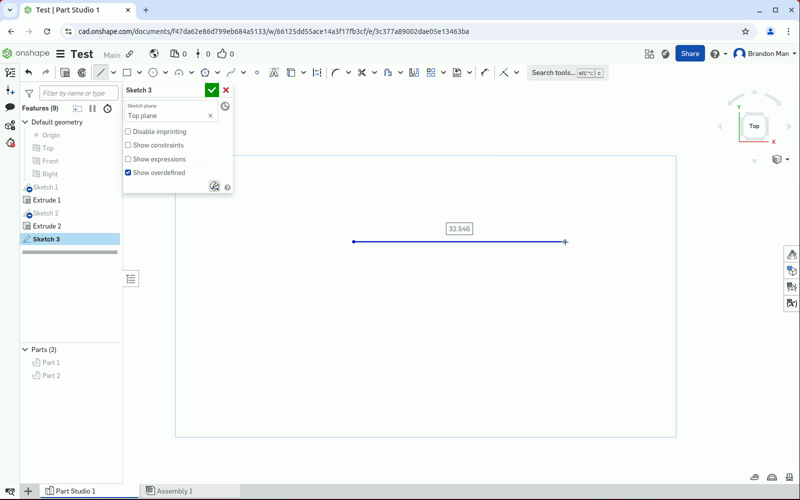
mouse_move(589, 241)
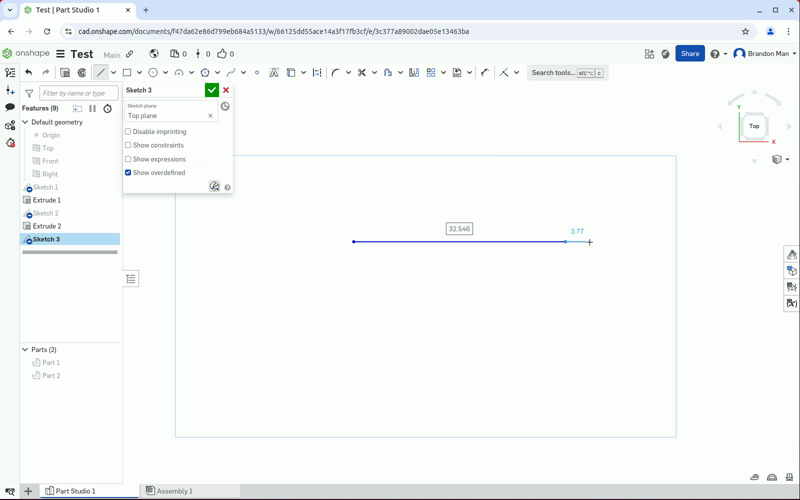
mouse_move(565, 235)
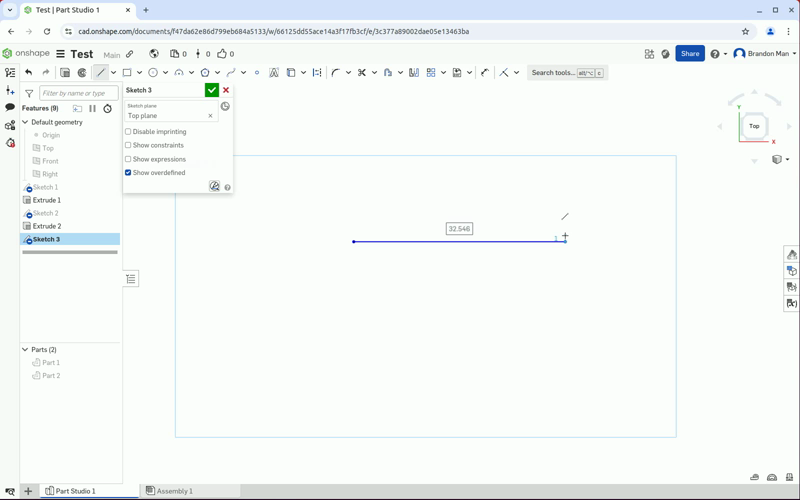
scroll(6)
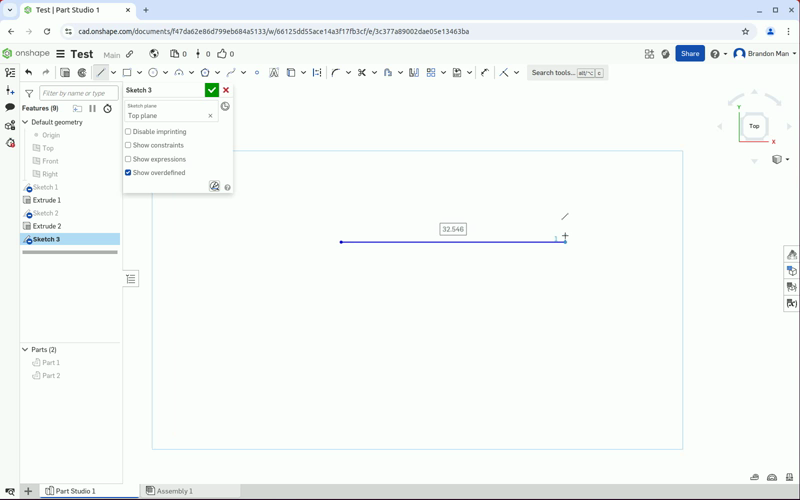
scroll(6)
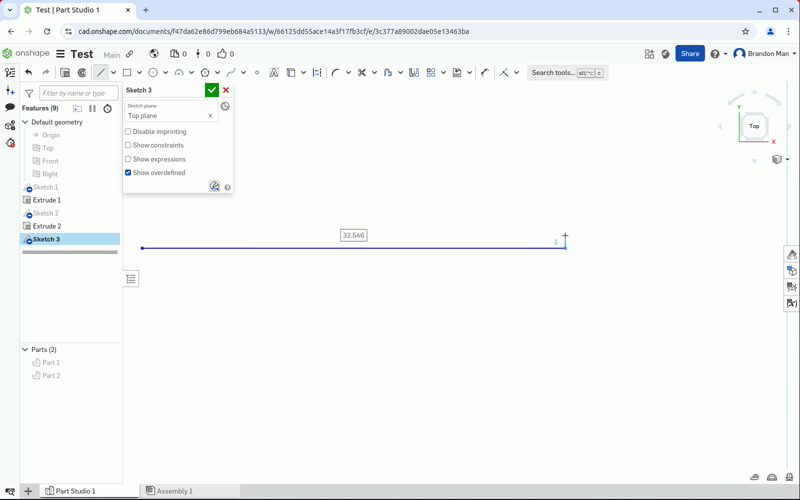
scroll(6)
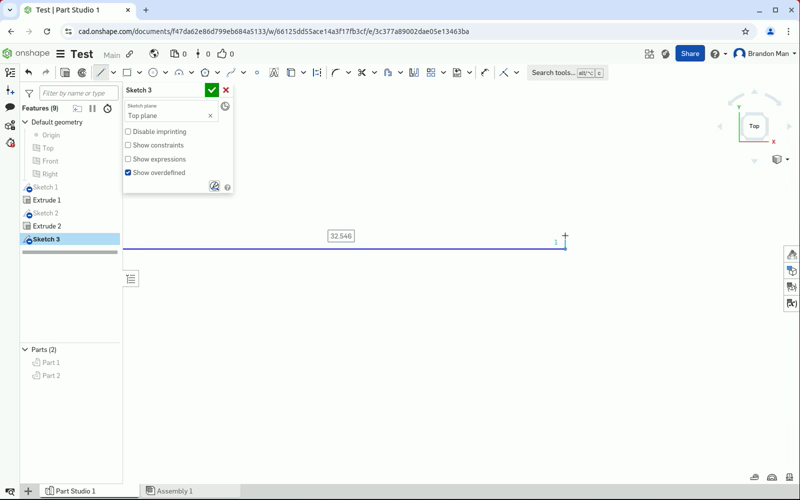
scroll(6)
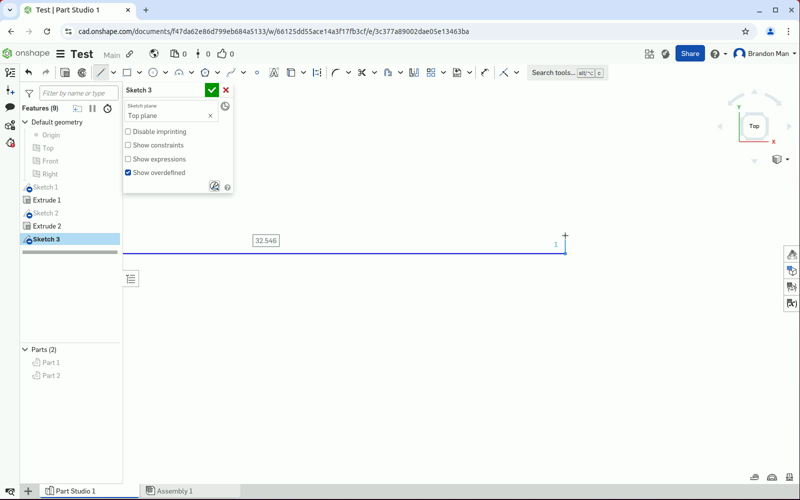
scroll(6)
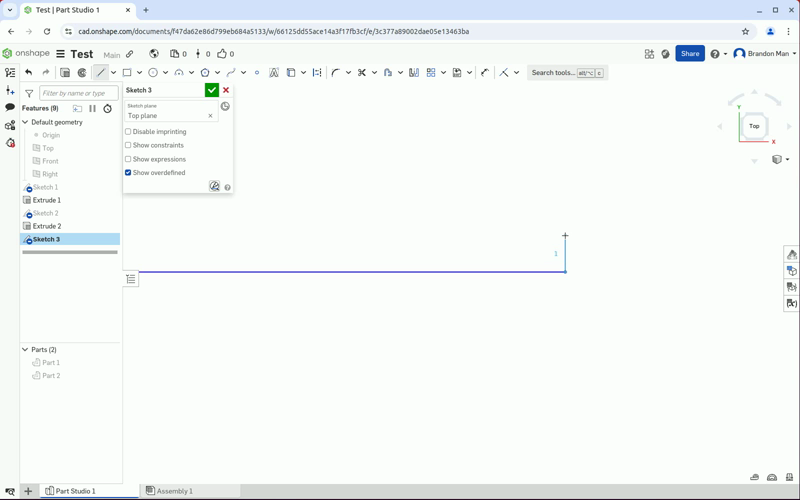
scroll(6)
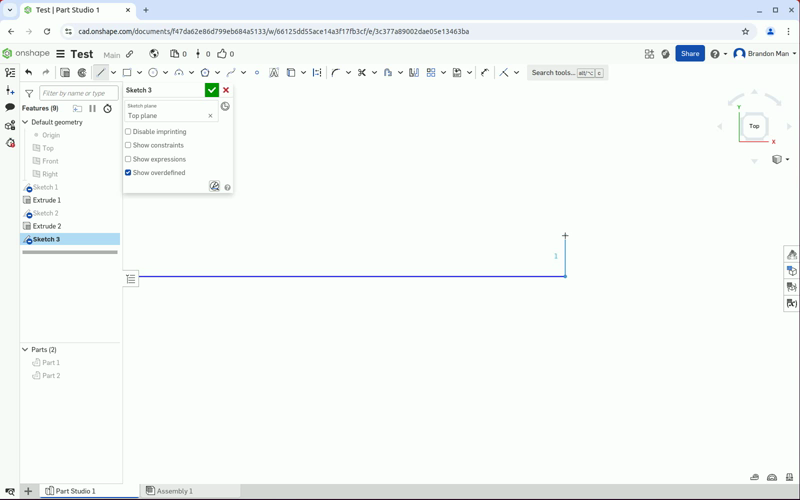
scroll(6)
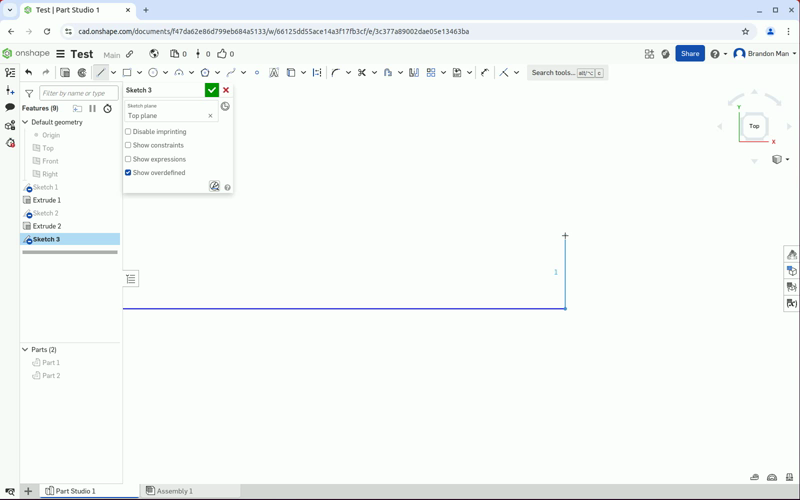
click(565, 235)
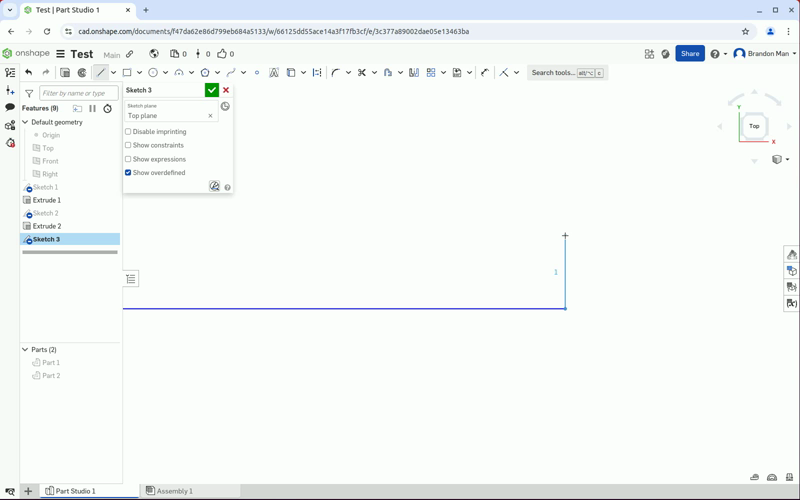
scroll(-6)
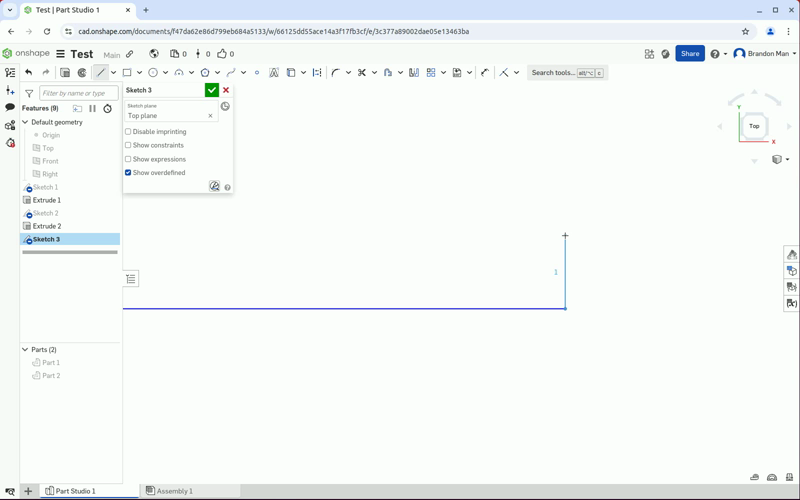
scroll(-6)
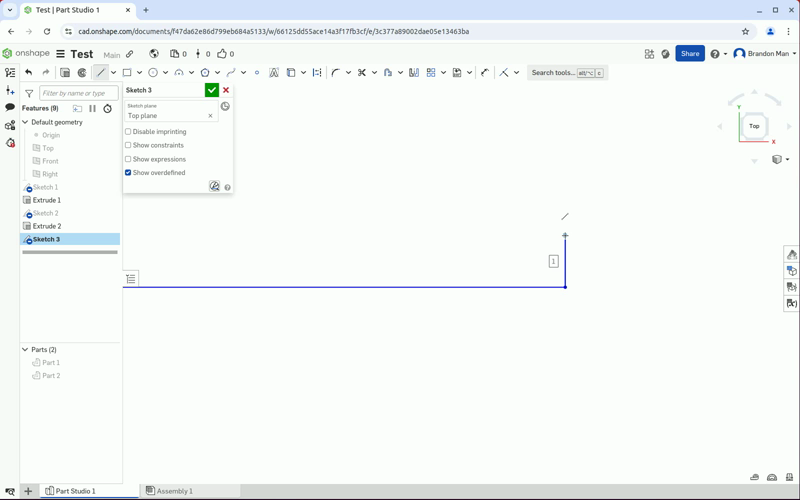
scroll(-6)
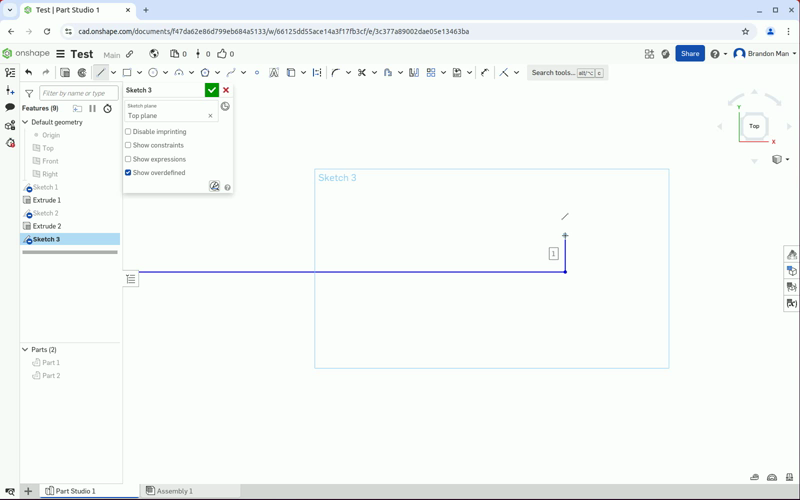
scroll(-6)
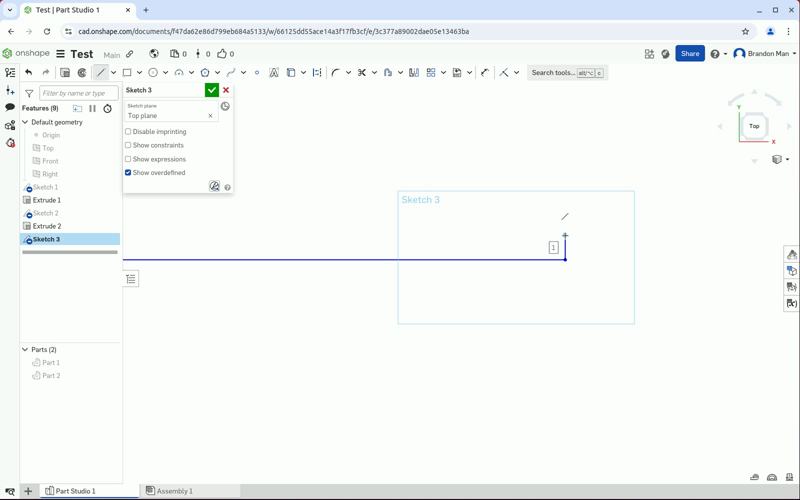
scroll(-6)
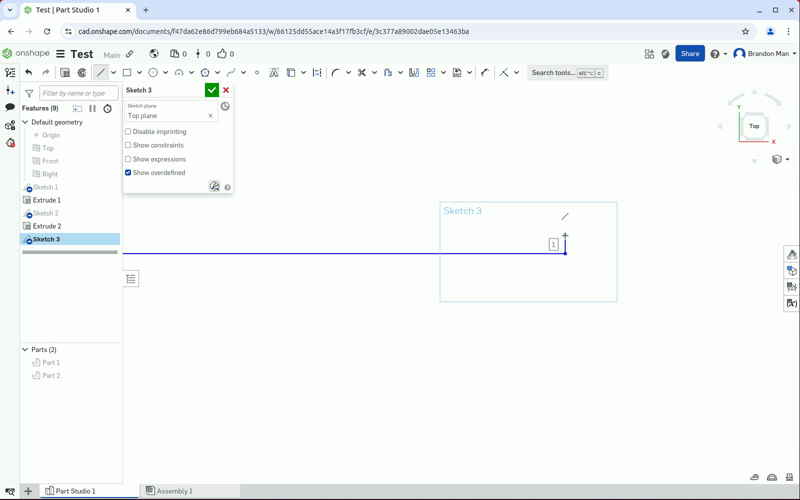
scroll(-6)
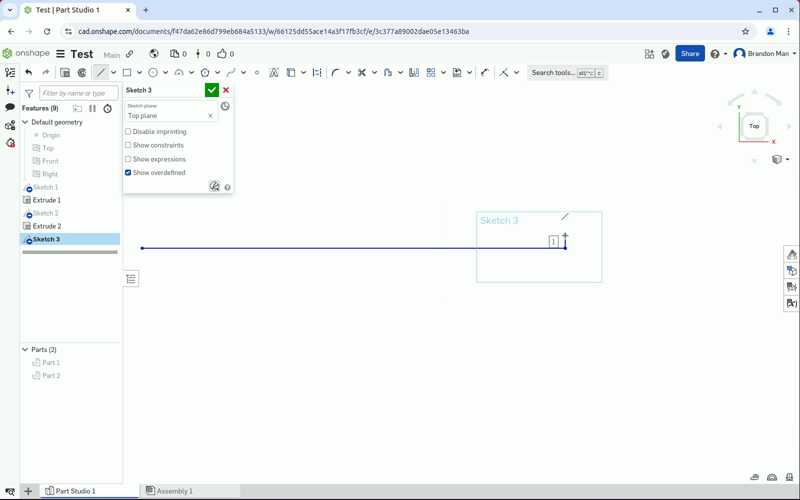
scroll(-6)
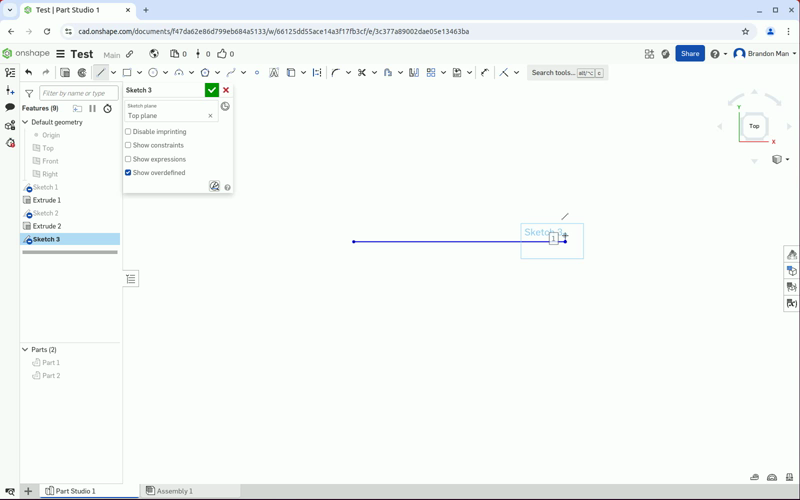
key_up(shift)
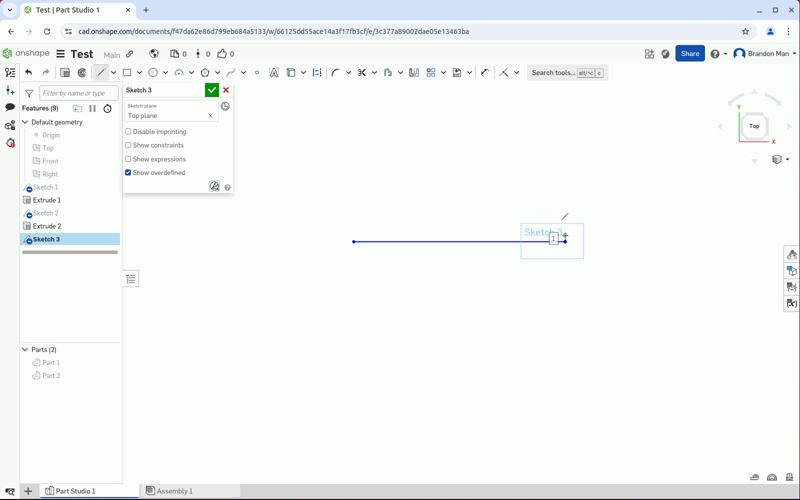
key_down(shift)
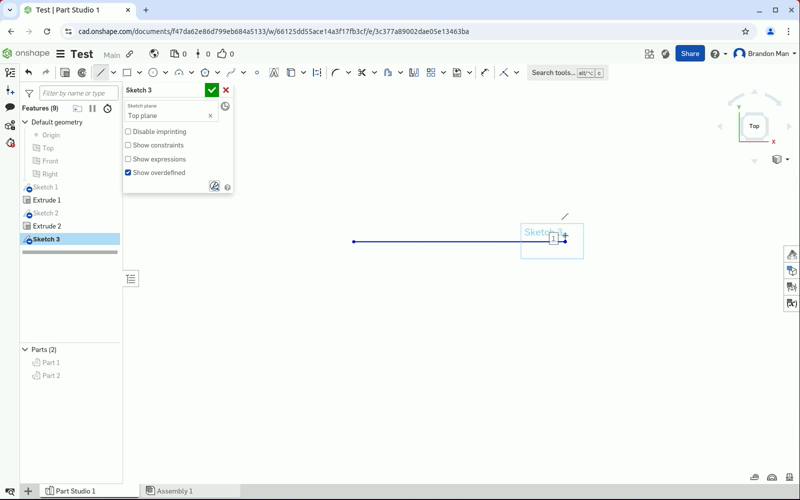
mouse_move(353, 235)
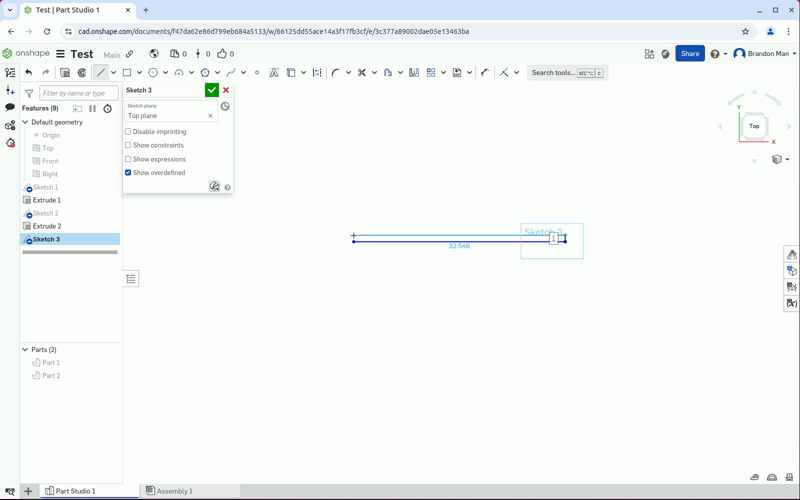
click(353, 235)
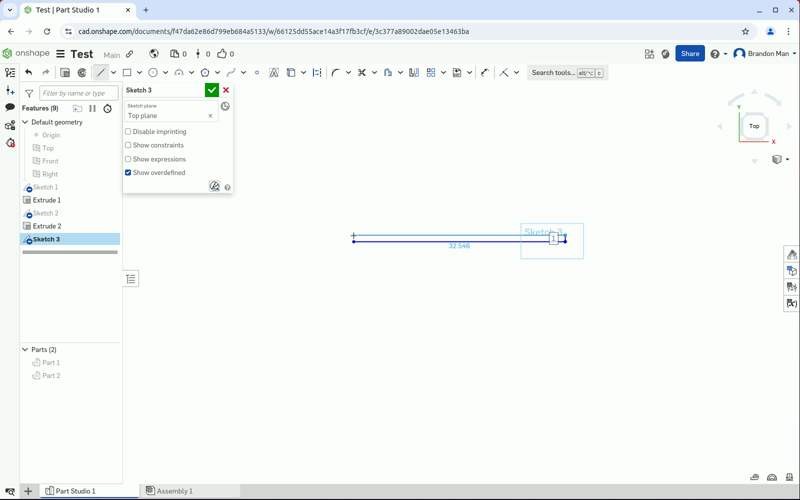
key_up(shift)
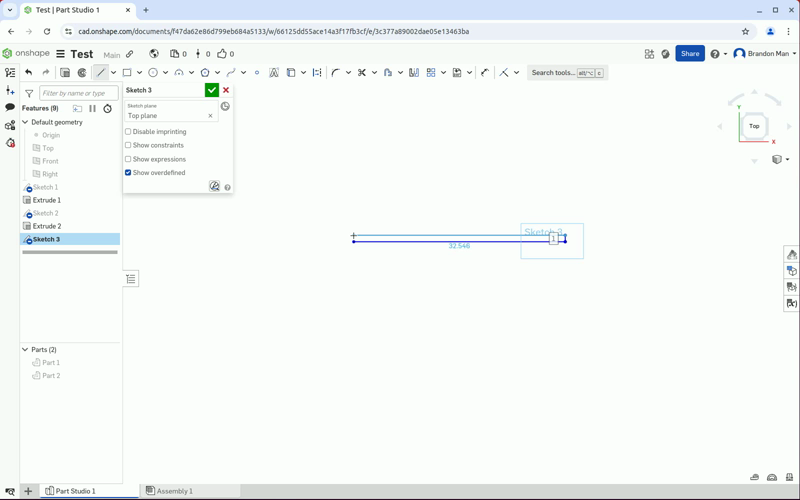
mouse_move(383, 235)
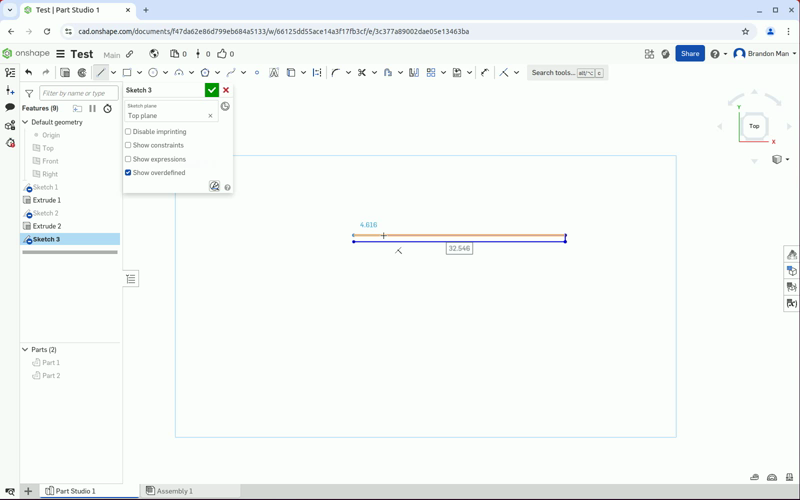
key_down(shift)
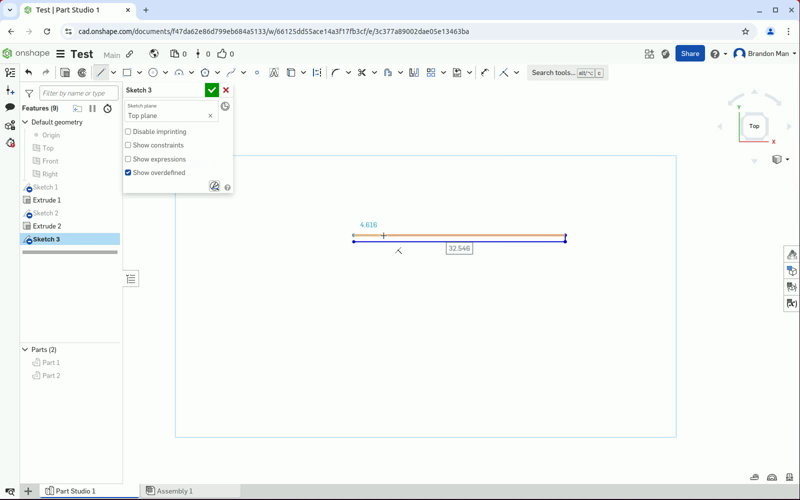
mouse_move(353, 241)
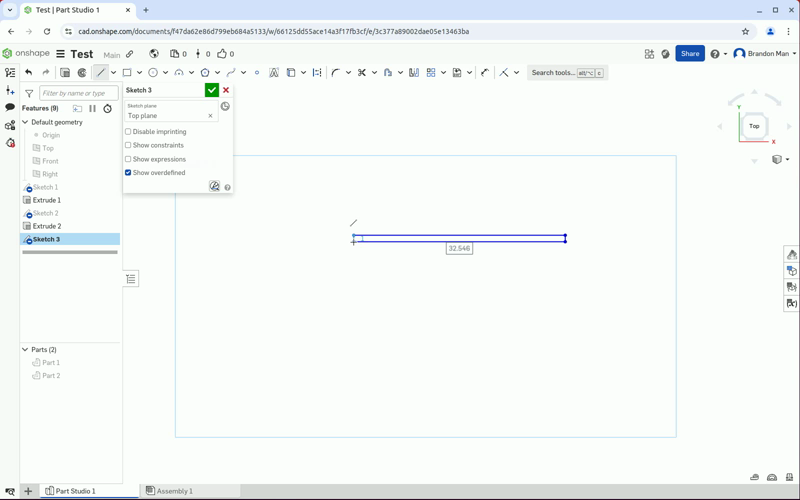
scroll(6)
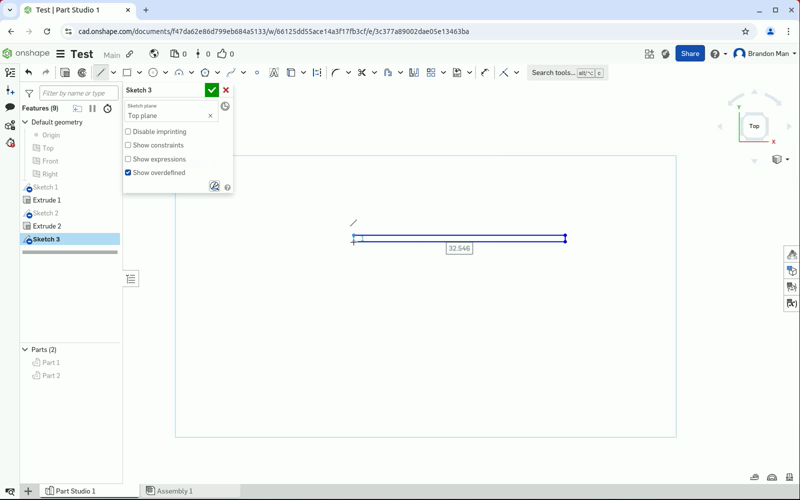
scroll(6)
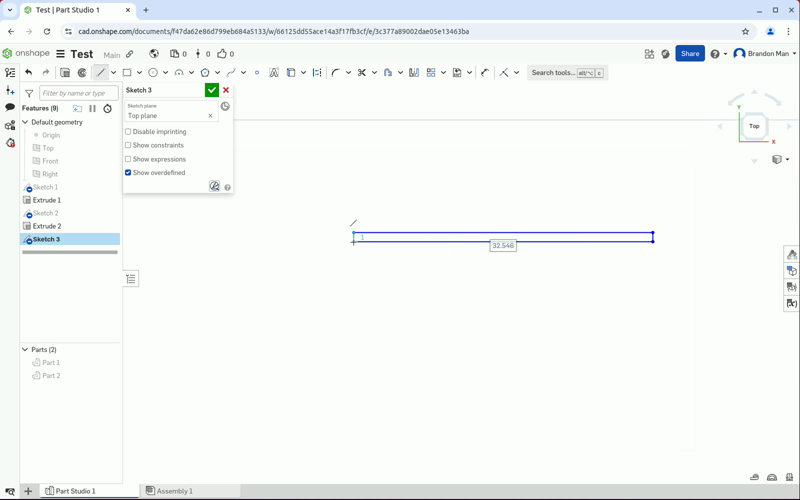
scroll(6)
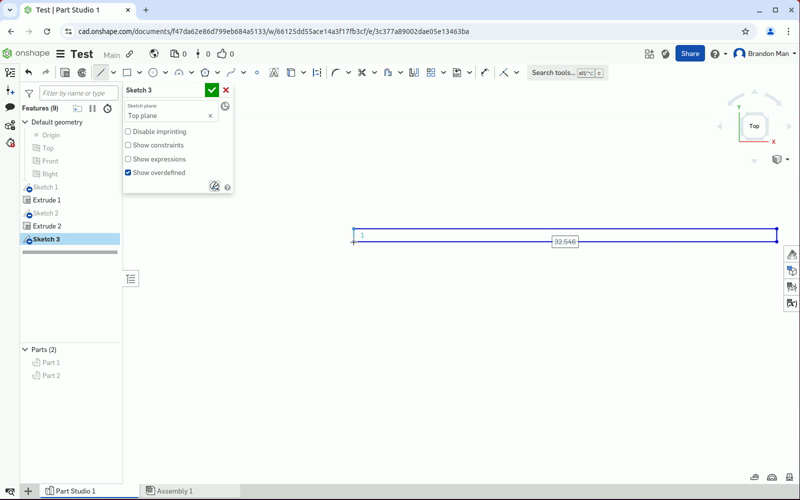
scroll(6)
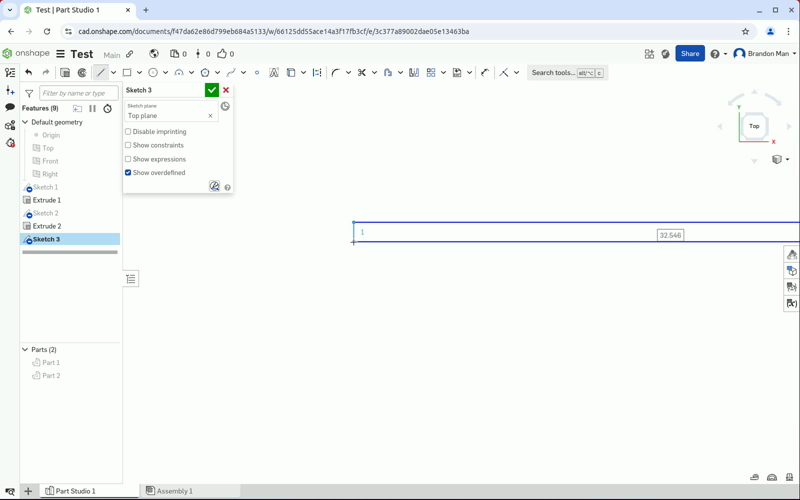
scroll(6)
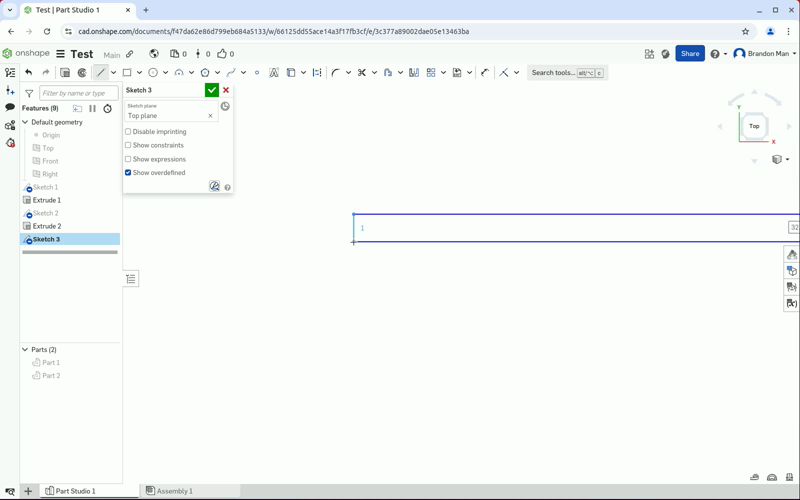
scroll(6)
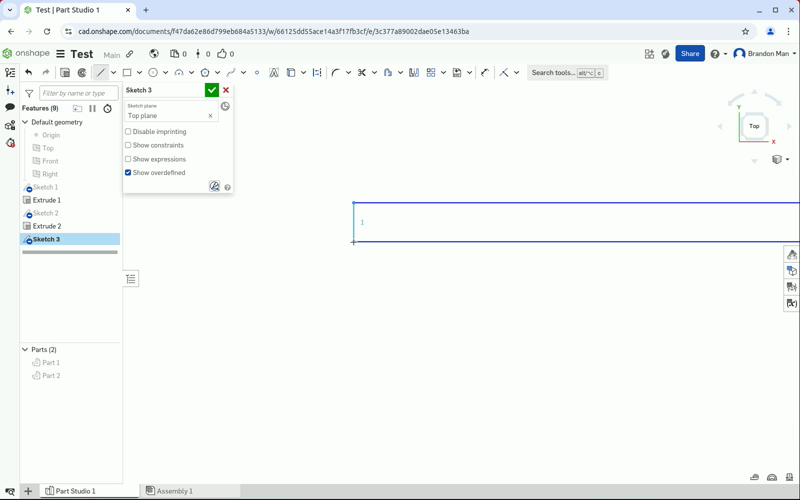
scroll(6)
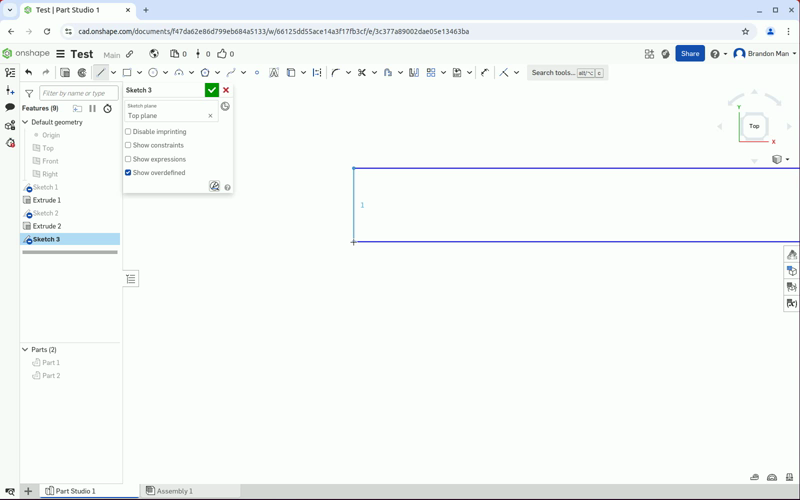
key_up(shift)
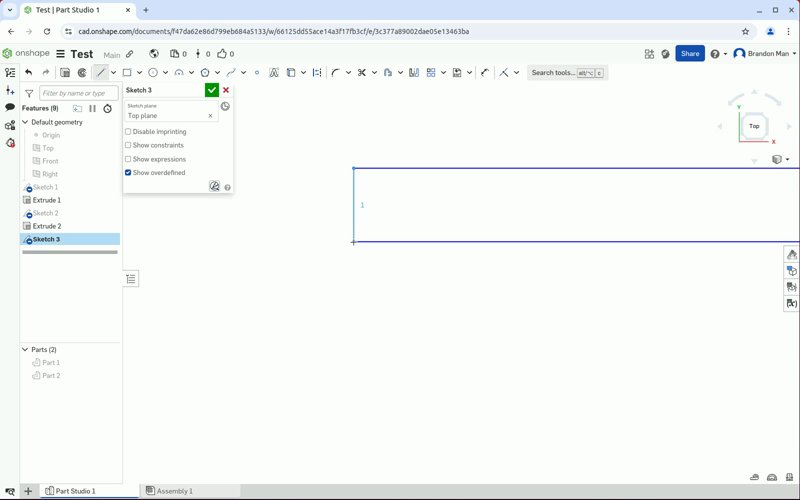
click(353, 241)
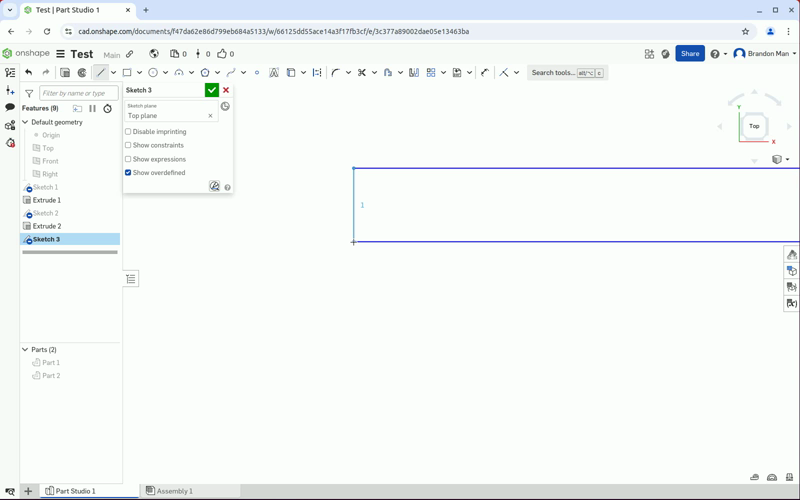
scroll(-6)
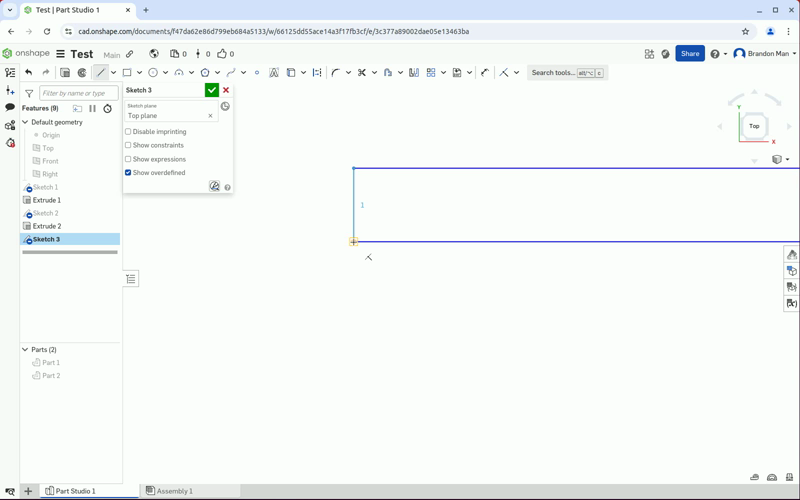
scroll(-6)
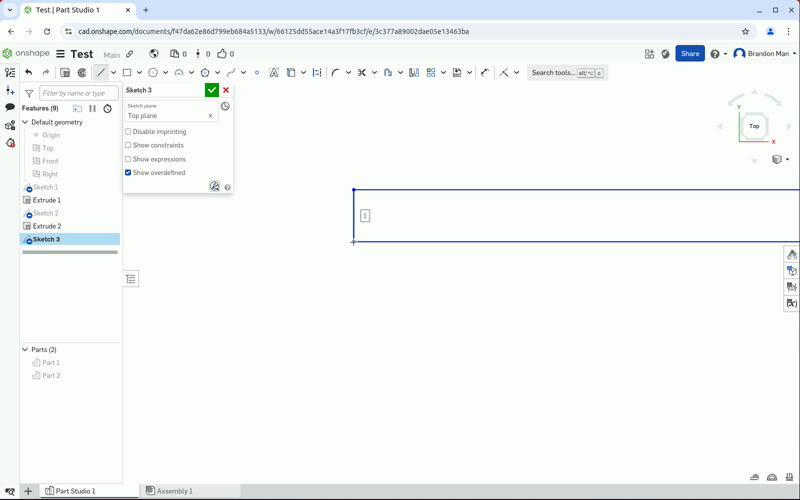
scroll(-6)
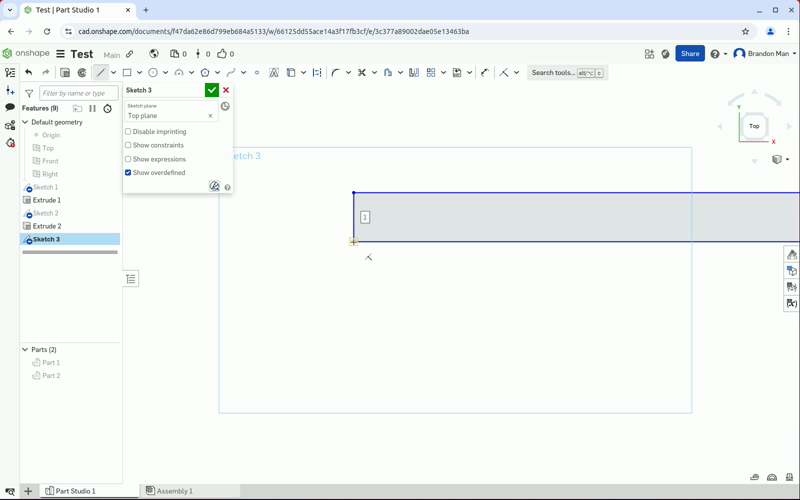
scroll(-6)
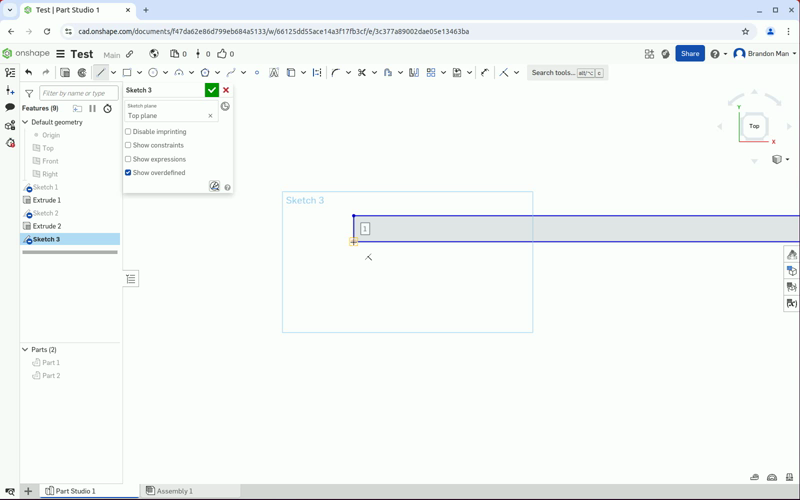
scroll(-6)
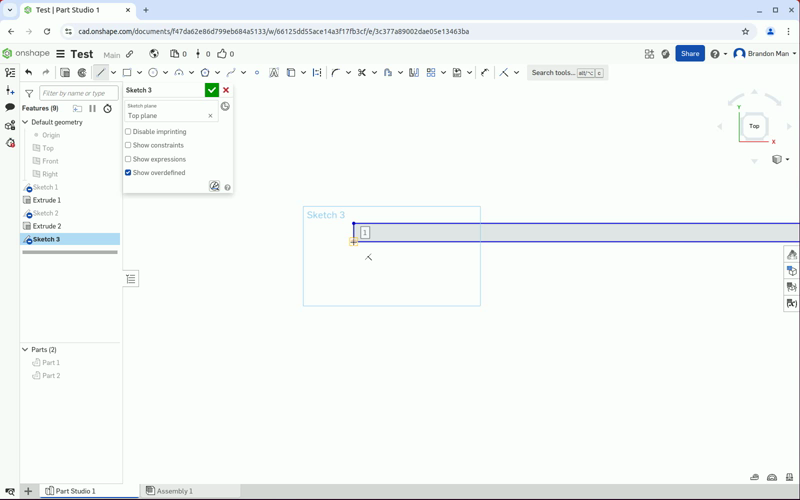
scroll(-6)
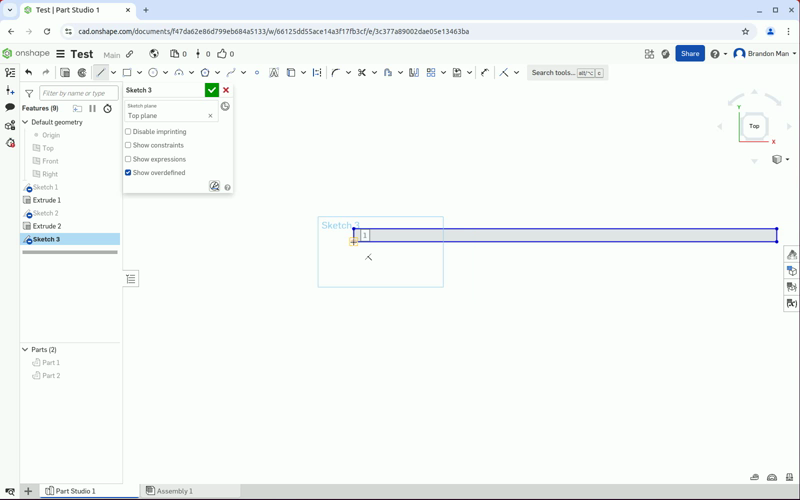
scroll(-6)
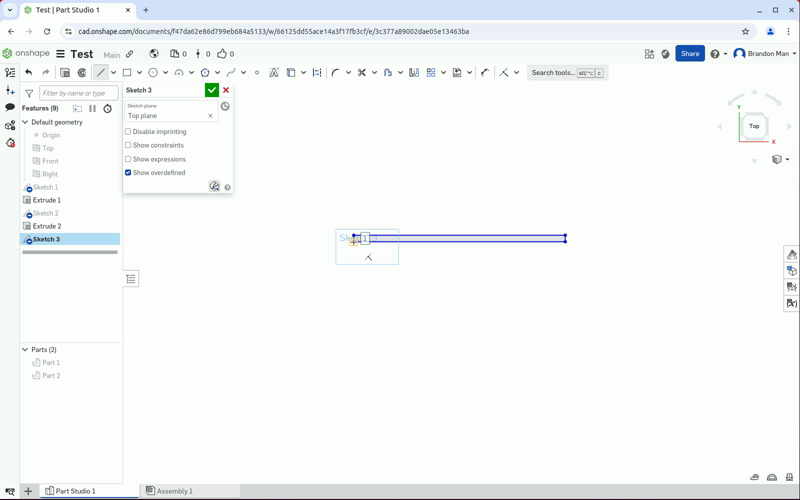
key(esc)
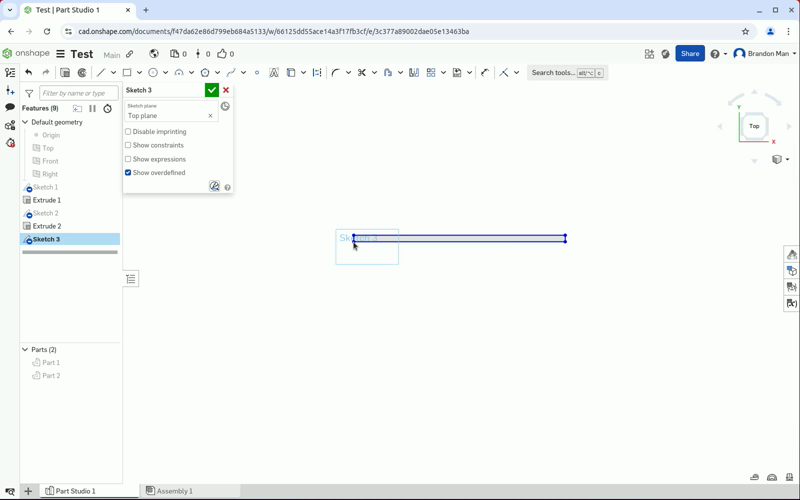
mouse_move(381, 239)
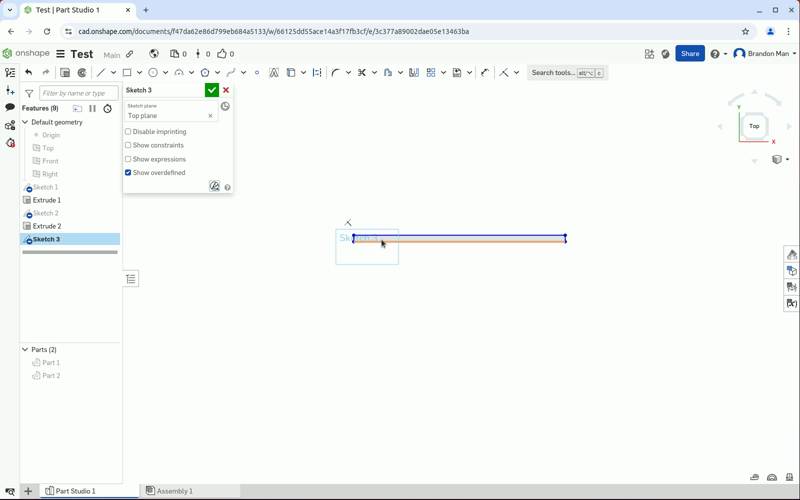
scroll(6)
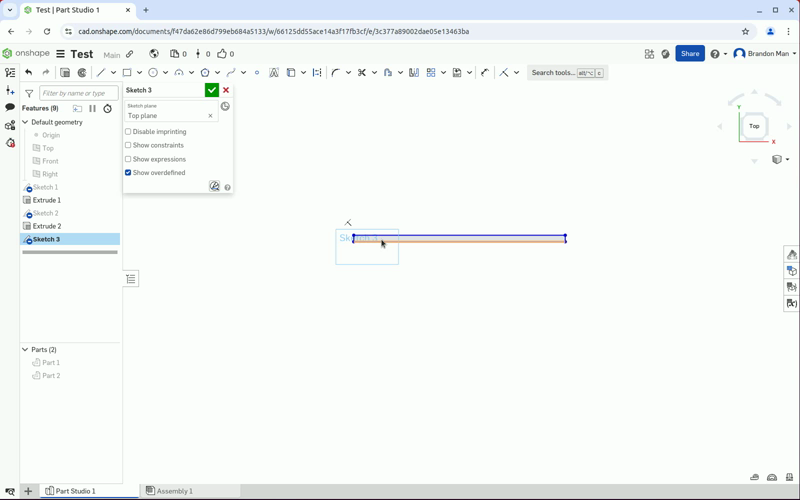
scroll(6)
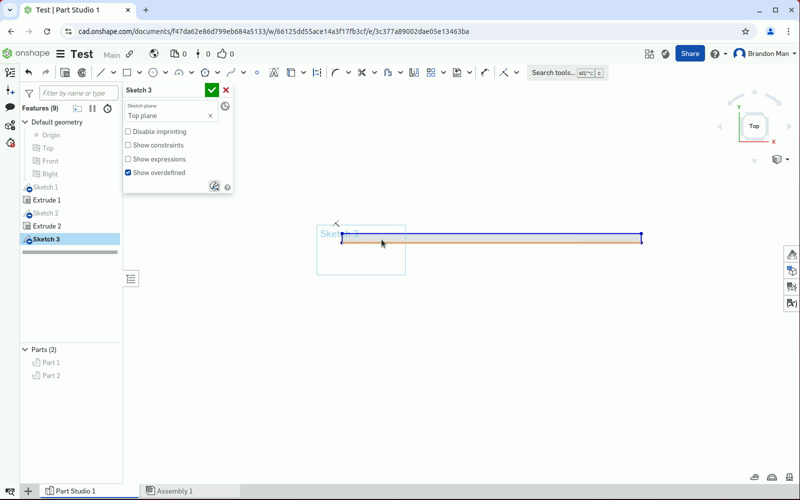
scroll(6)
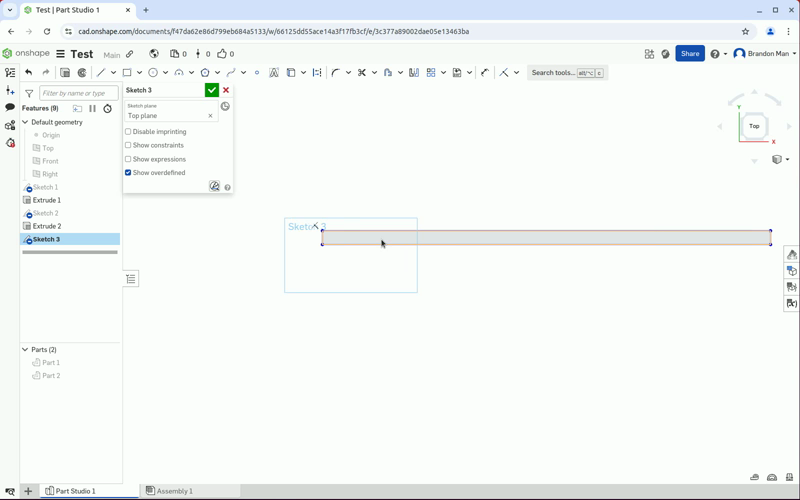
scroll(6)
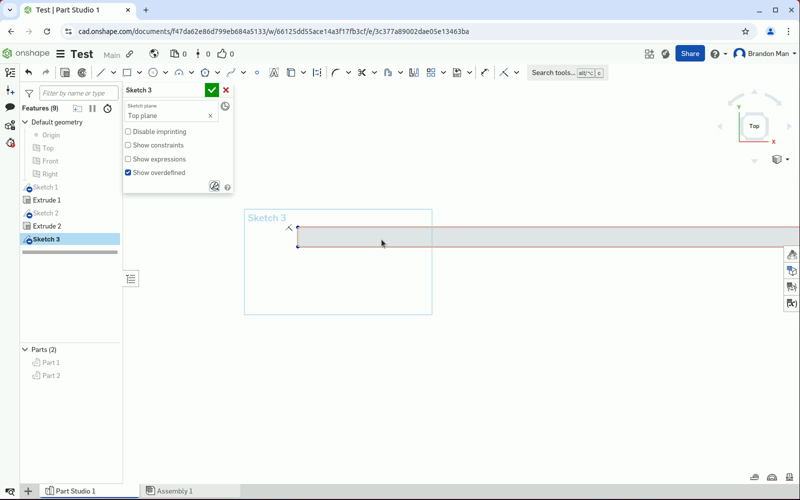
scroll(6)
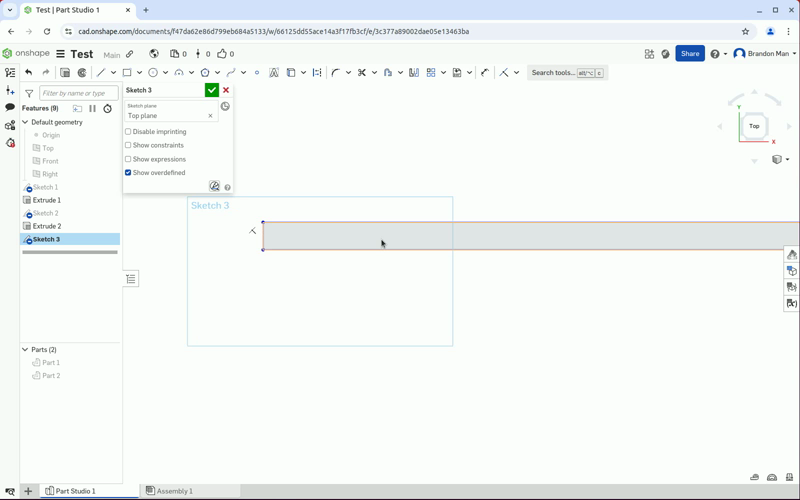
scroll(6)
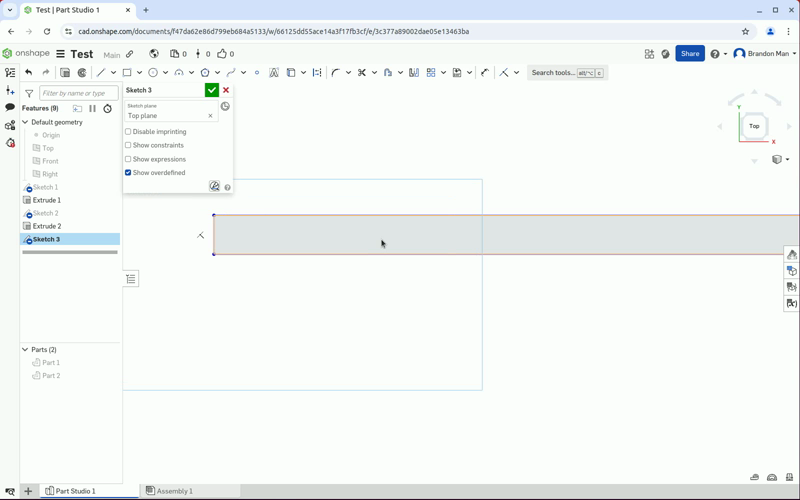
scroll(6)
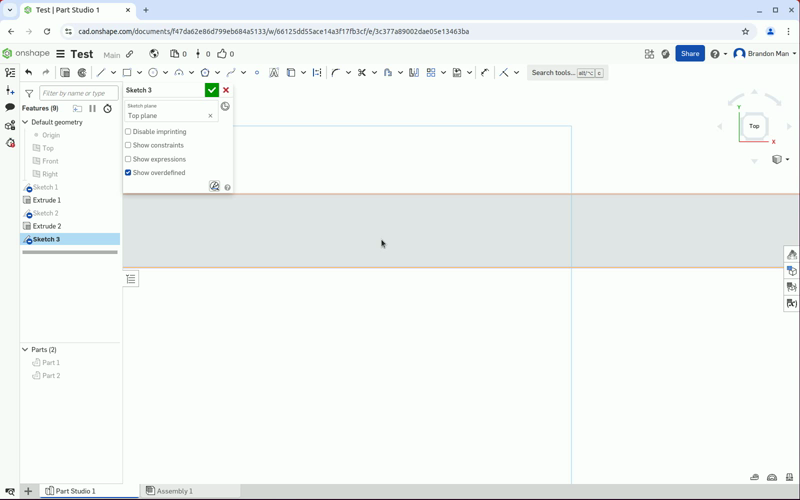
click(381, 239)
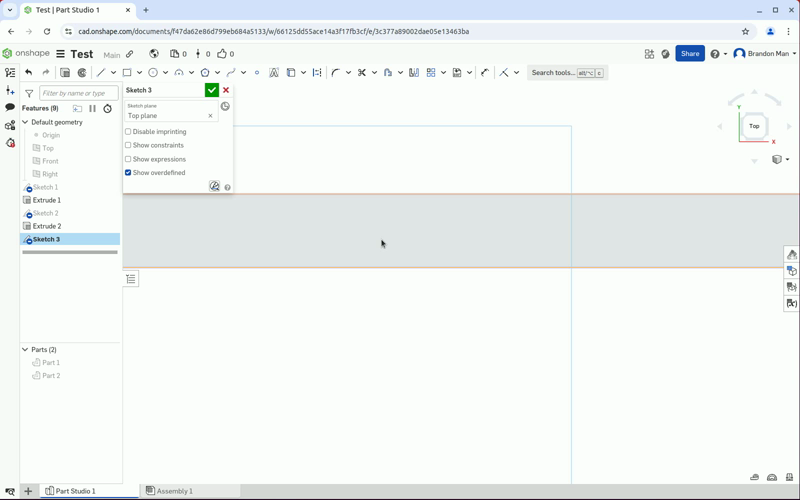
scroll(-6)
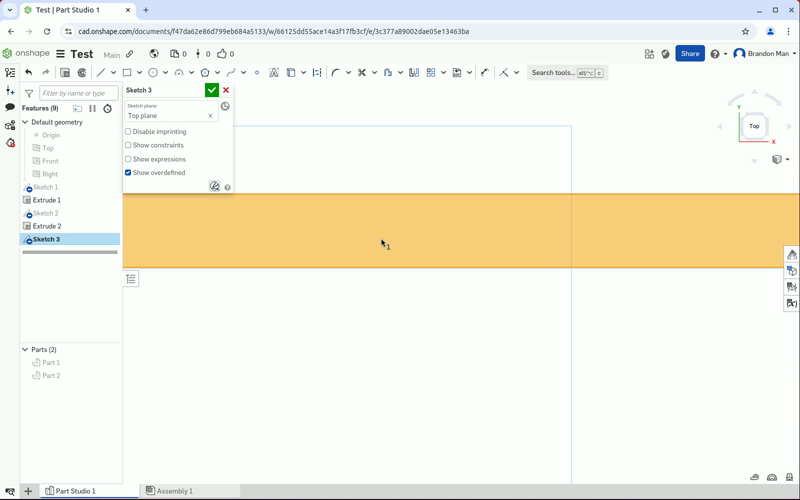
scroll(-6)
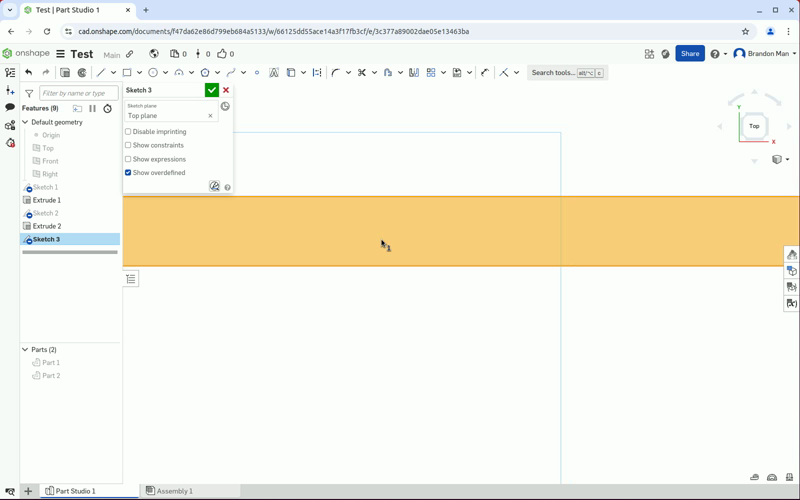
scroll(-6)
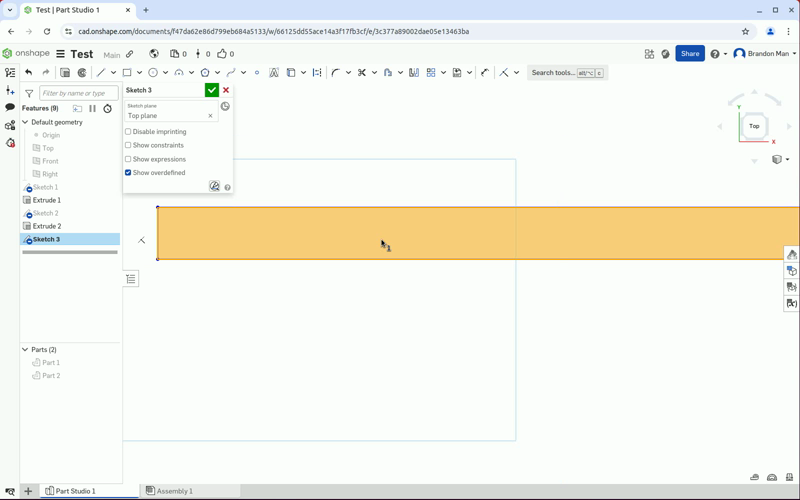
scroll(-6)
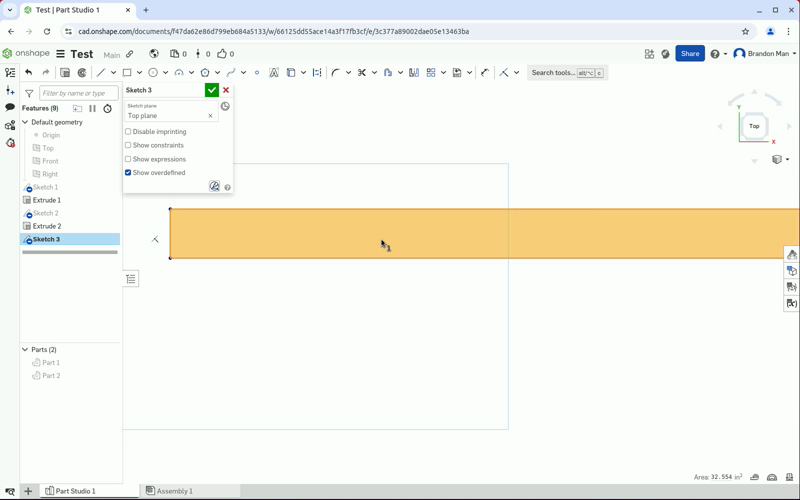
scroll(-6)
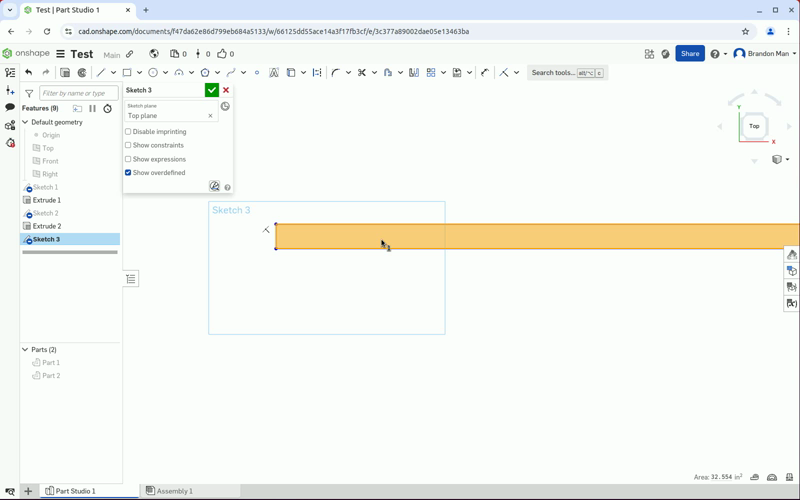
scroll(-6)
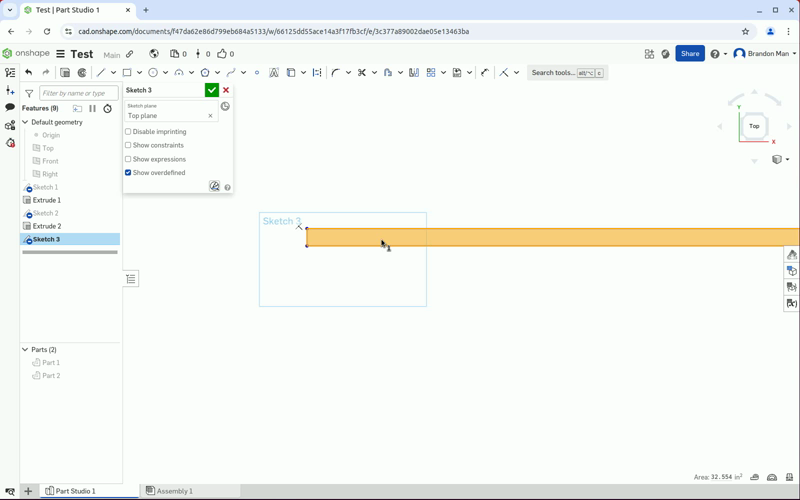
scroll(-6)
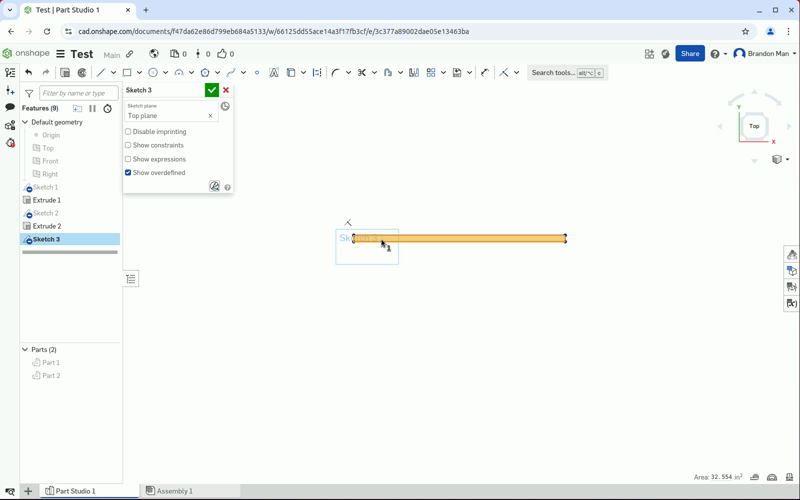
mouse_move(73, 352)
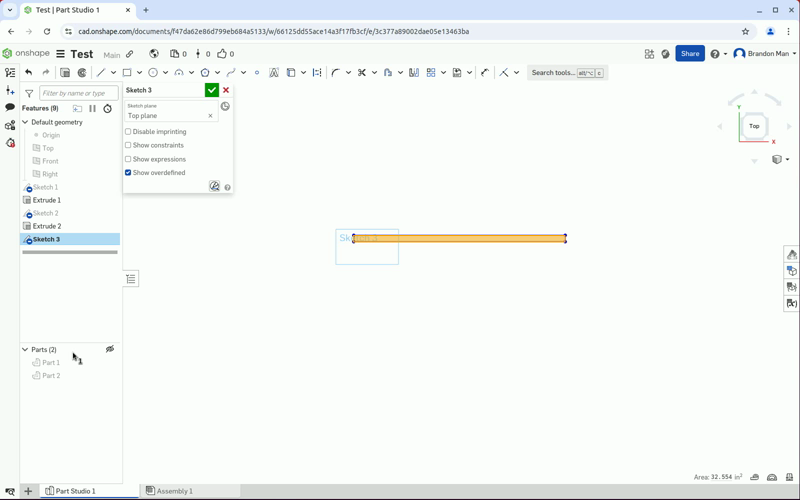
key(shift+y)
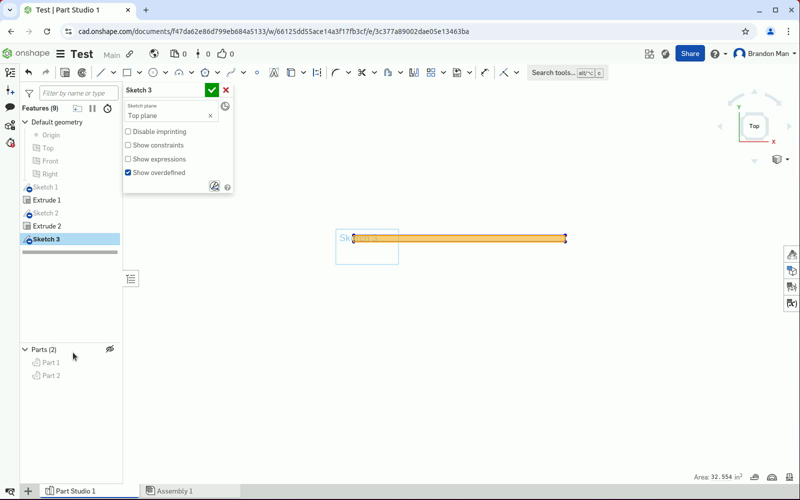
key(shift+e)
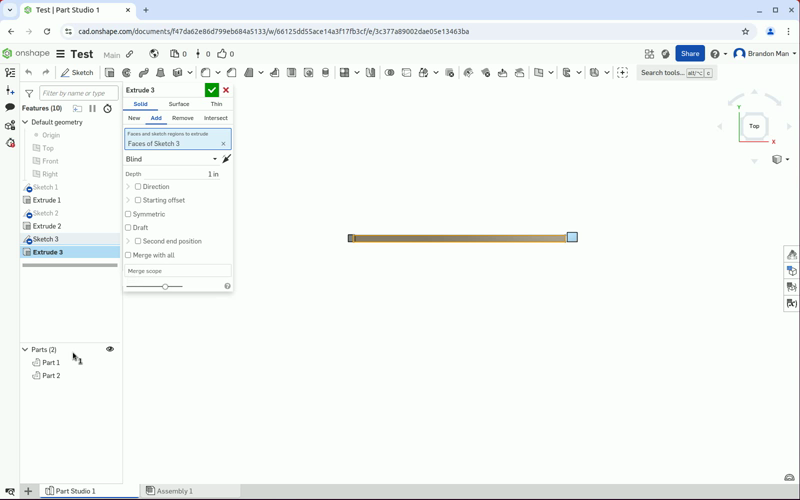
mouse_move(143, 106)
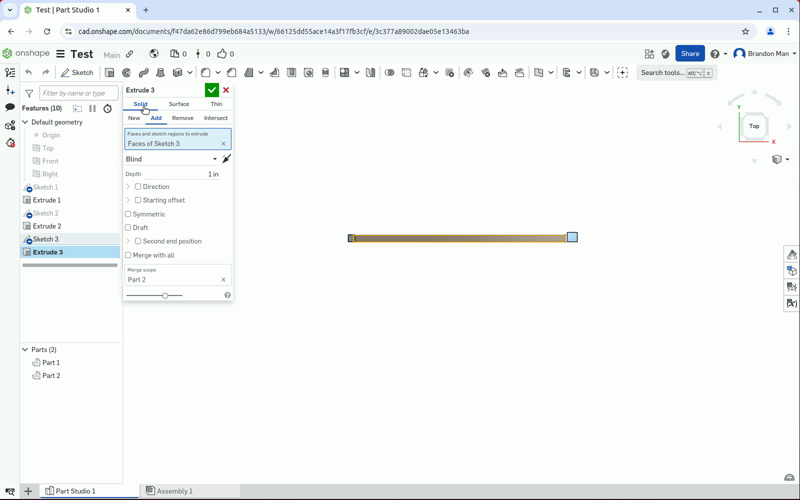
click(143, 106)
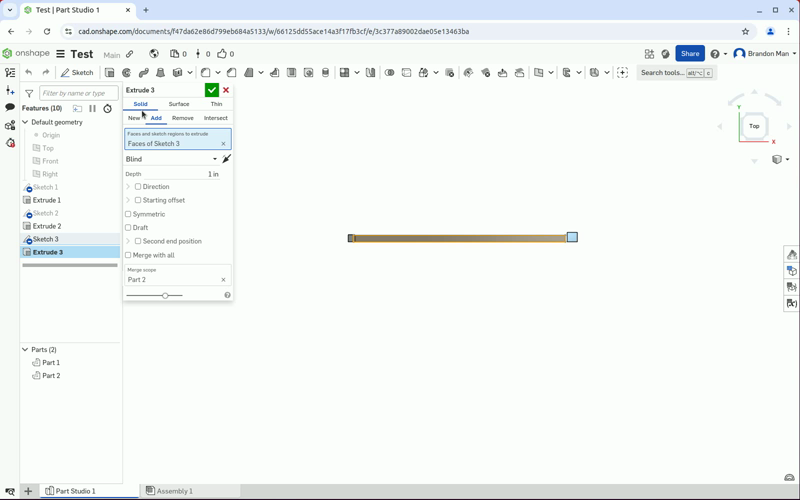
mouse_move(137, 120)
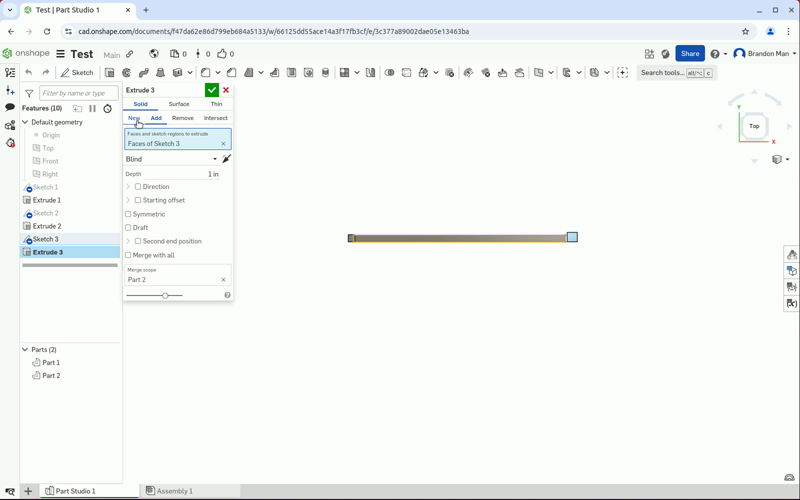
click(137, 120)
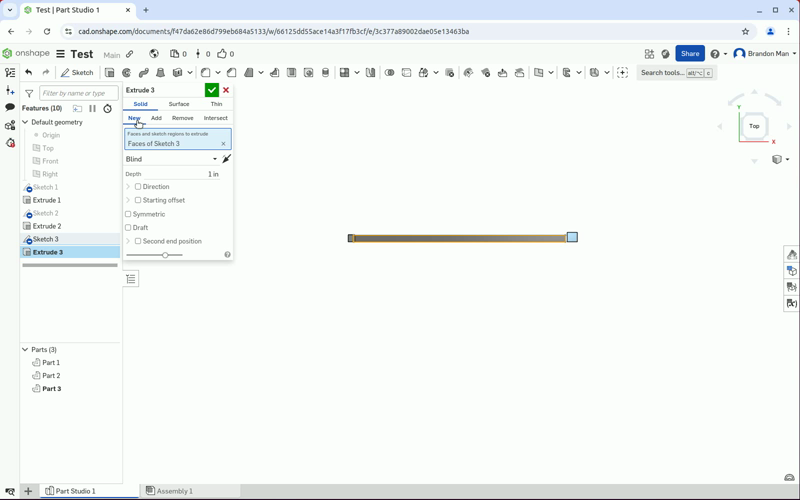
key(tab, 4)
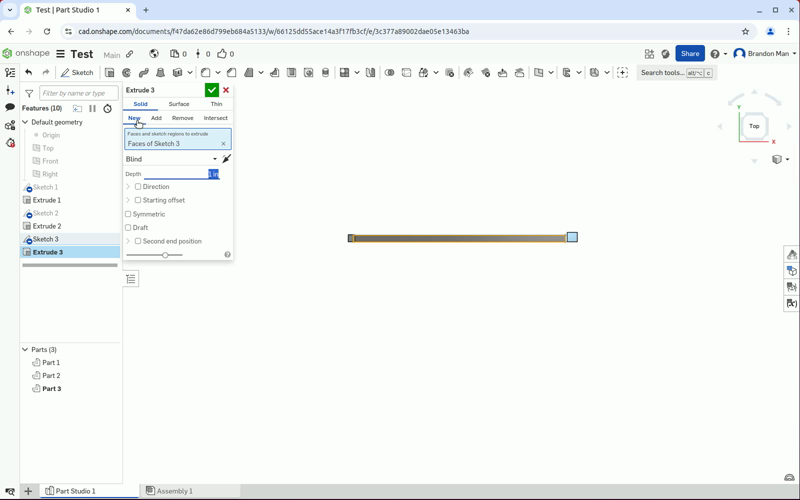
text(16.368)
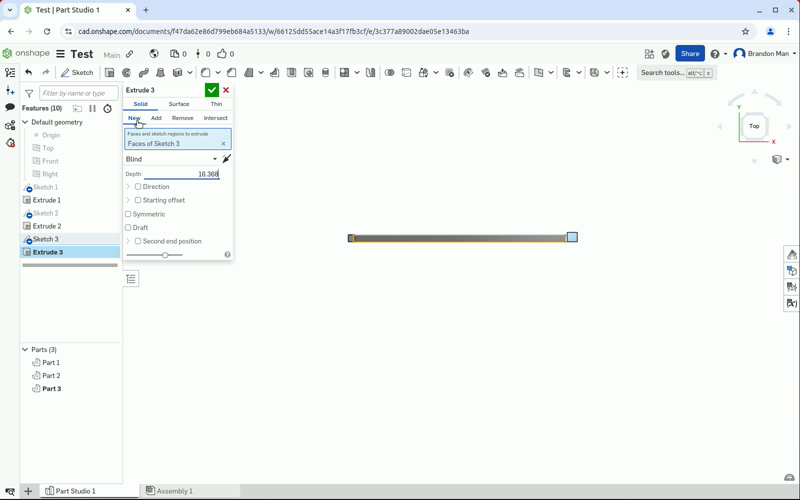
key(enter)
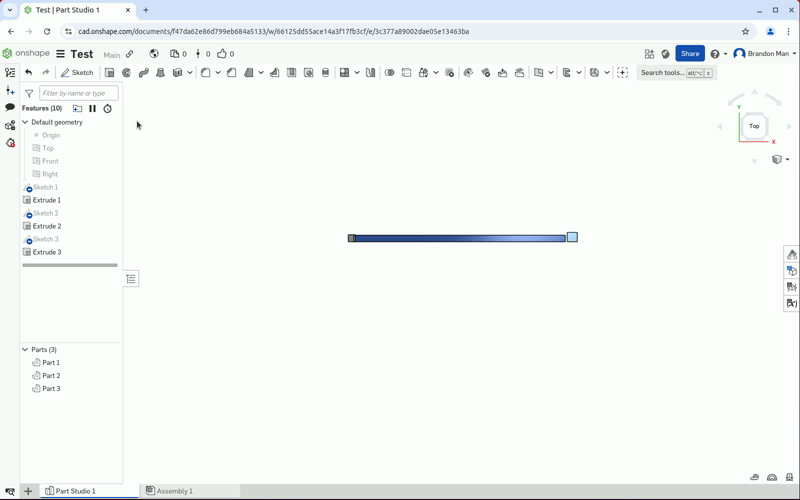
key(shift+h)
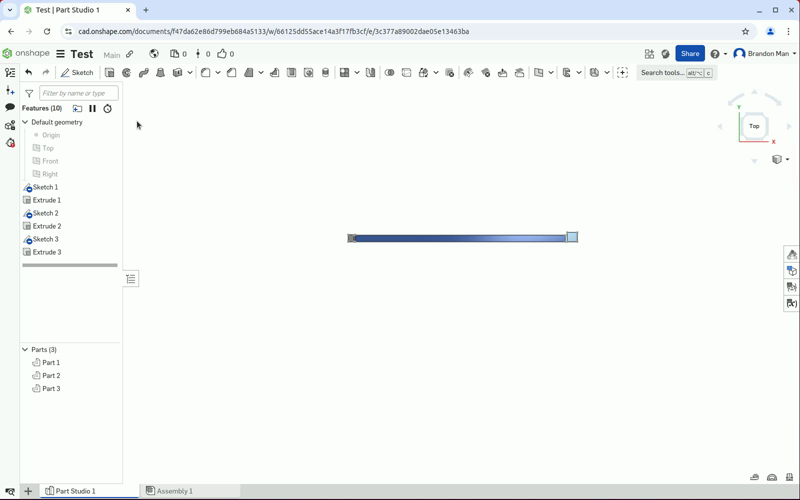
key(shift+h)
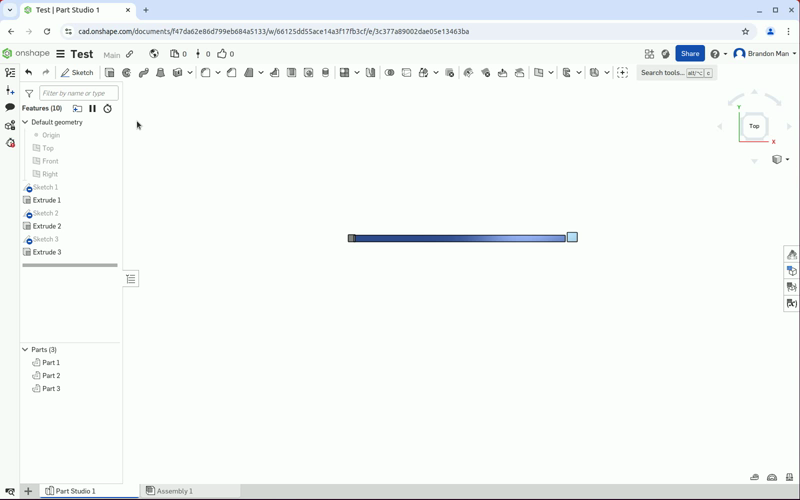
mouse_move(73, 189)
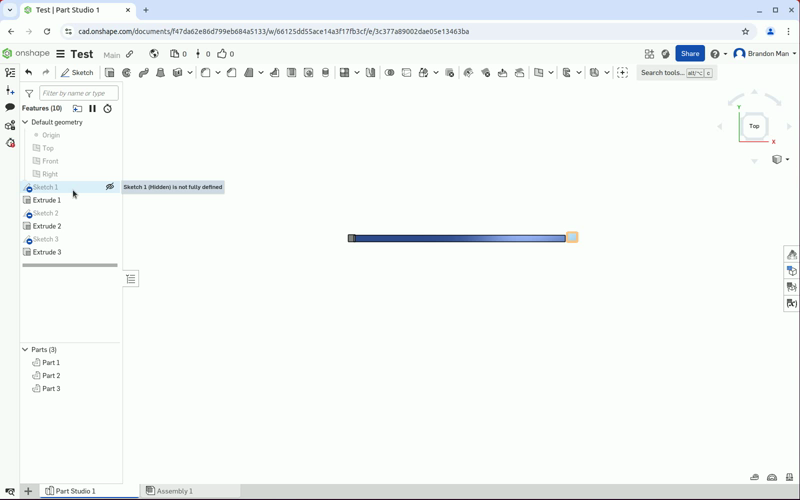
click(73, 189)
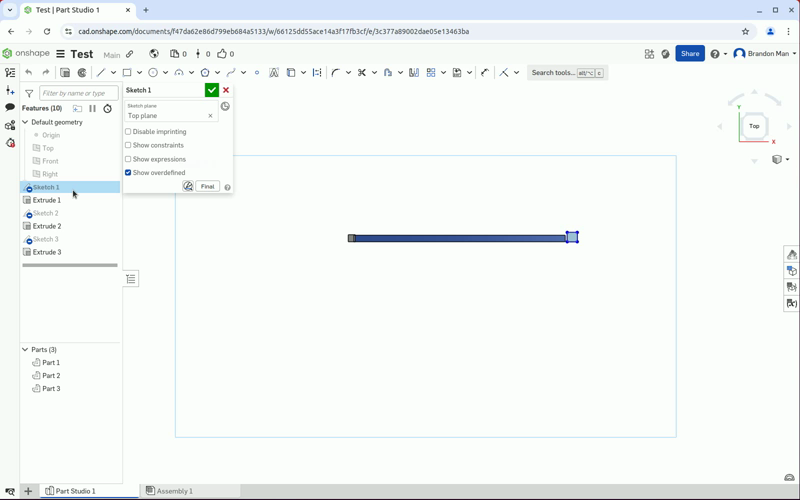
mouse_move(229, 92)
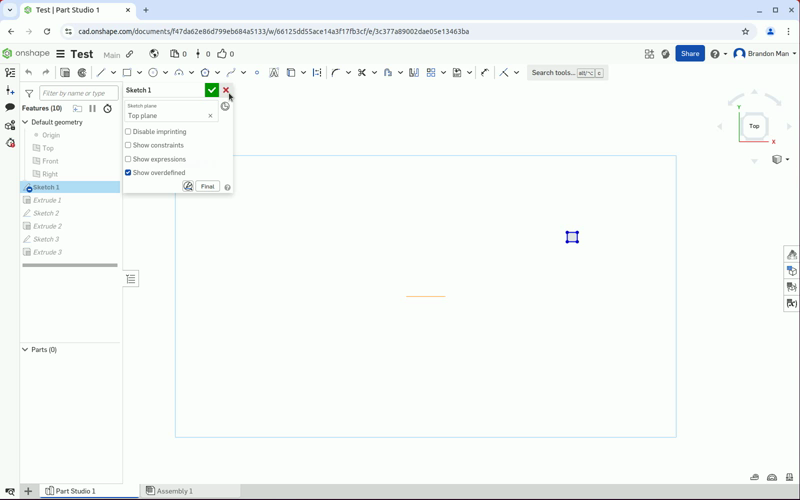
click(229, 92)
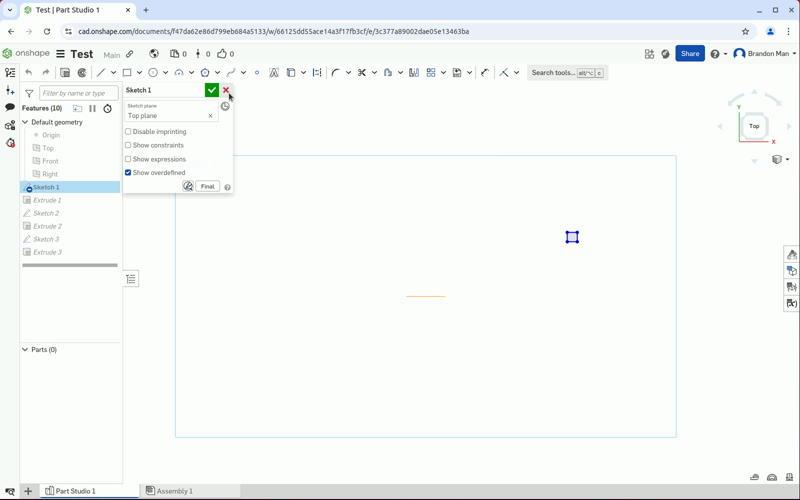
key(shift+s)
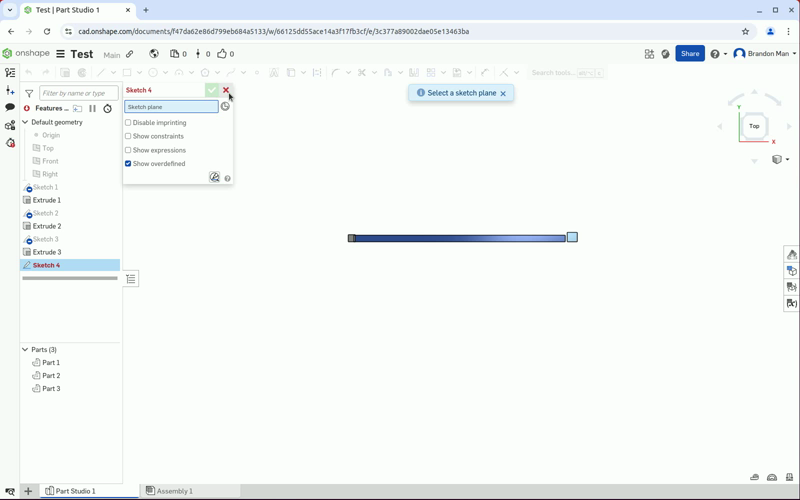
mouse_move(73, 150)
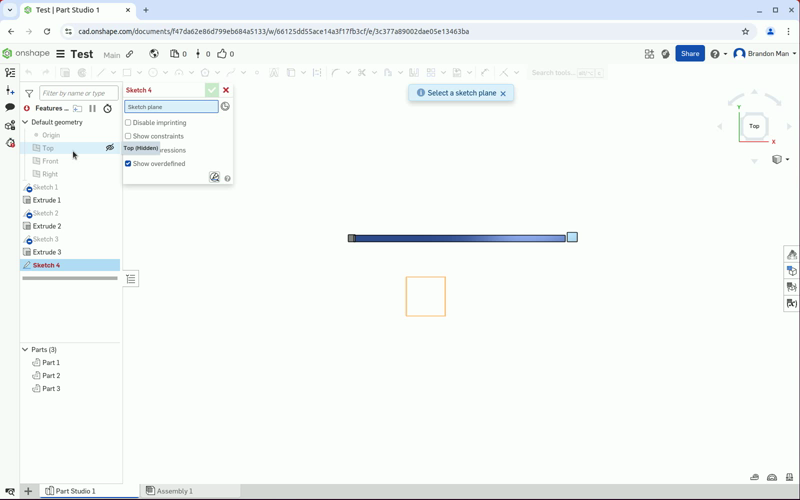
click(73, 150)
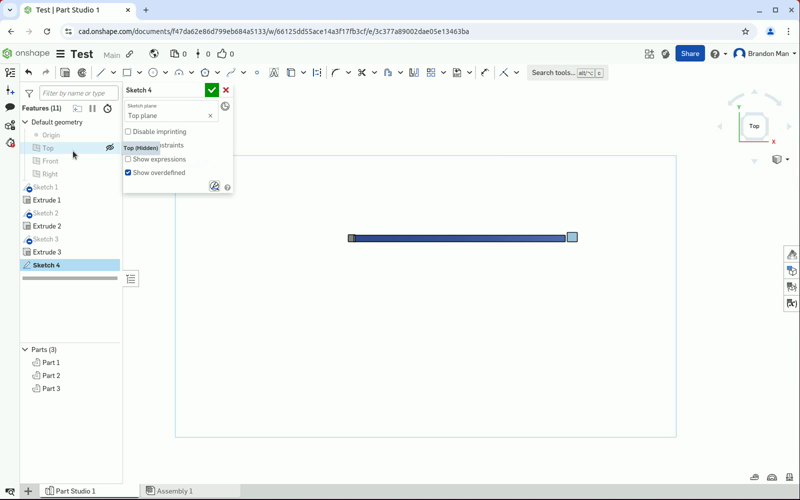
mouse_move(73, 352)
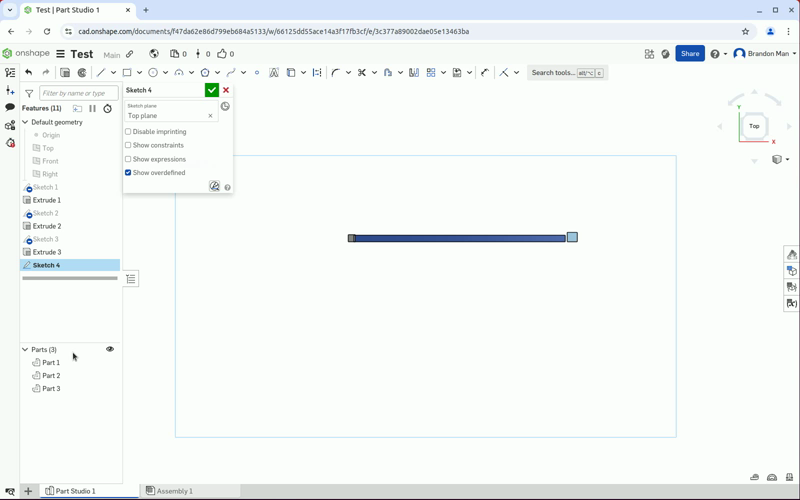
key(y)
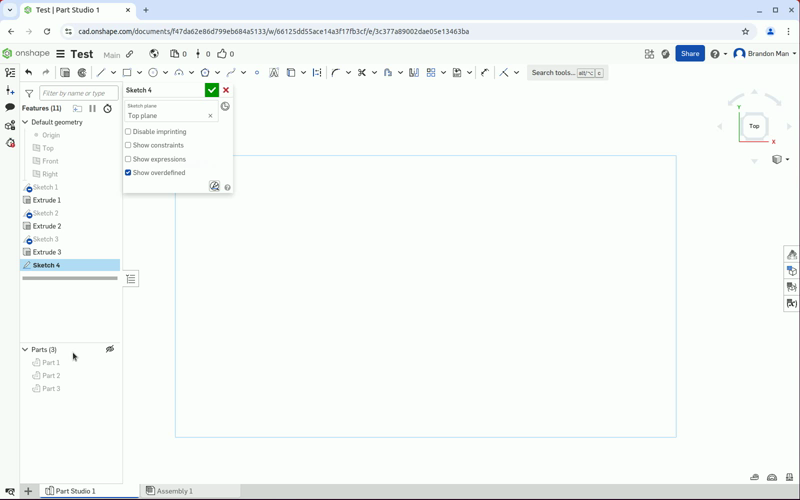
key(l)
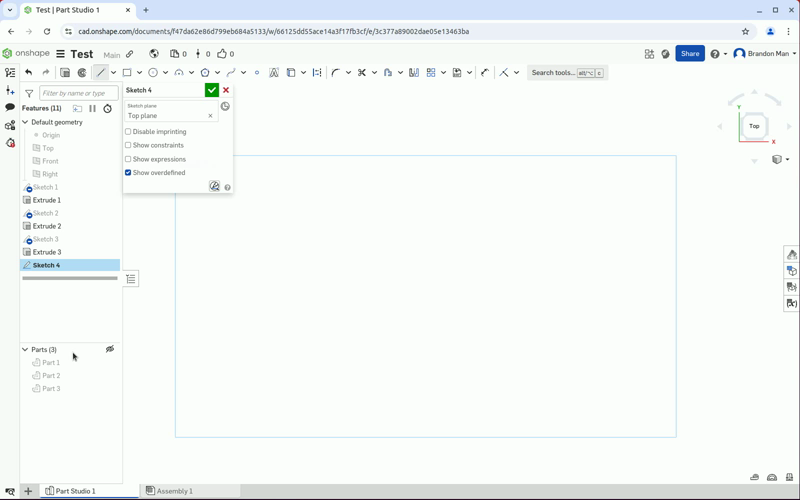
key_down(shift)
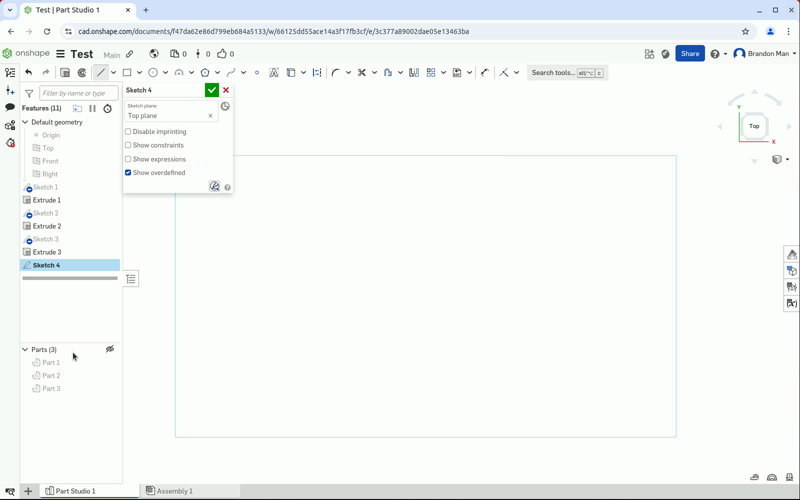
mouse_move(567, 324)
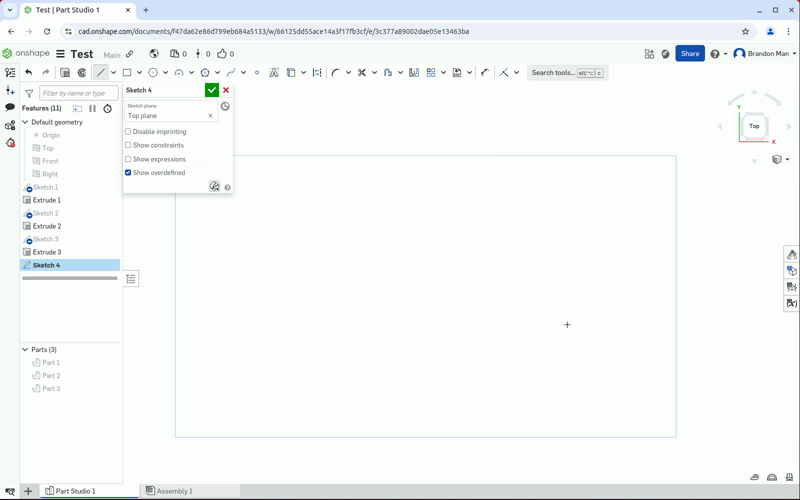
click(567, 324)
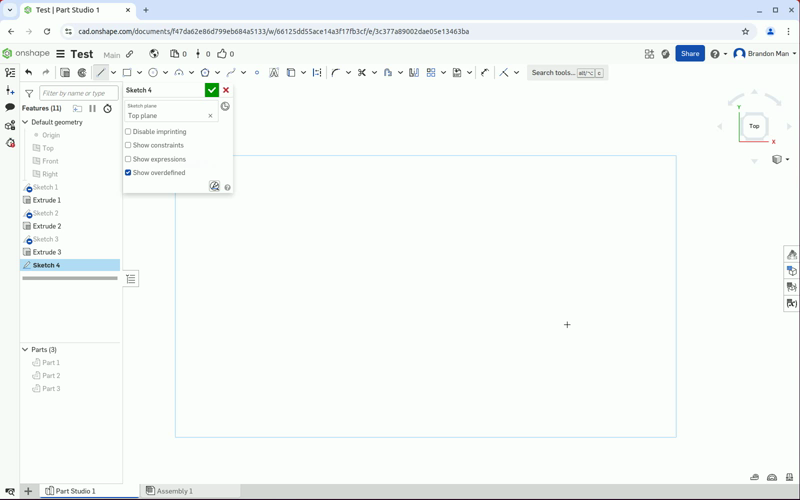
key_up(shift)
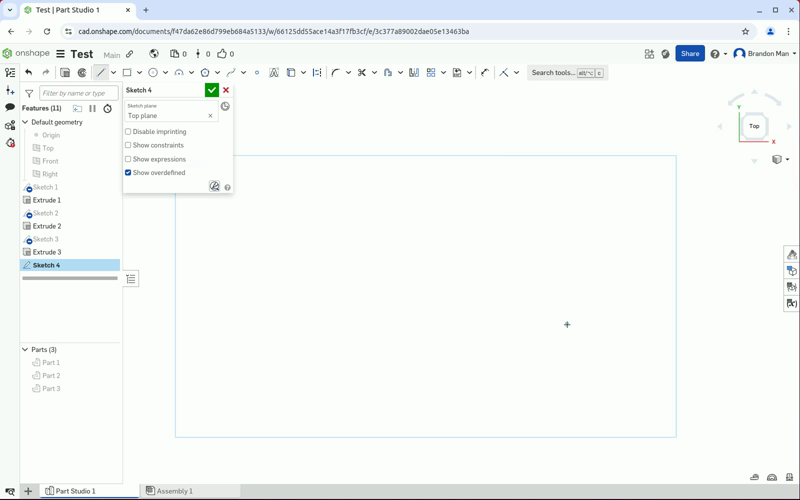
key_down(shift)
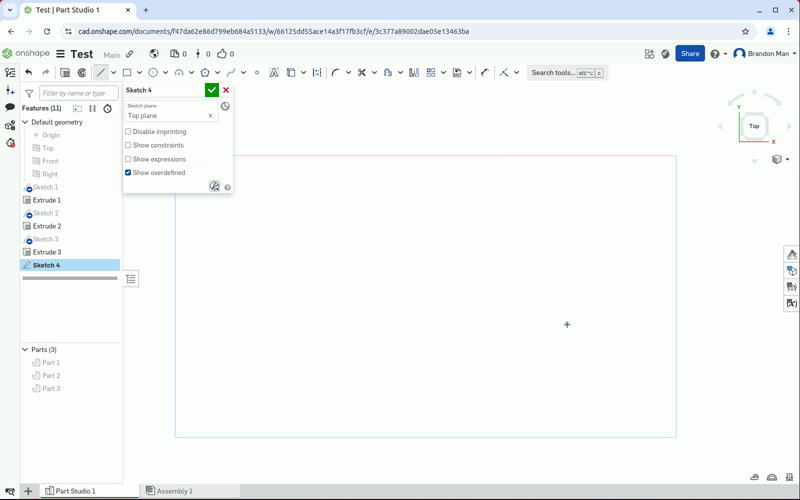
mouse_move(589, 324)
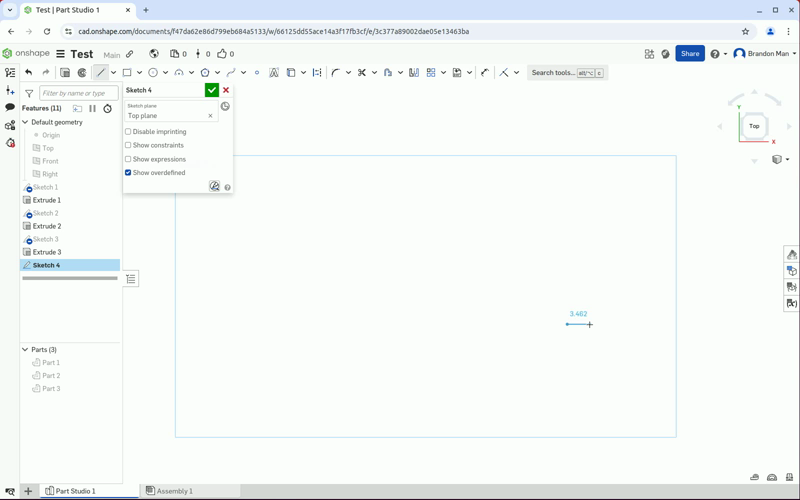
mouse_move(573, 324)
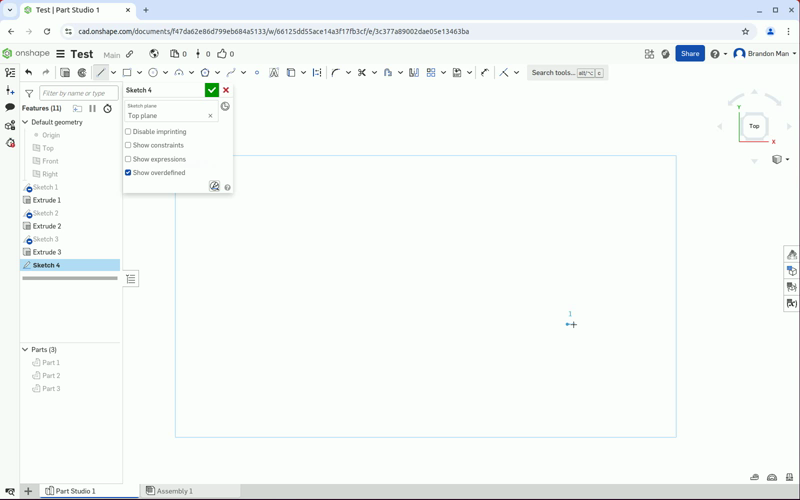
scroll(6)
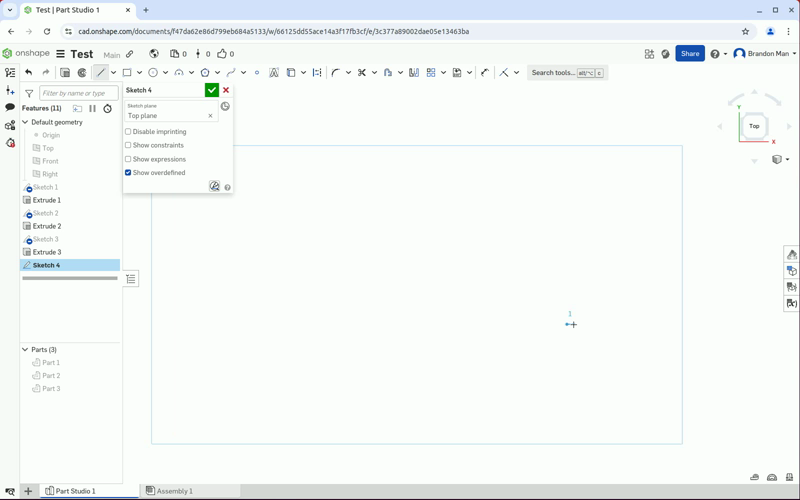
scroll(6)
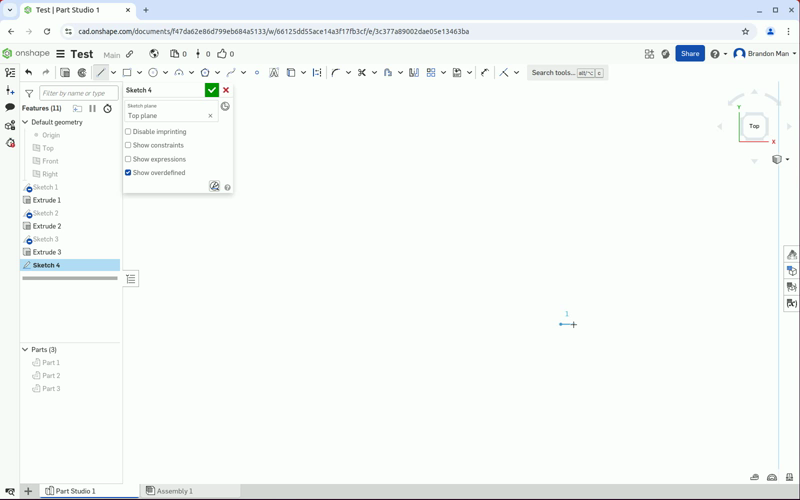
scroll(6)
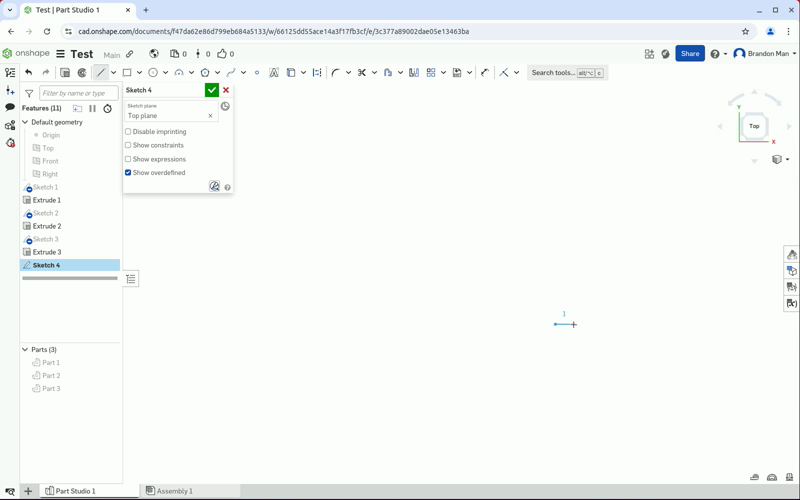
scroll(6)
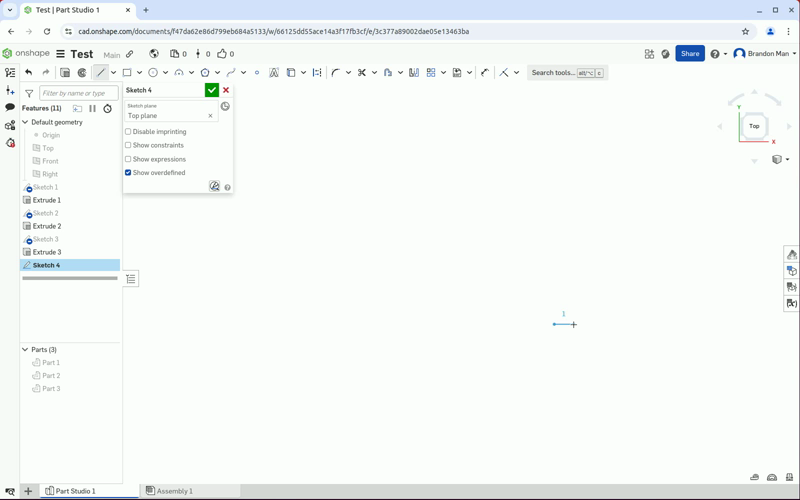
scroll(6)
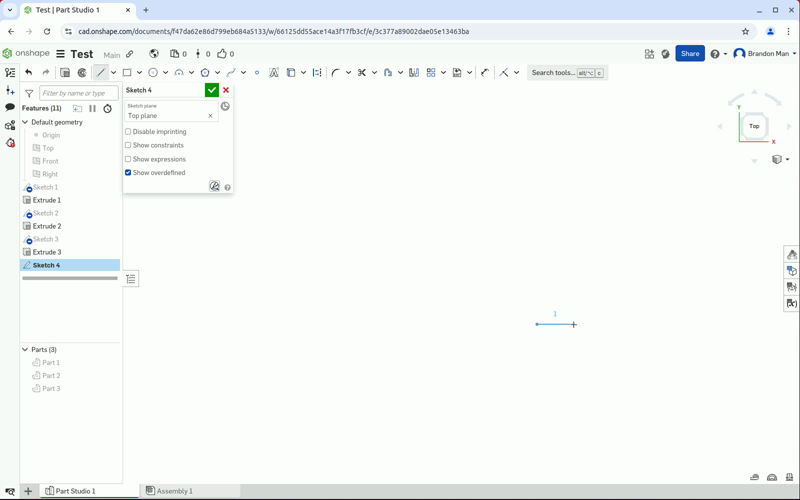
scroll(6)
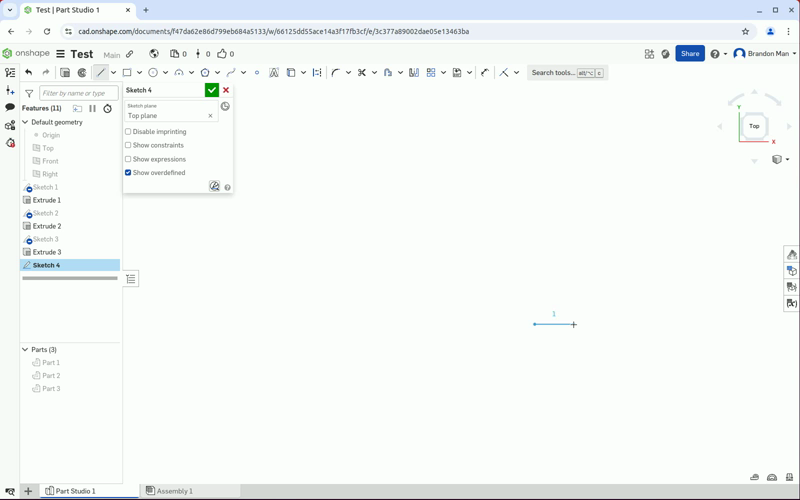
scroll(6)
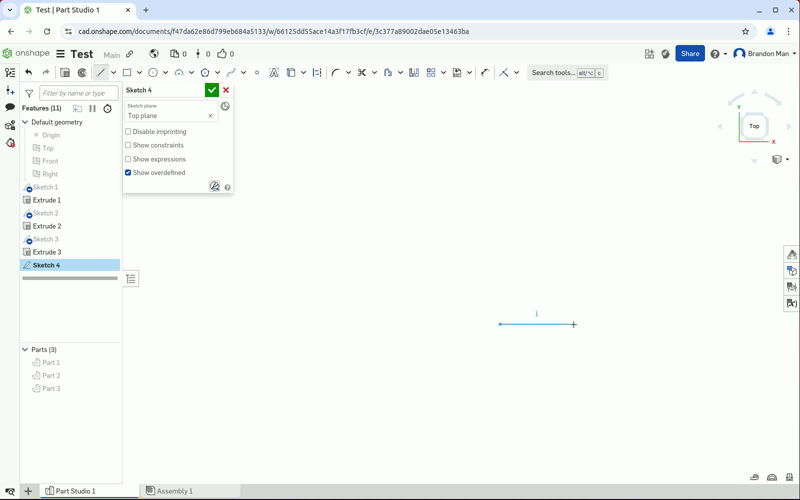
click(573, 324)
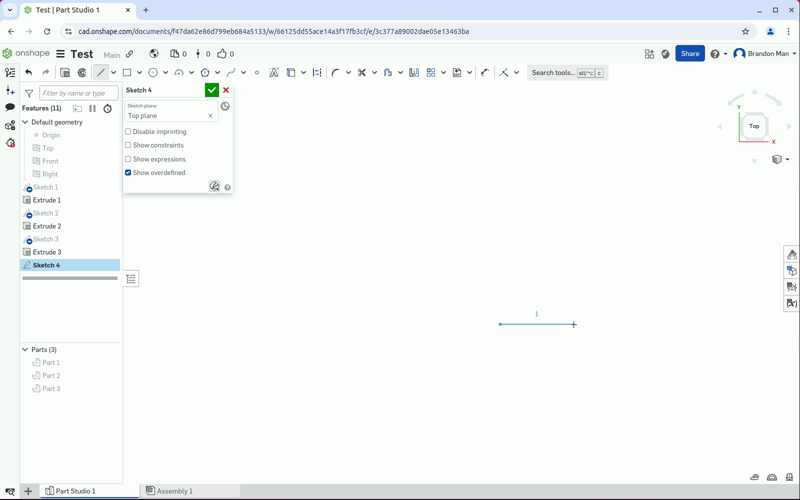
scroll(-6)
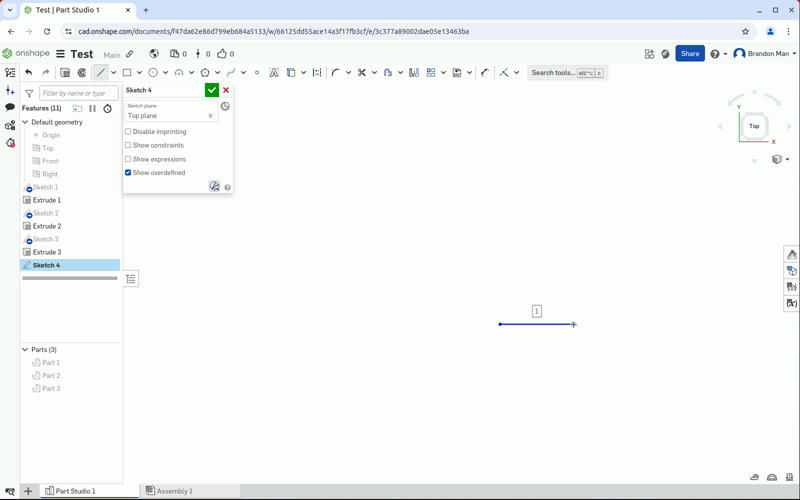
scroll(-6)
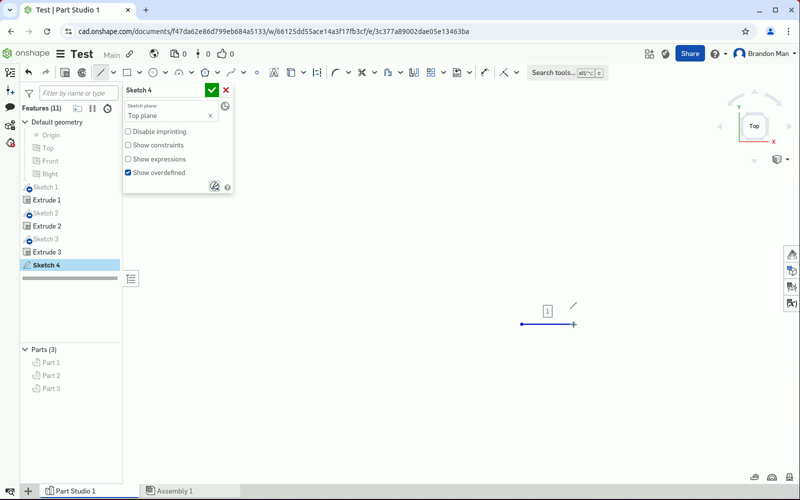
scroll(-6)
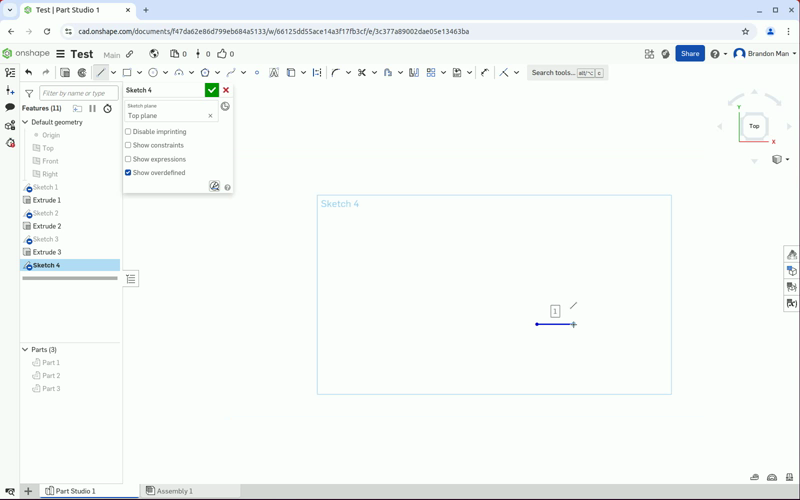
scroll(-6)
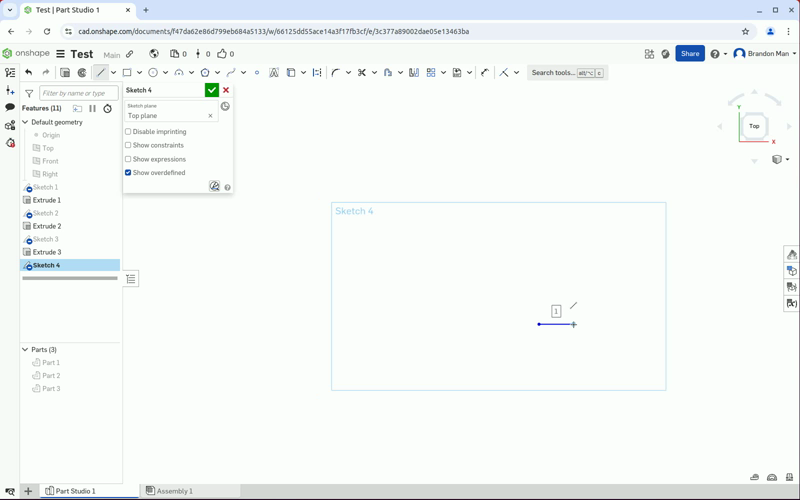
scroll(-6)
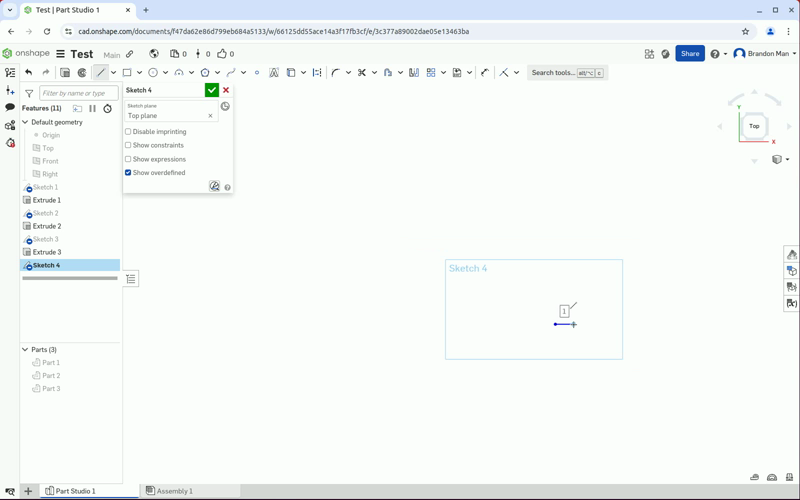
scroll(-6)
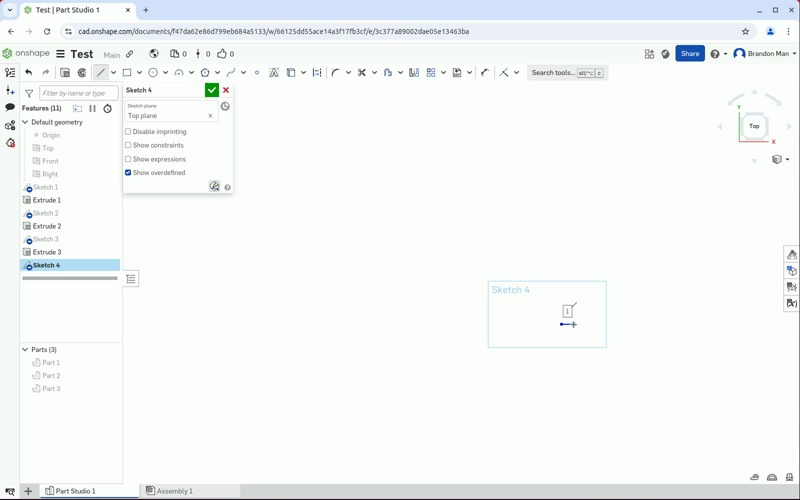
scroll(-6)
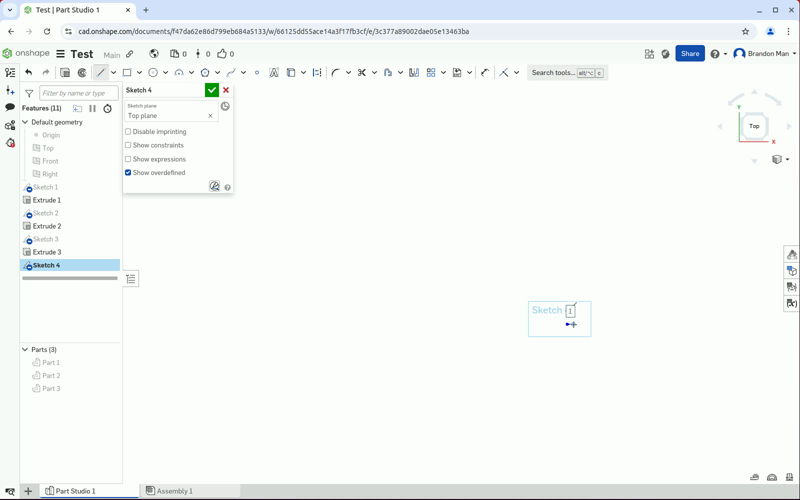
key_up(shift)
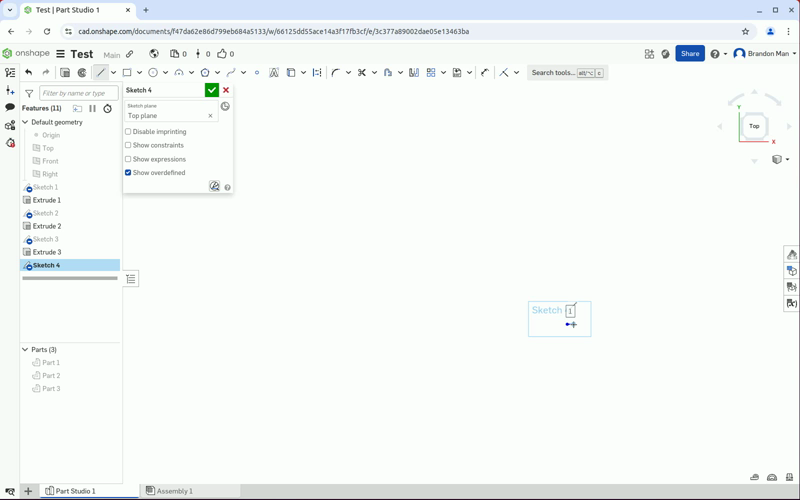
key_down(shift)
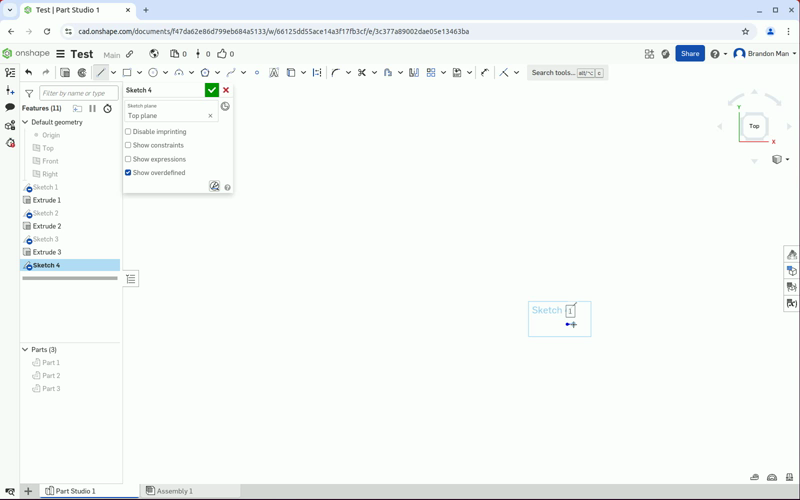
mouse_move(573, 241)
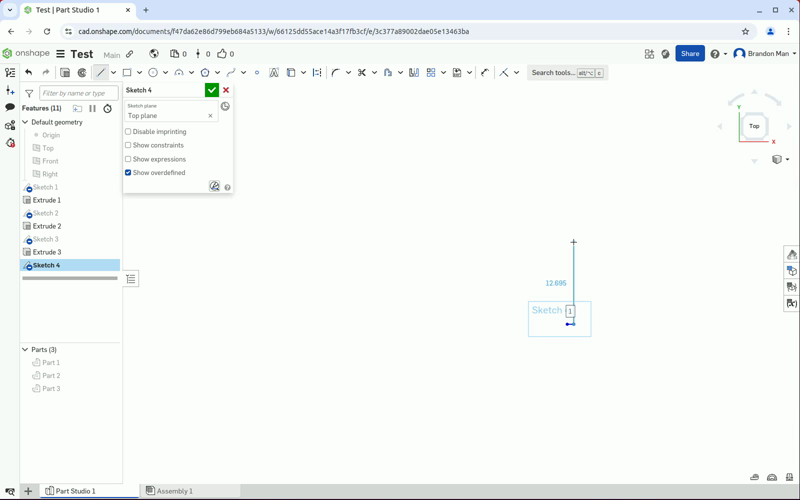
click(573, 241)
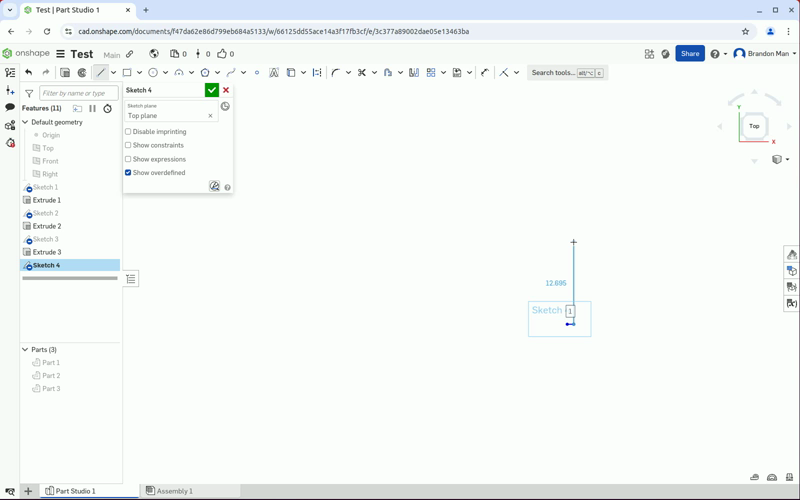
key_up(shift)
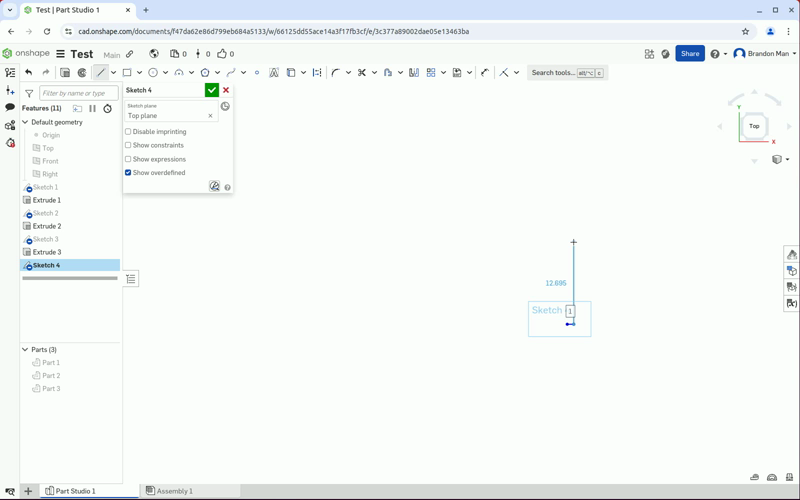
key_down(shift)
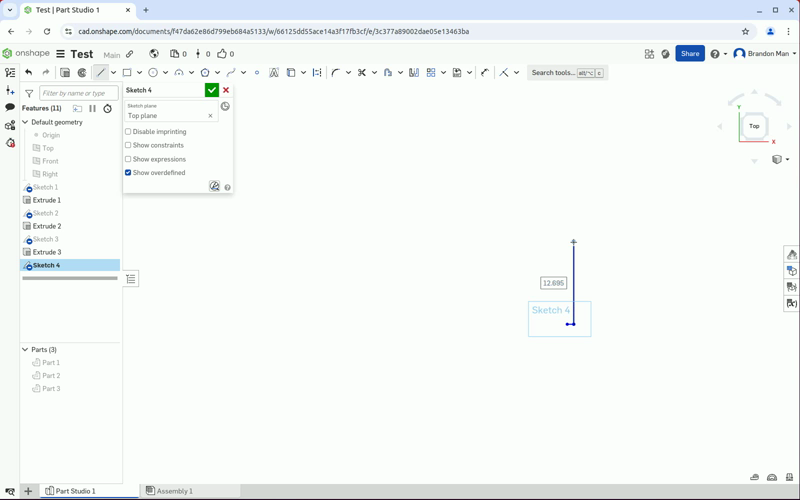
mouse_move(589, 241)
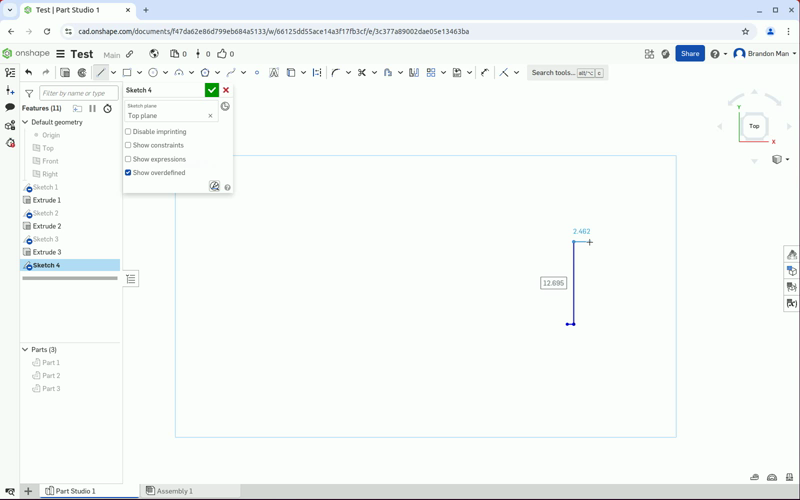
mouse_move(567, 241)
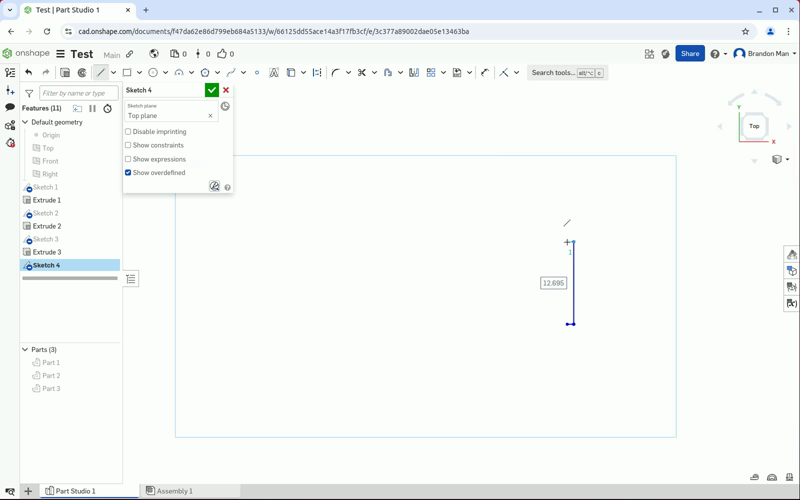
scroll(6)
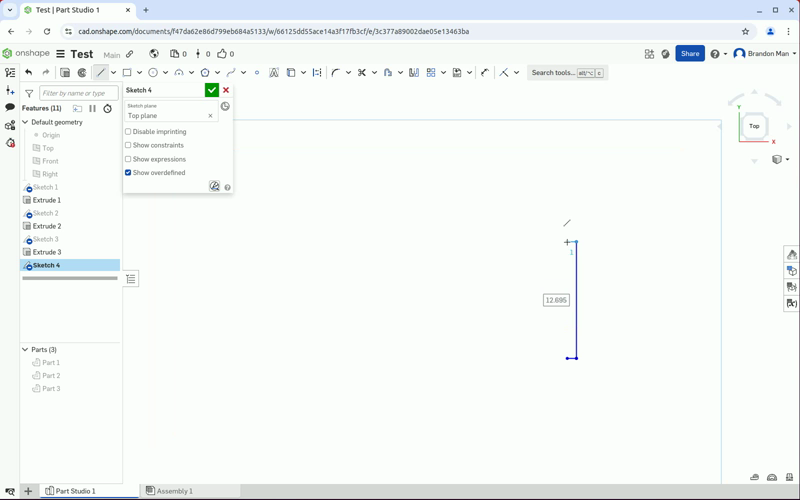
scroll(6)
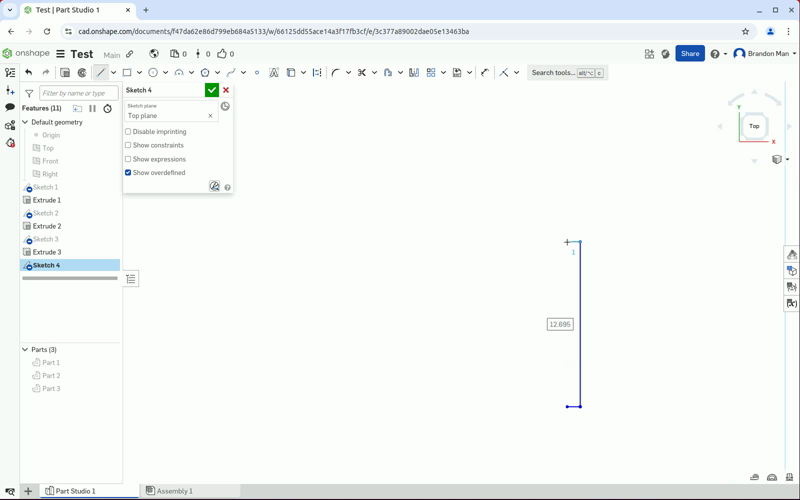
scroll(6)
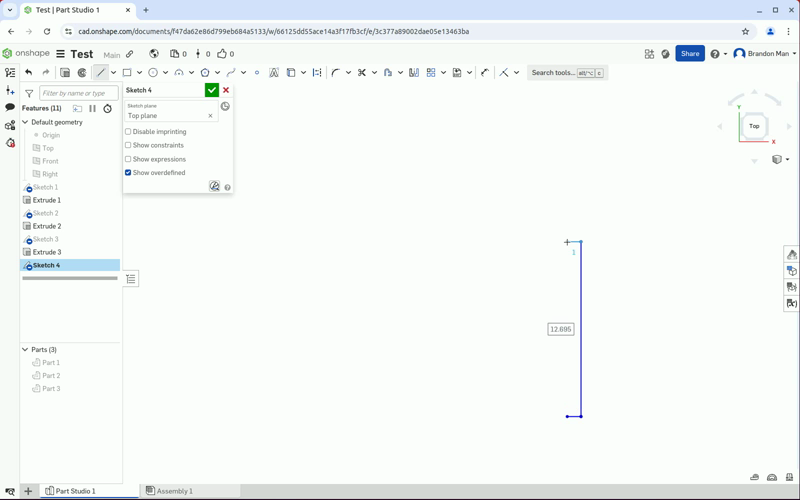
scroll(6)
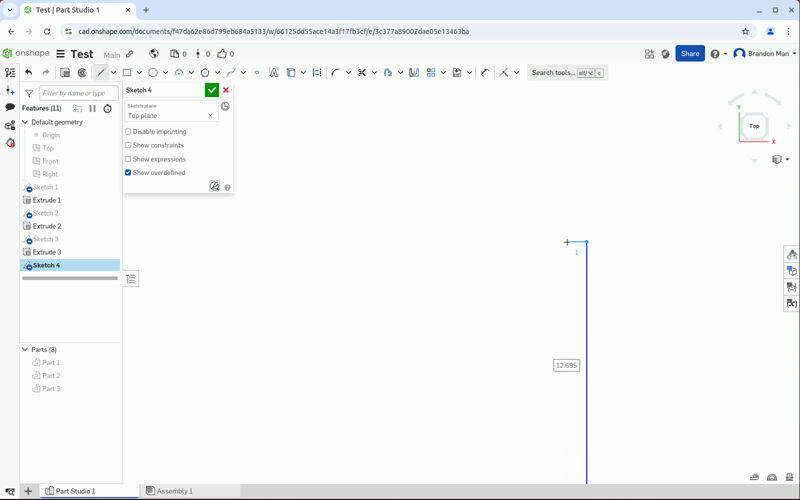
scroll(6)
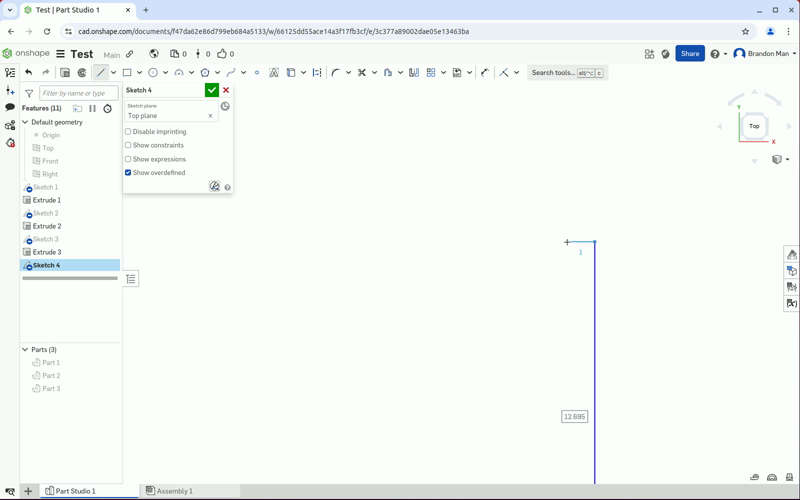
scroll(6)
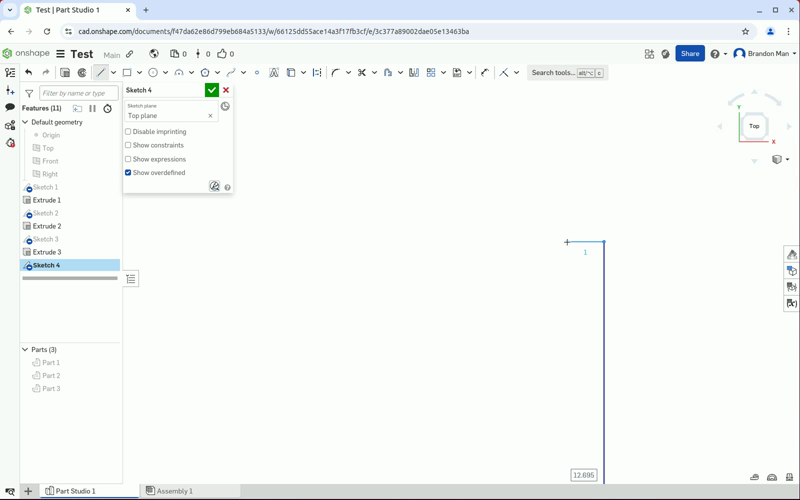
scroll(6)
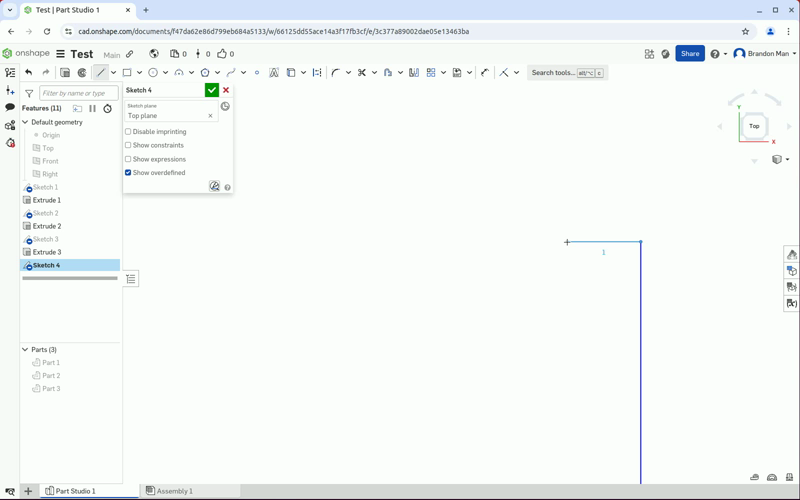
click(567, 241)
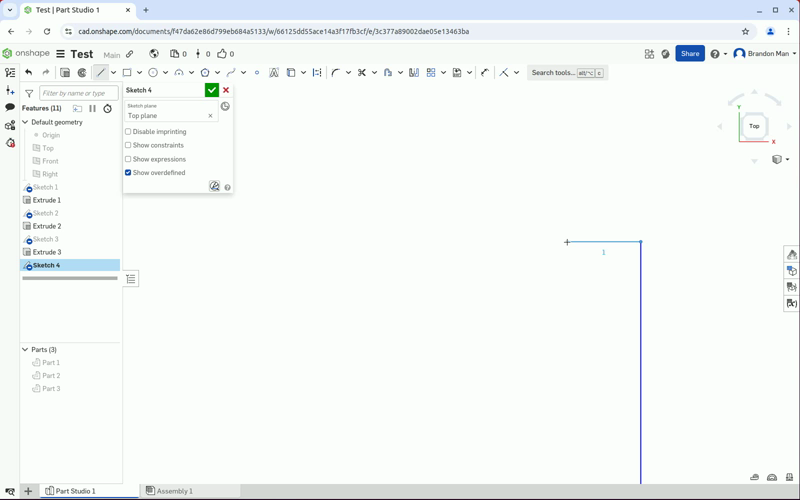
scroll(-6)
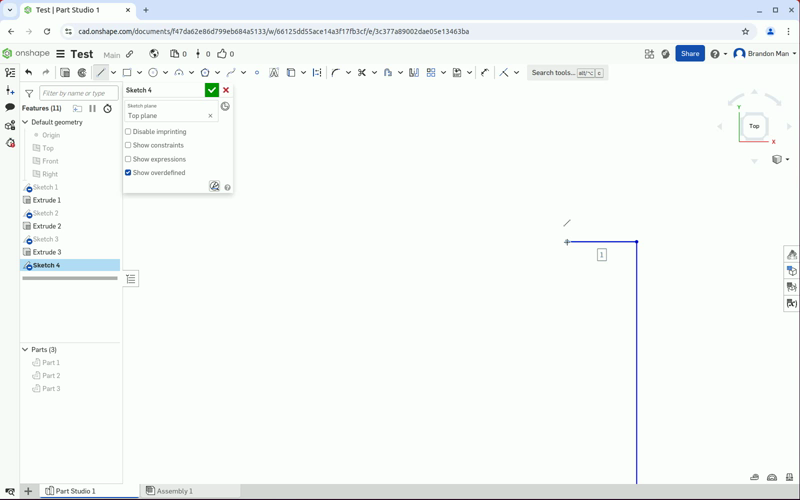
scroll(-6)
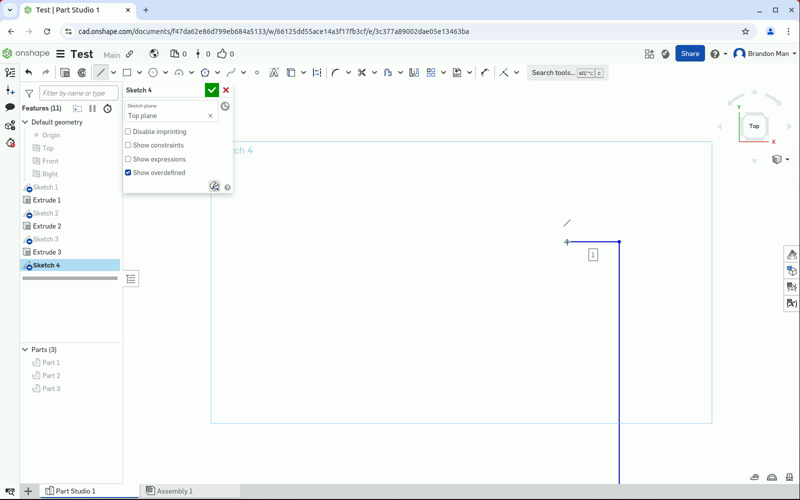
scroll(-6)
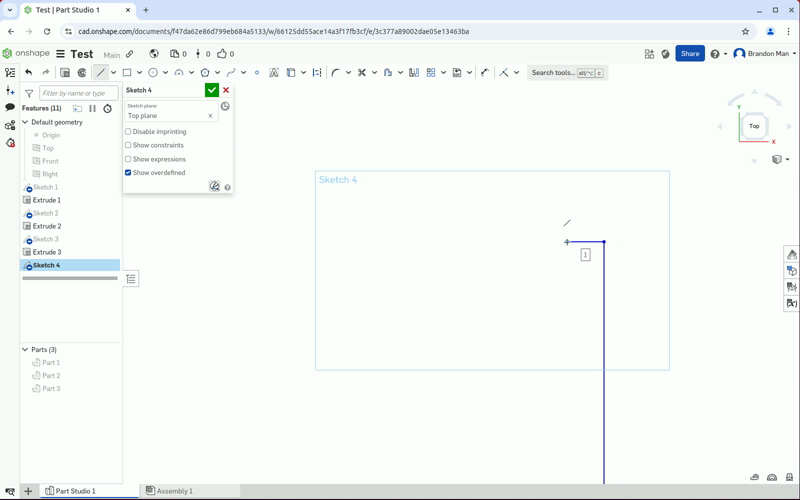
scroll(-6)
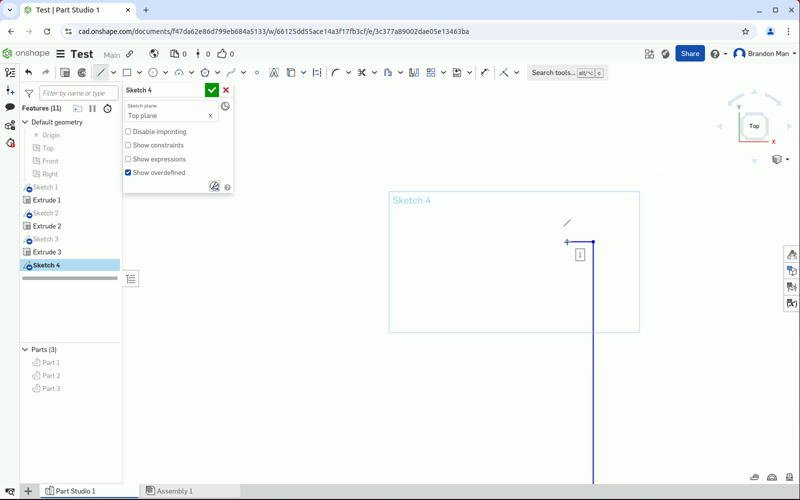
scroll(-6)
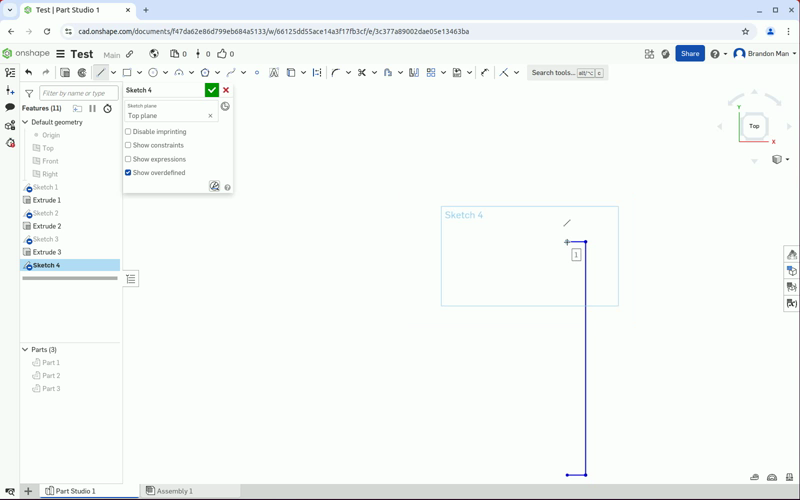
scroll(-6)
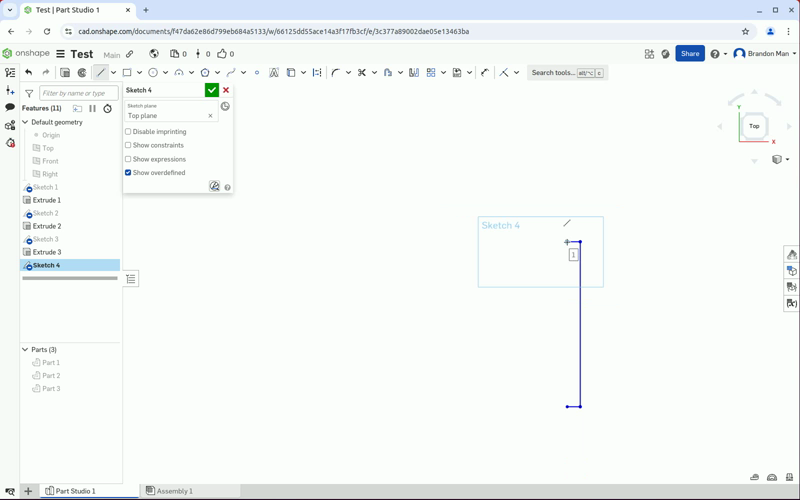
scroll(-6)
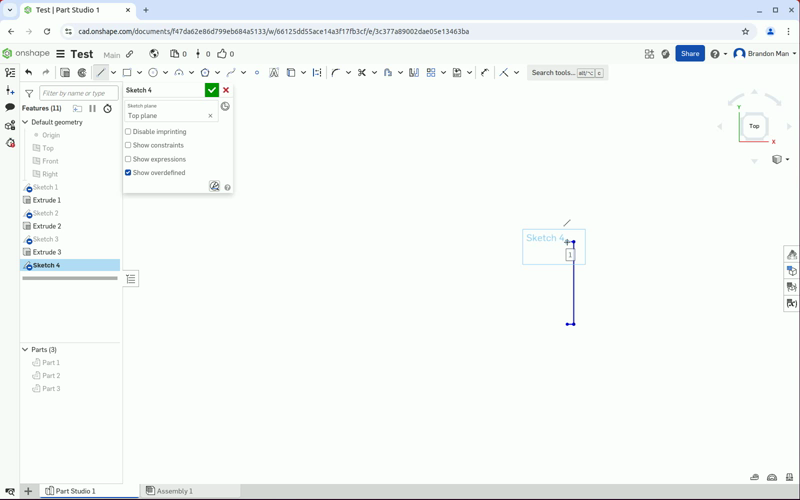
key_up(shift)
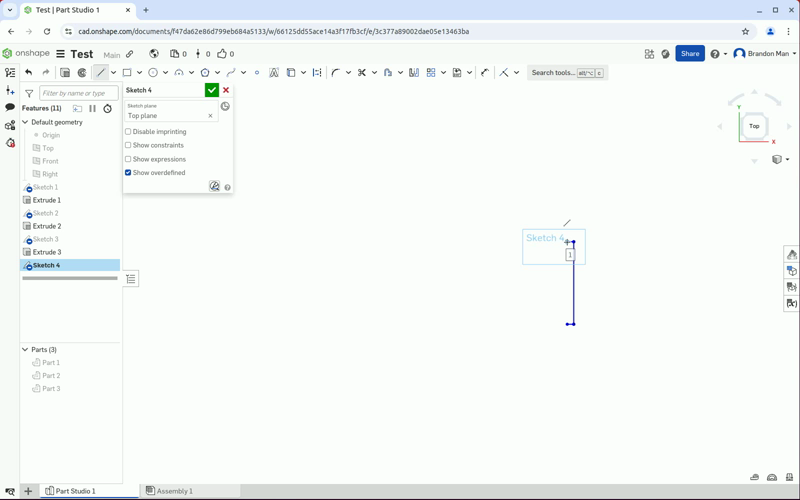
key_down(shift)
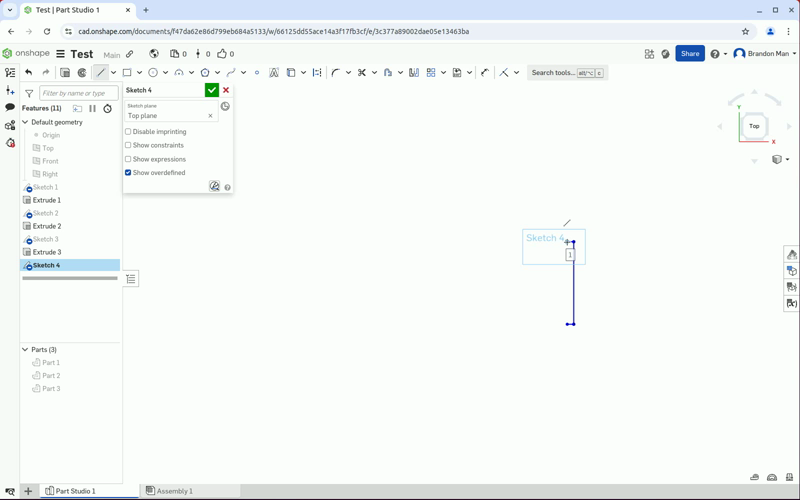
mouse_move(567, 324)
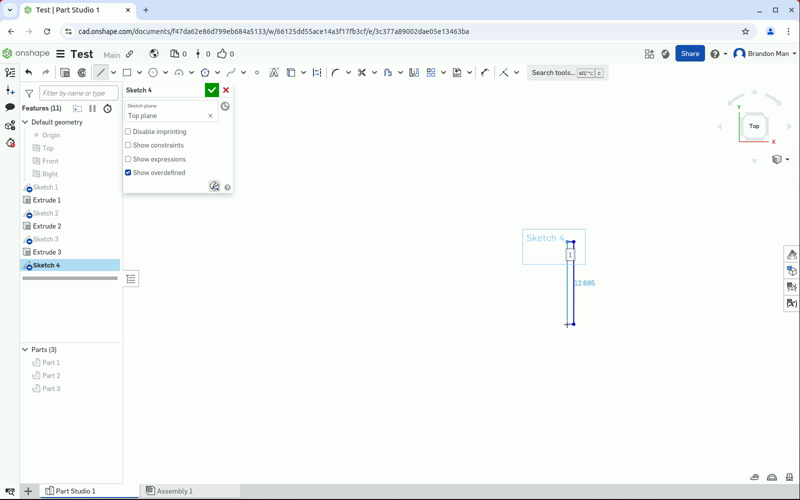
key_up(shift)
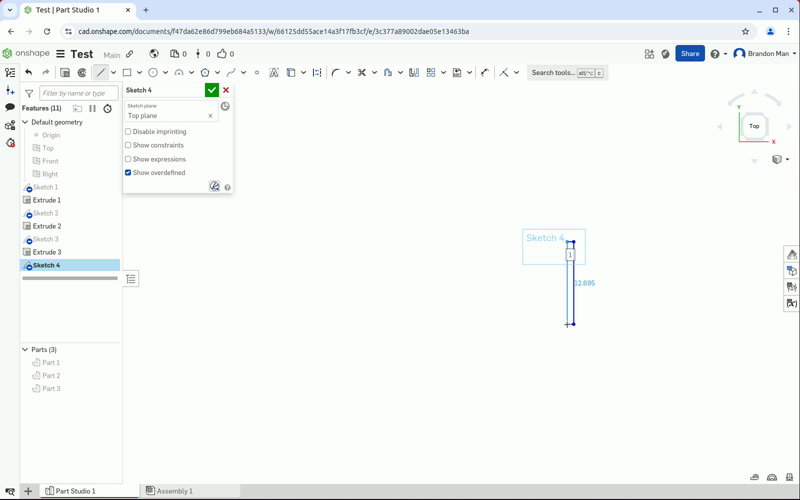
click(567, 324)
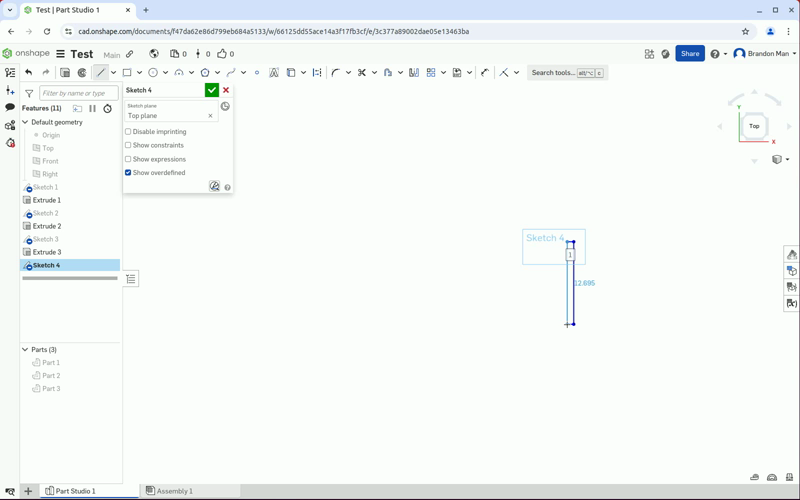
key(esc)
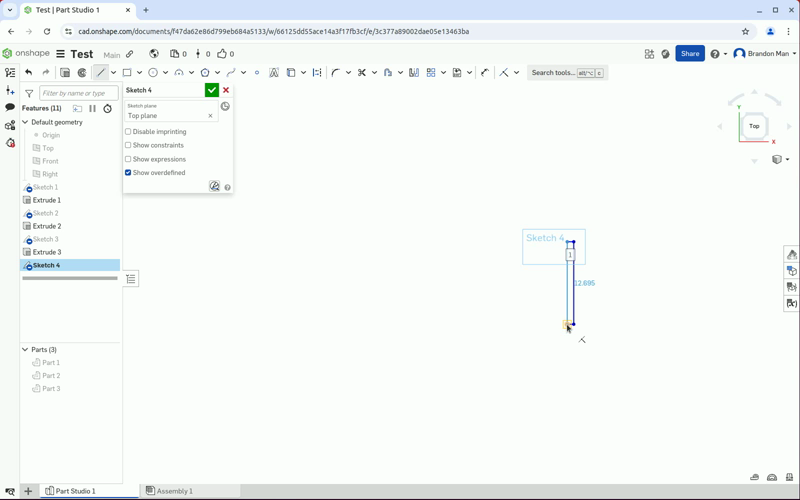
mouse_move(569, 312)
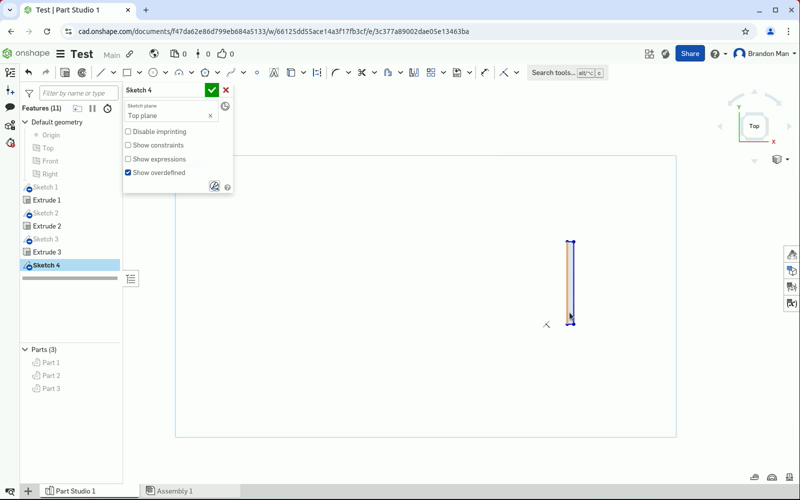
scroll(6)
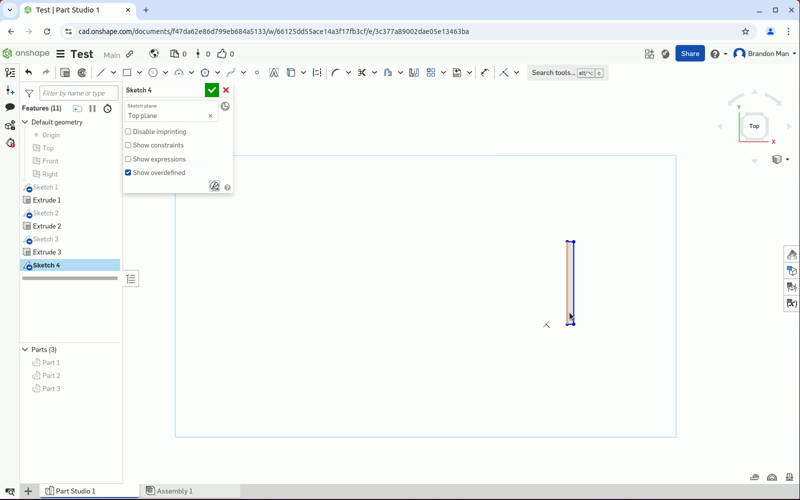
scroll(6)
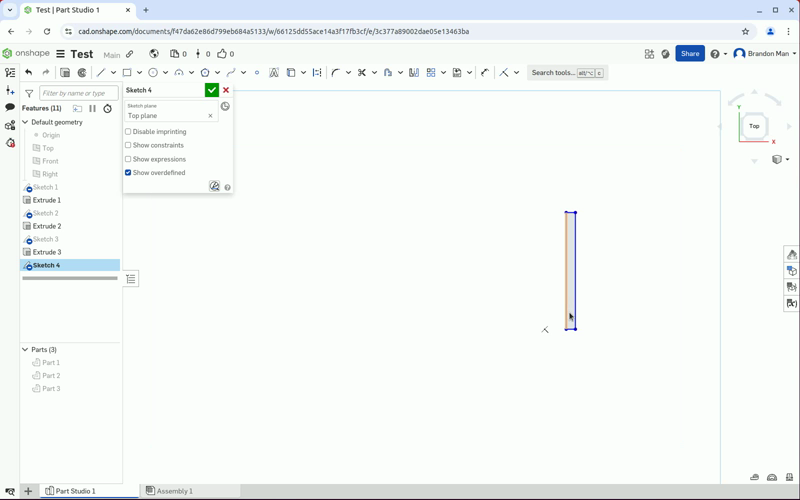
scroll(6)
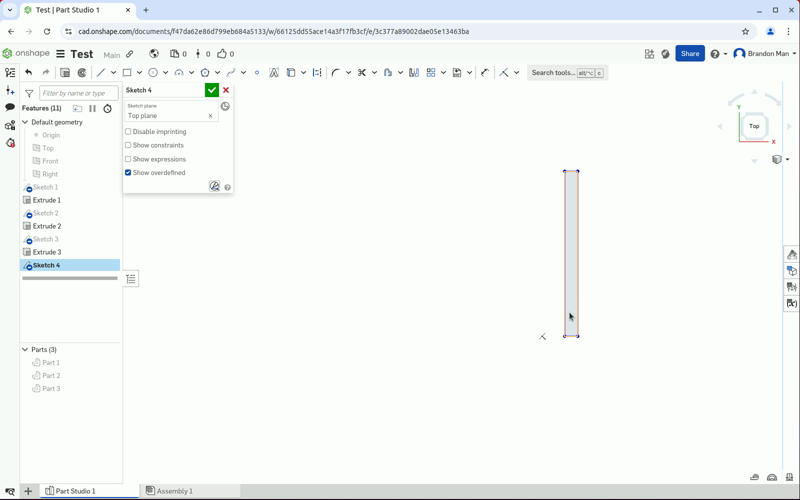
scroll(6)
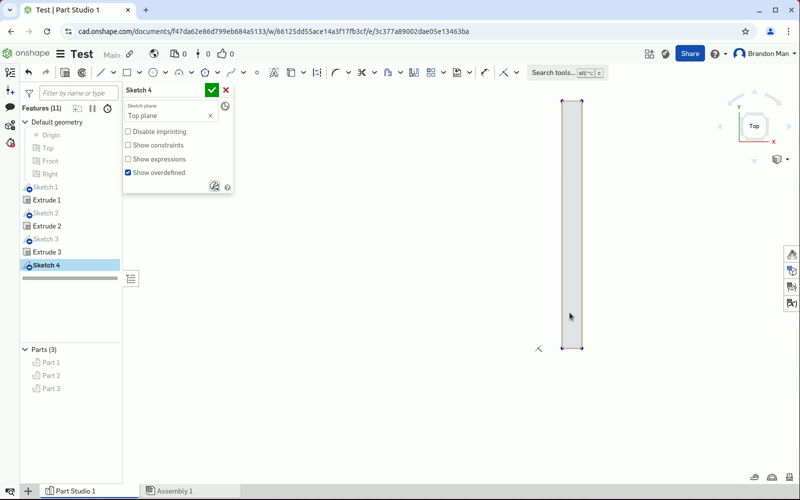
scroll(6)
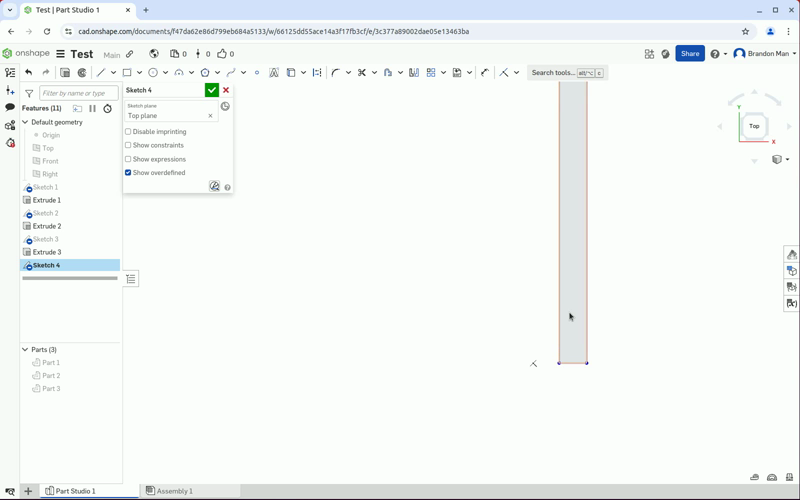
scroll(6)
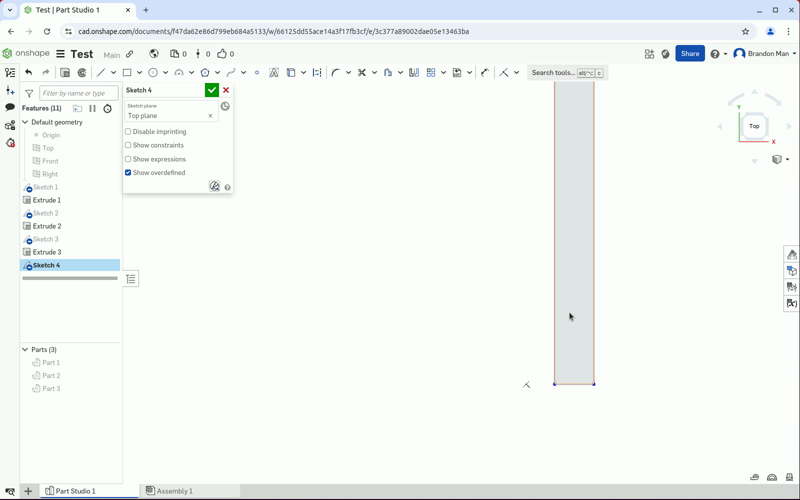
scroll(6)
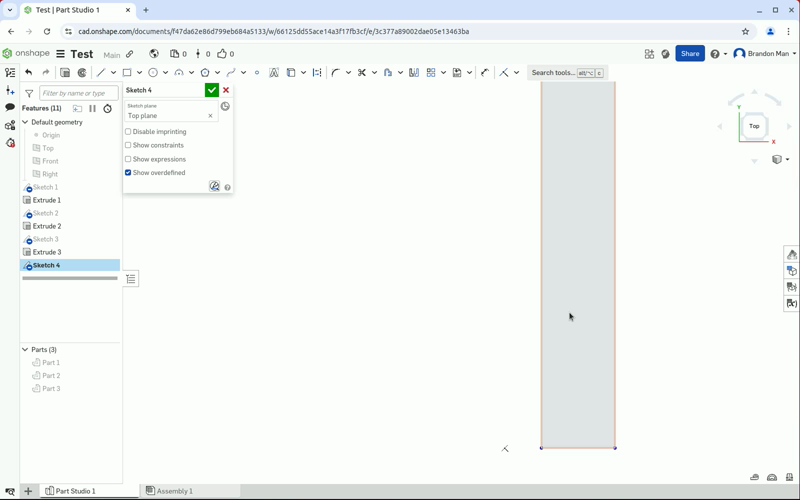
click(569, 312)
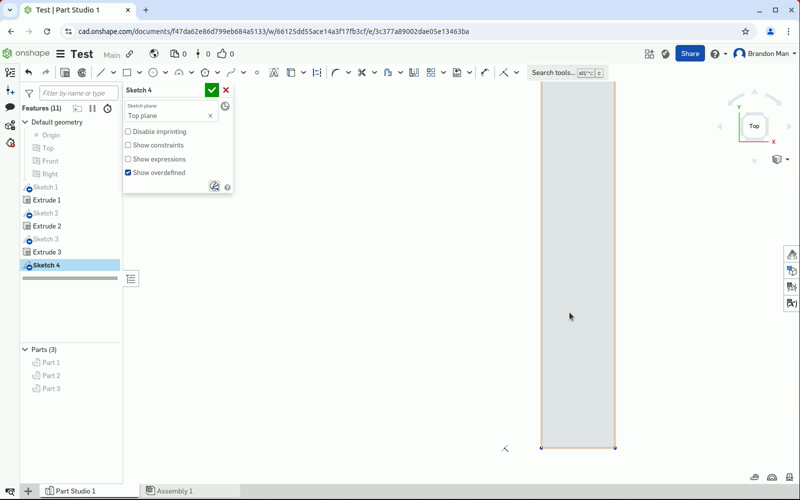
scroll(-6)
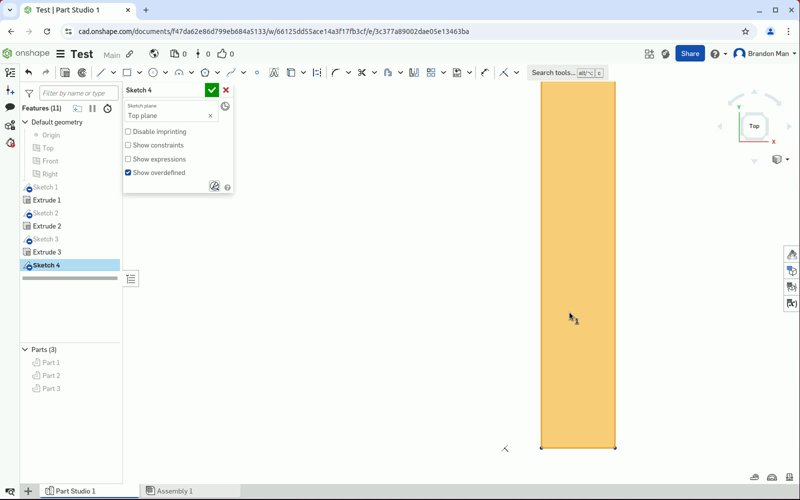
scroll(-6)
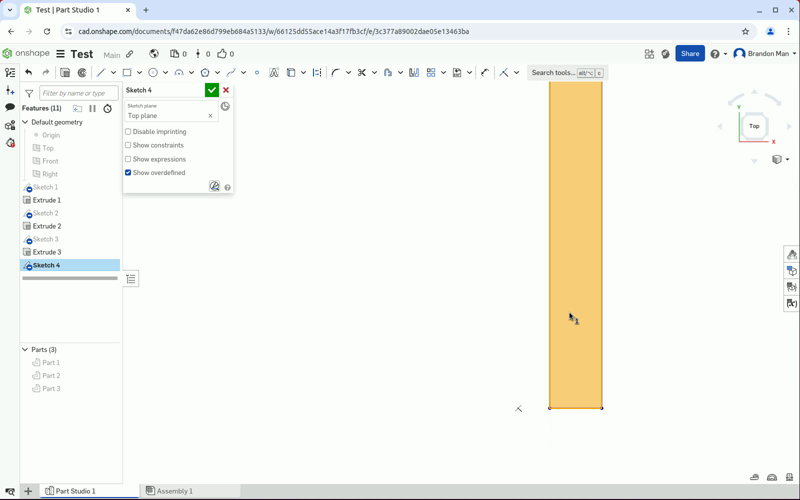
scroll(-6)
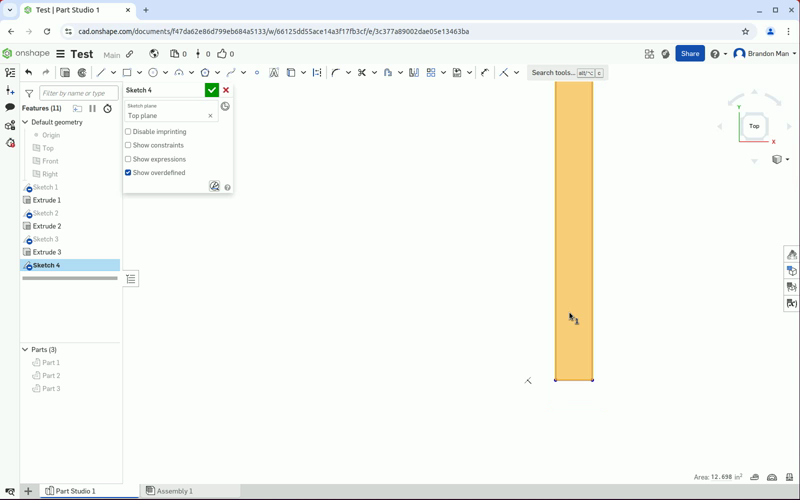
scroll(-6)
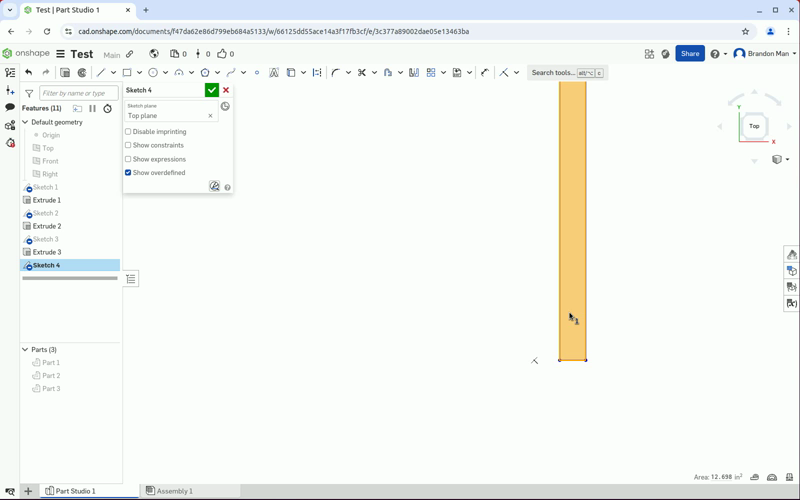
scroll(-6)
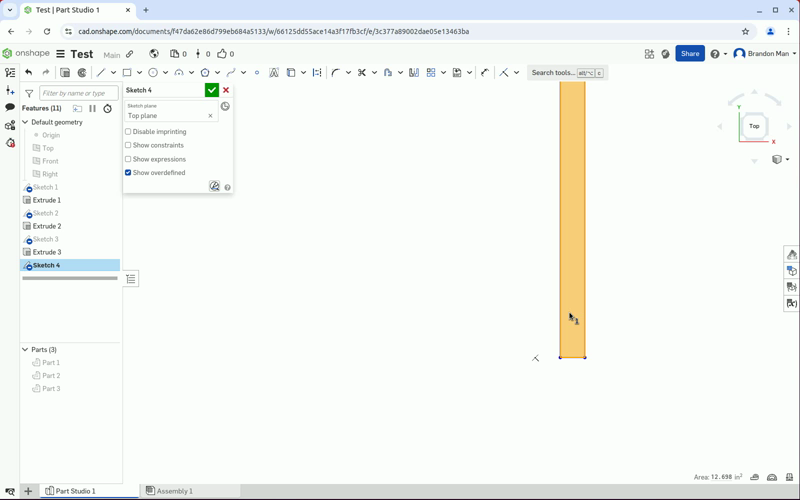
scroll(-6)
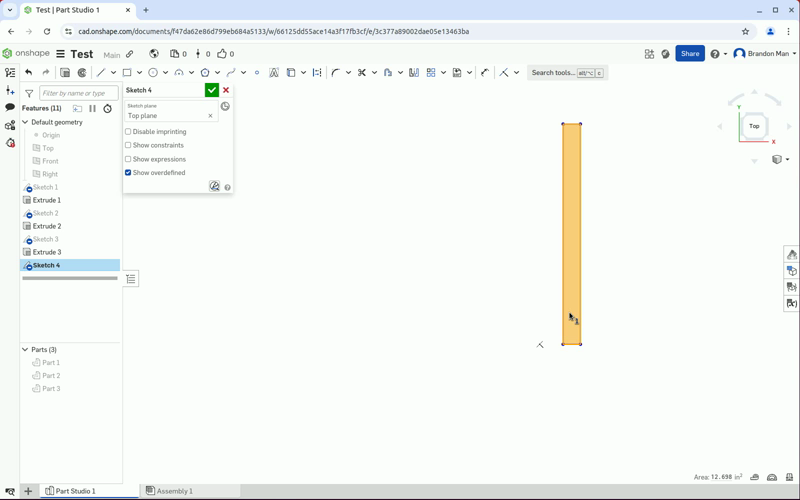
scroll(-6)
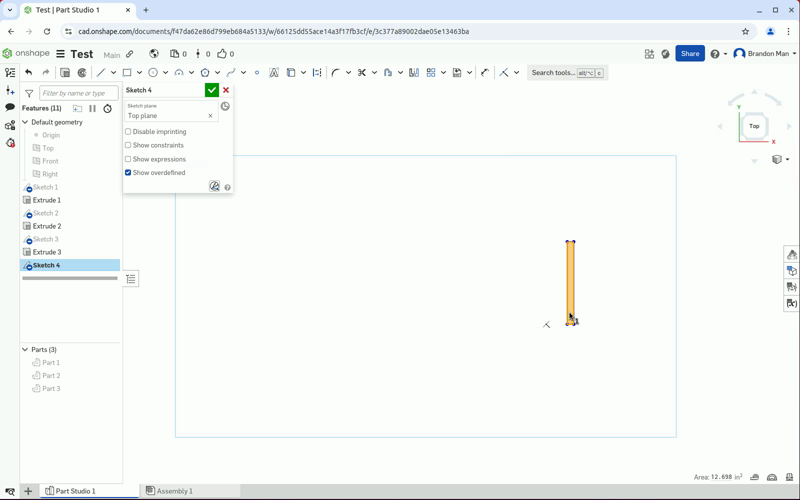
mouse_move(73, 352)
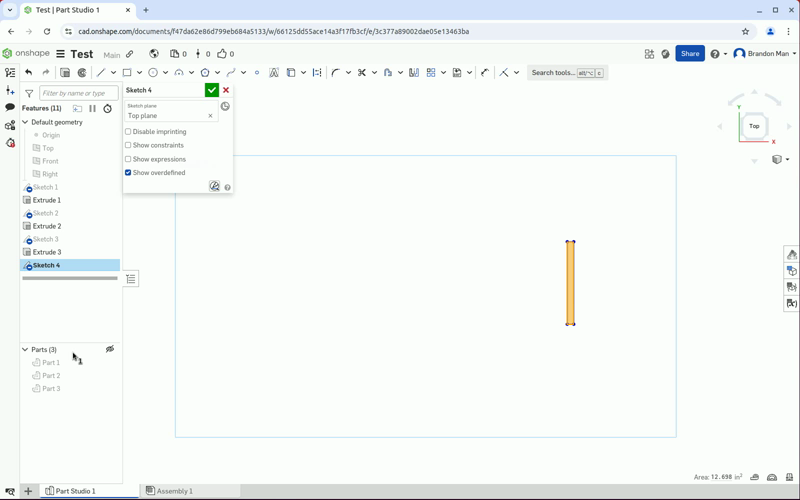
key(shift+y)
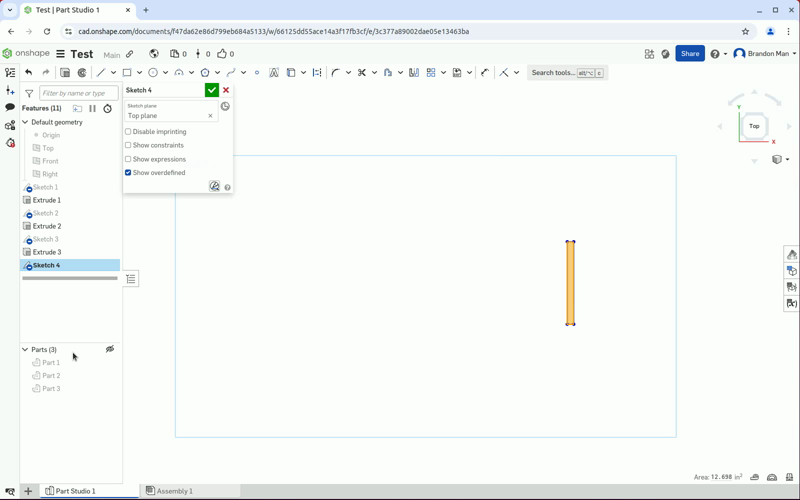
key(shift+e)
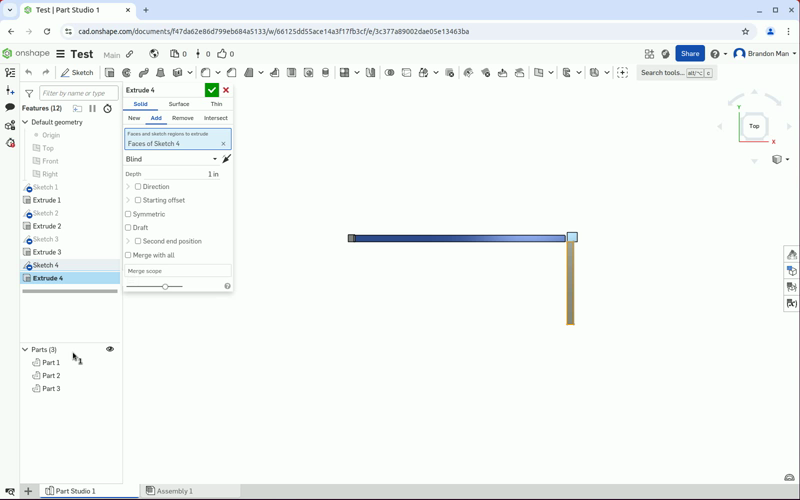
mouse_move(143, 106)
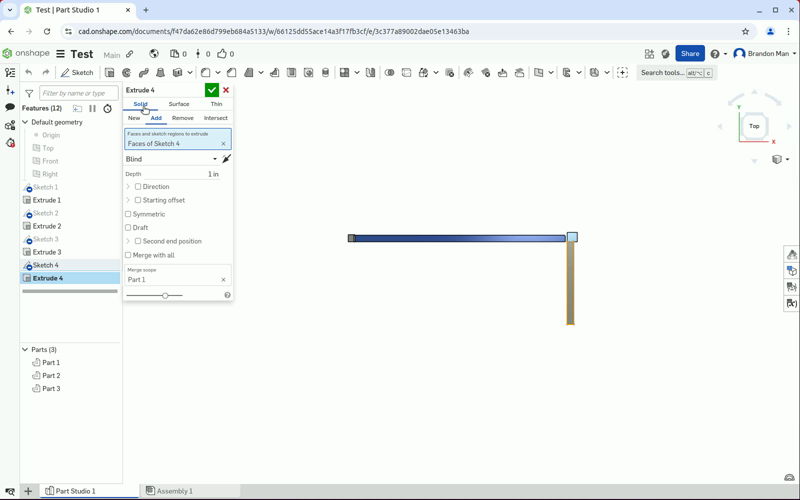
click(143, 106)
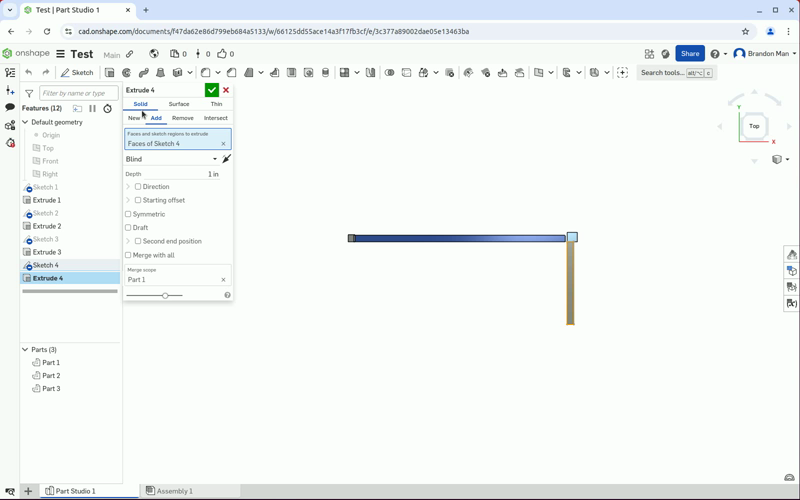
mouse_move(137, 120)
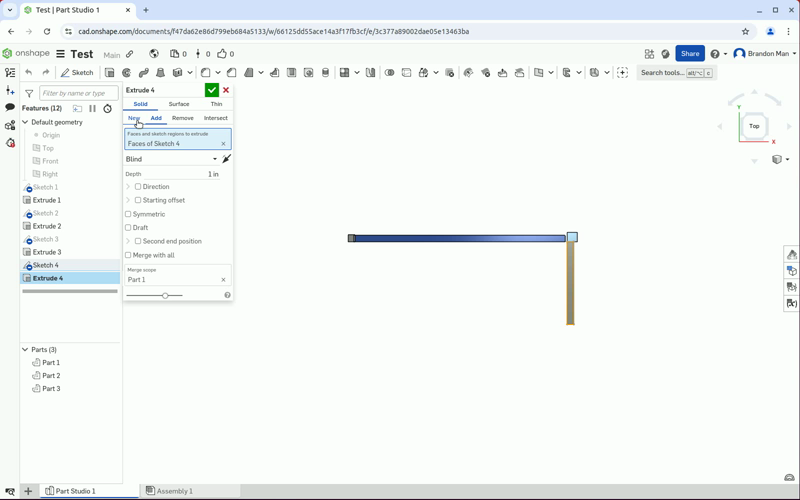
click(137, 120)
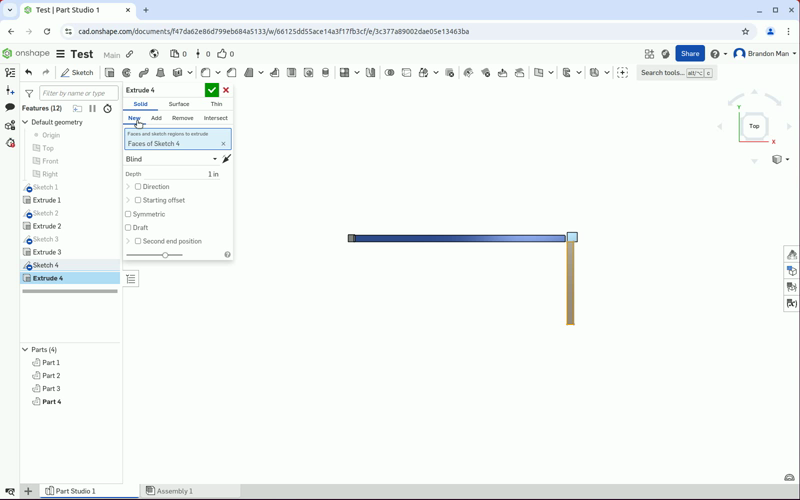
key(tab, 4)
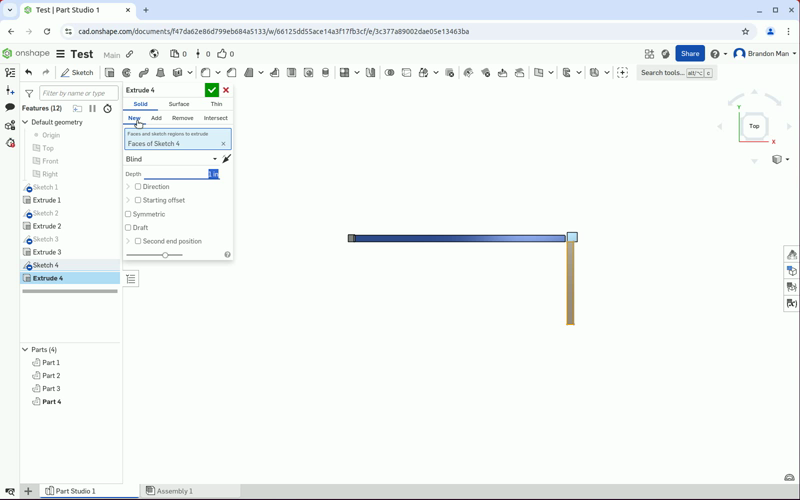
text(16.368)
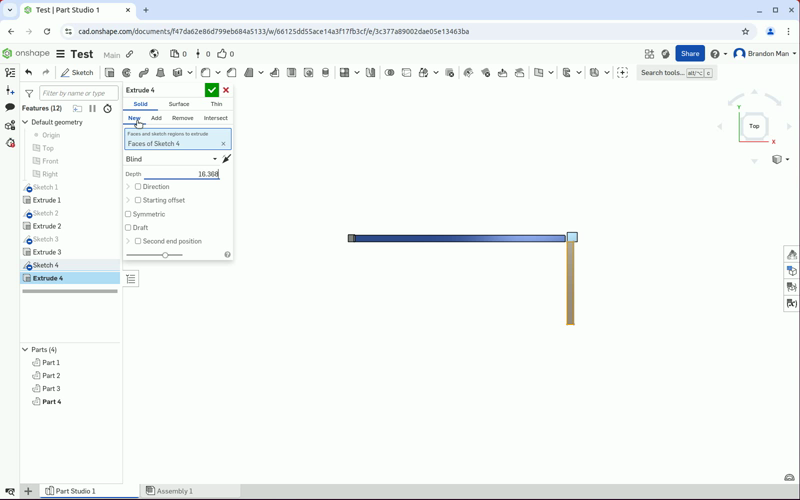
key(enter)
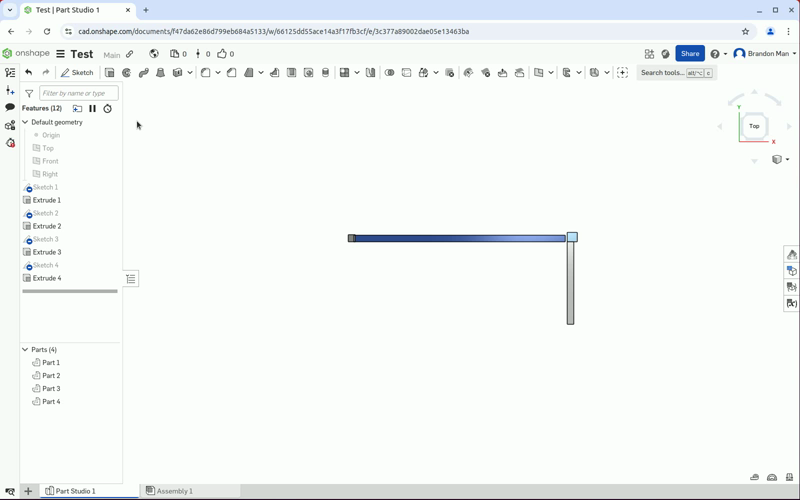
key(shift+h)
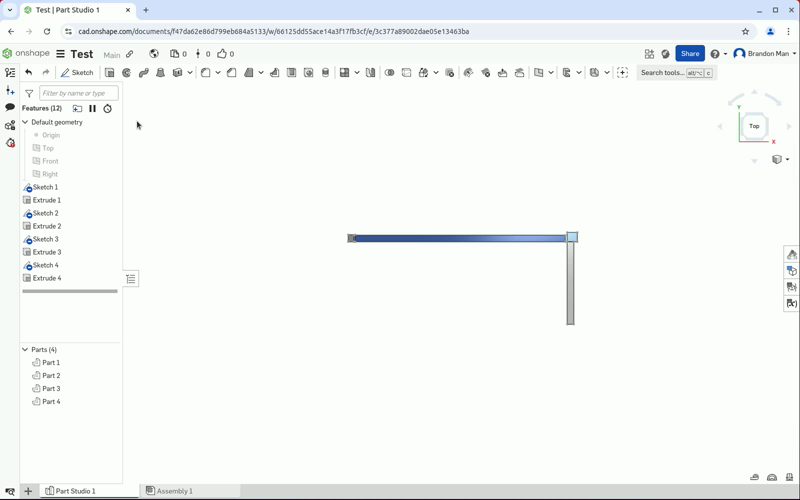
key(shift+h)
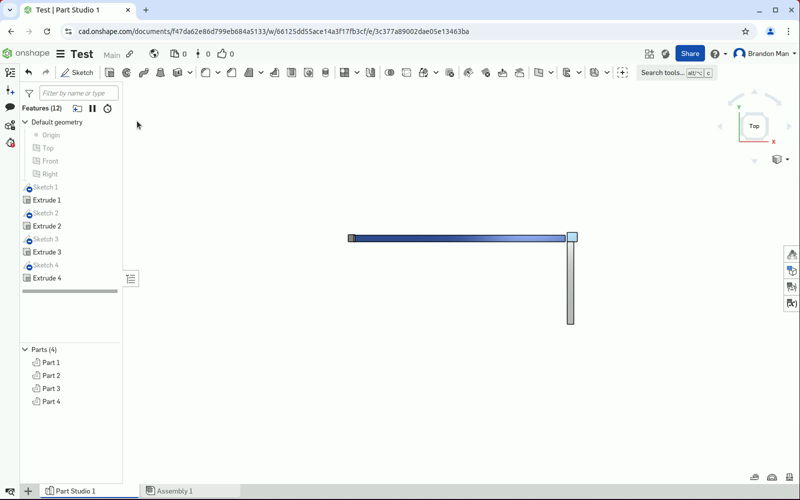
mouse_move(73, 189)
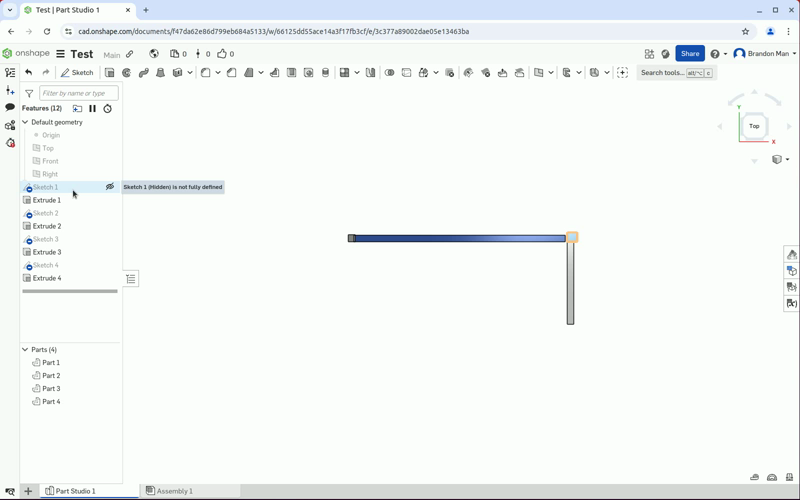
click(73, 189)
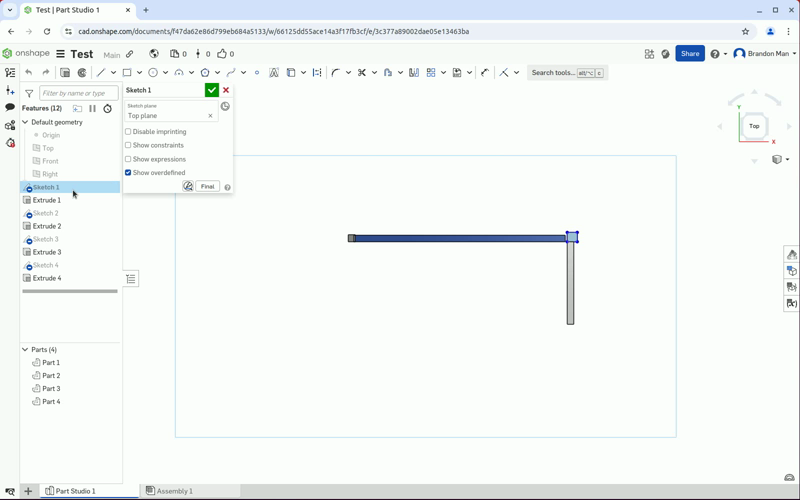
mouse_move(229, 92)
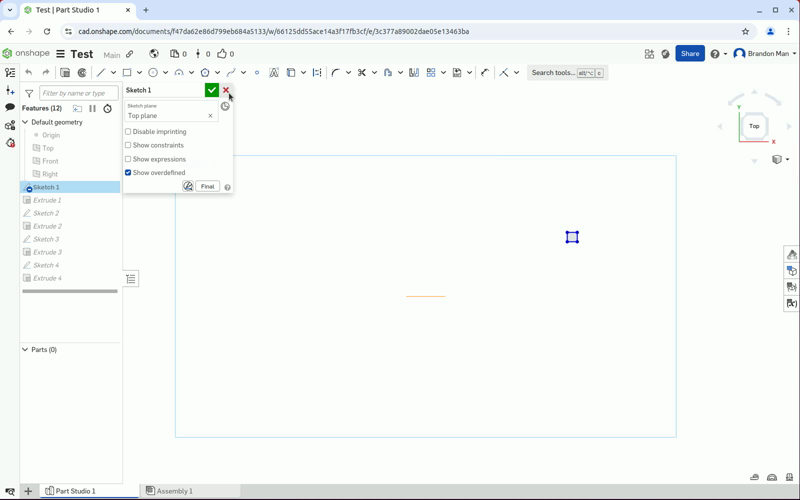
click(229, 92)
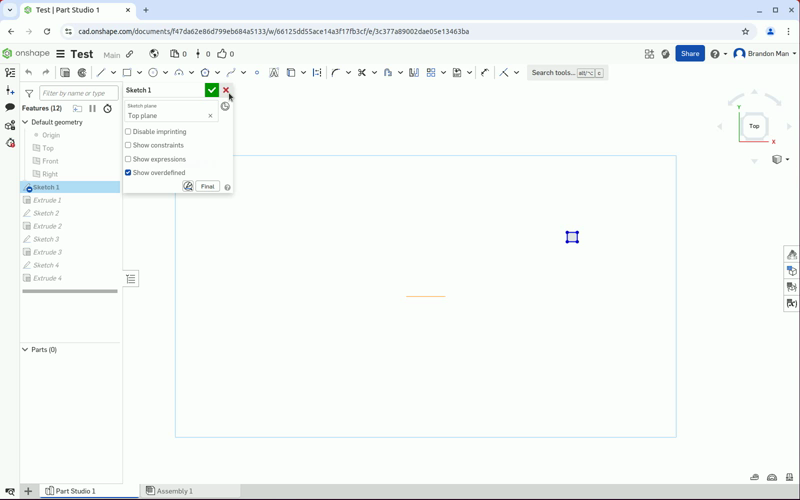
key(shift+s)
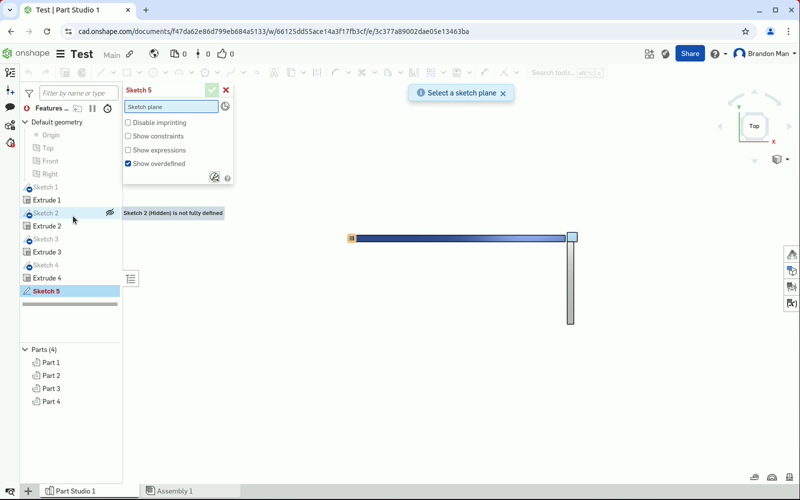
scroll(3)
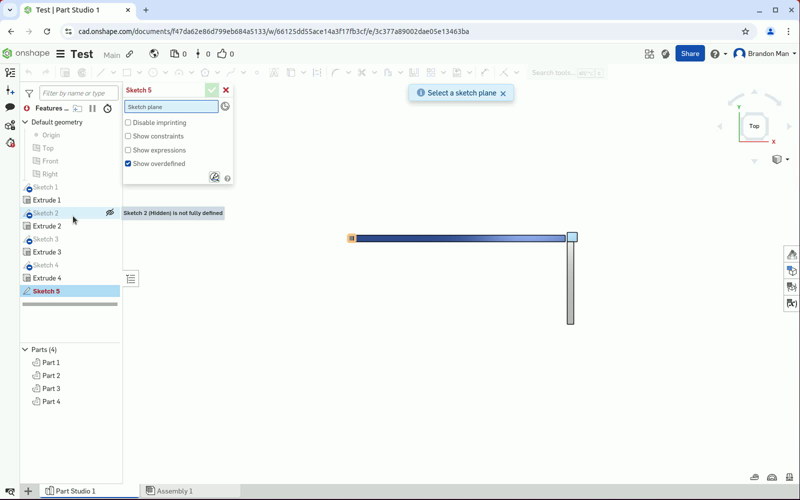
mouse_move(73, 150)
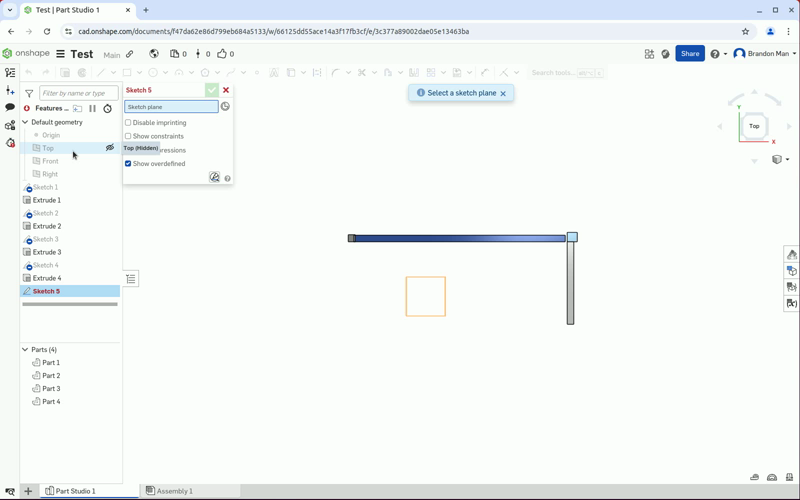
click(73, 150)
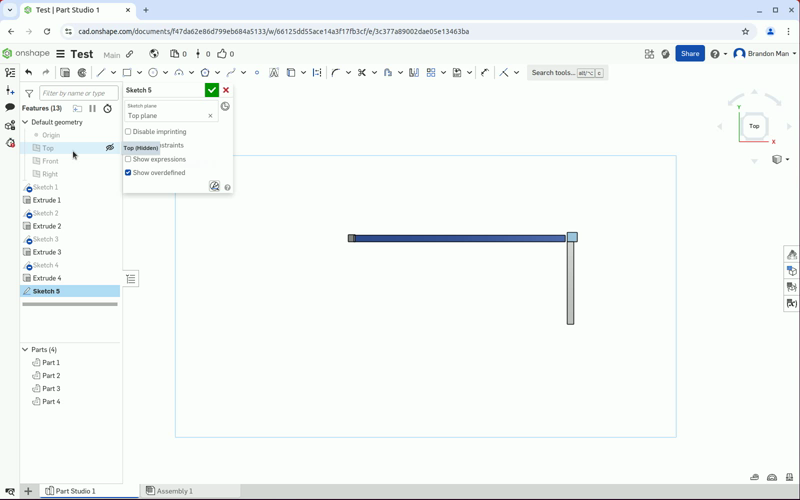
mouse_move(73, 352)
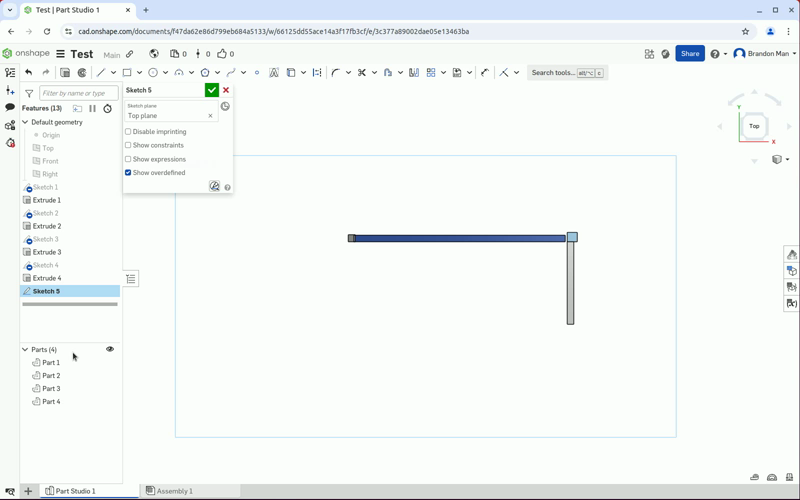
key(y)
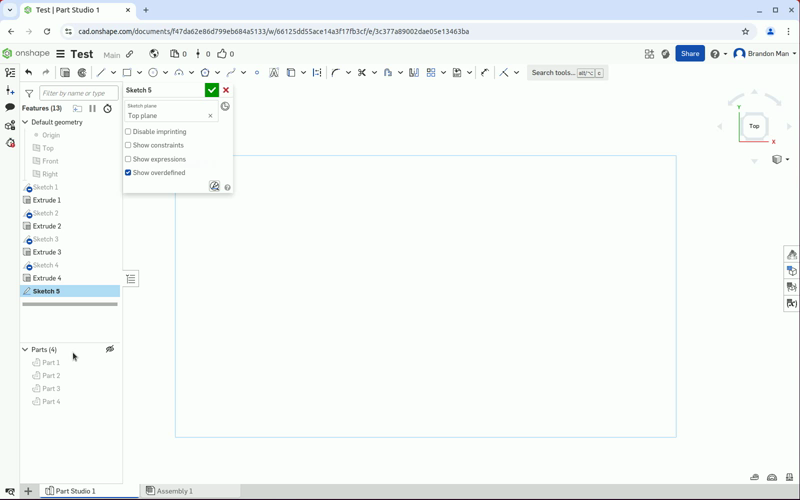
key(l)
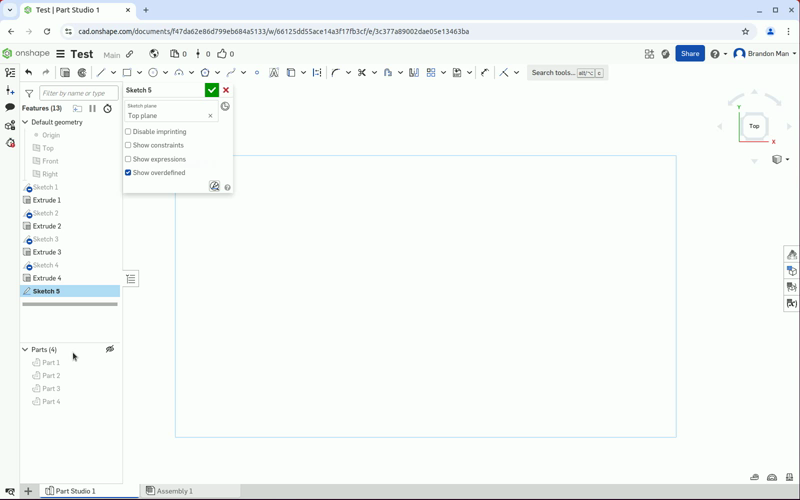
key_down(shift)
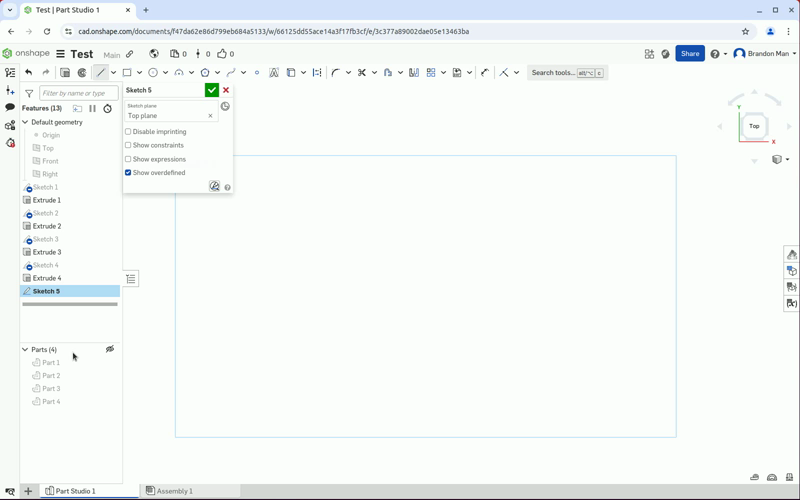
mouse_move(348, 324)
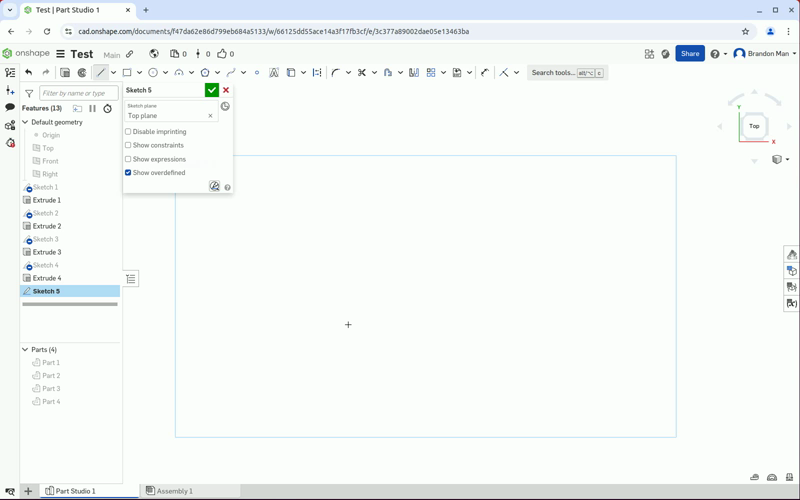
click(348, 324)
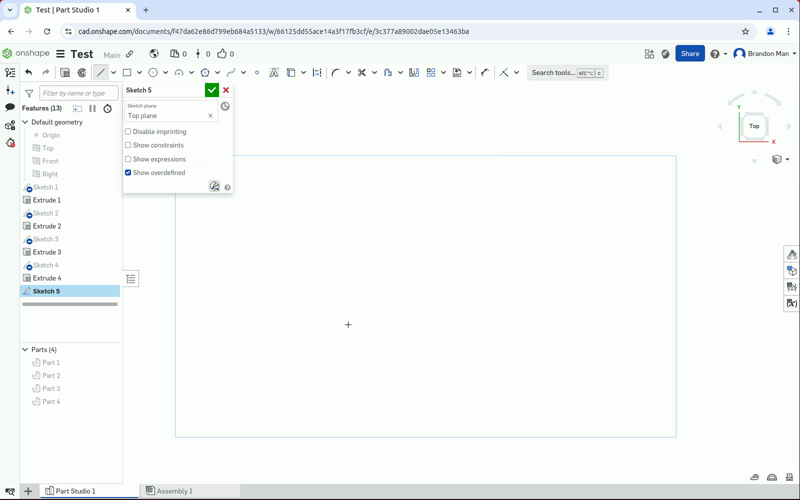
key_up(shift)
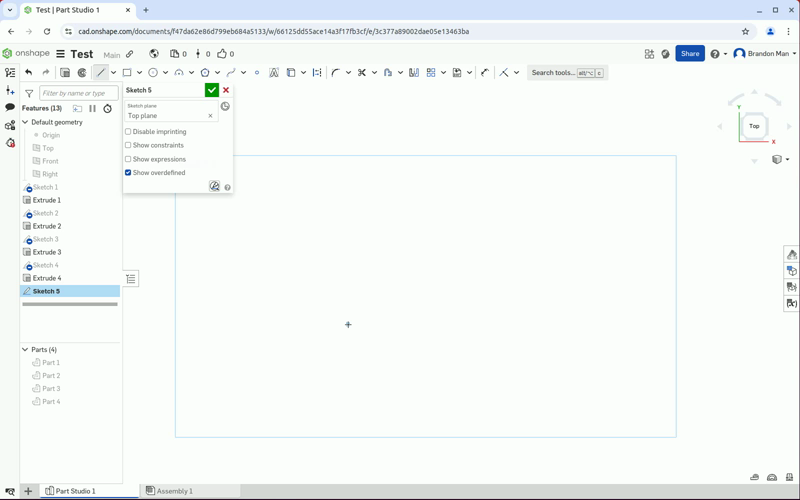
key_down(shift)
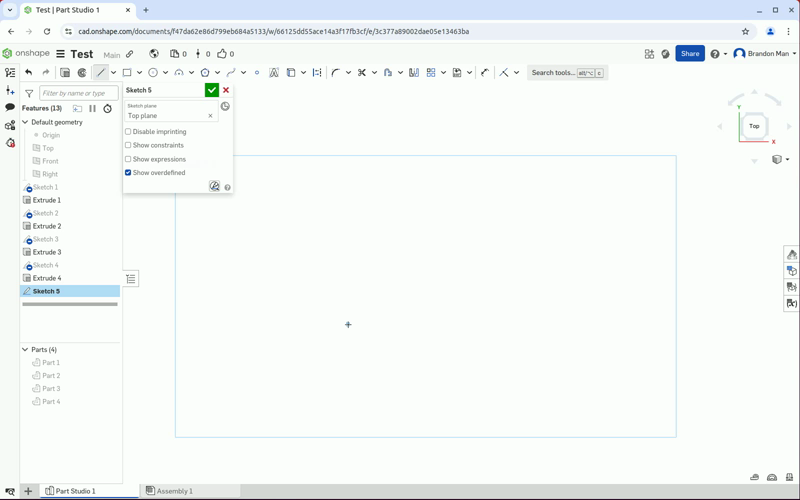
mouse_move(378, 324)
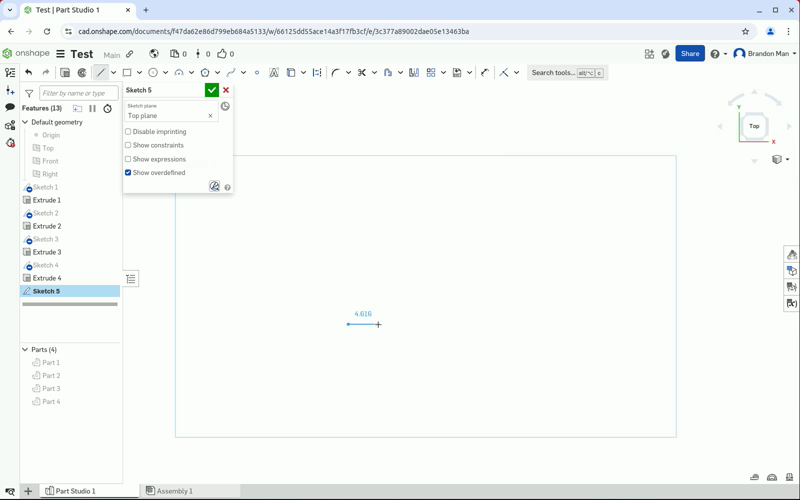
mouse_move(354, 324)
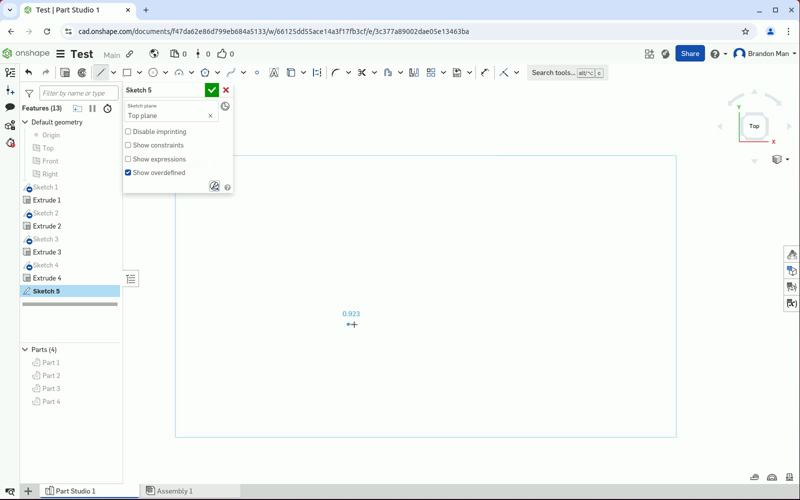
scroll(6)
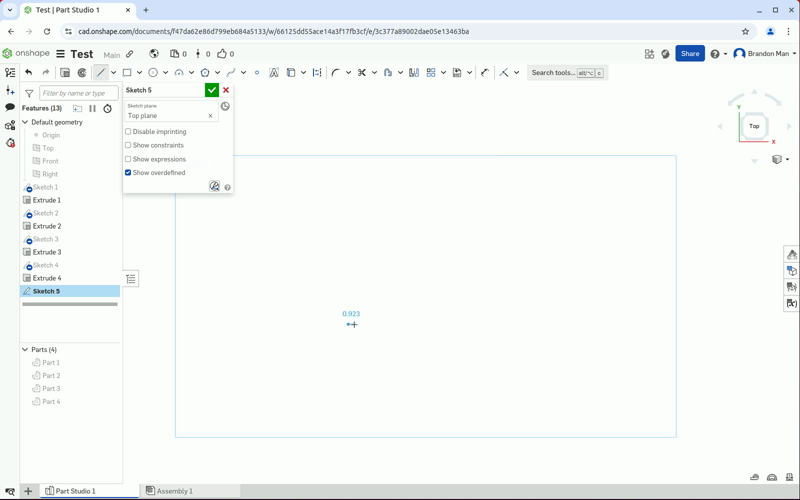
scroll(6)
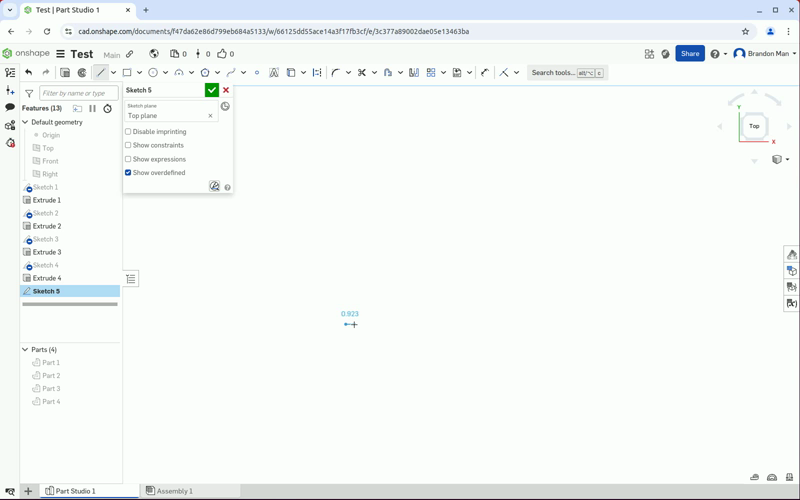
scroll(6)
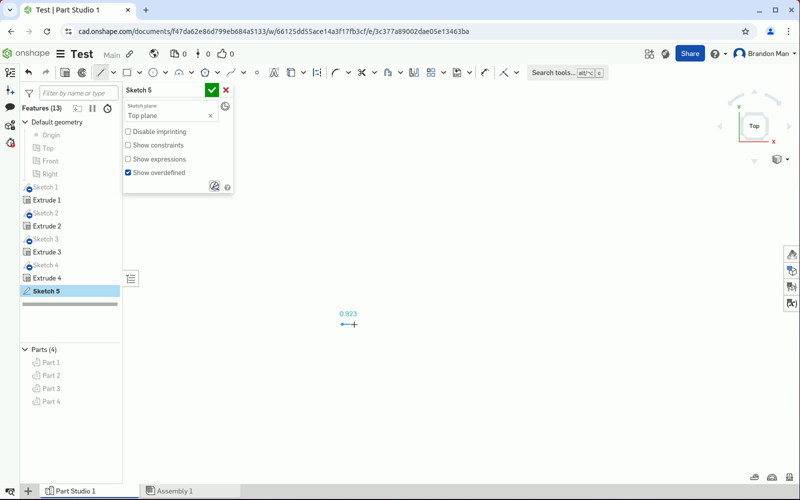
scroll(6)
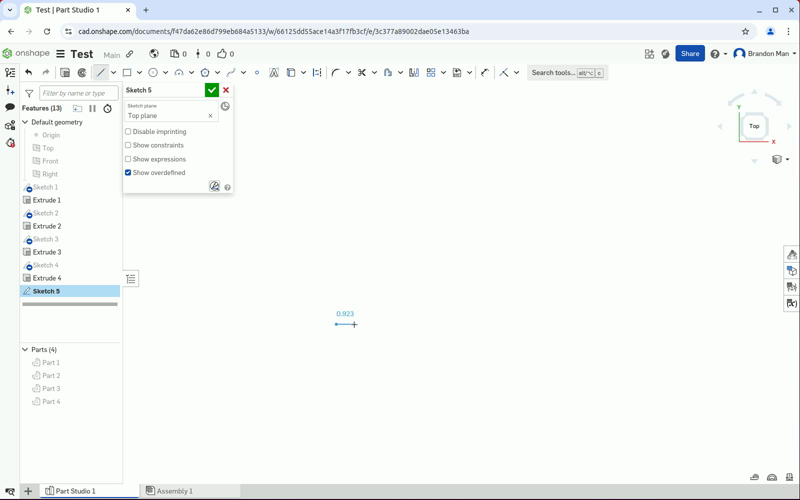
scroll(6)
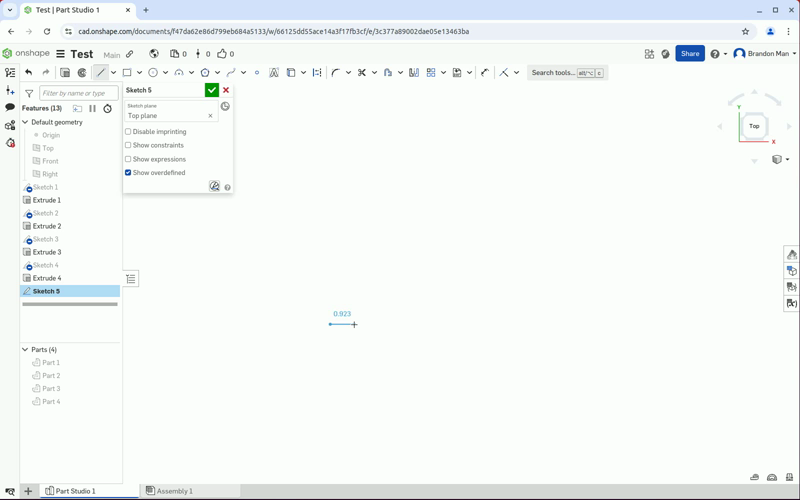
scroll(6)
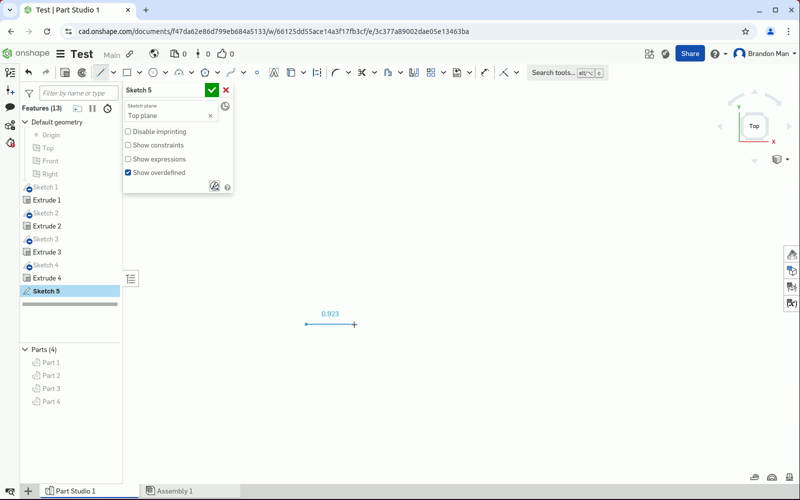
scroll(6)
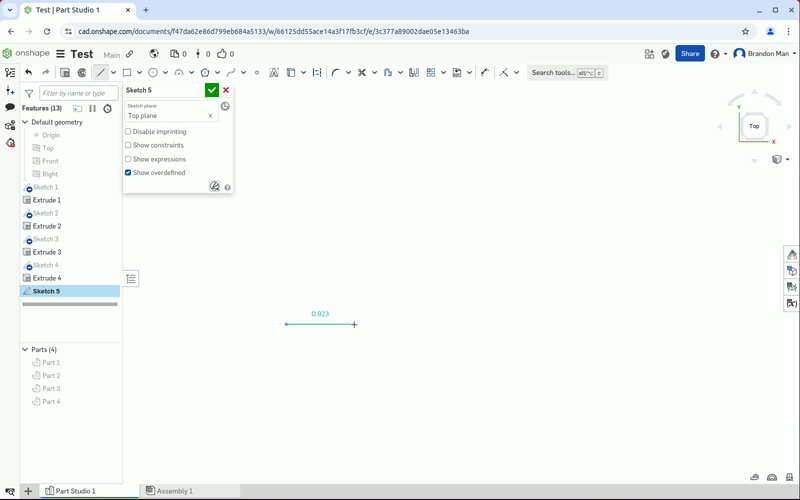
click(354, 324)
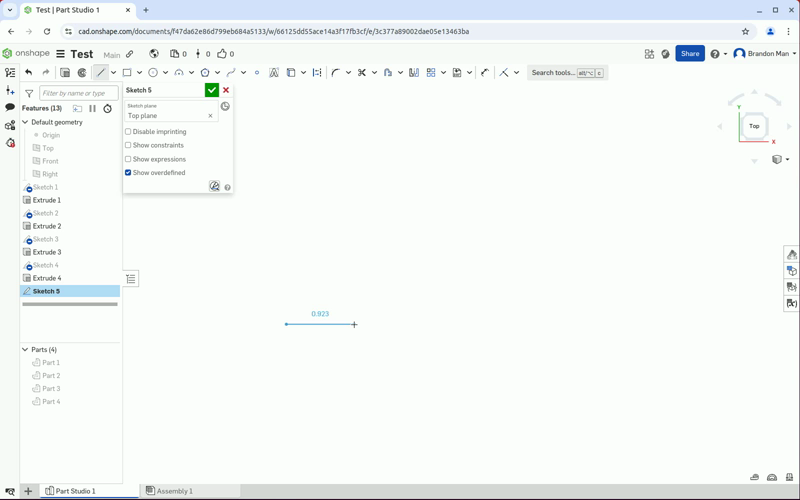
scroll(-6)
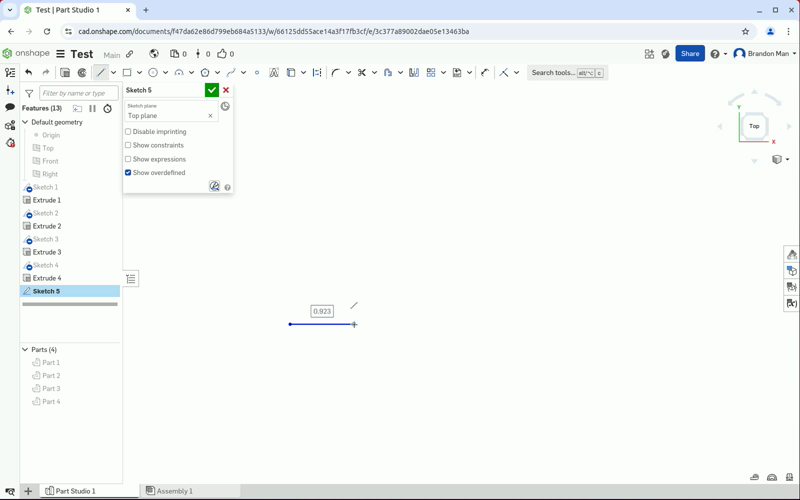
scroll(-6)
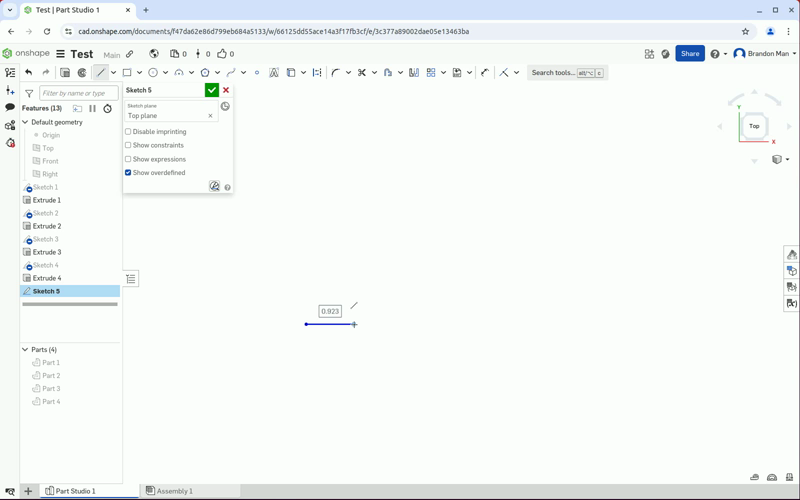
scroll(-6)
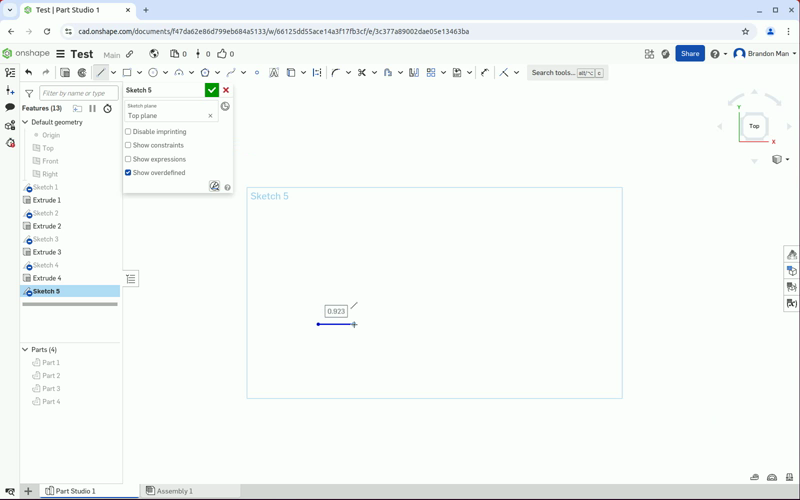
scroll(-6)
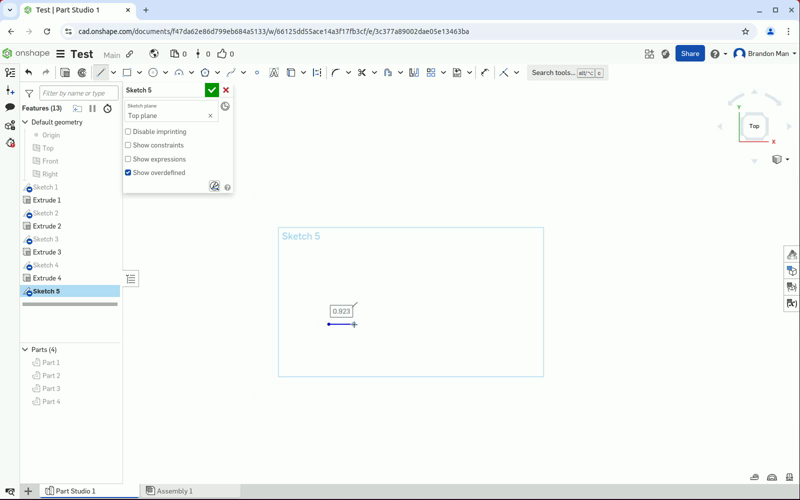
scroll(-6)
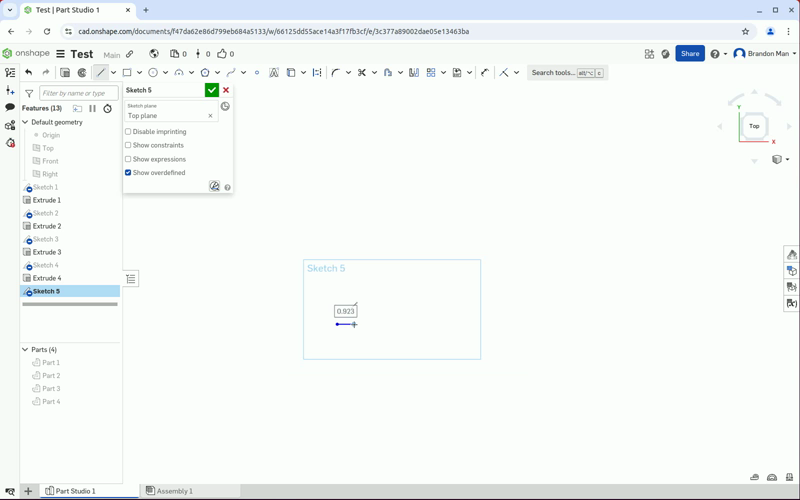
scroll(-6)
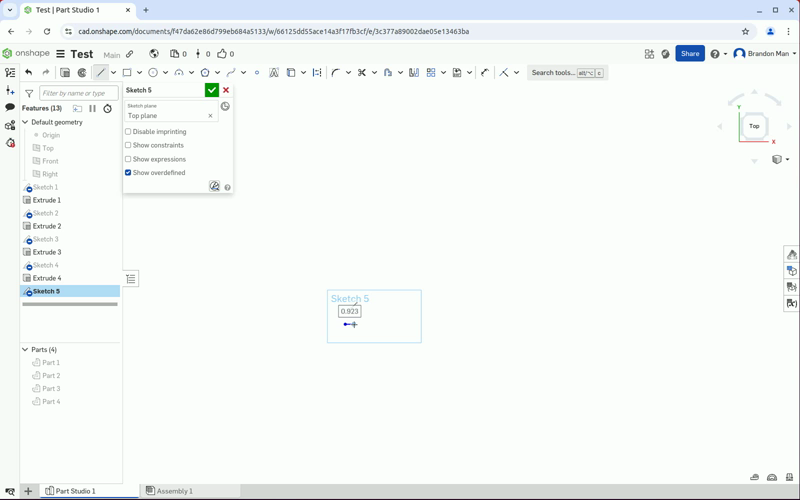
scroll(-6)
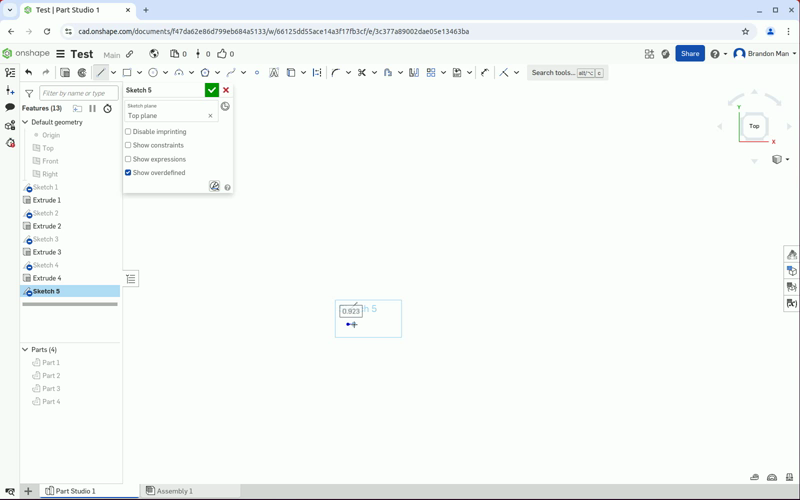
key_up(shift)
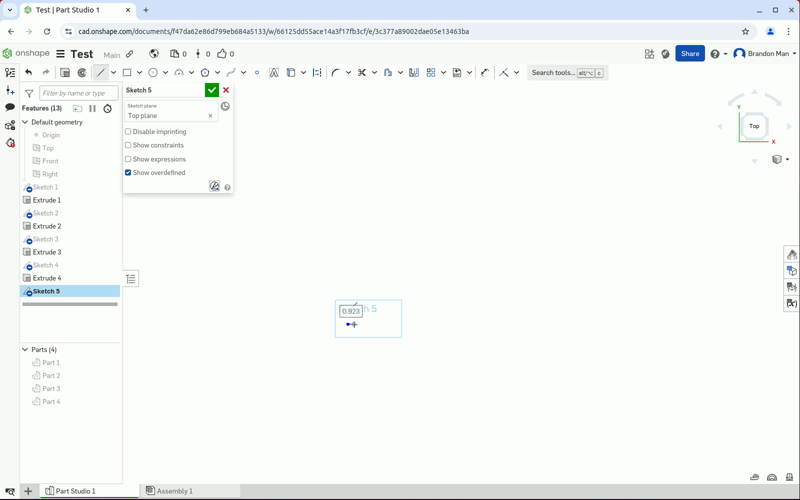
key_down(shift)
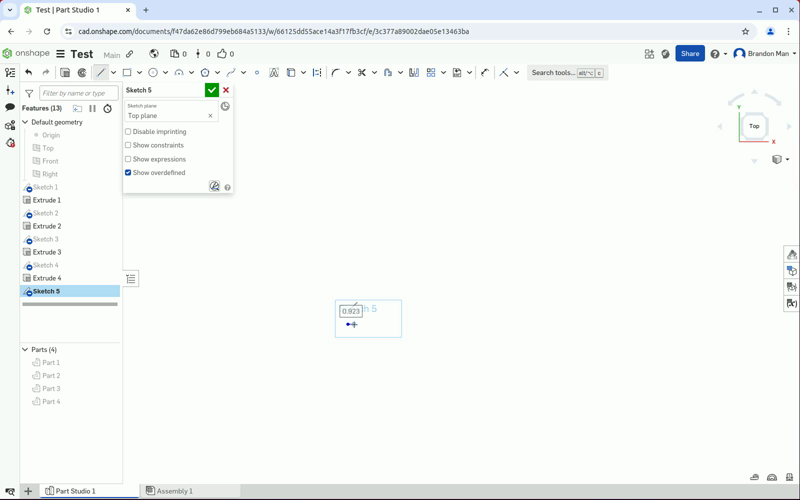
mouse_move(354, 241)
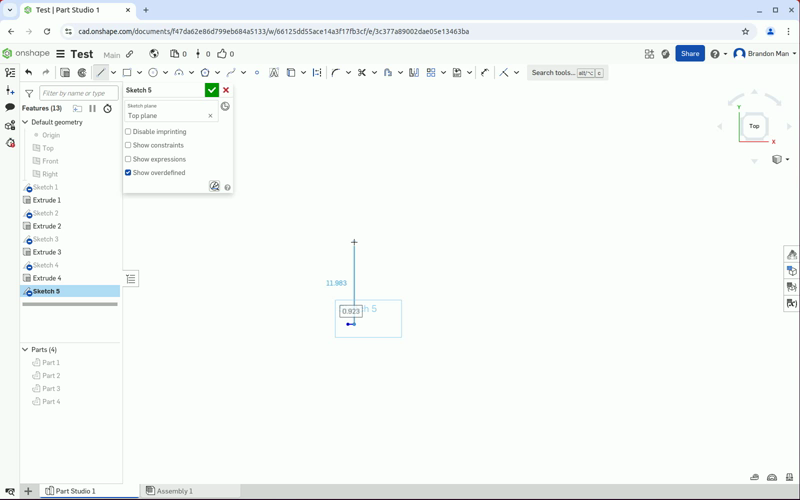
click(354, 241)
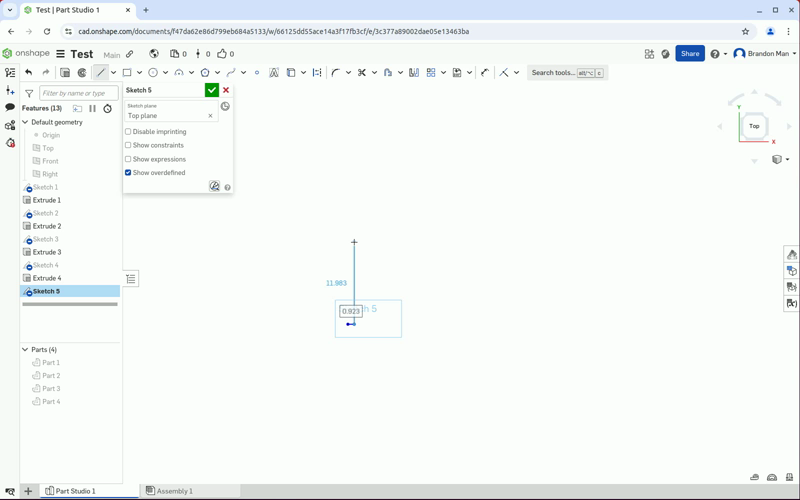
key_up(shift)
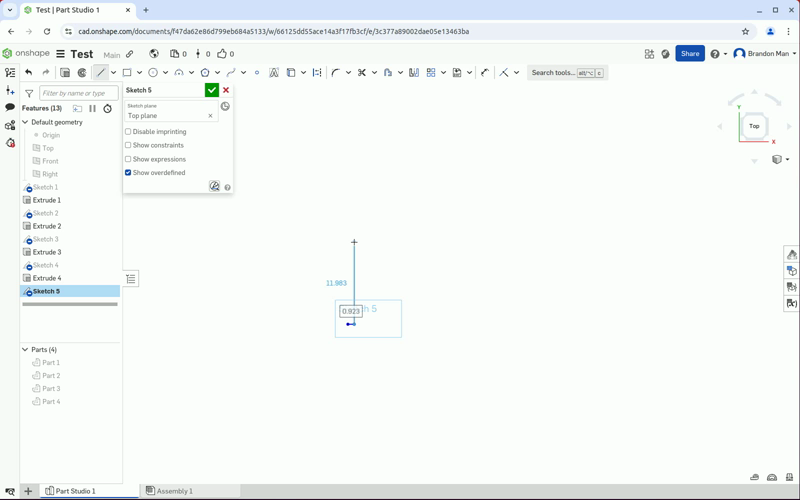
key_down(shift)
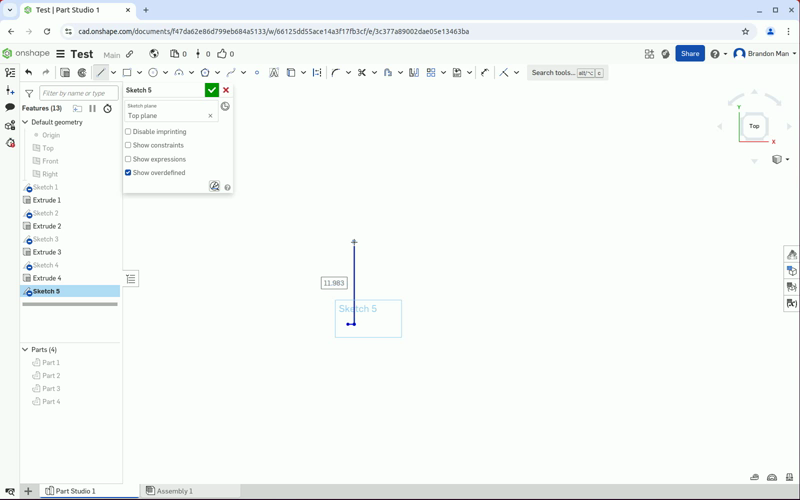
mouse_move(384, 241)
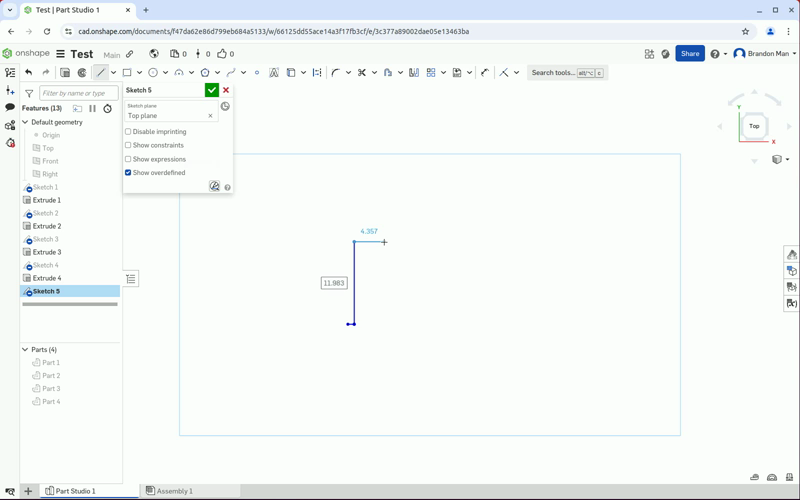
mouse_move(348, 241)
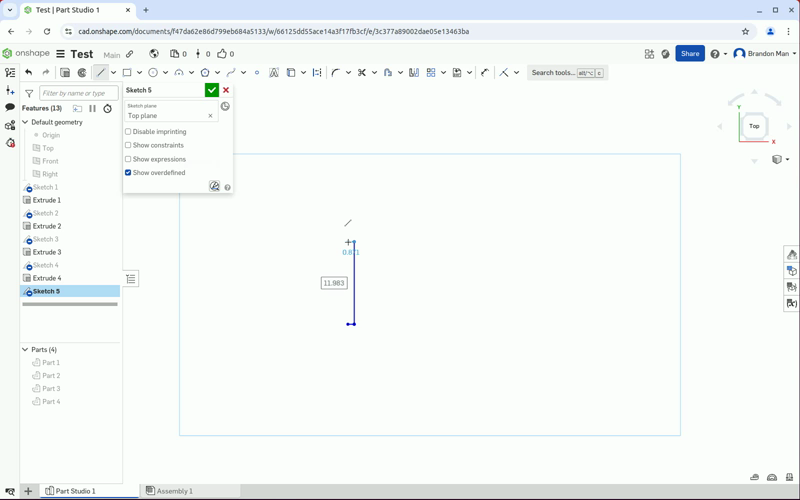
scroll(6)
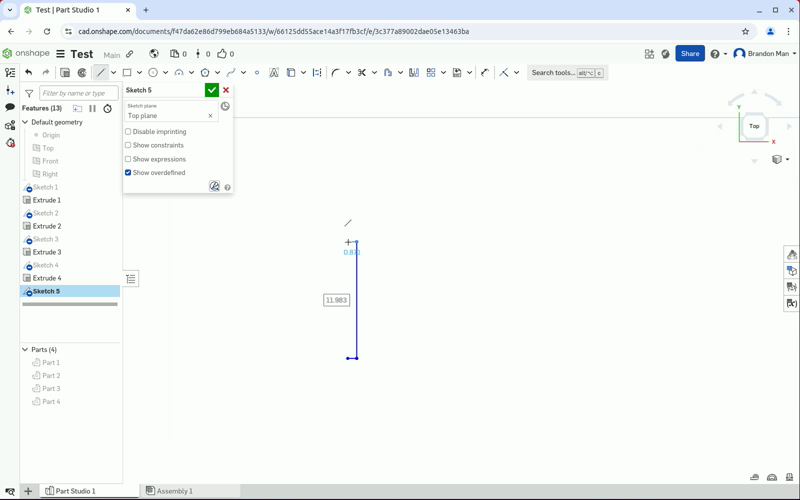
scroll(6)
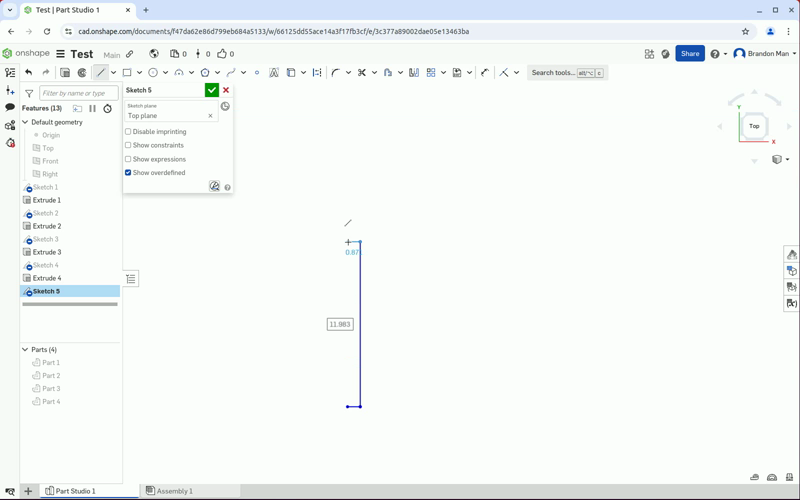
scroll(6)
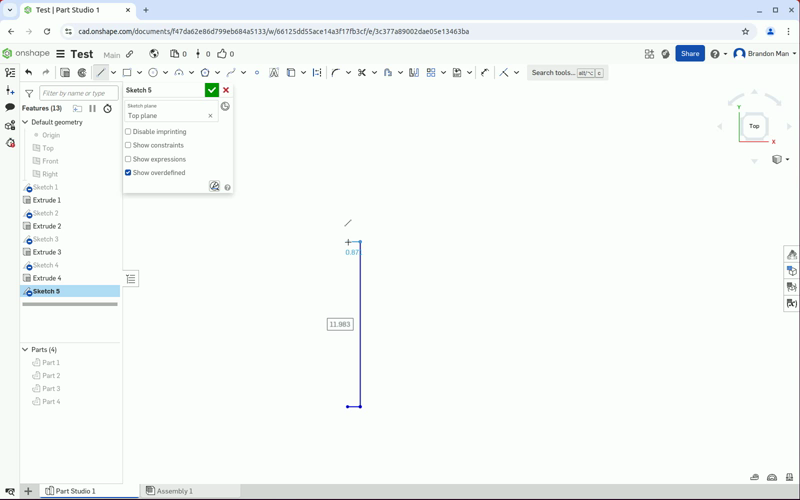
scroll(6)
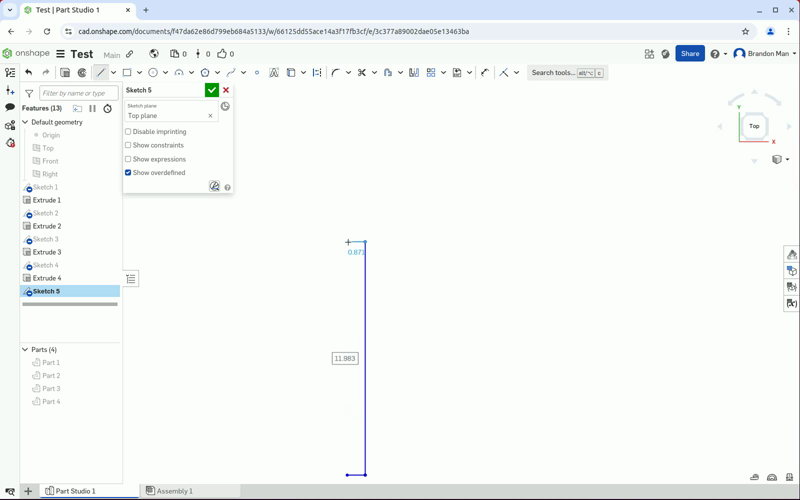
scroll(6)
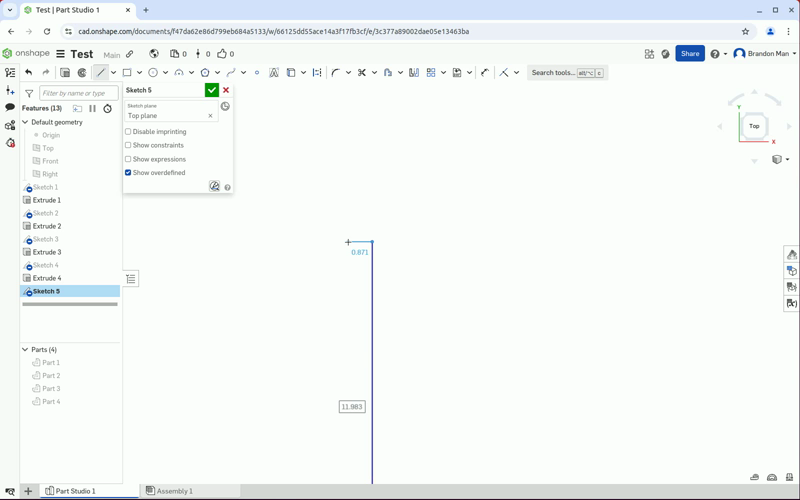
scroll(6)
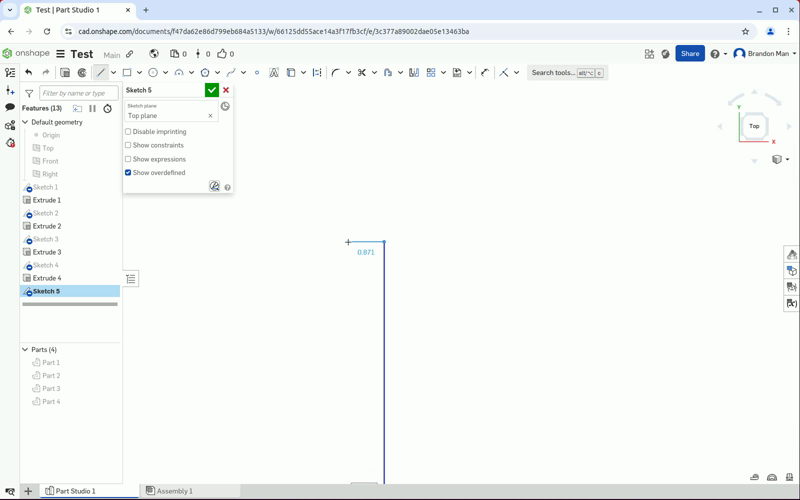
scroll(6)
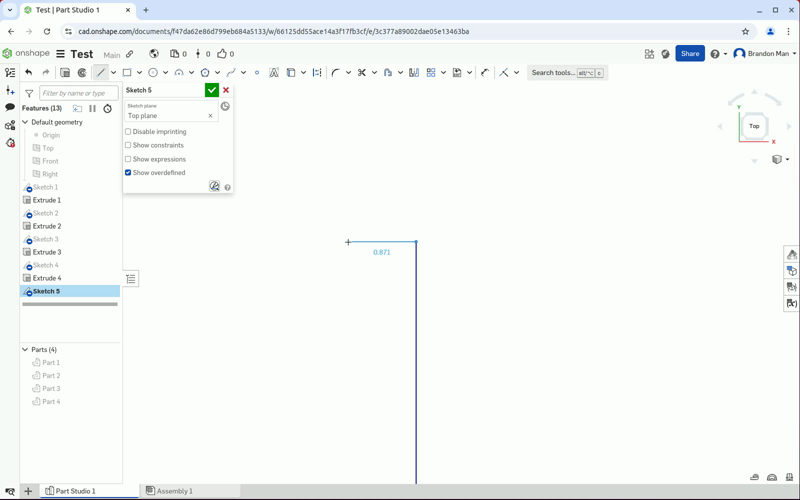
click(348, 241)
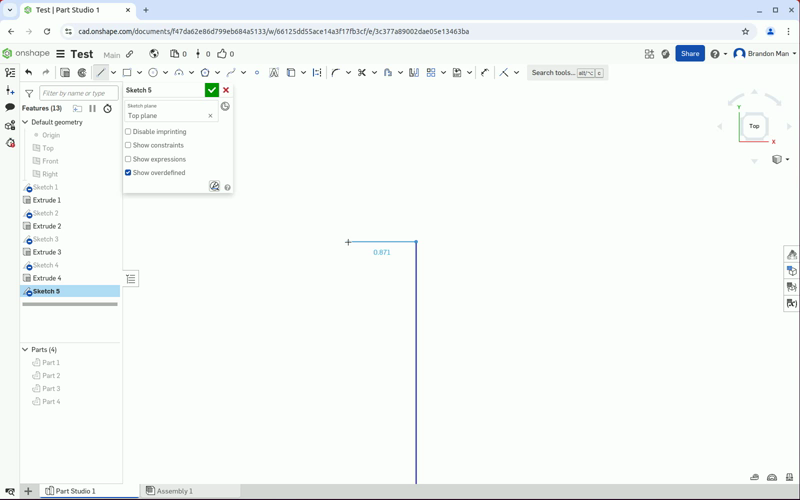
scroll(-6)
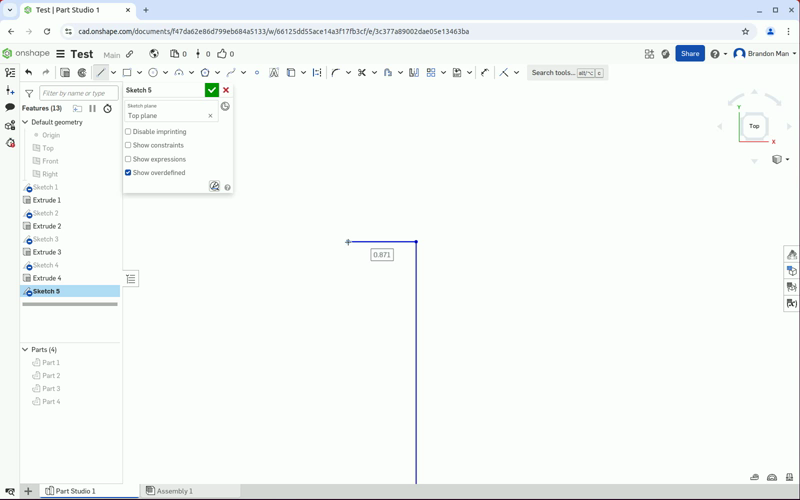
scroll(-6)
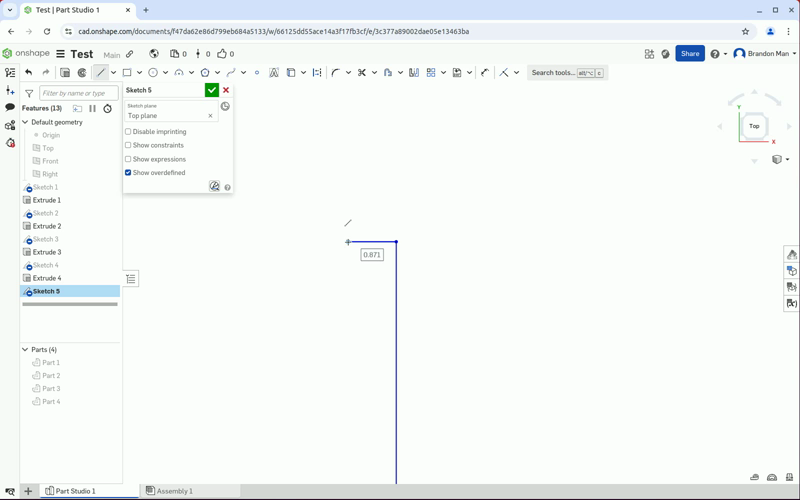
scroll(-6)
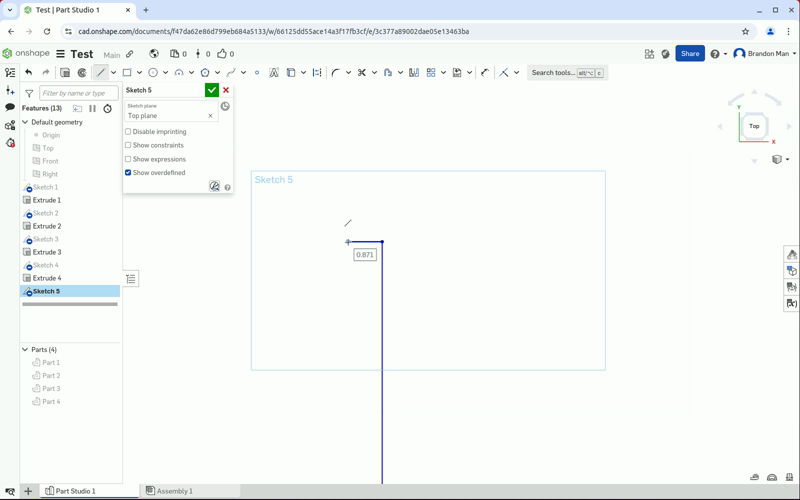
scroll(-6)
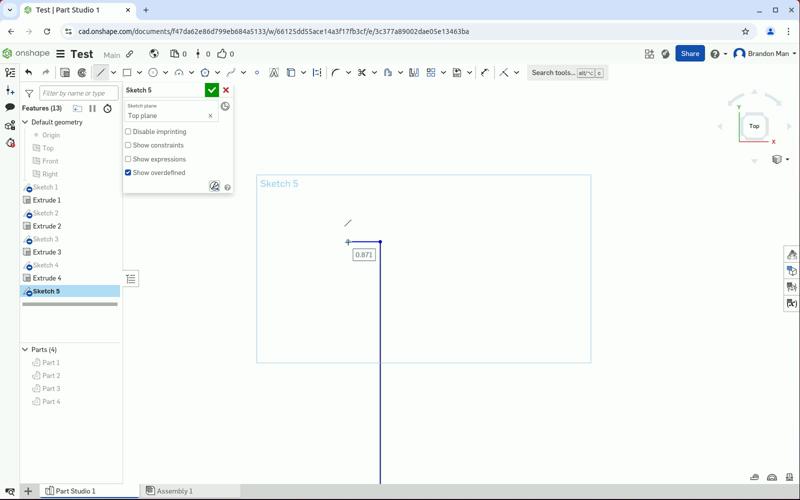
scroll(-6)
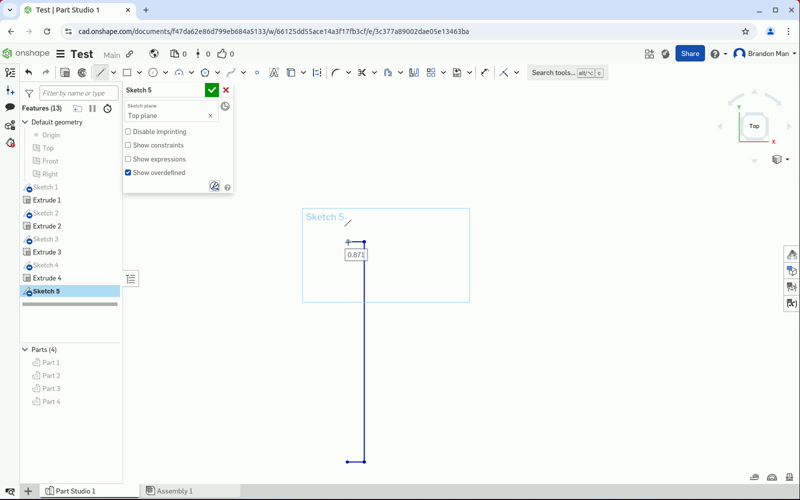
scroll(-6)
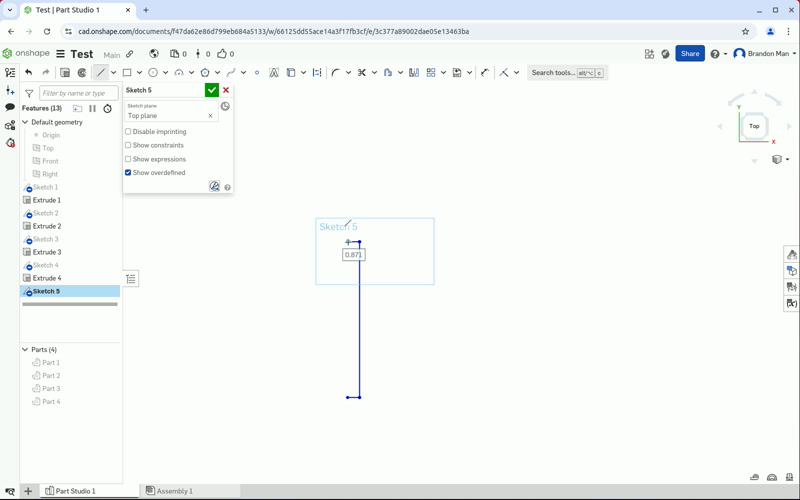
scroll(-6)
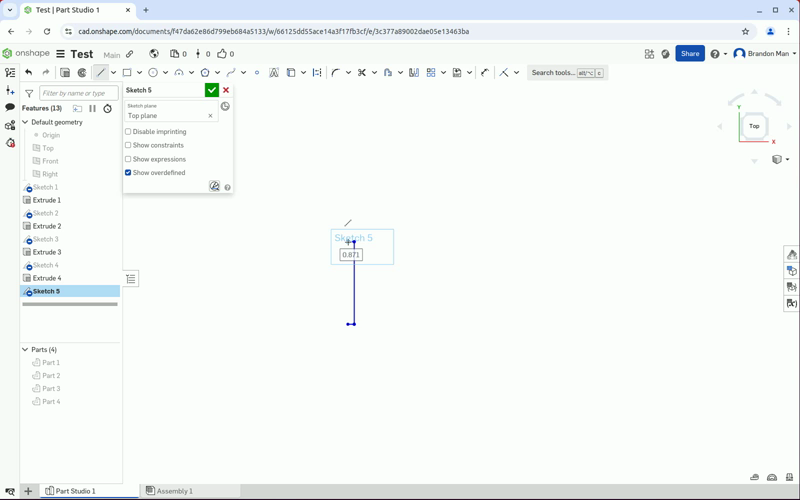
key_up(shift)
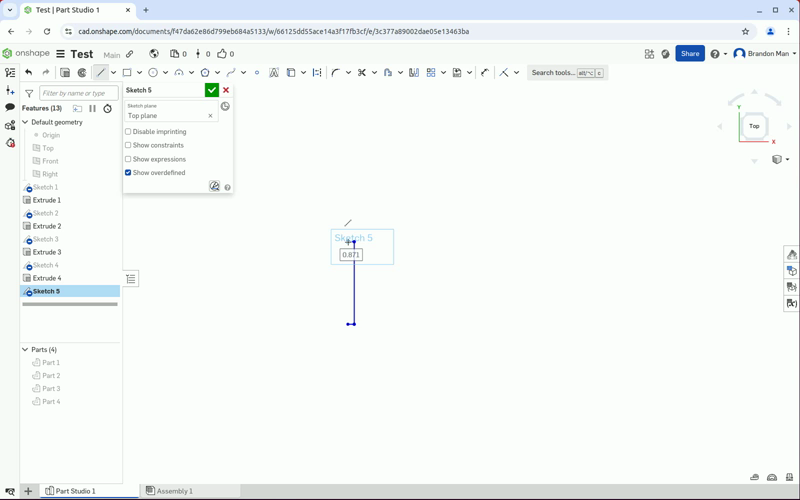
key_down(shift)
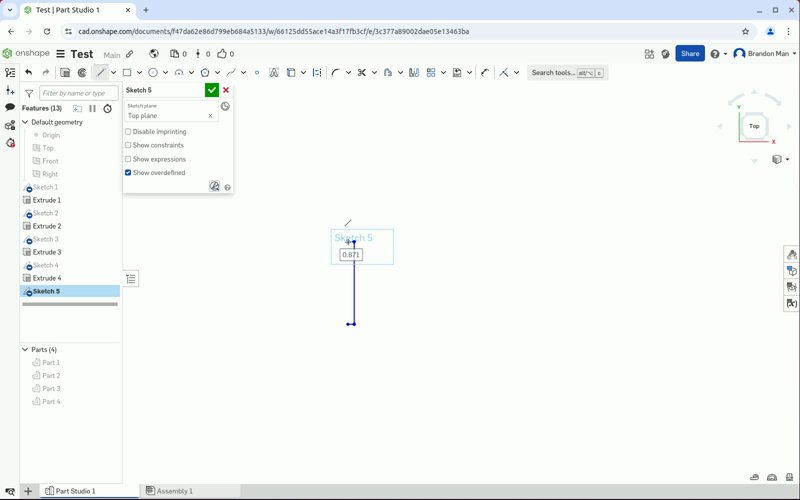
mouse_move(348, 324)
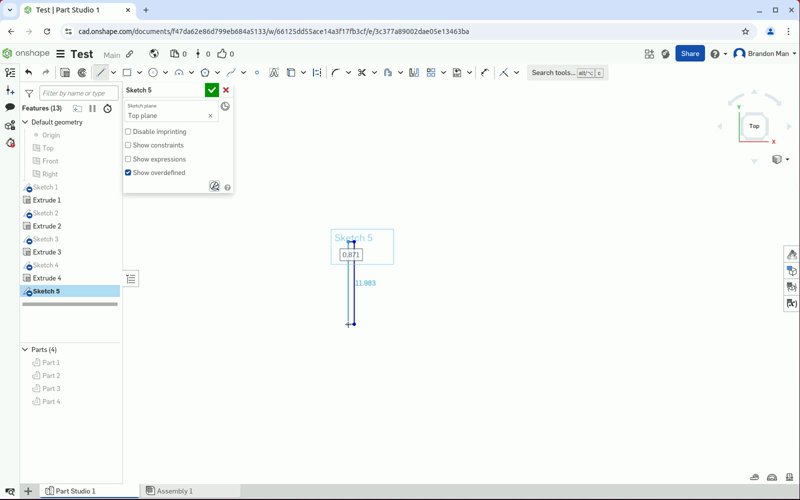
key_up(shift)
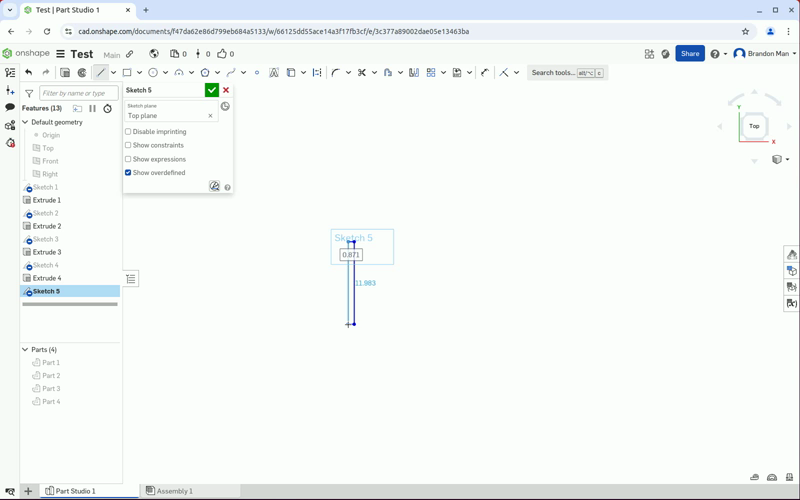
click(348, 324)
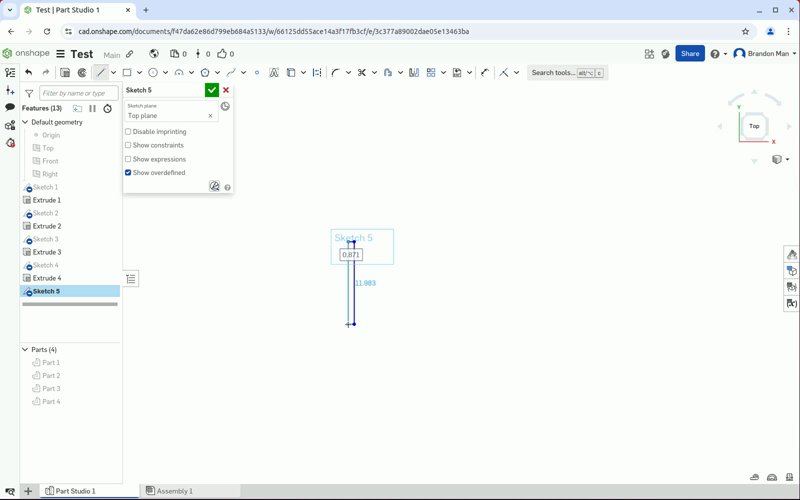
key(esc)
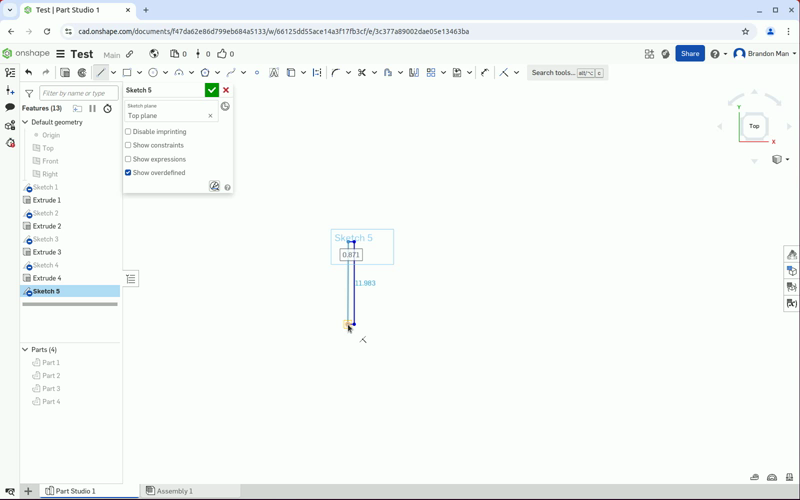
mouse_move(353, 265)
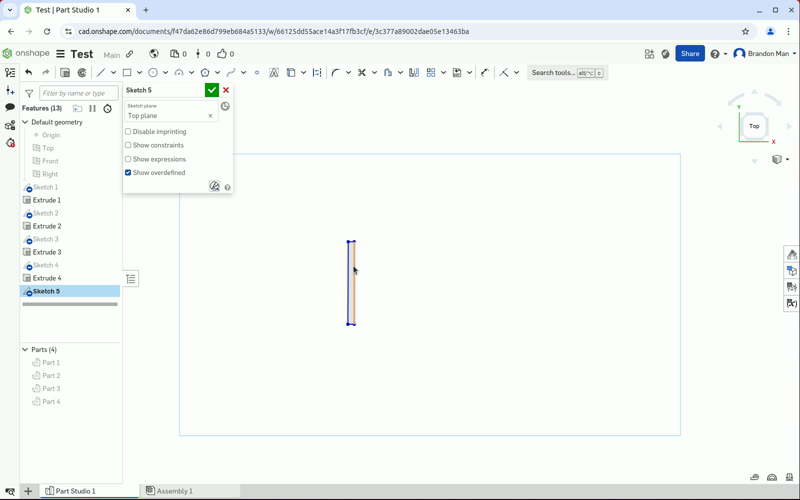
scroll(6)
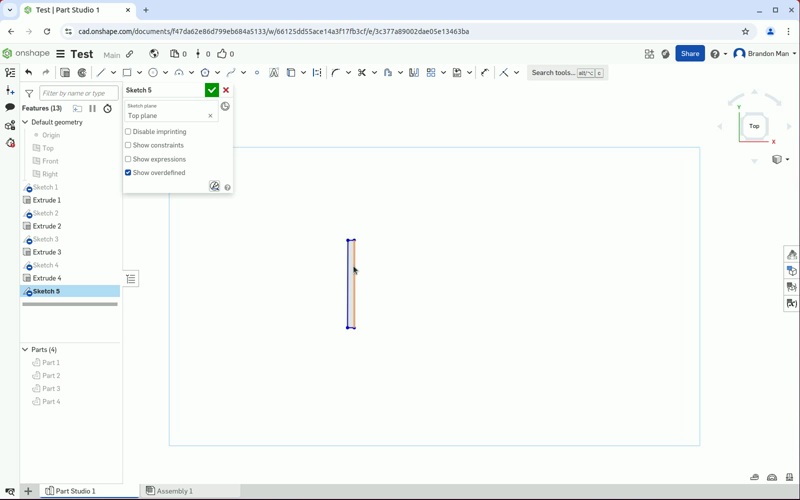
scroll(6)
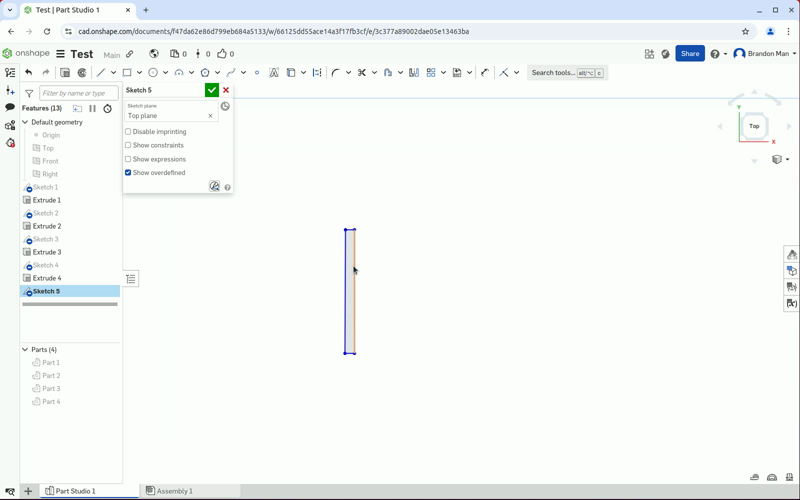
scroll(6)
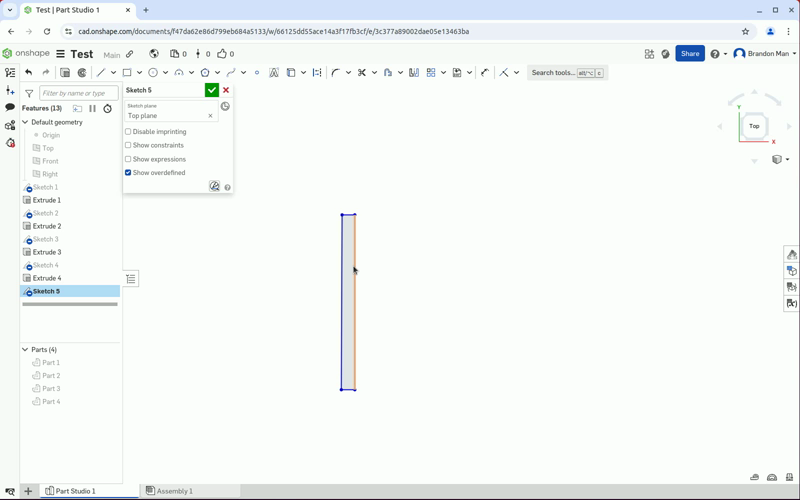
scroll(6)
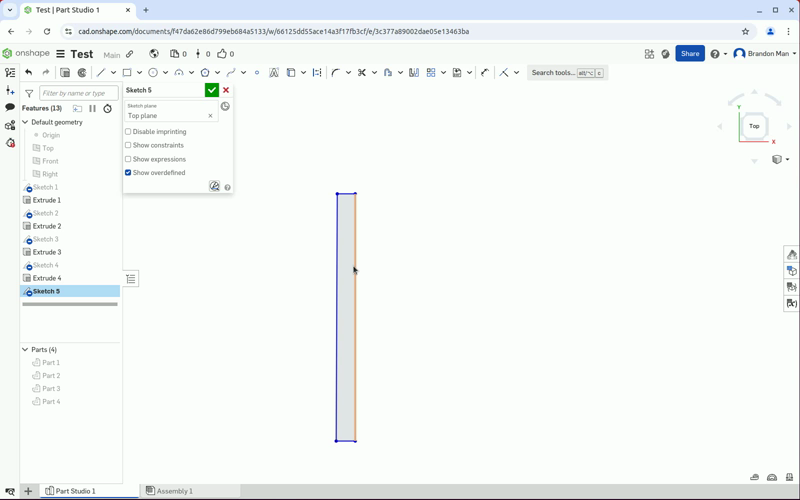
scroll(6)
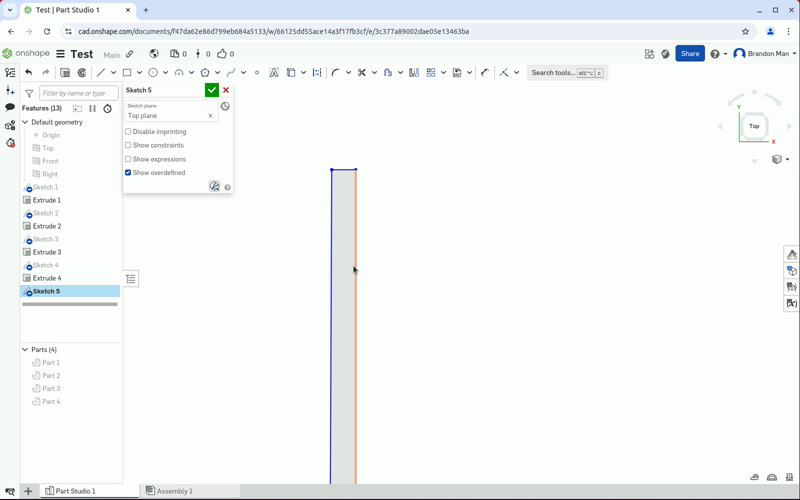
scroll(6)
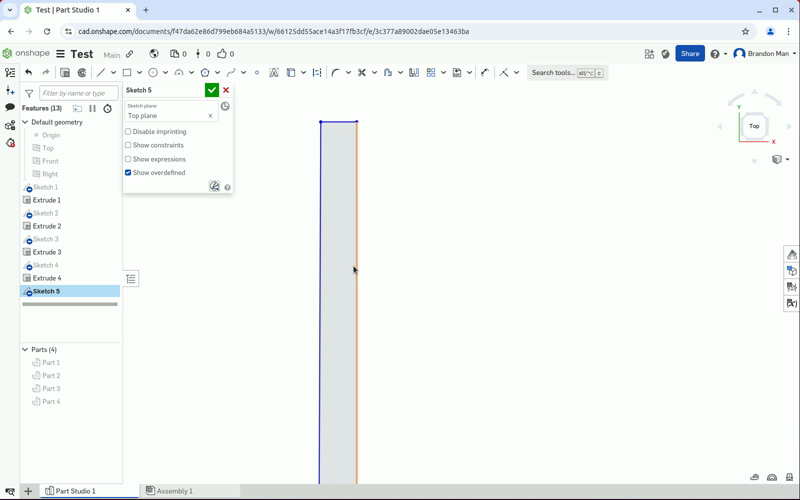
scroll(6)
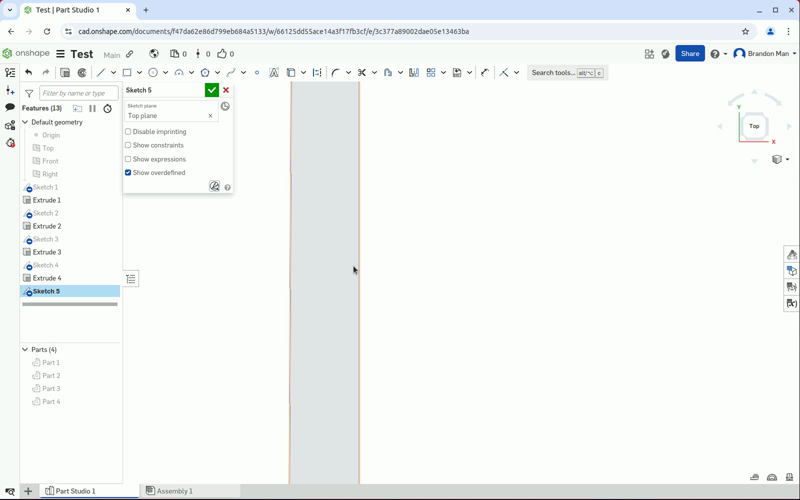
click(353, 265)
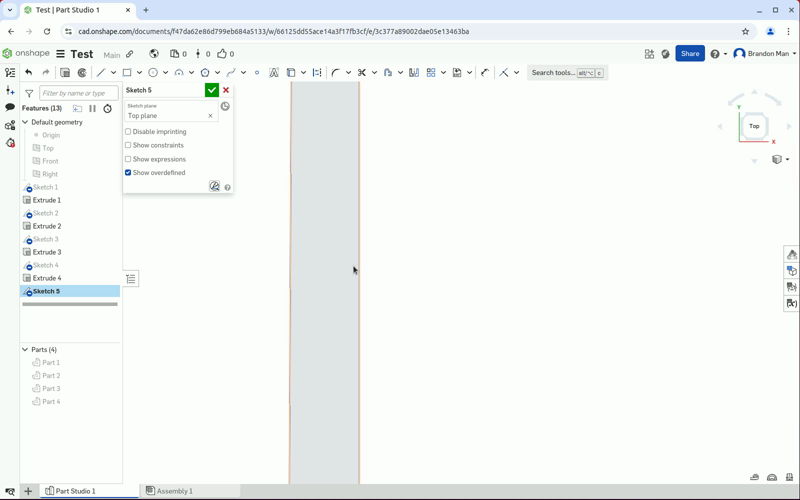
scroll(-6)
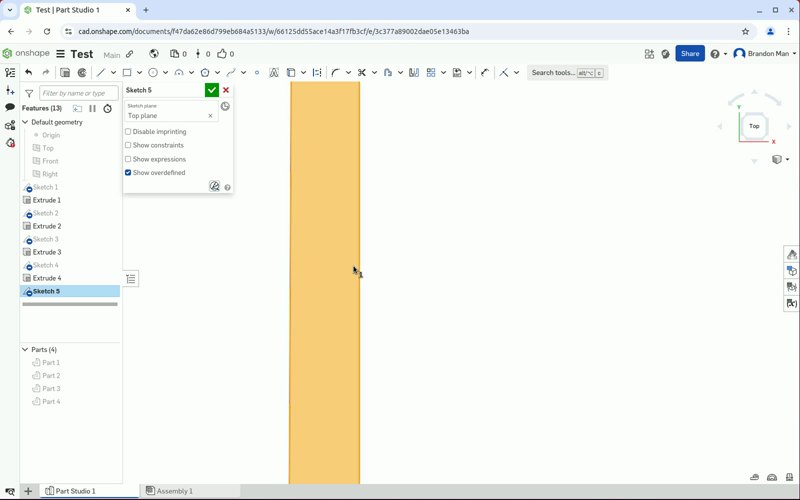
scroll(-6)
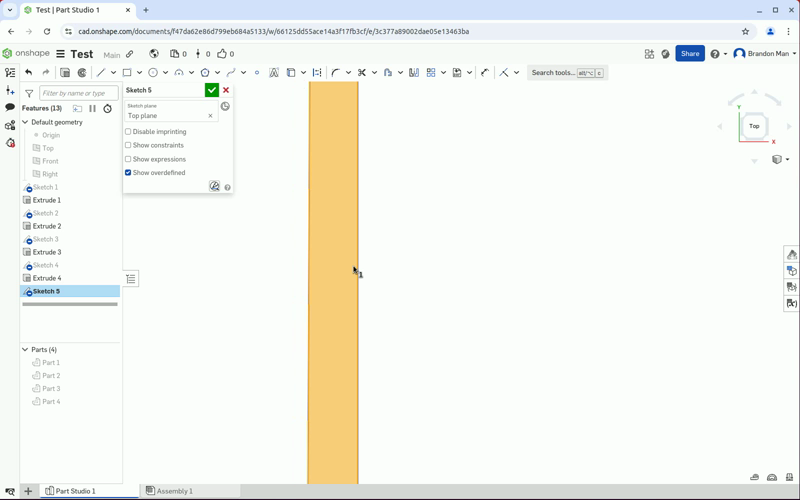
scroll(-6)
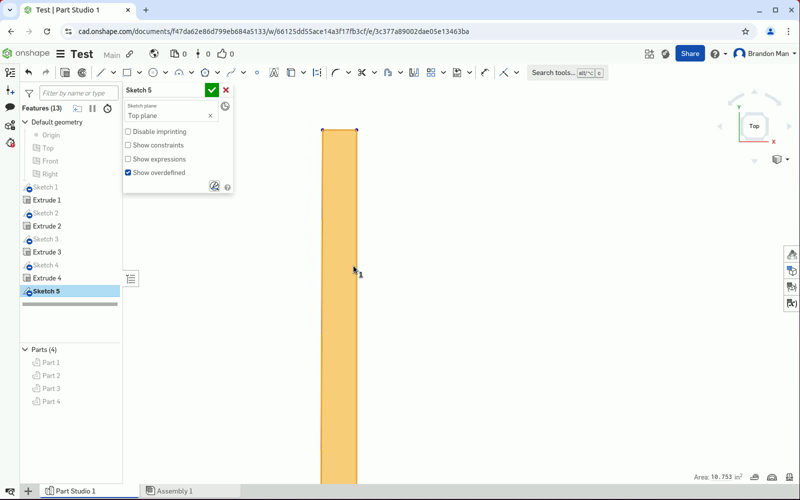
scroll(-6)
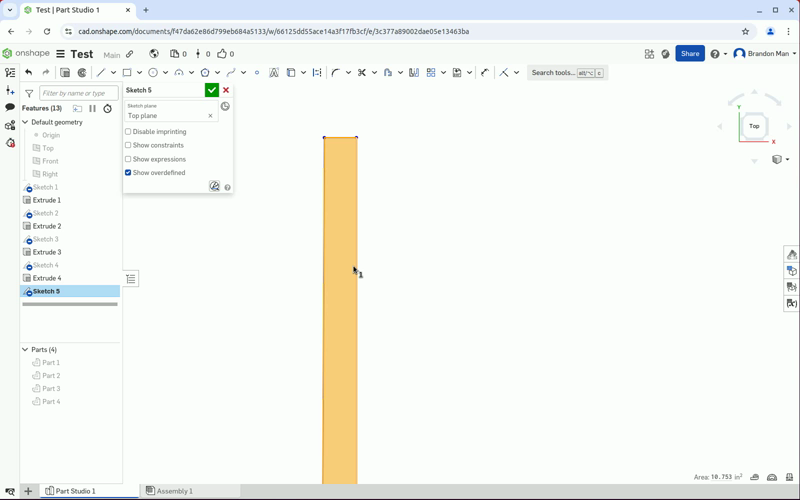
scroll(-6)
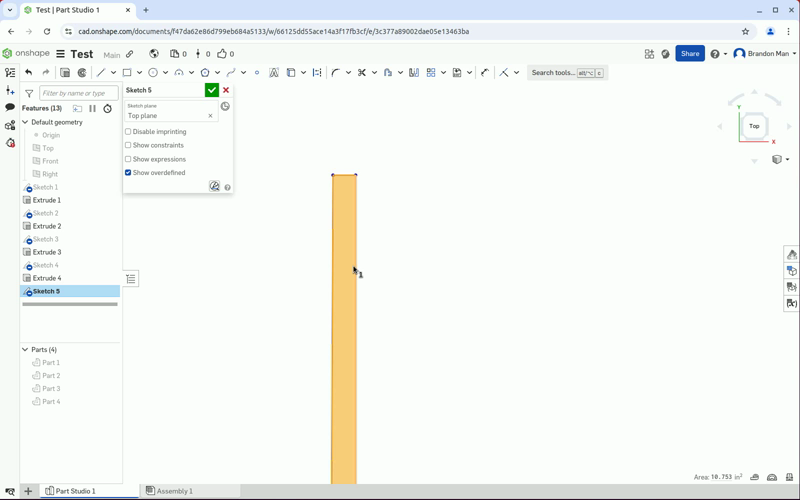
scroll(-6)
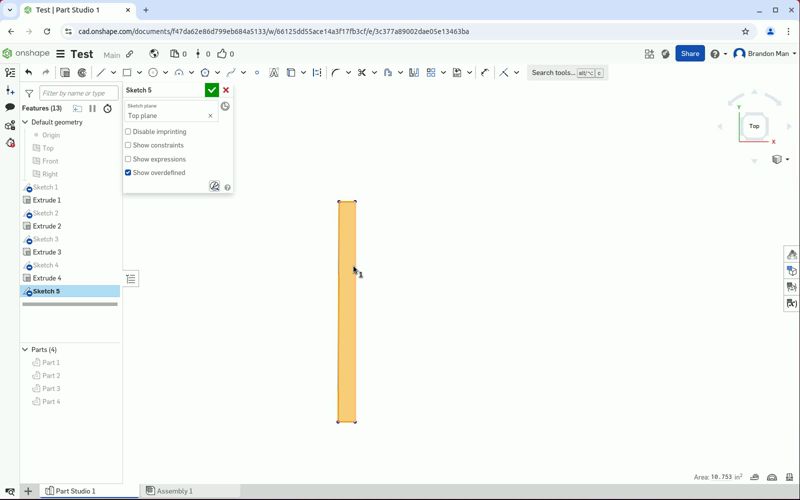
scroll(-6)
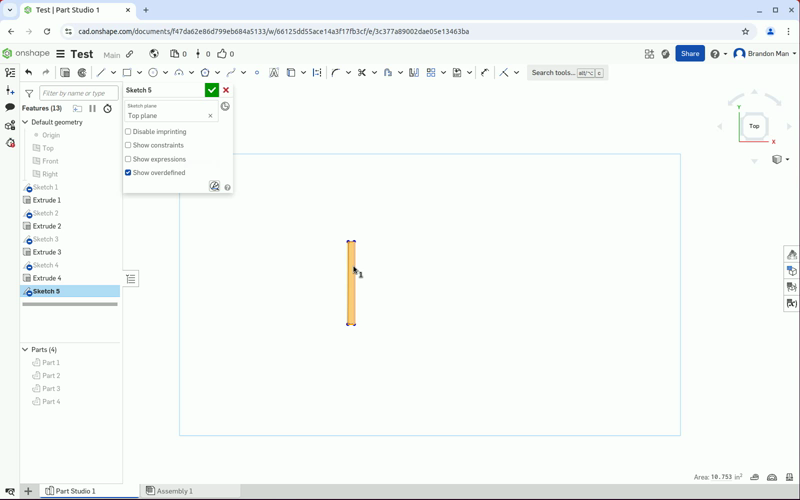
mouse_move(73, 352)
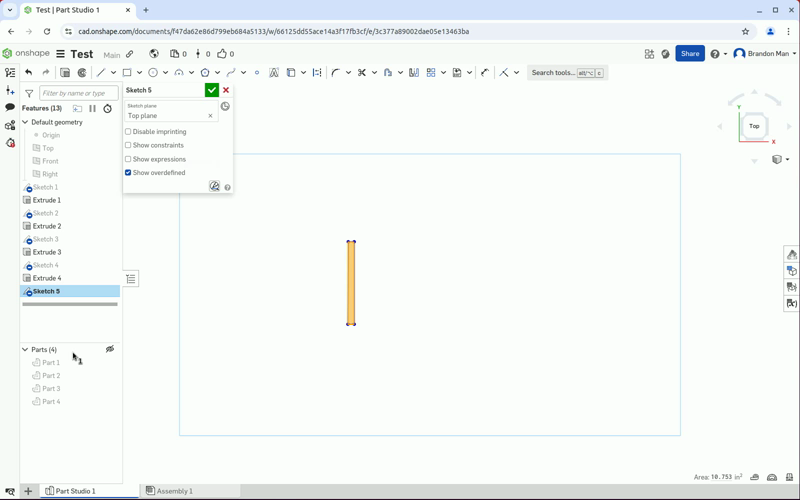
key(shift+y)
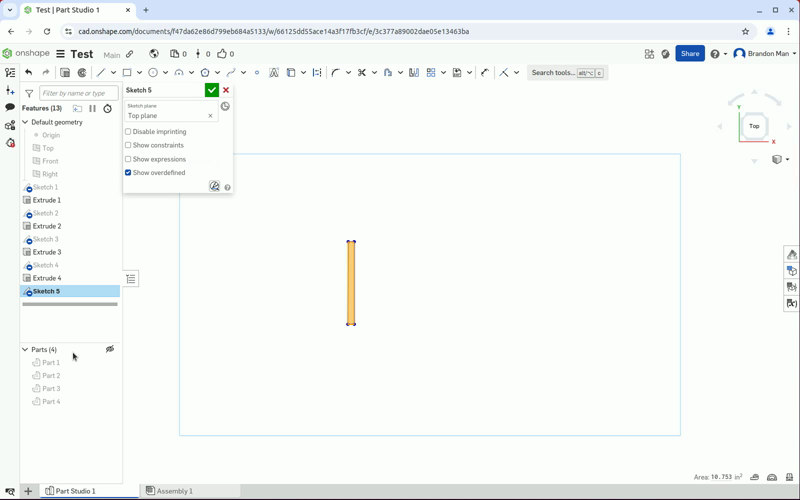
key(shift+e)
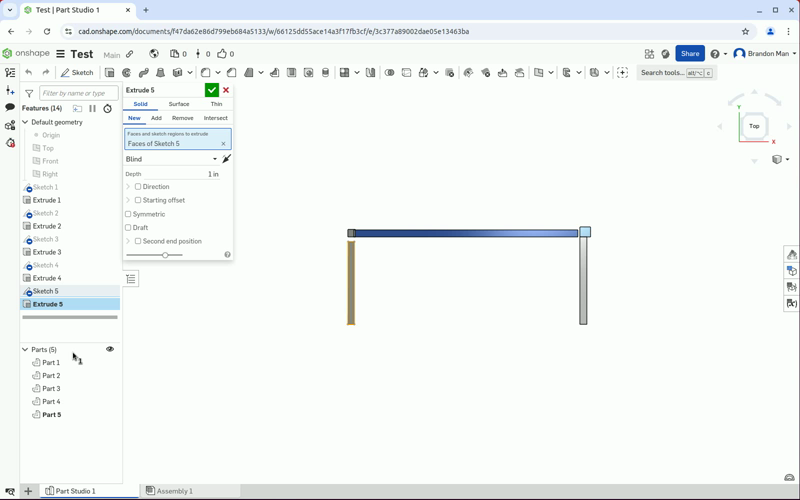
mouse_move(143, 106)
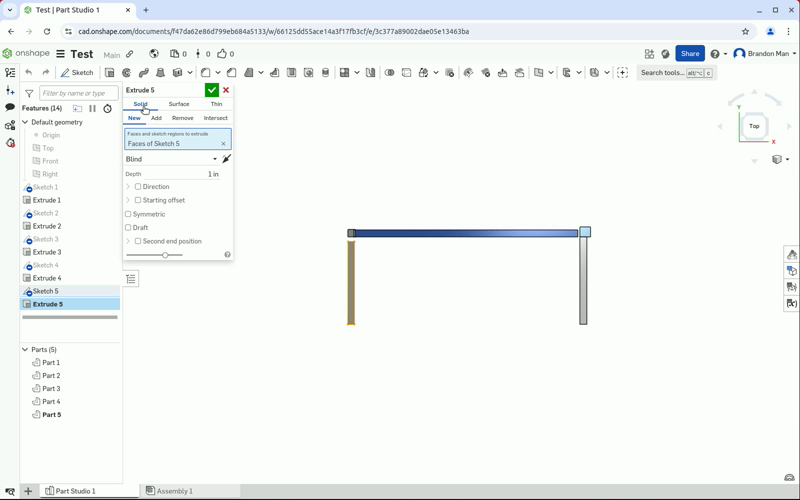
click(143, 106)
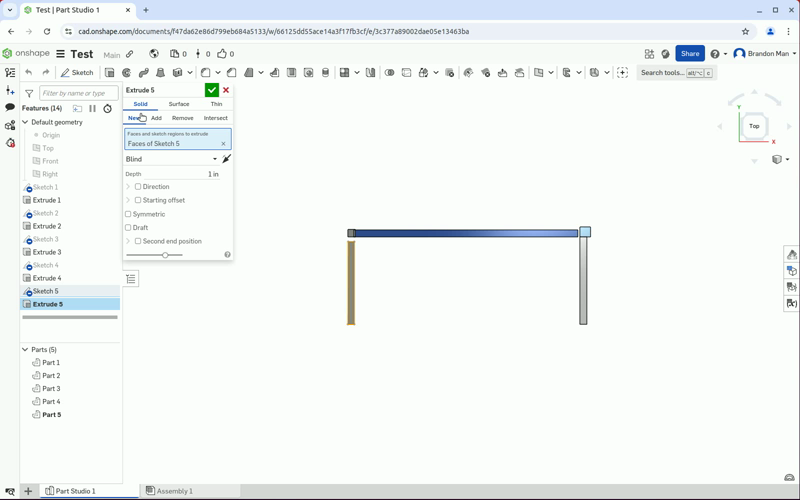
mouse_move(137, 120)
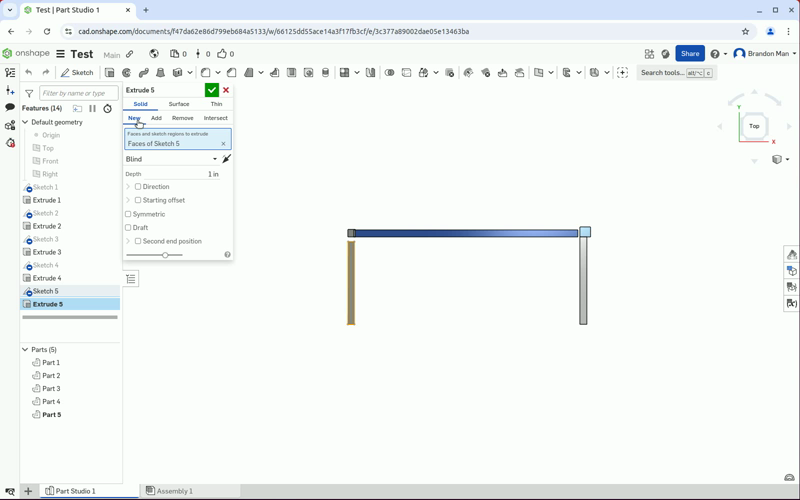
click(137, 120)
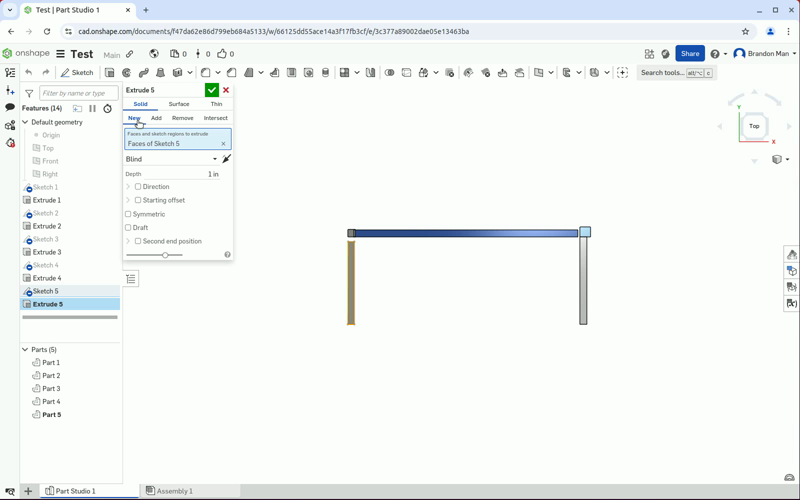
key(tab, 4)
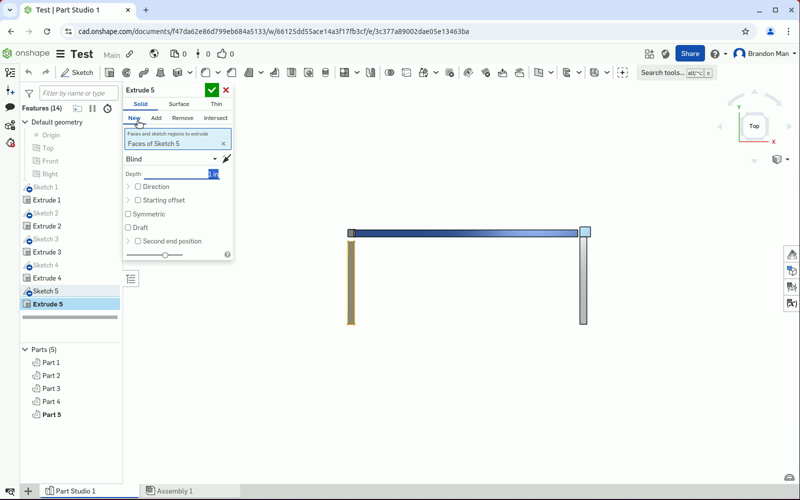
text(16.368)
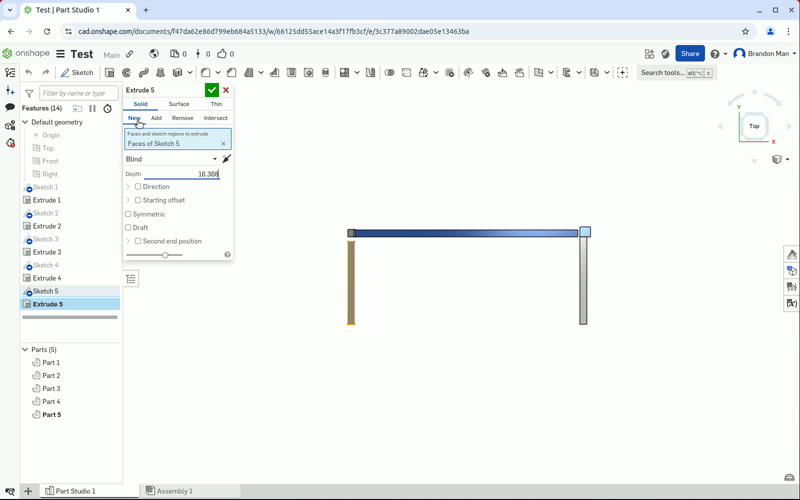
key(enter)
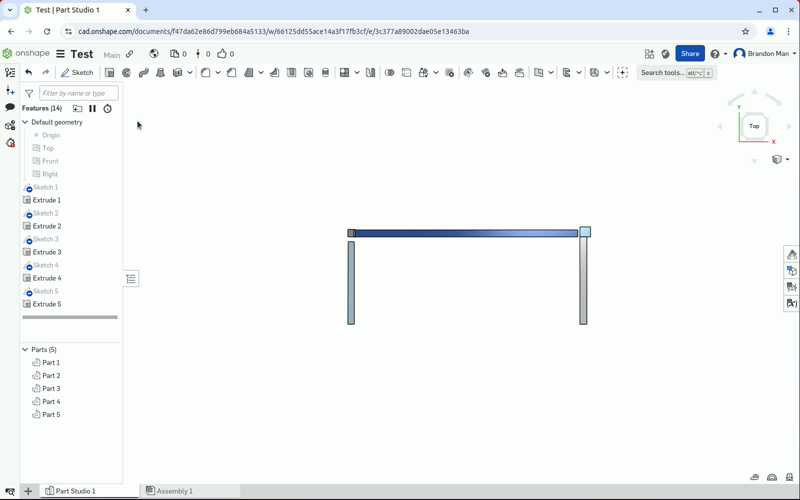
key(shift+h)
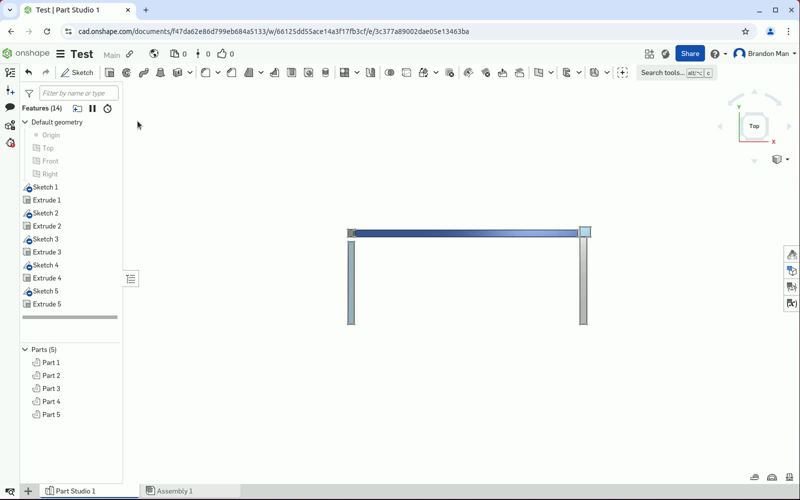
key(shift+h)
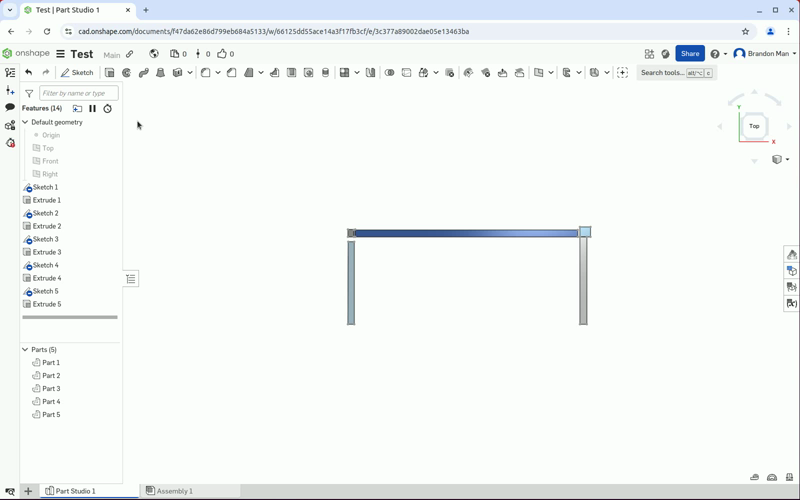
key(shift+7)
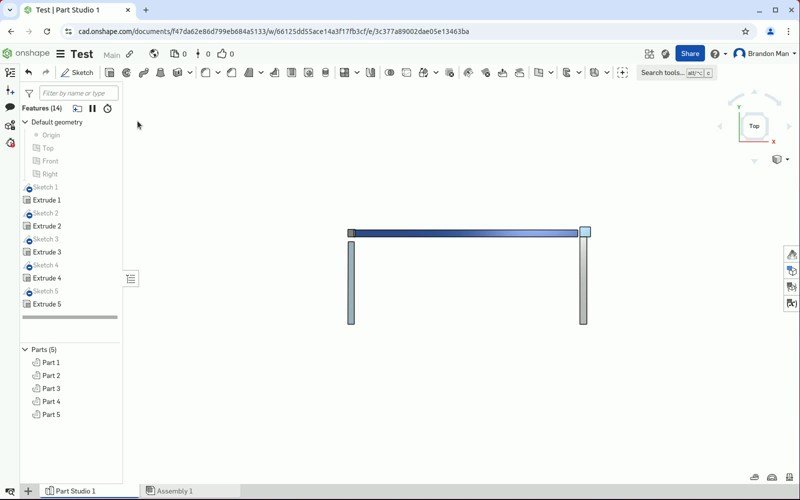
key(up, 3)
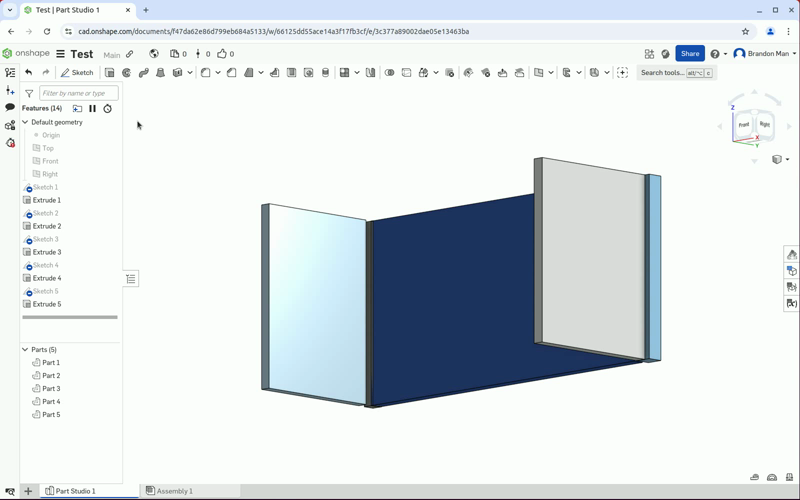
key(left, 3)
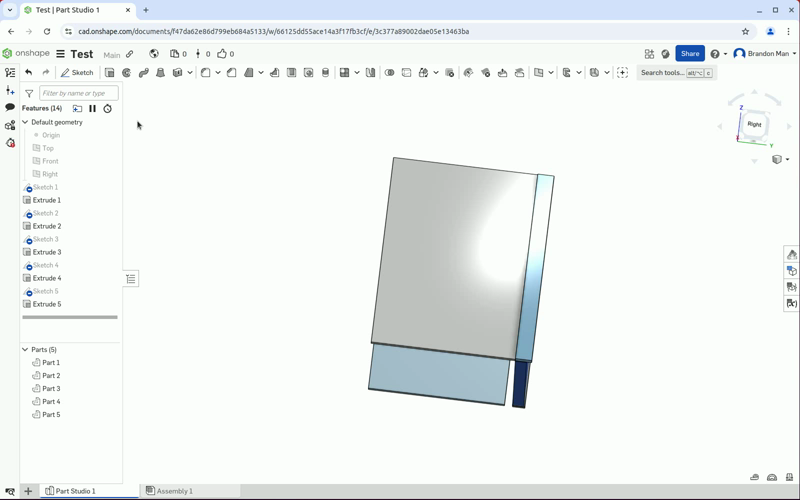
key(right, 3)
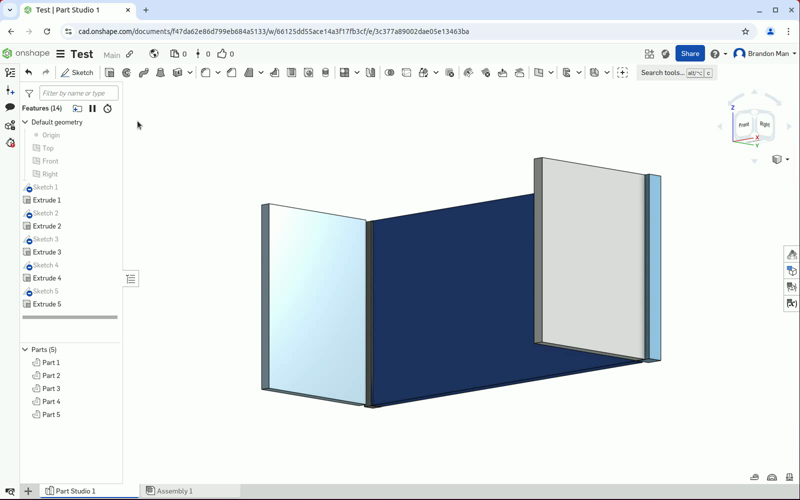
key(down, 3)
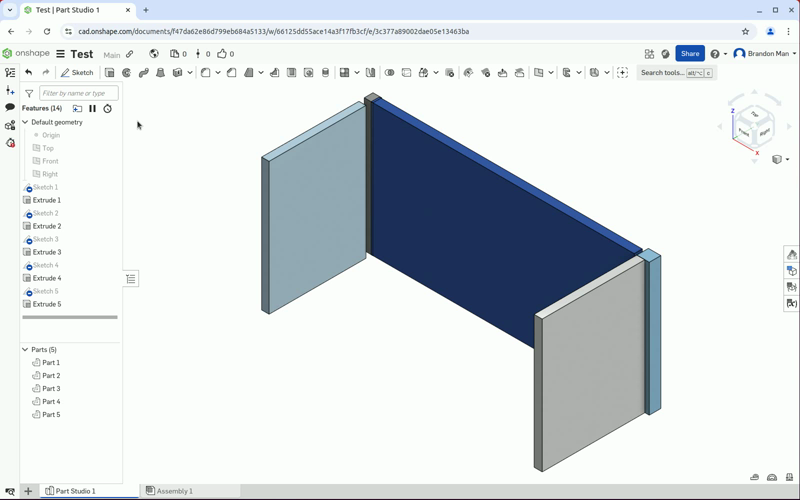
mouse_move(73, 189)
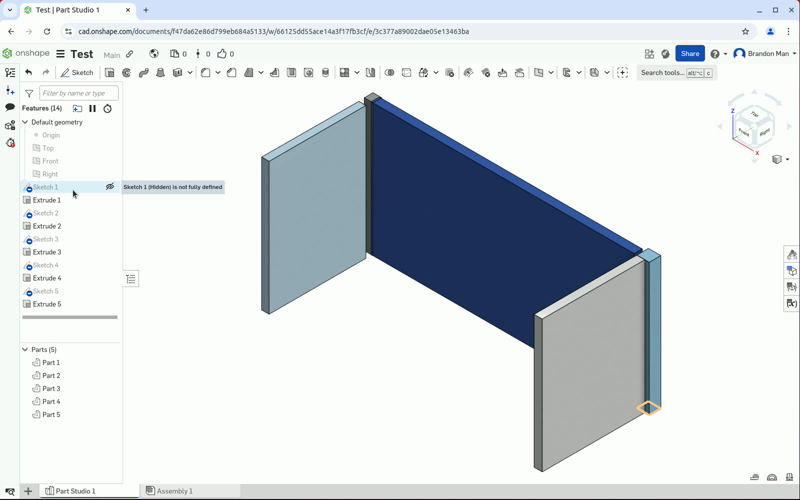
click(73, 189)